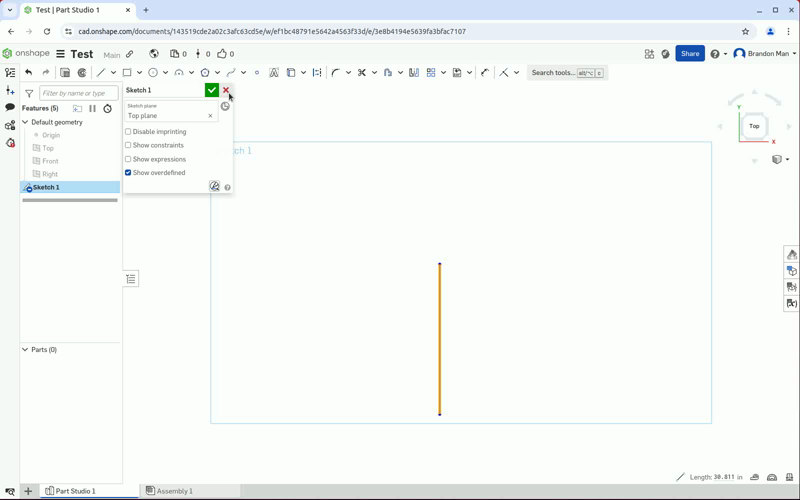
key(shift+h)
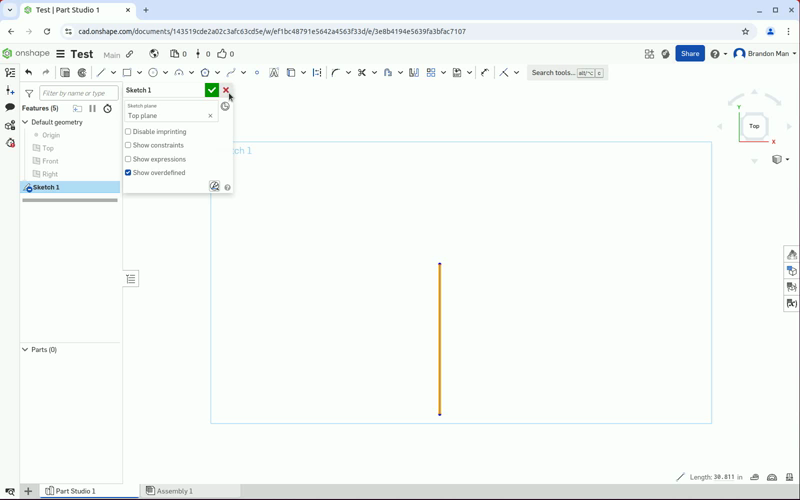
key(shift+s)
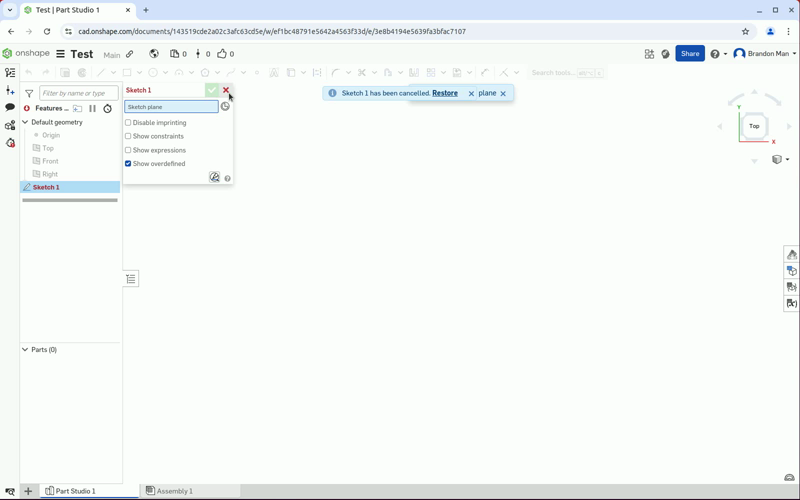
mouse_move(73, 150)
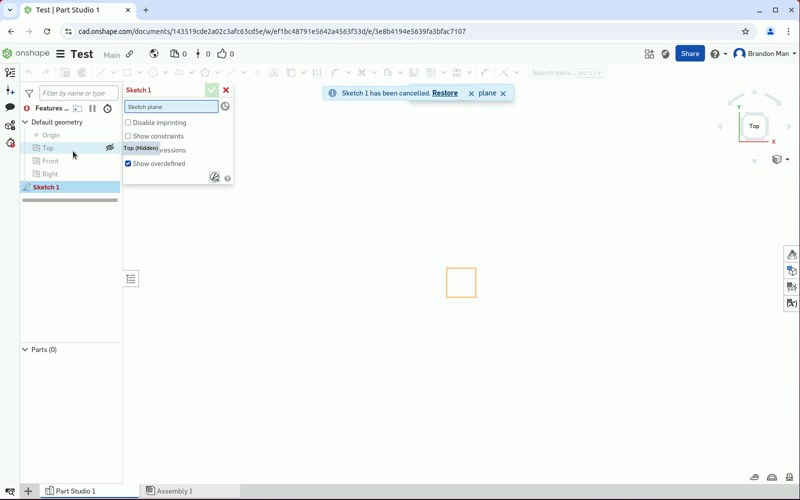
click(73, 150)
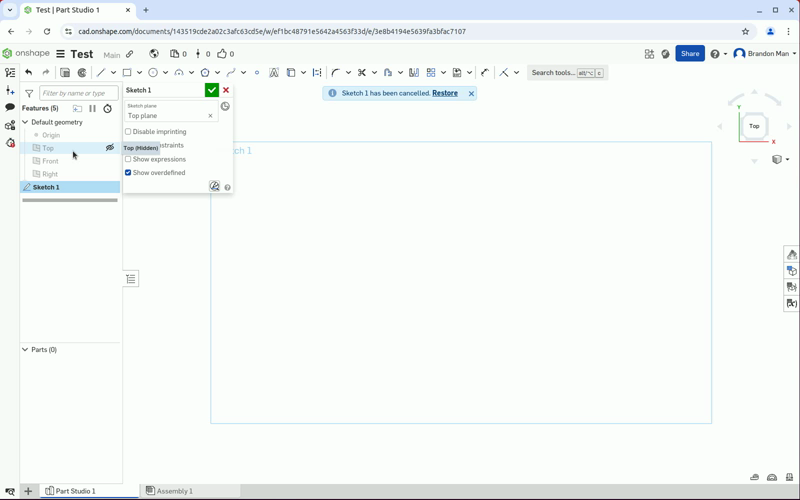
mouse_move(73, 352)
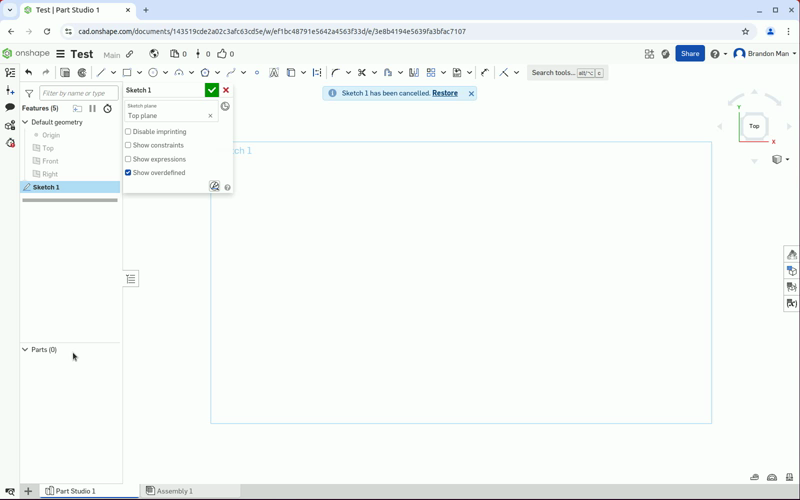
key(y)
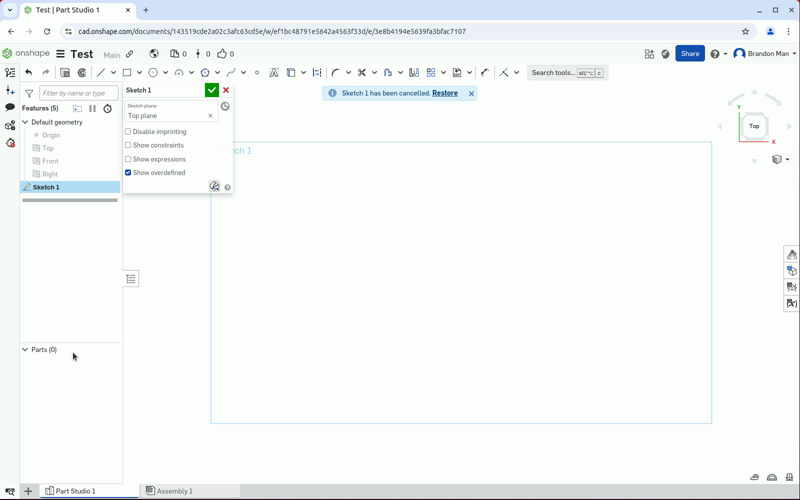
key(l)
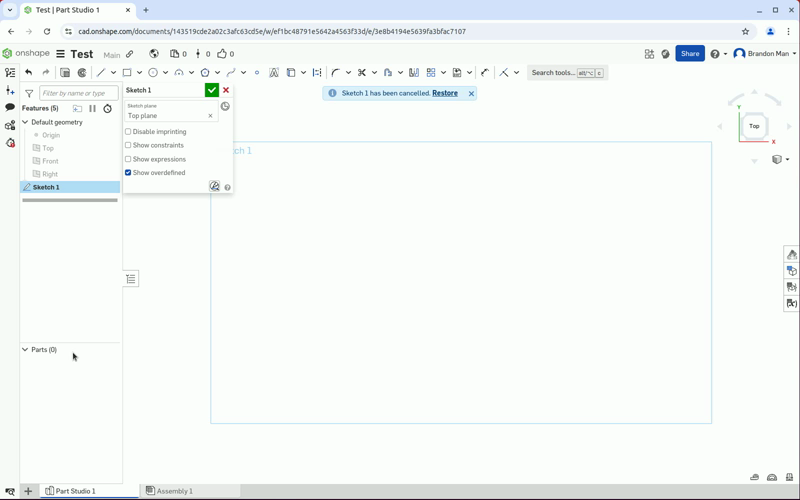
key_down(shift)
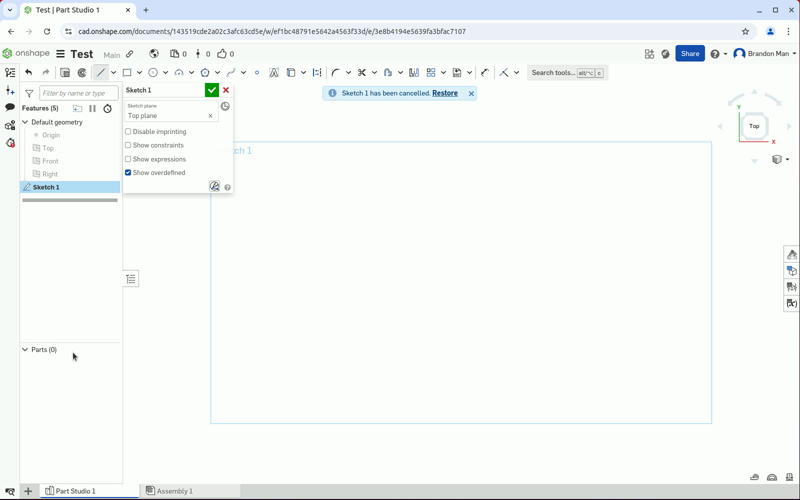
mouse_move(351, 335)
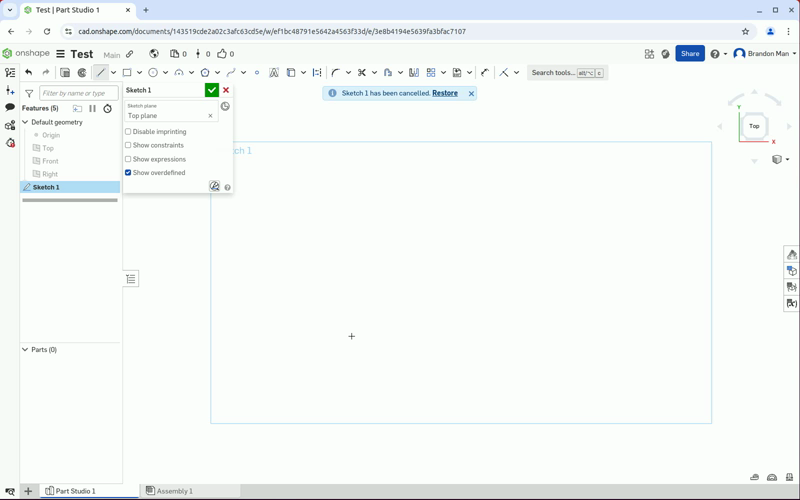
click(351, 335)
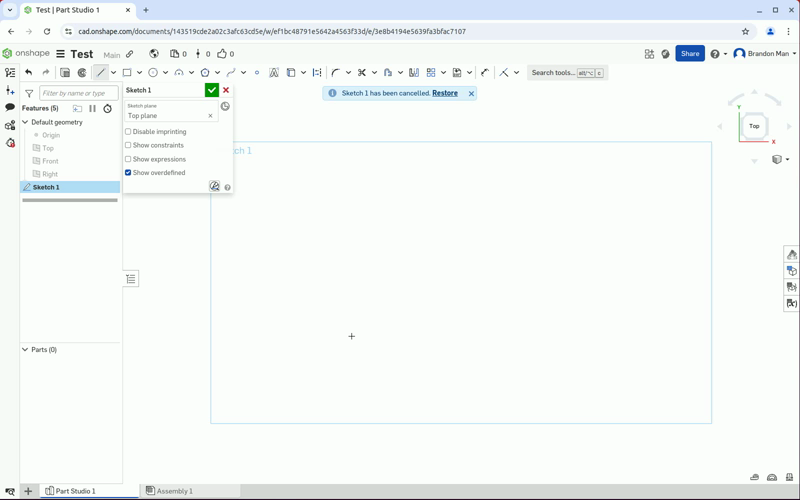
key_up(shift)
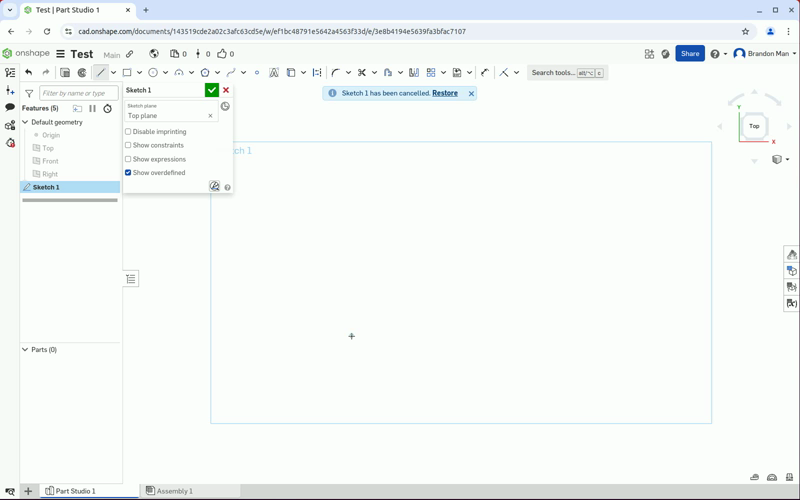
key_down(shift)
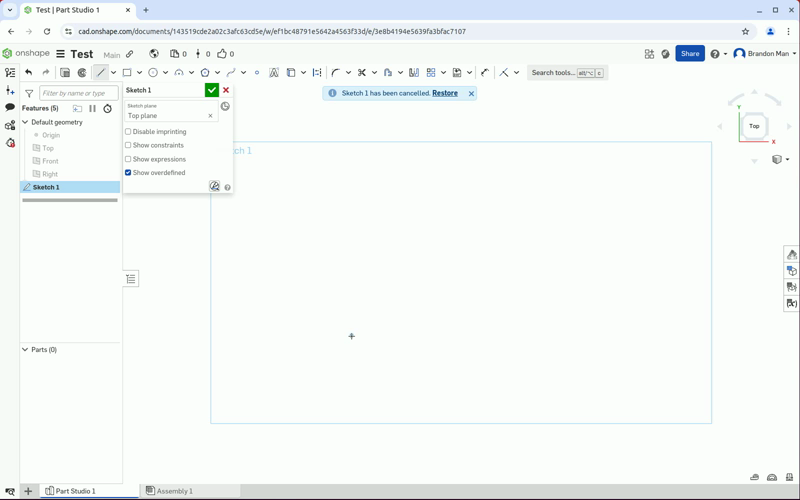
mouse_move(569, 335)
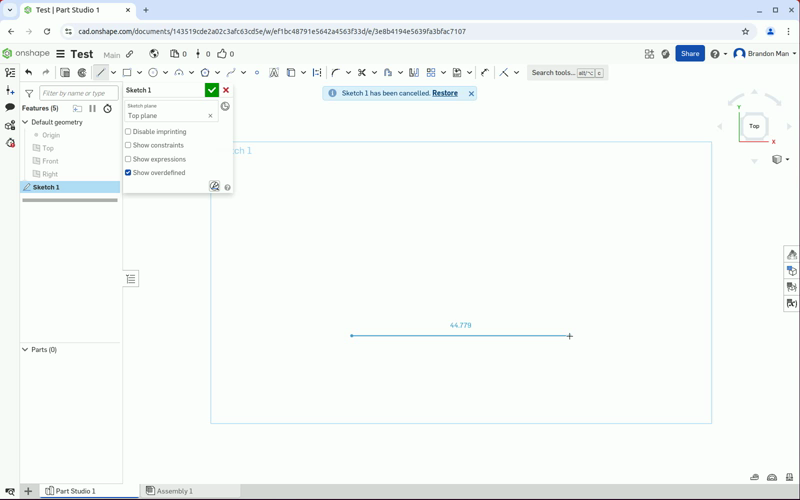
click(569, 335)
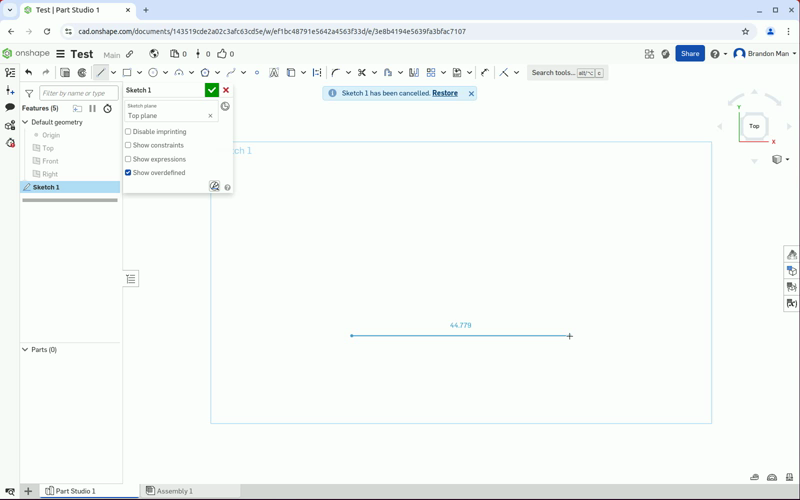
key_up(shift)
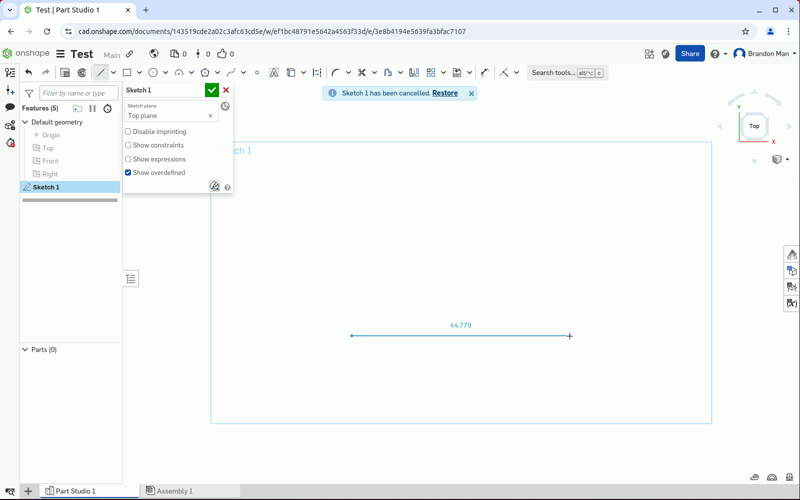
key_down(shift)
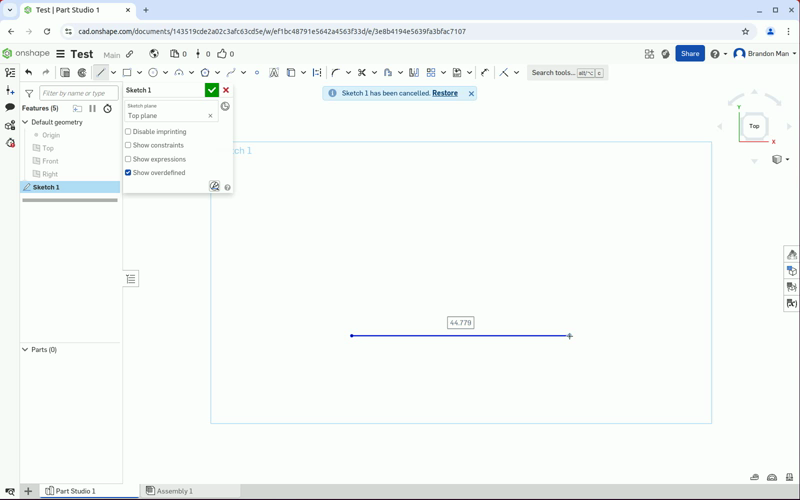
mouse_move(569, 230)
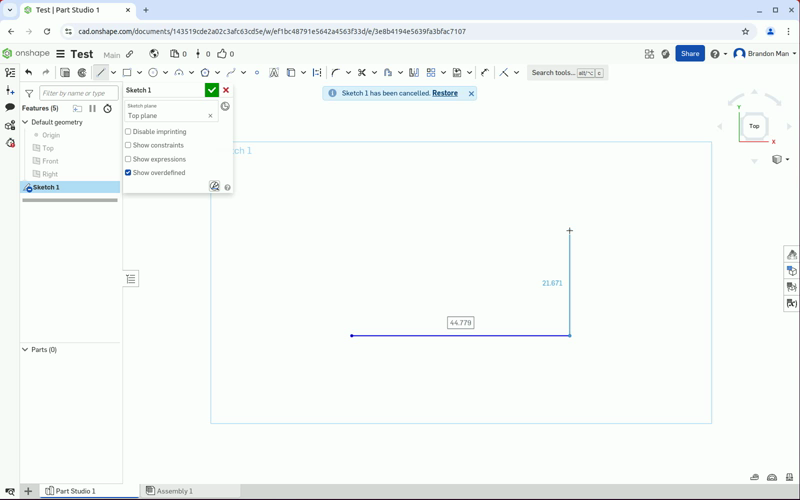
click(569, 230)
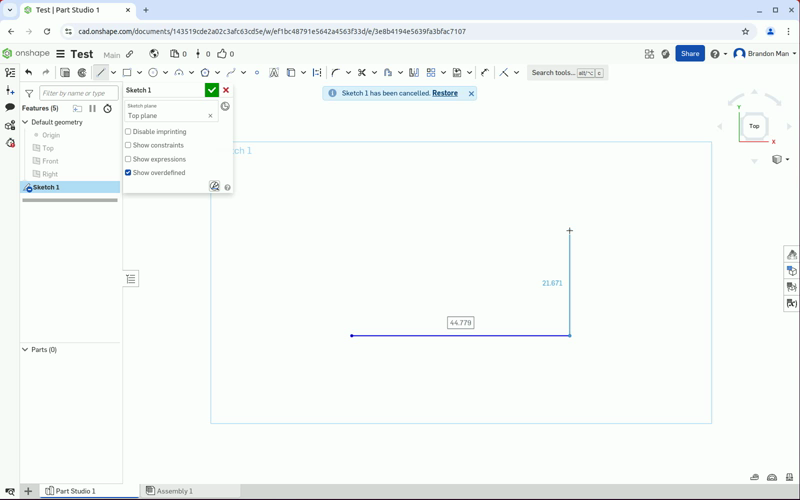
key_up(shift)
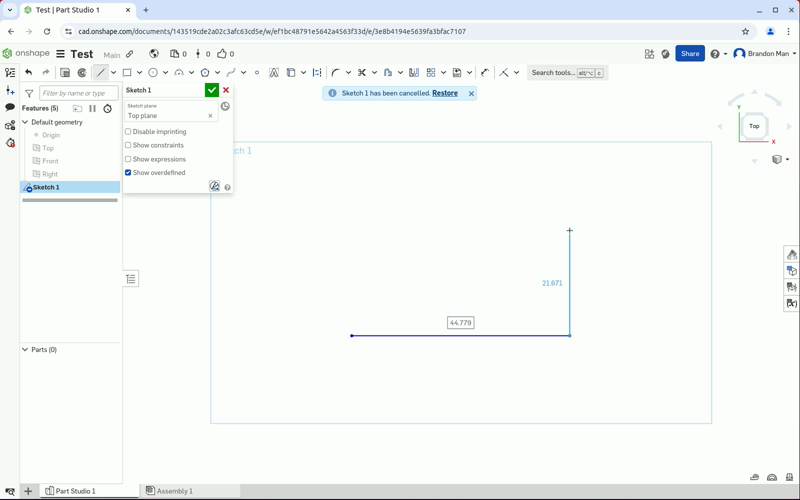
key_down(shift)
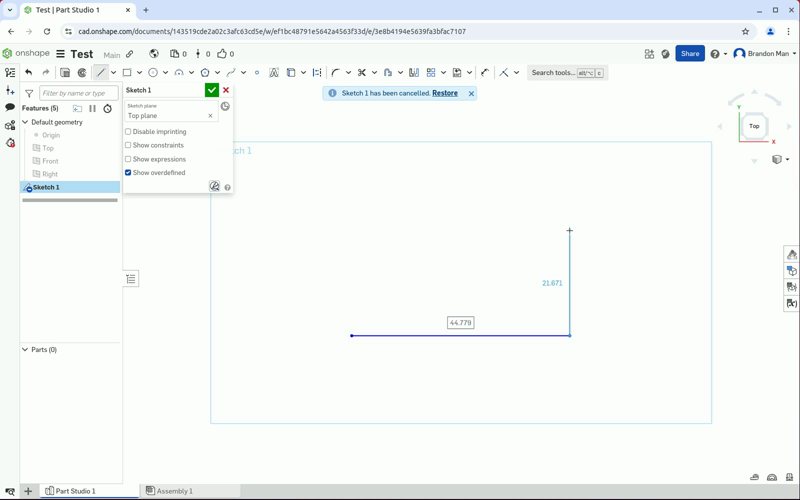
mouse_move(351, 230)
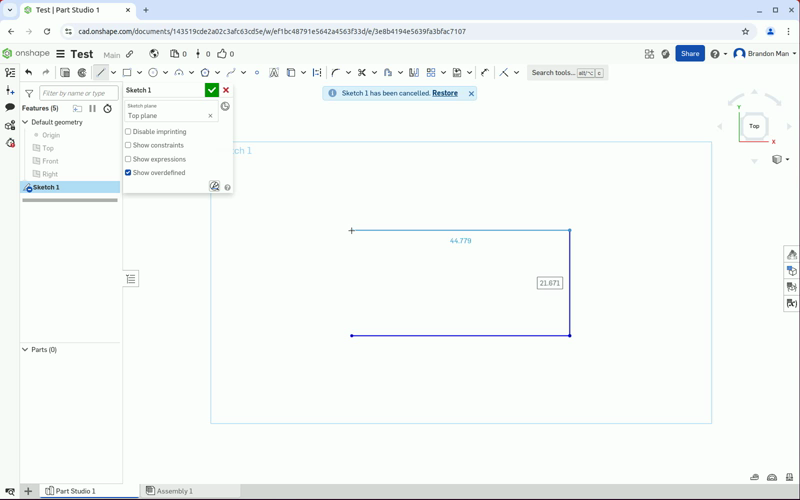
click(351, 230)
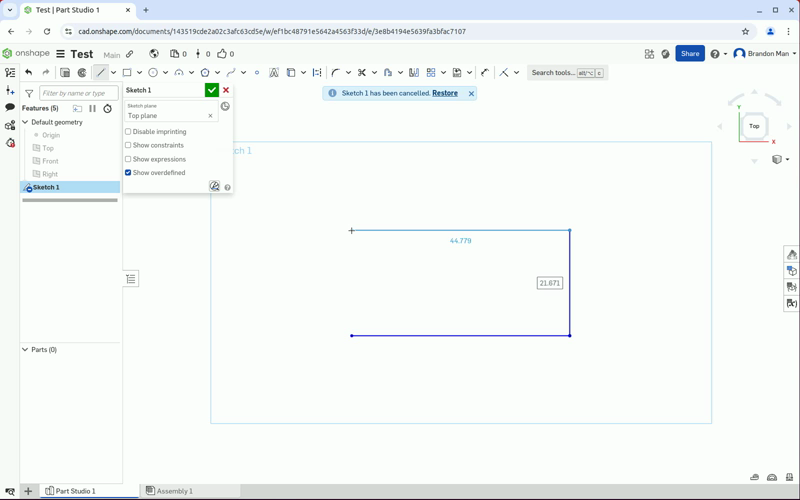
key_up(shift)
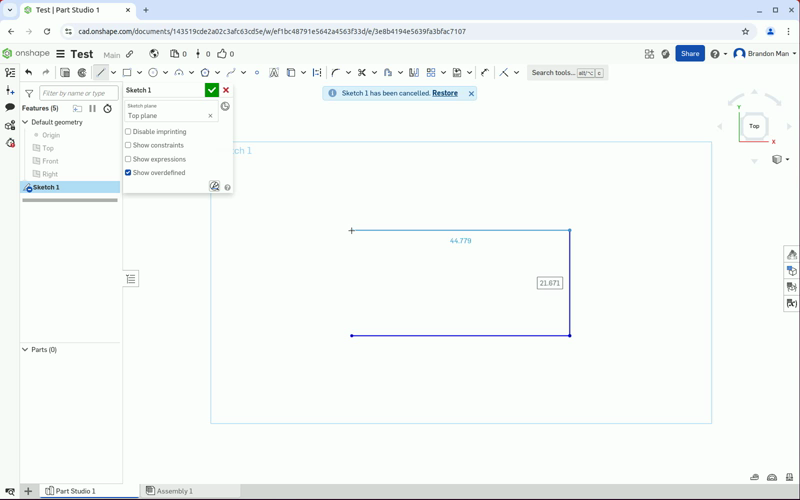
key_down(shift)
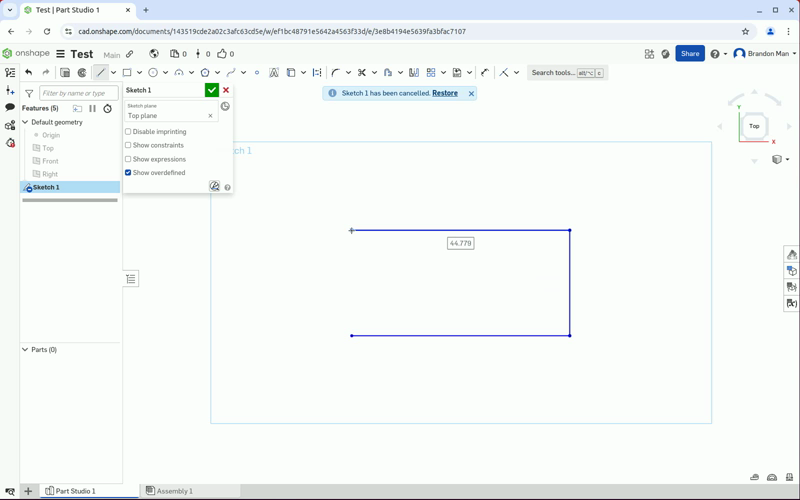
mouse_move(351, 335)
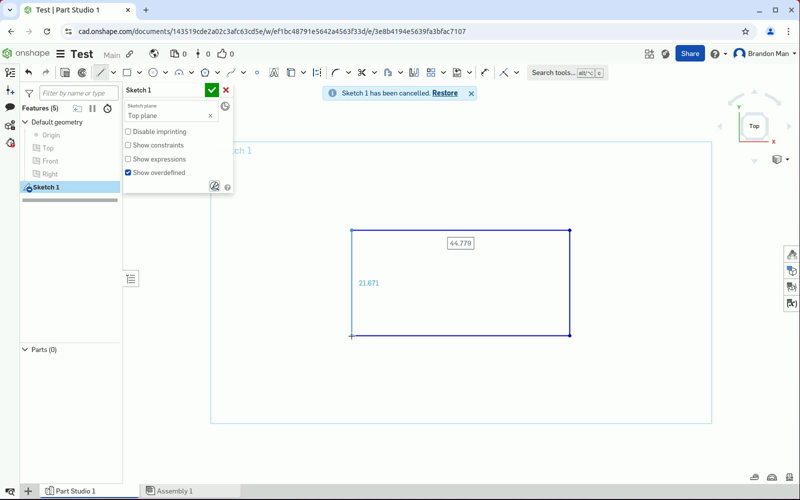
key_up(shift)
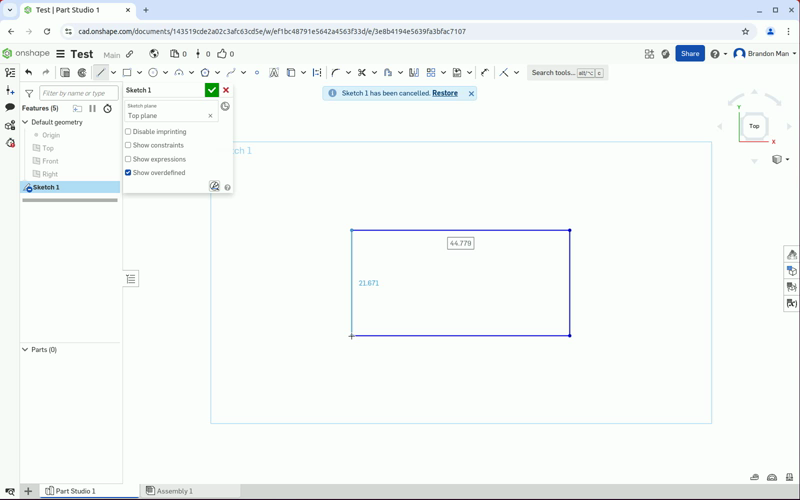
click(351, 335)
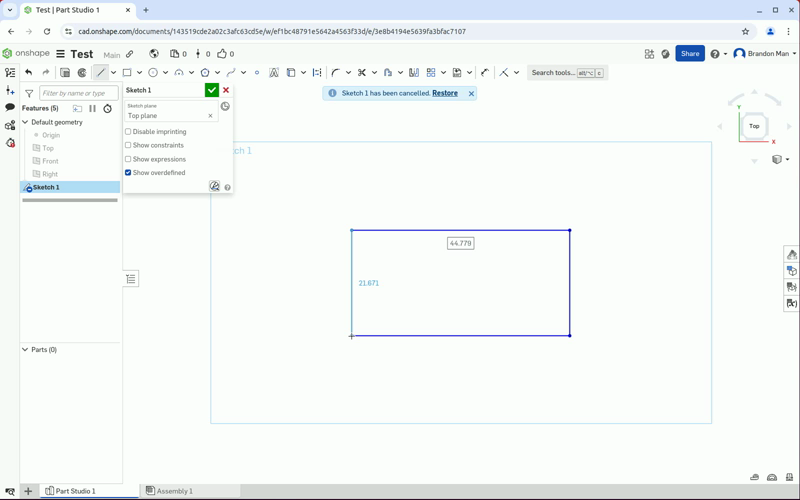
key(esc)
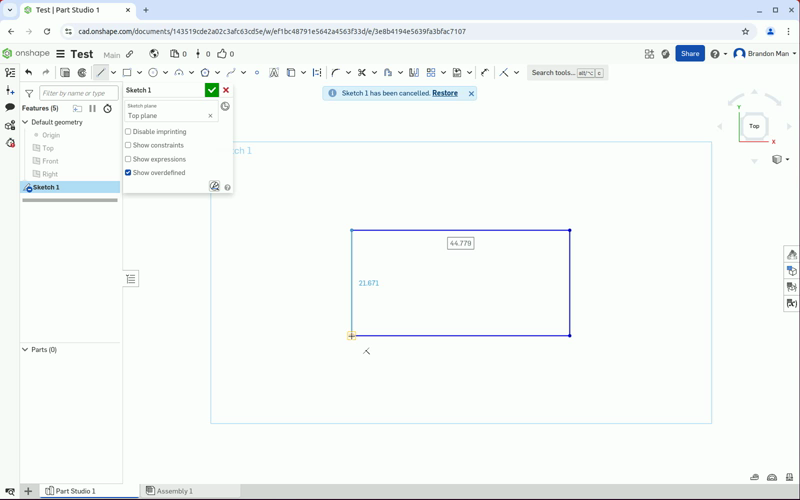
mouse_move(445, 304)
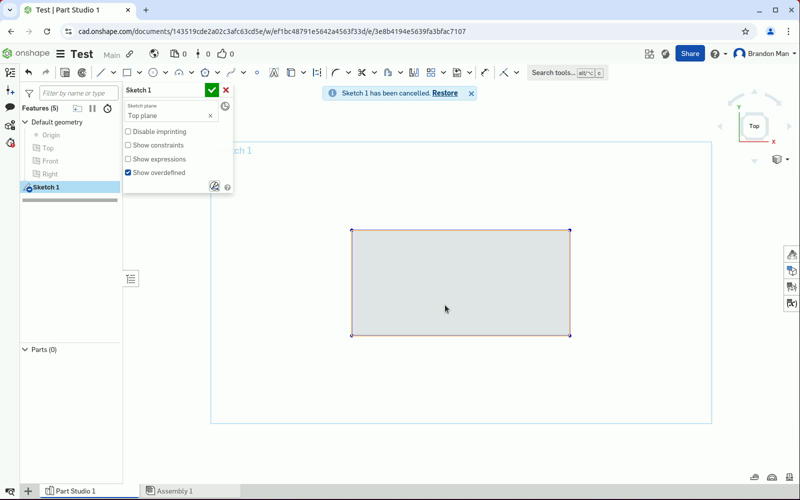
click(445, 304)
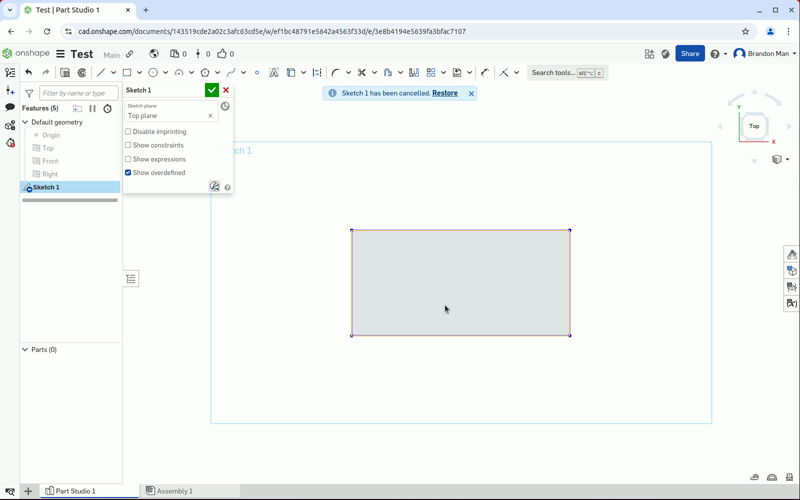
mouse_move(73, 352)
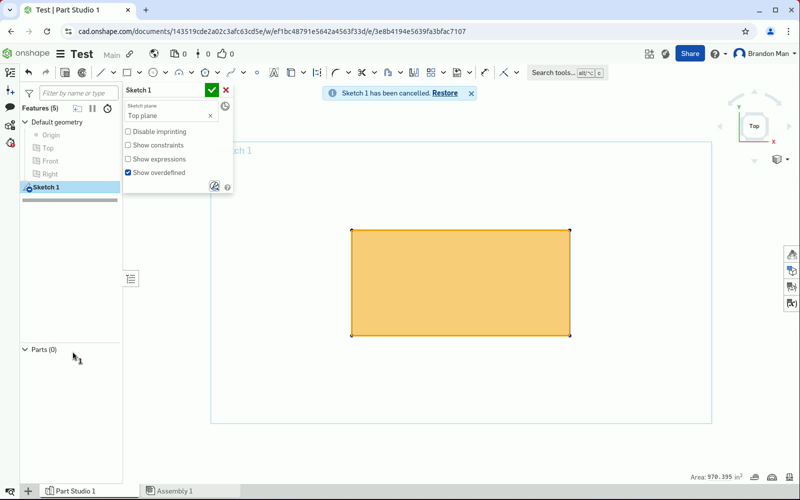
key(shift+y)
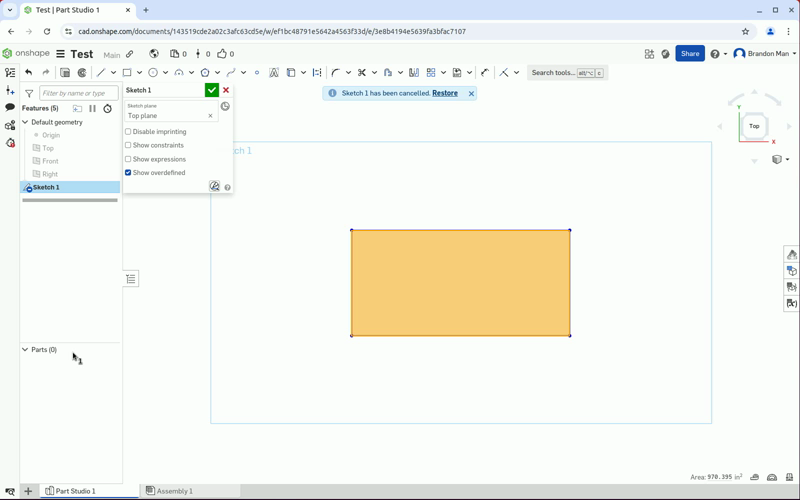
key(shift+e)
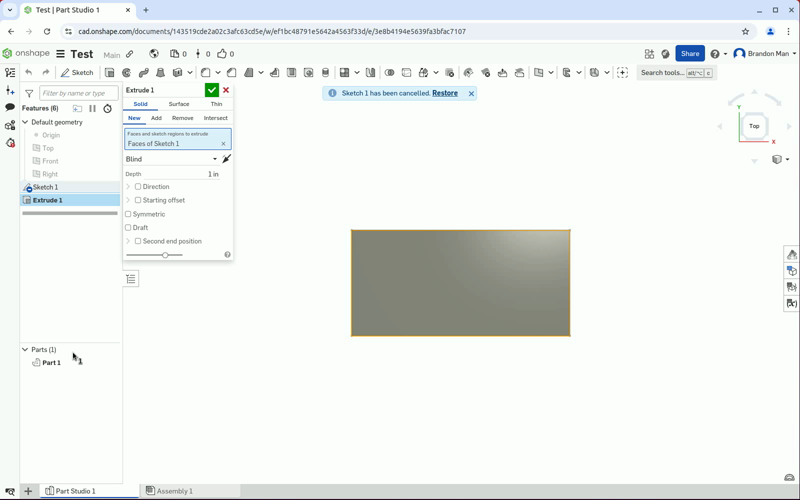
mouse_move(143, 106)
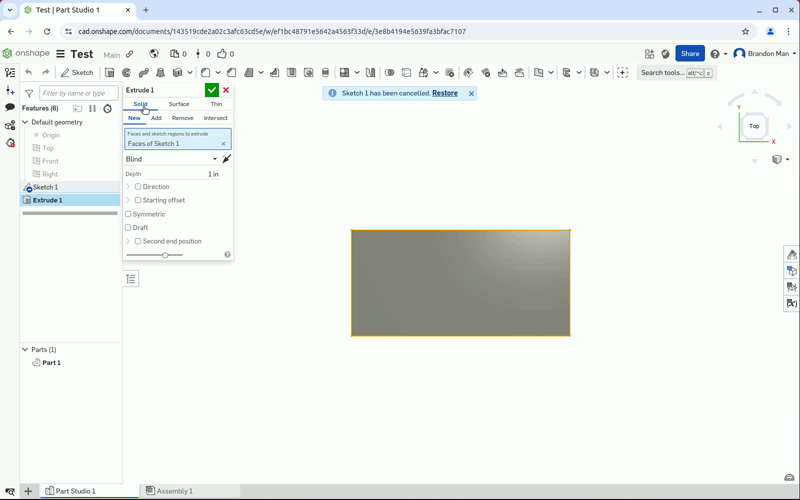
click(143, 106)
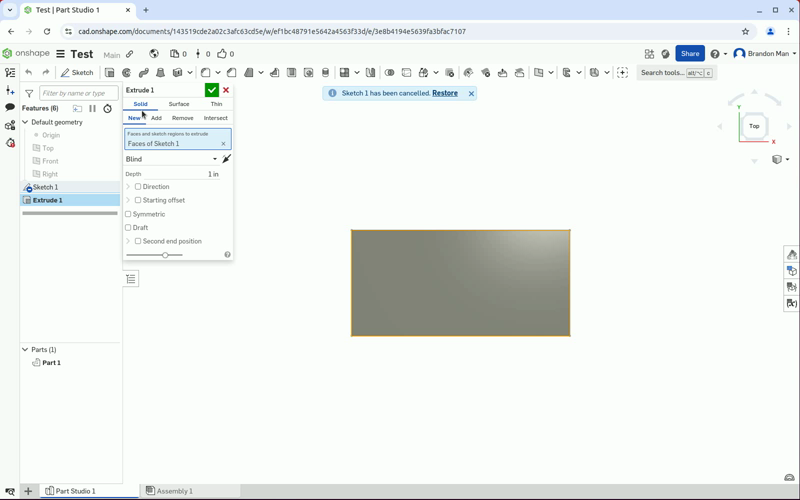
mouse_move(137, 120)
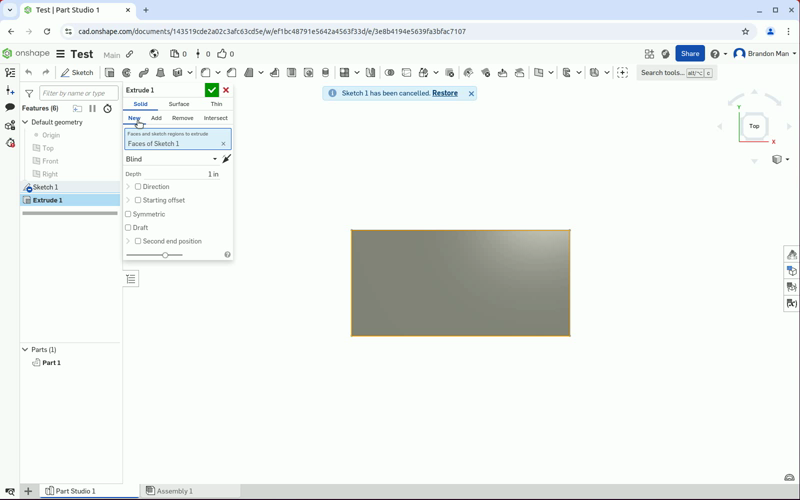
click(137, 120)
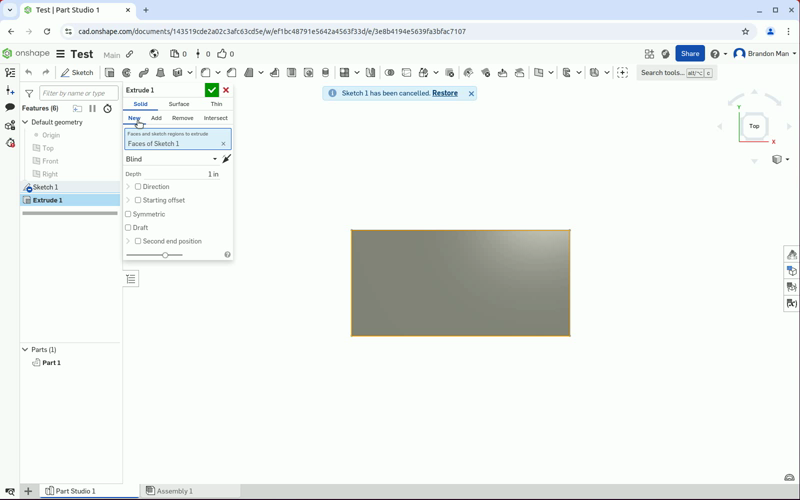
key(tab, 4)
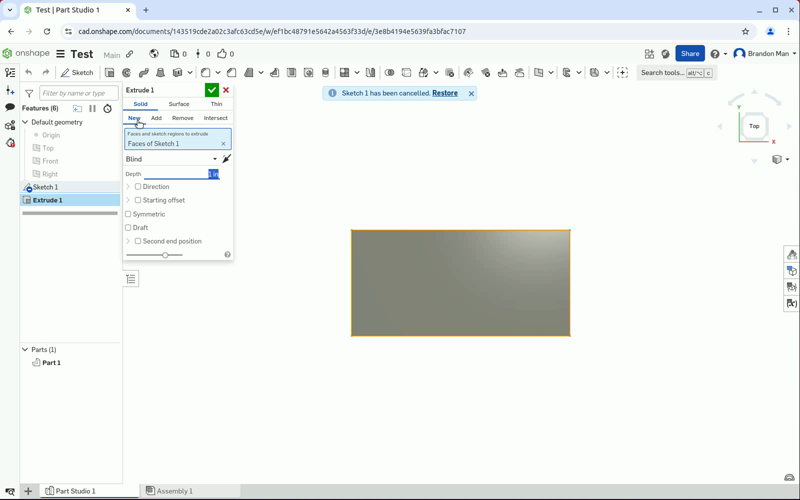
text(4.574)
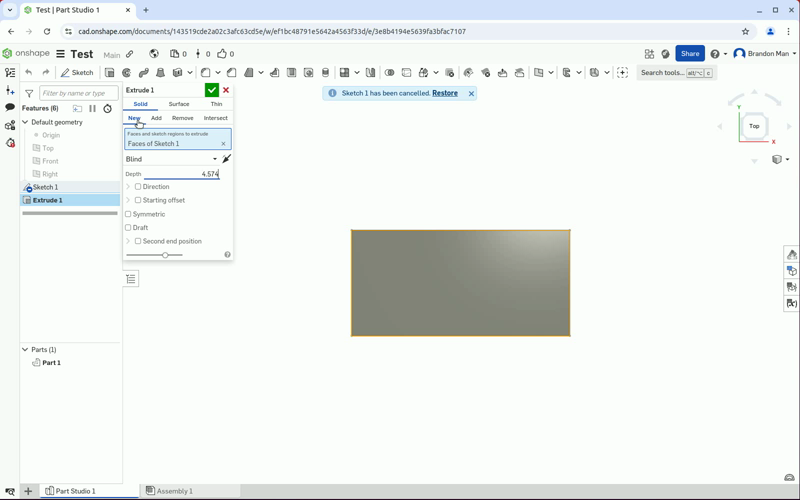
key(enter)
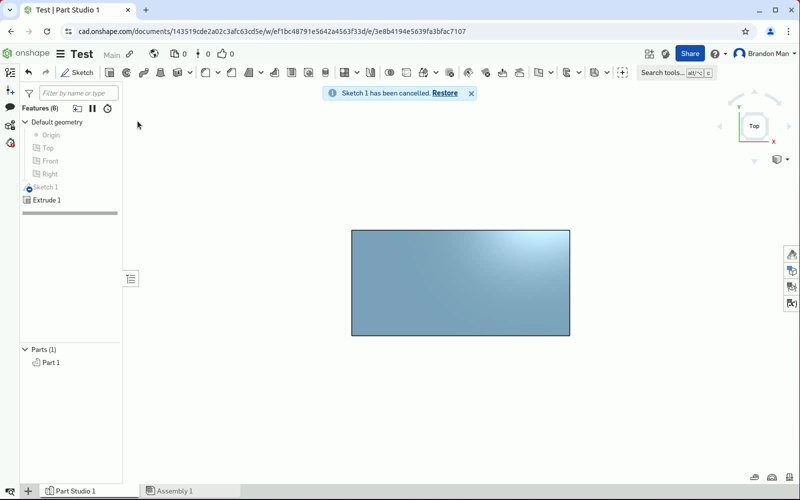
key(shift+h)
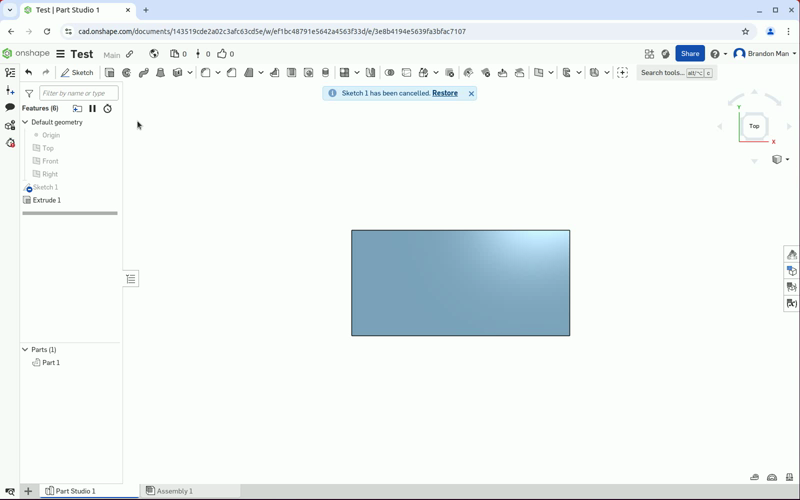
key(shift+h)
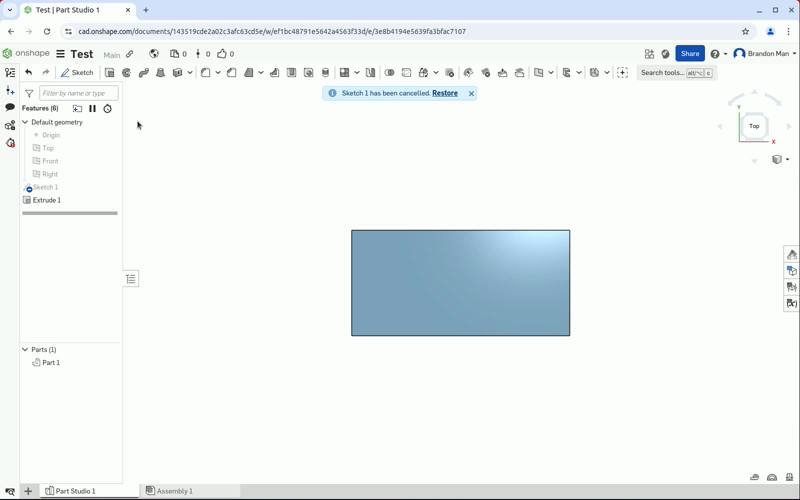
mouse_move(73, 189)
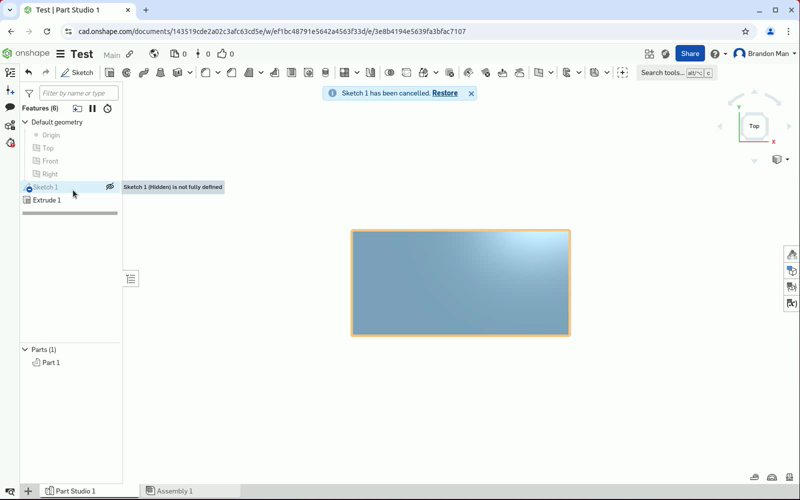
click(73, 189)
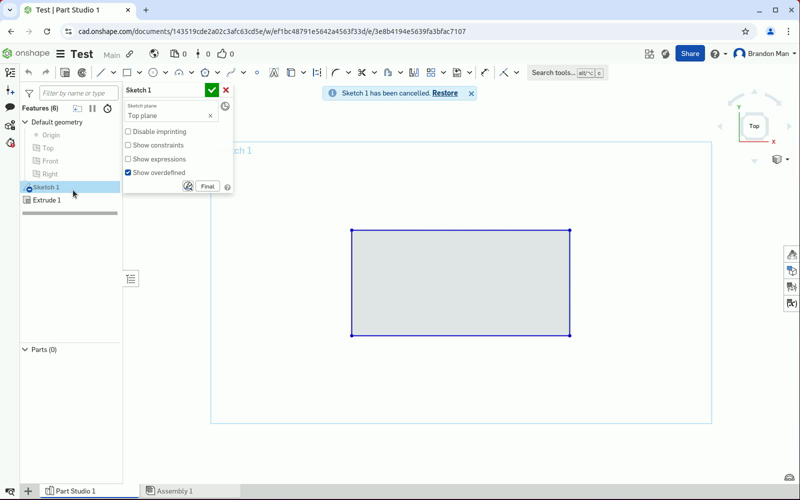
mouse_move(229, 92)
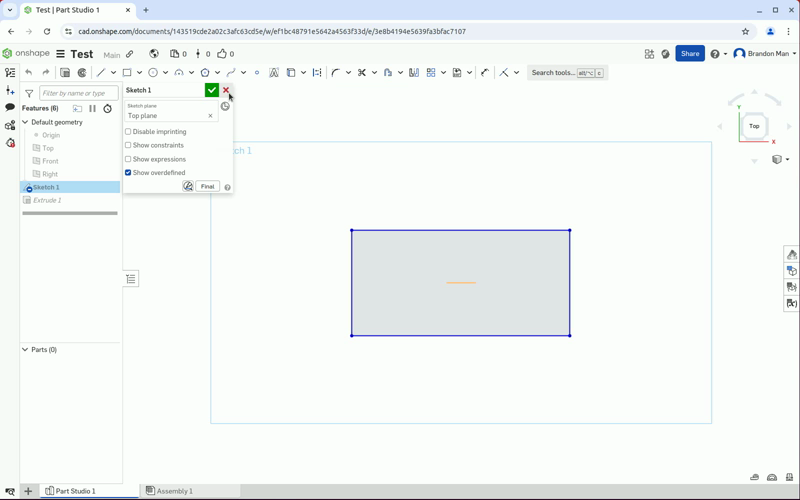
click(229, 92)
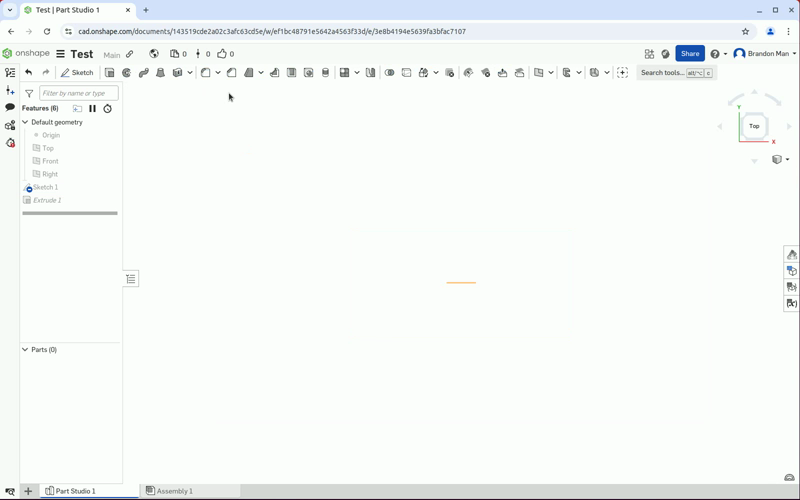
mouse_move(73, 352)
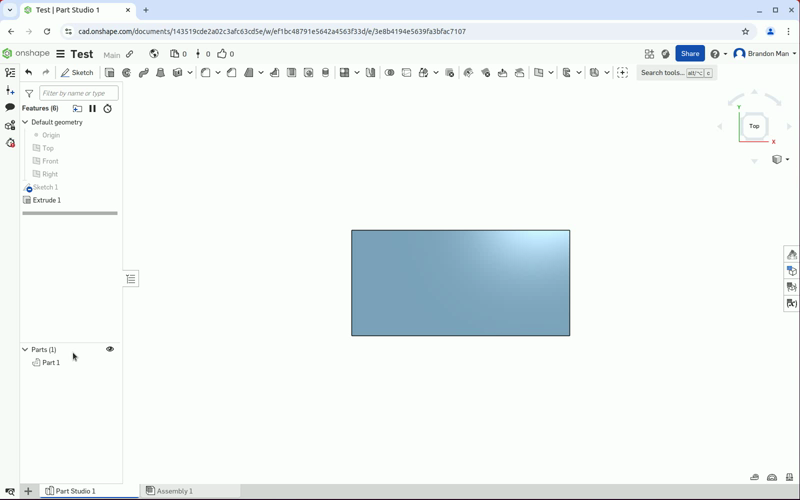
key(y)
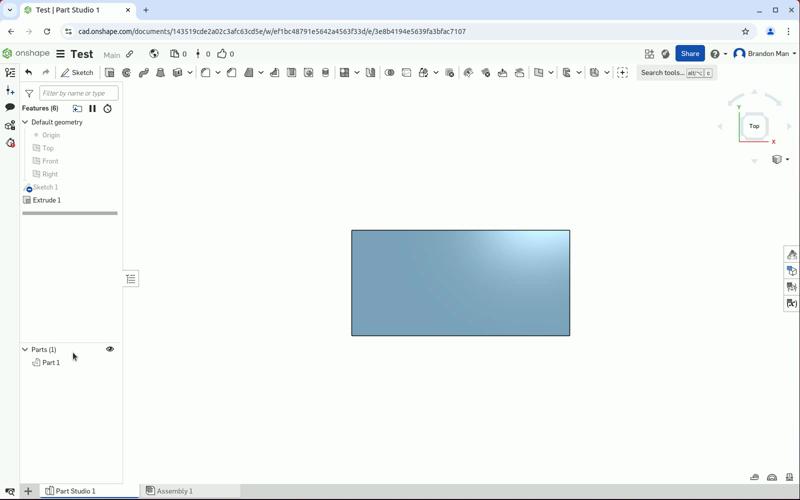
key(shift+p)
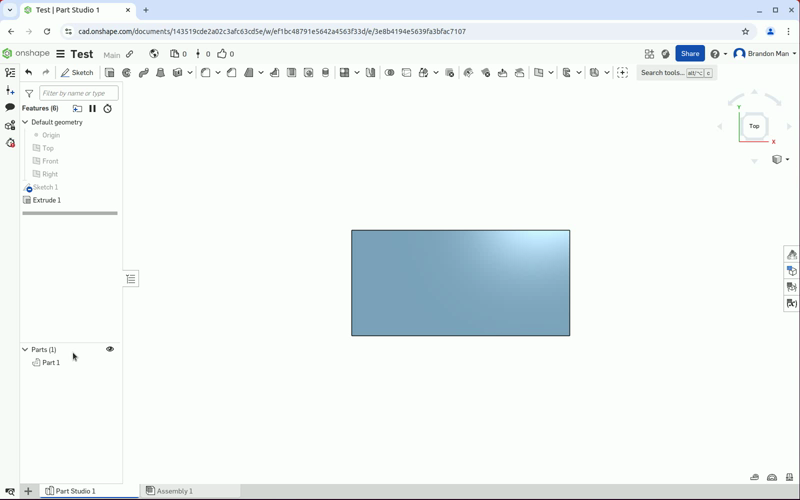
key(space)
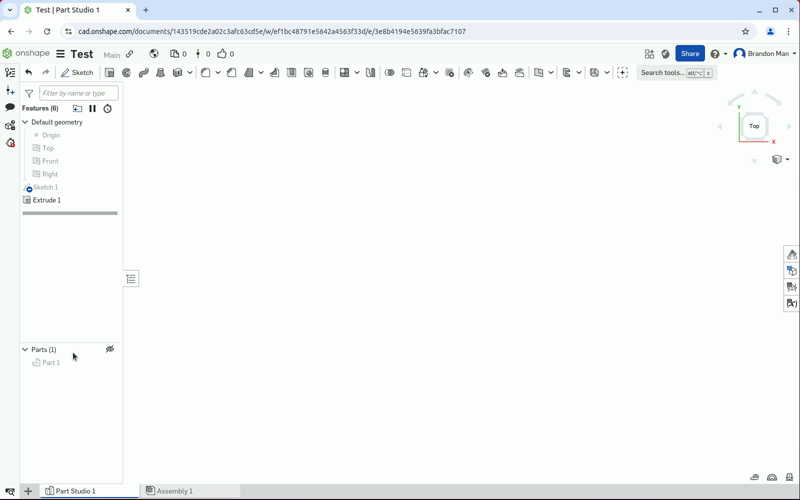
key_down(shift)
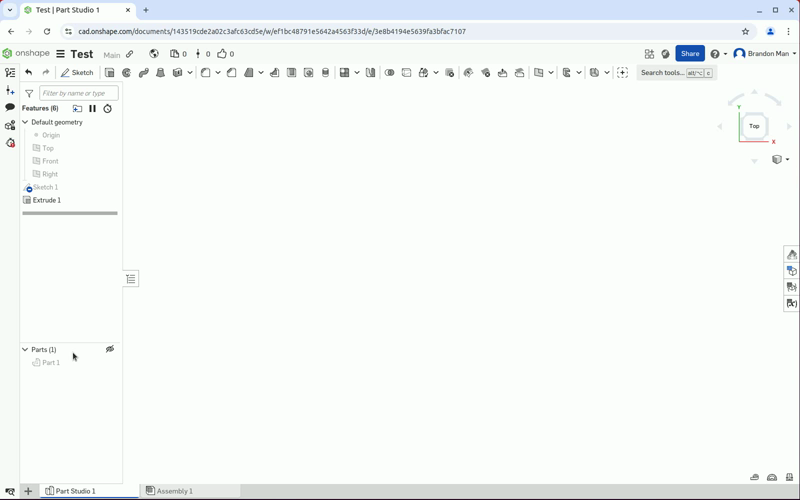
key(up)
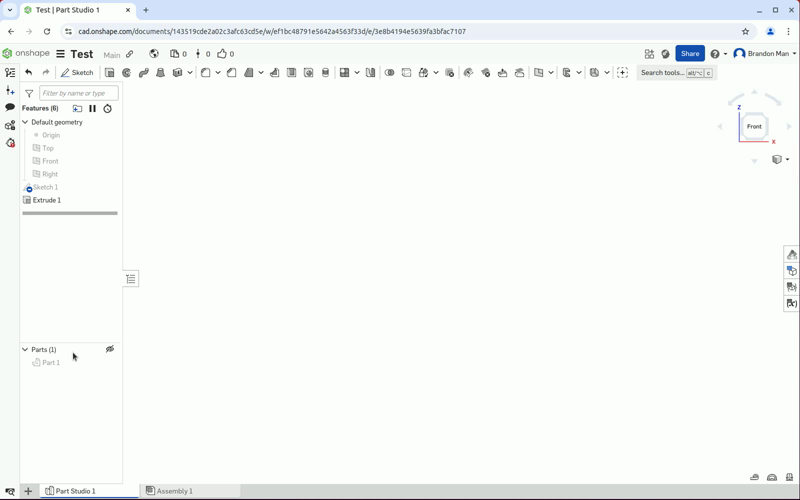
key_up(shift)
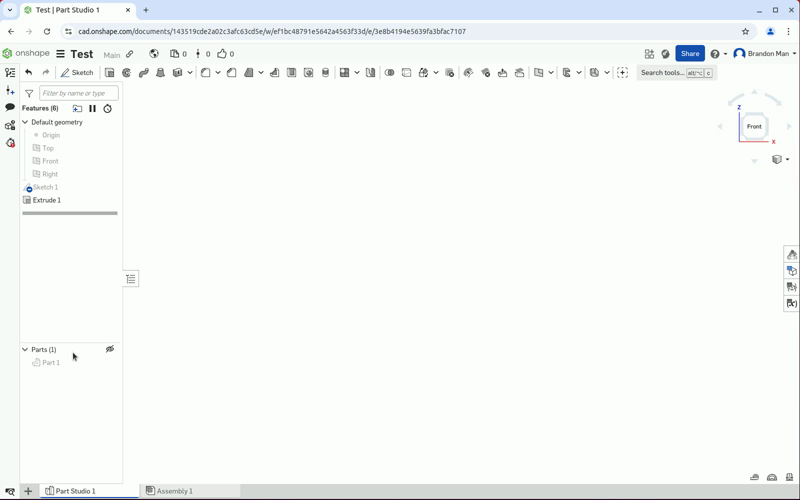
key(space)
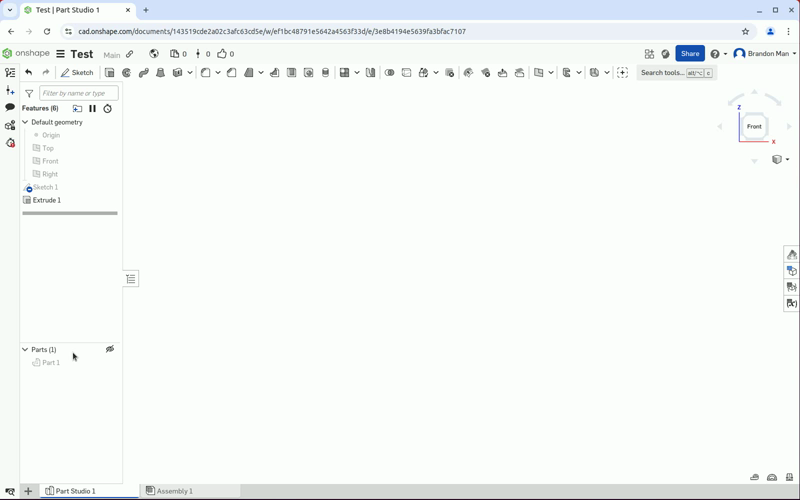
key_down(shift)
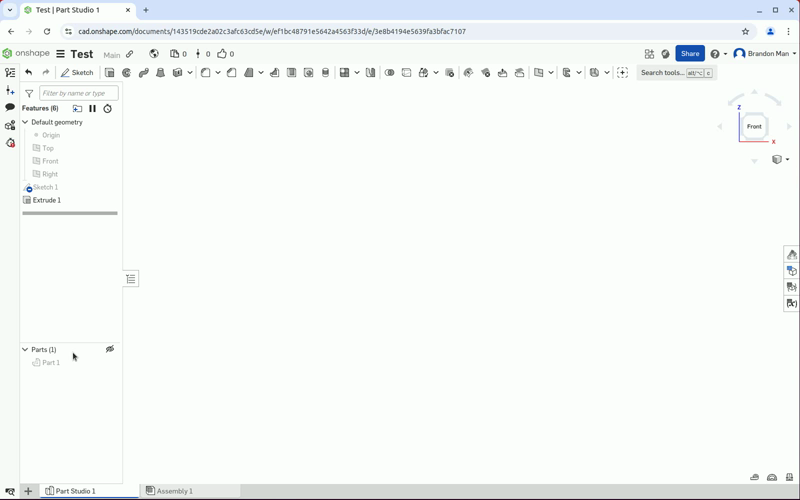
key(left)
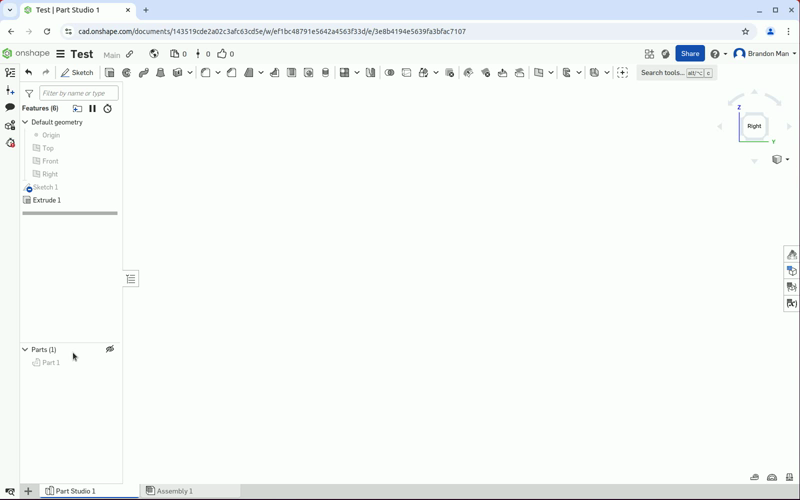
key_up(shift)
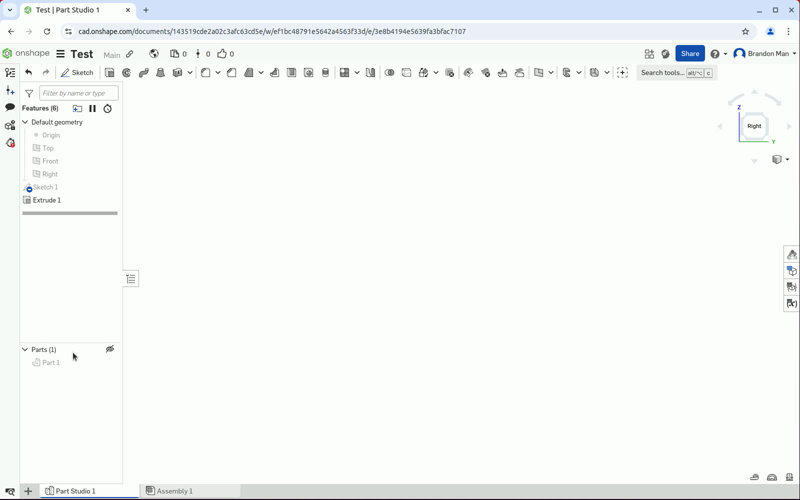
mouse_move(73, 352)
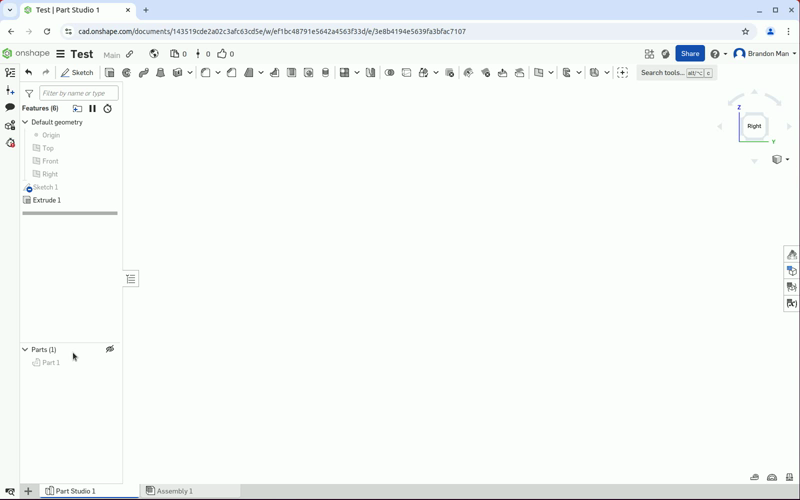
key(shift+y)
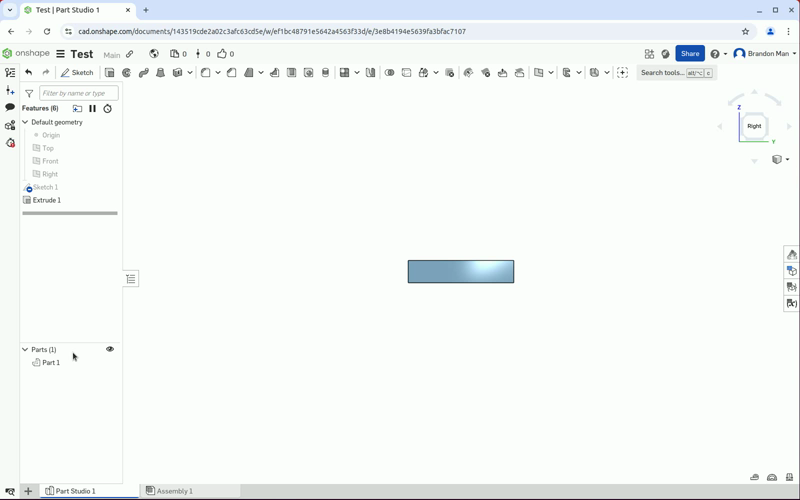
mouse_move(541, 75)
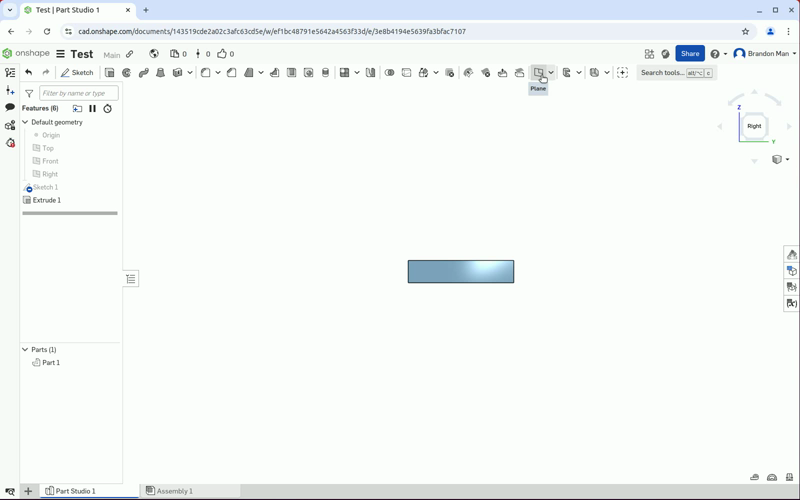
click(541, 75)
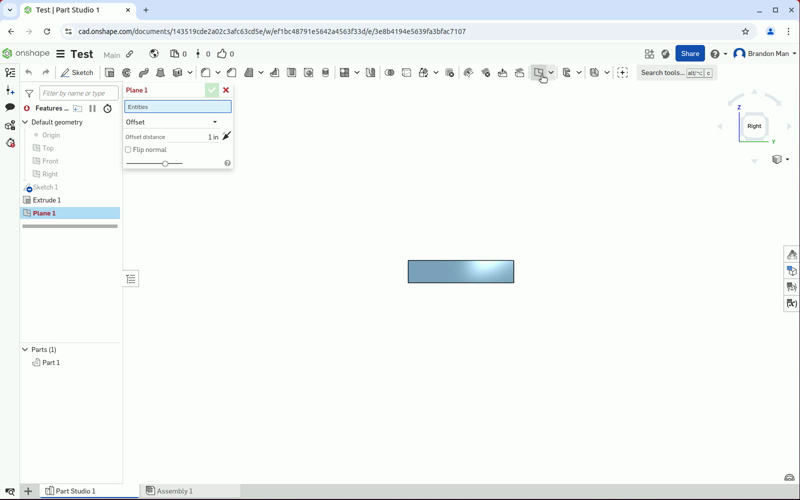
mouse_move(73, 176)
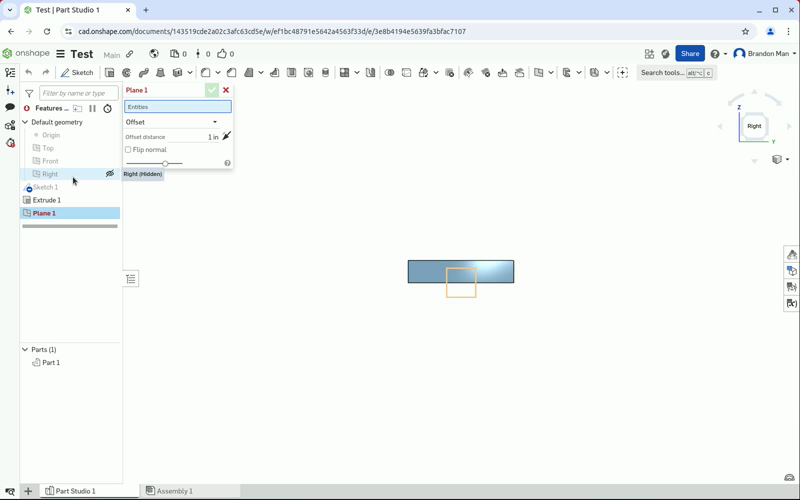
click(73, 176)
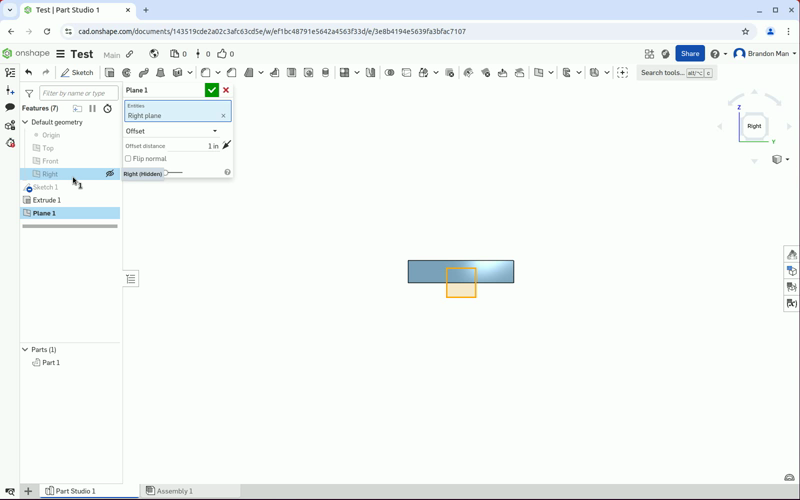
key(tab, 2)
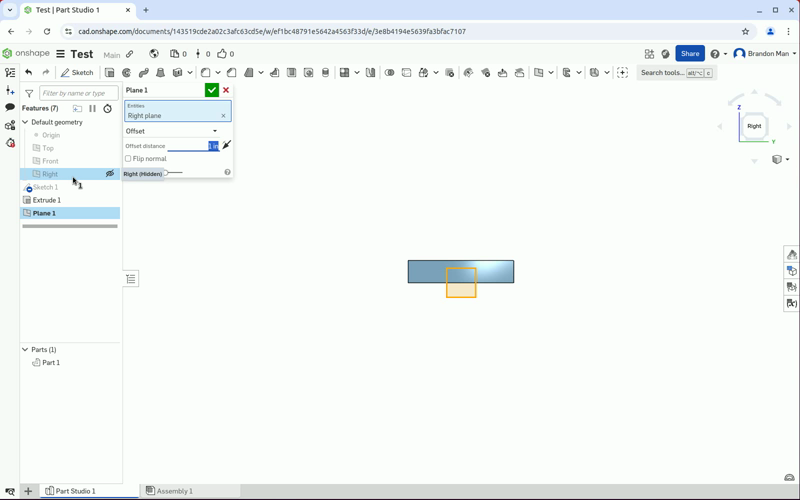
text(22.4)
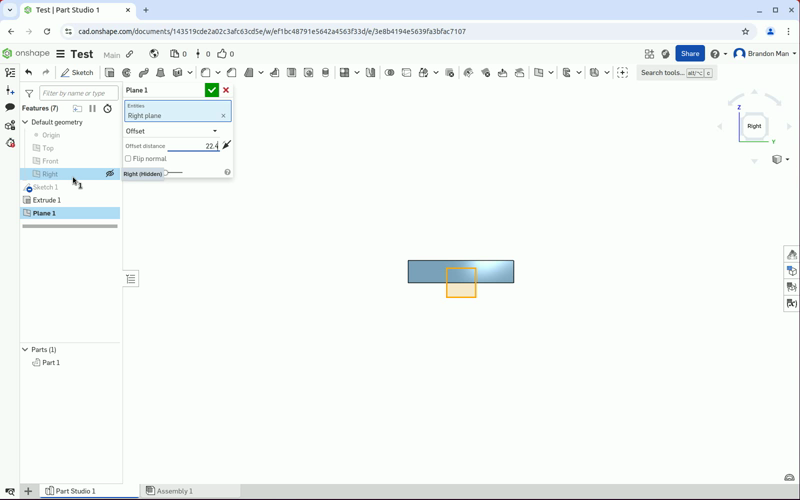
key(enter, 2)
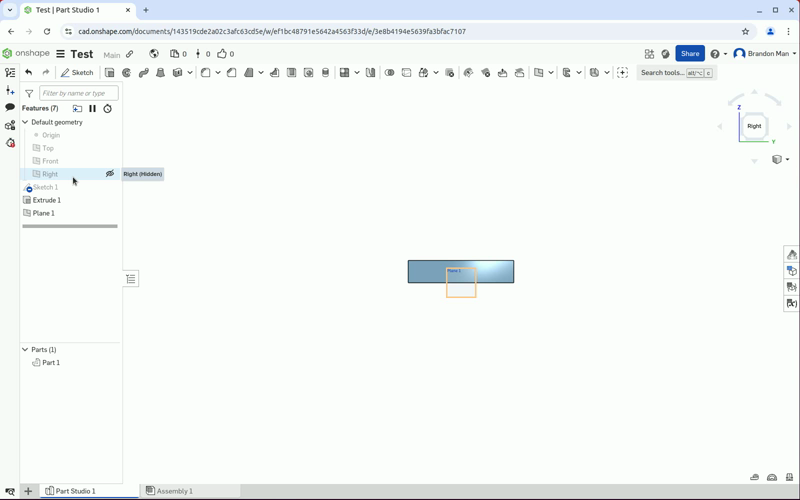
key(shift+s)
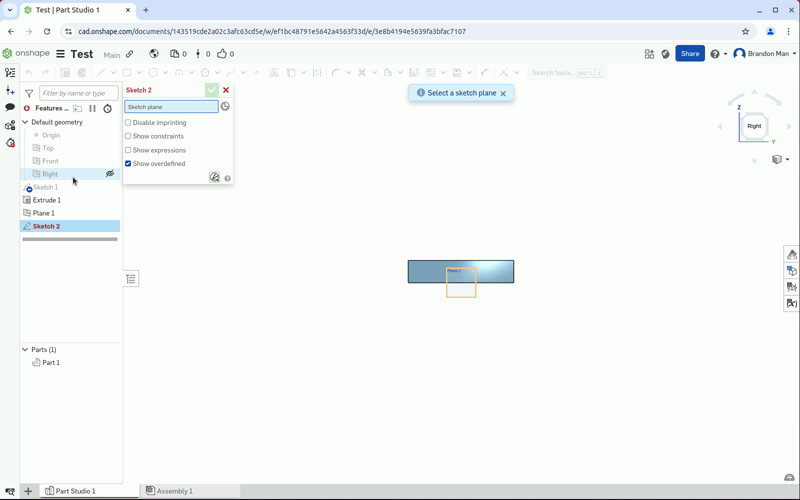
mouse_move(73, 215)
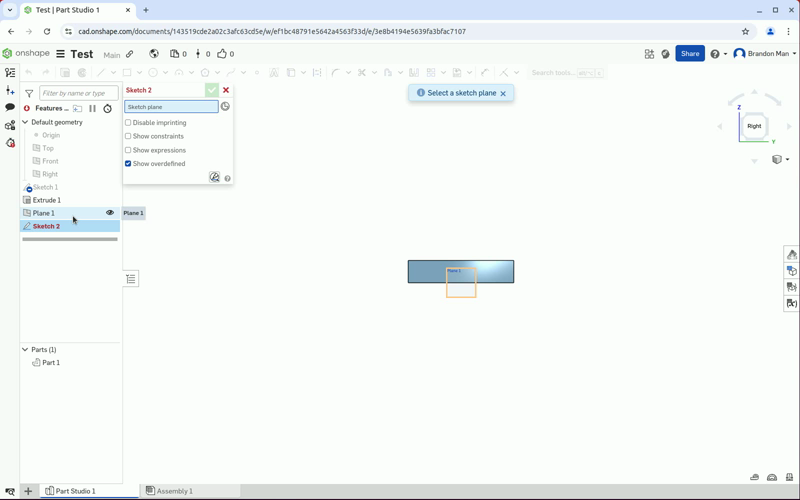
click(73, 215)
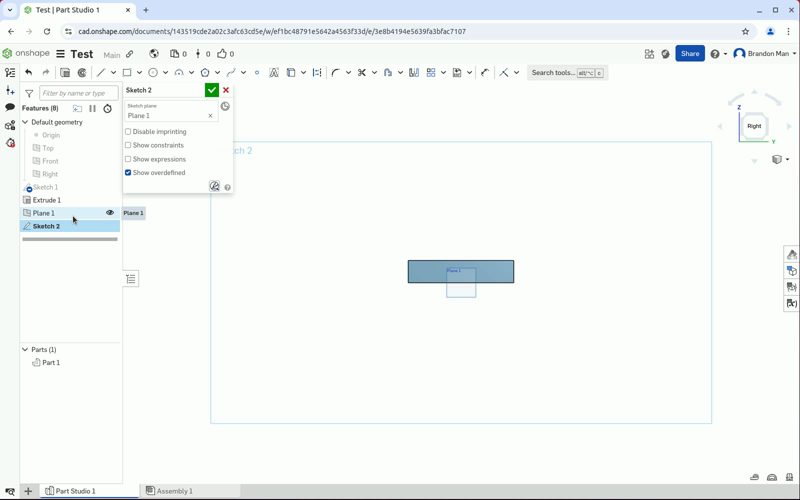
mouse_move(73, 352)
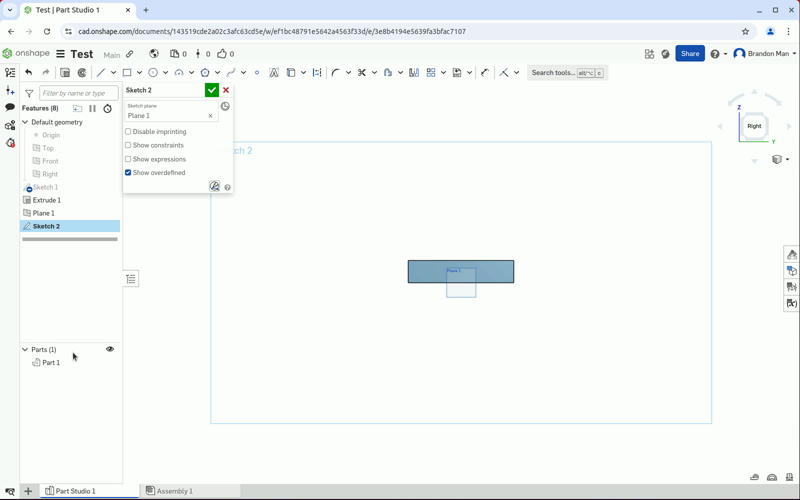
key(y)
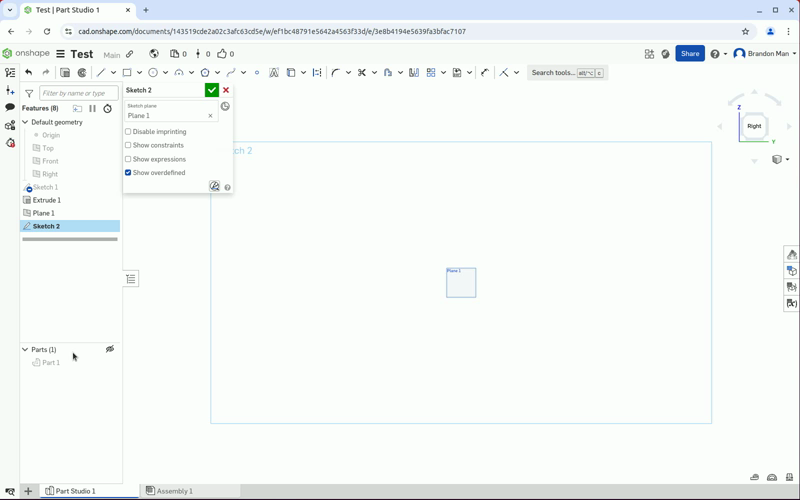
key(l)
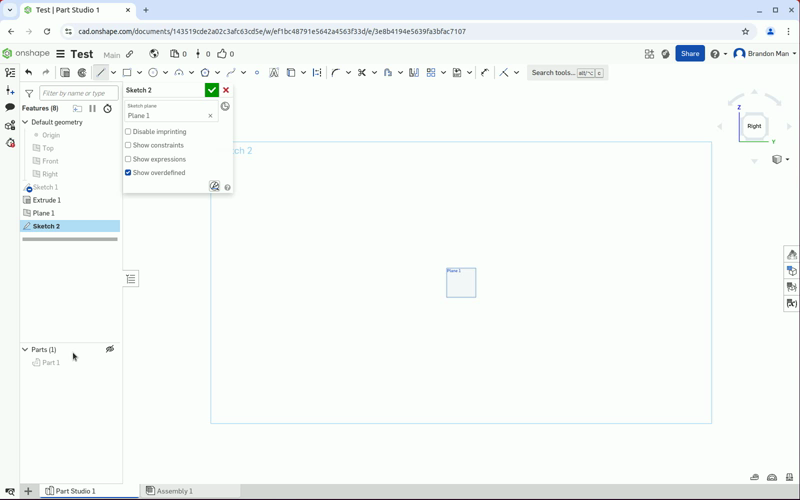
key_down(shift)
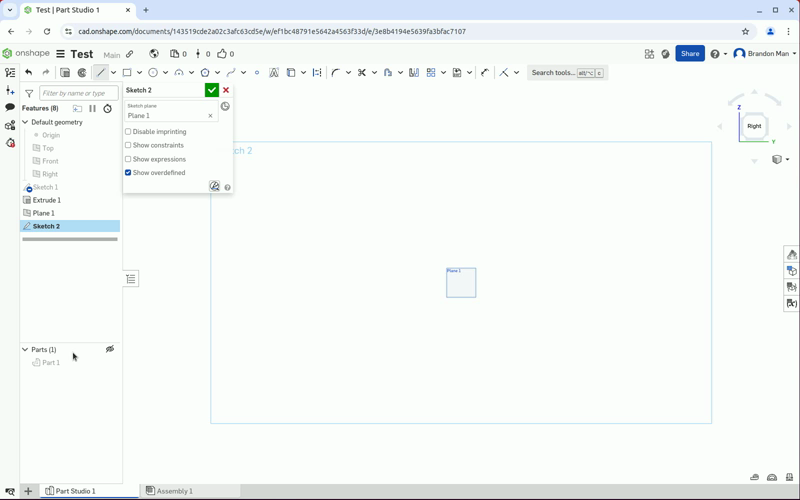
mouse_move(407, 282)
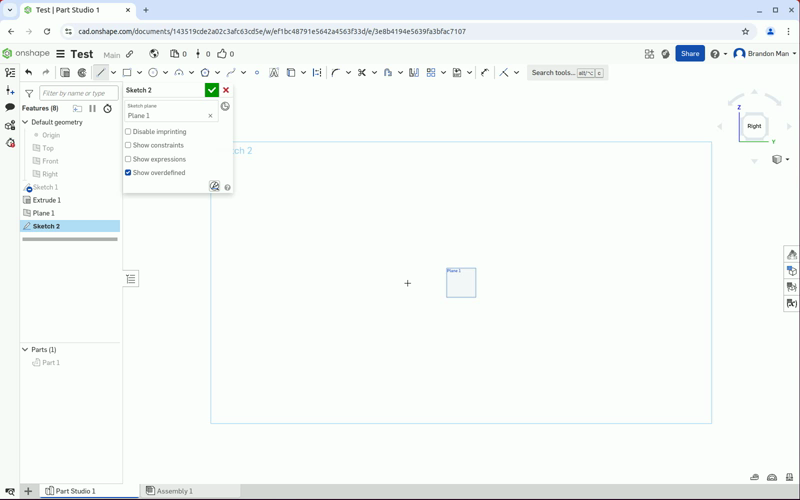
click(407, 282)
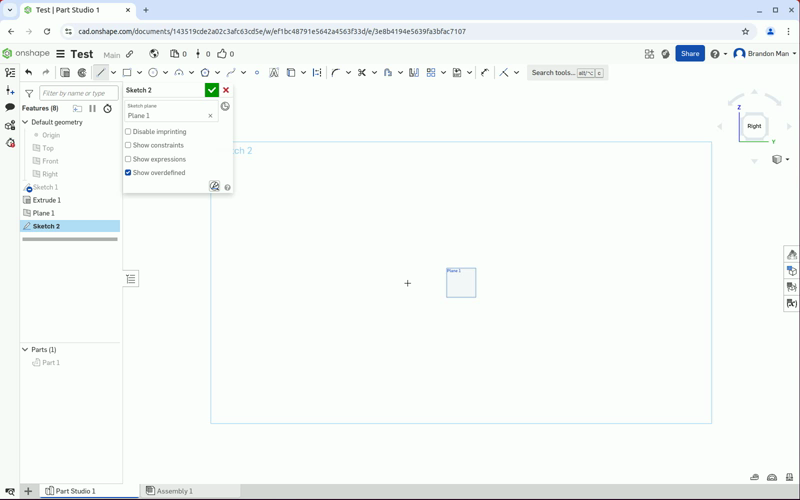
key_up(shift)
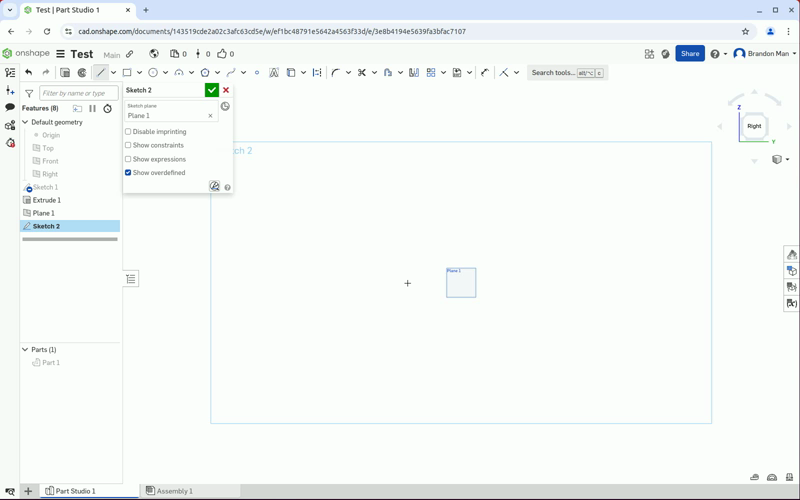
key_down(shift)
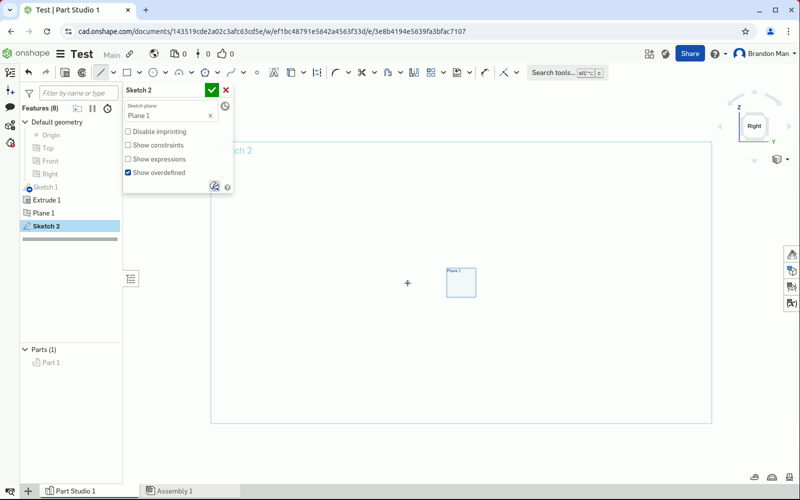
mouse_move(513, 282)
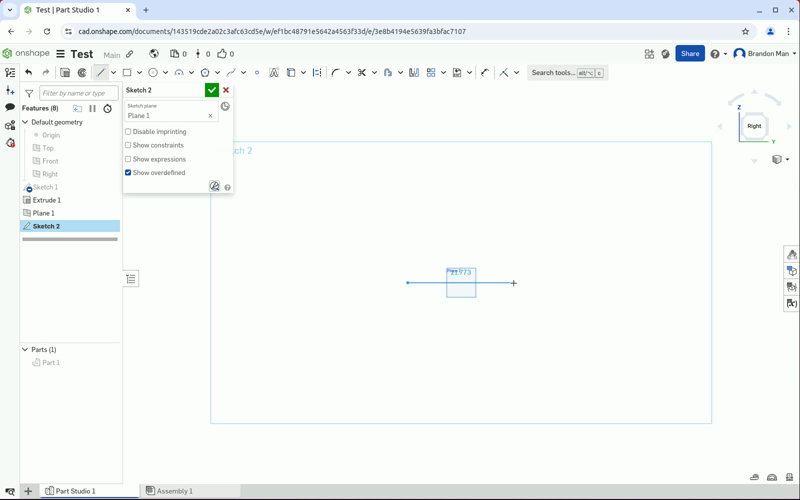
click(513, 282)
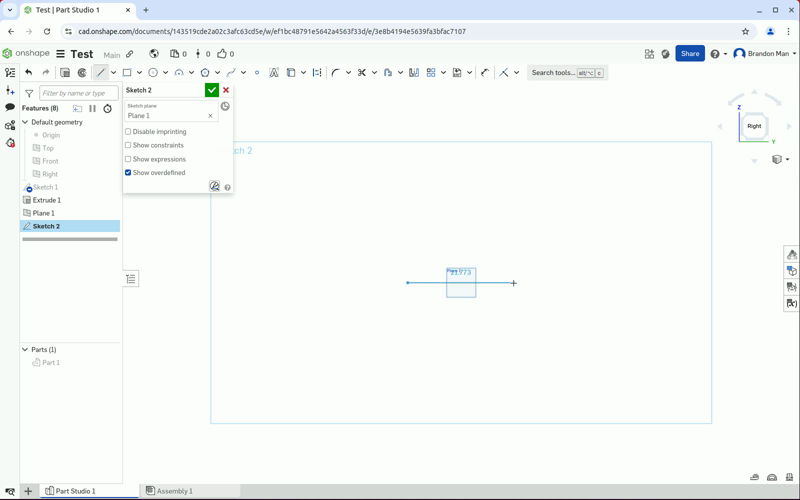
key_up(shift)
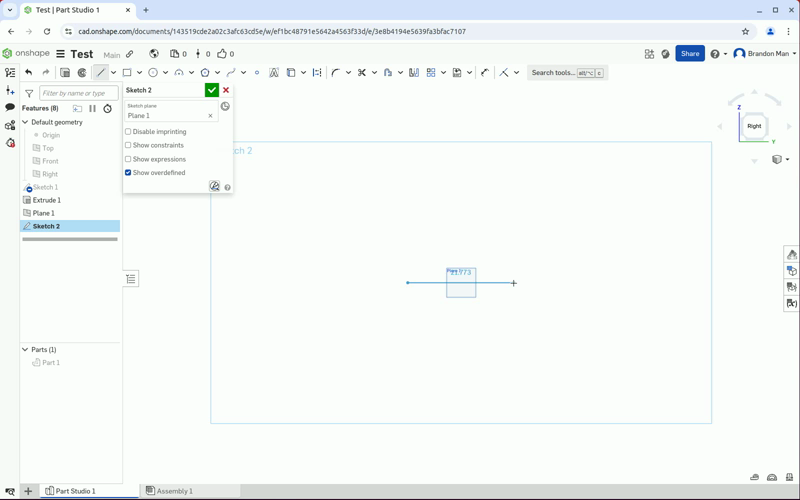
key_down(shift)
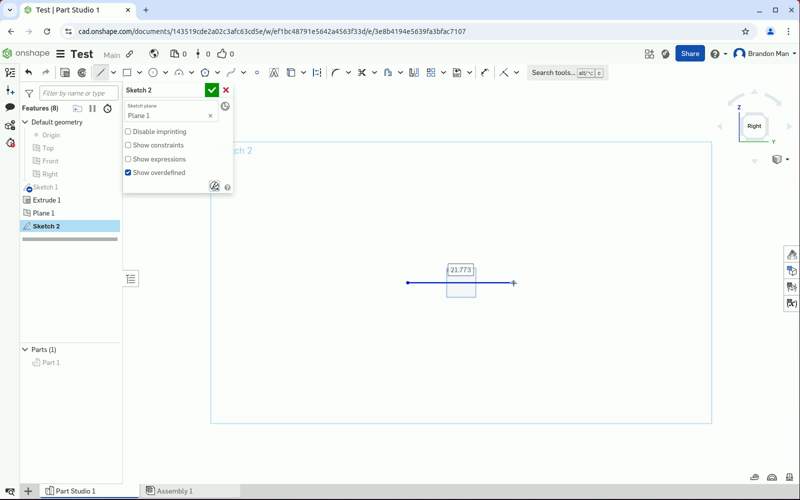
mouse_move(543, 282)
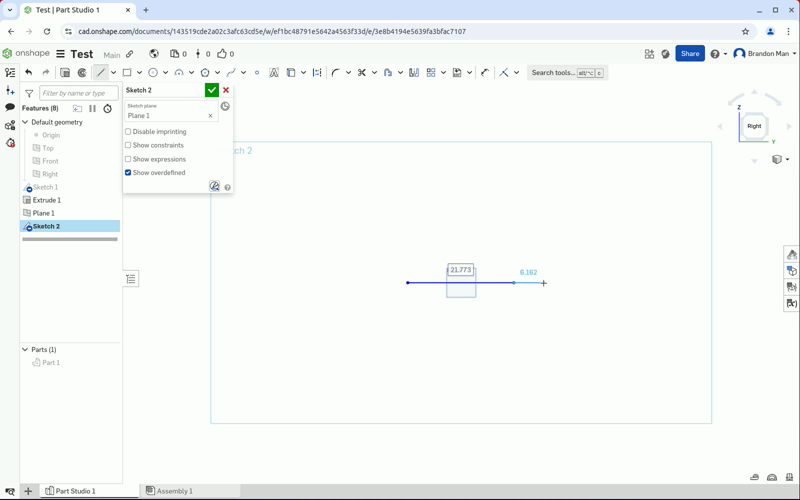
mouse_move(513, 260)
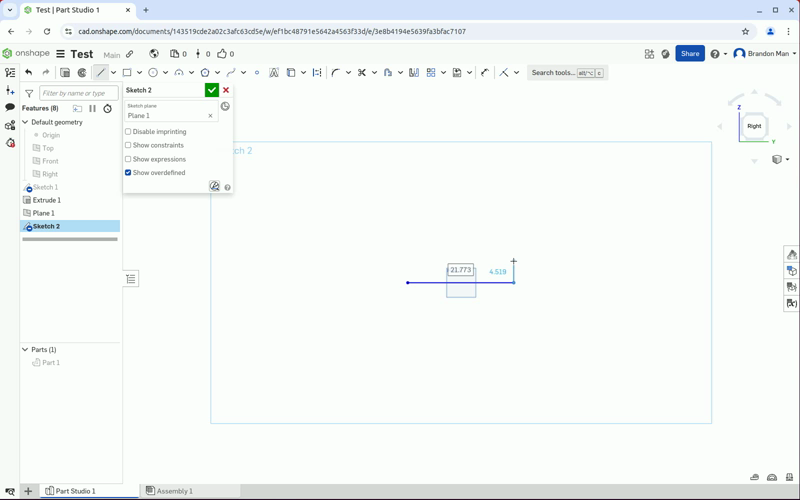
click(513, 260)
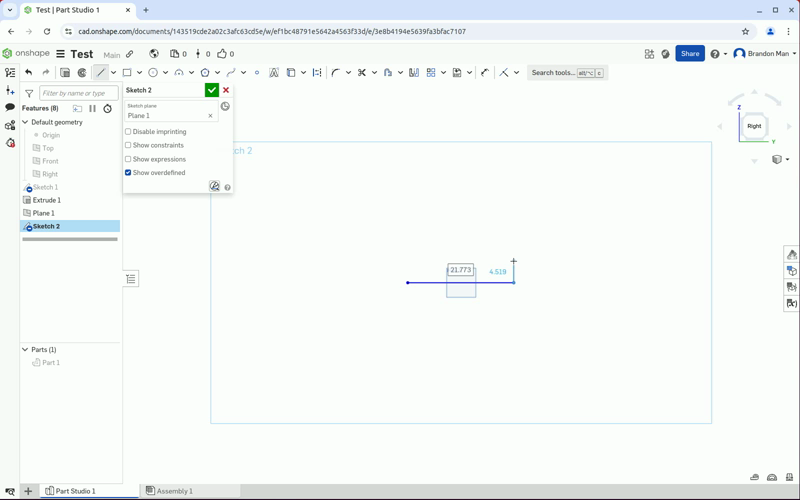
key_up(shift)
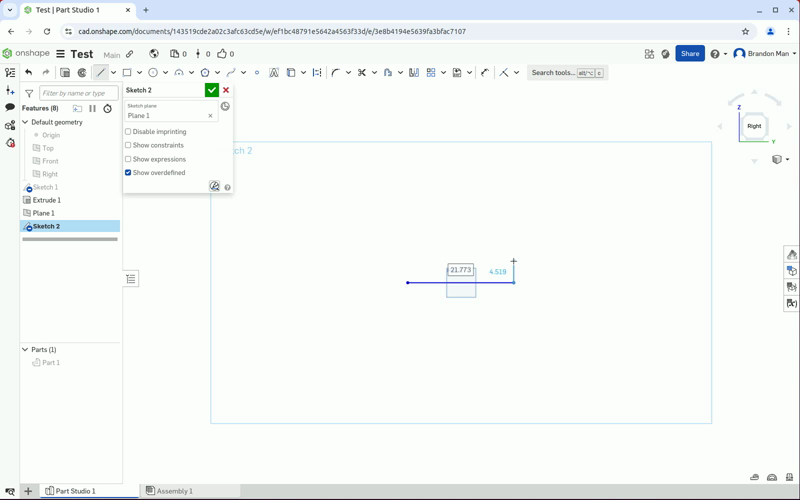
key_down(shift)
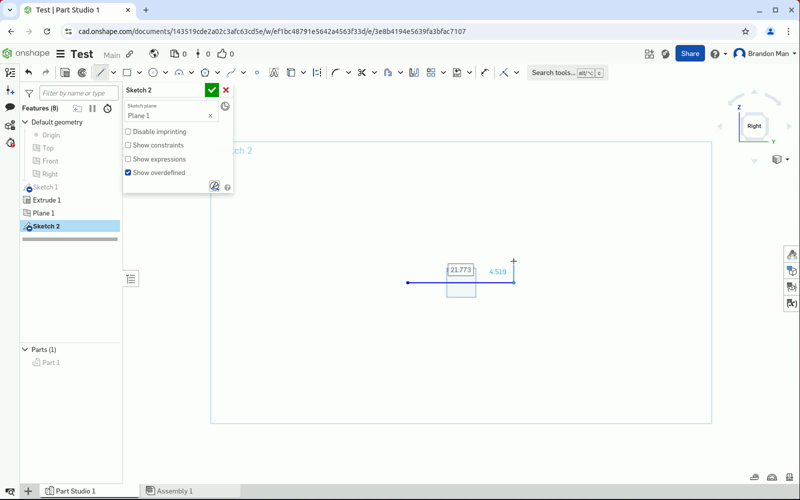
mouse_move(407, 260)
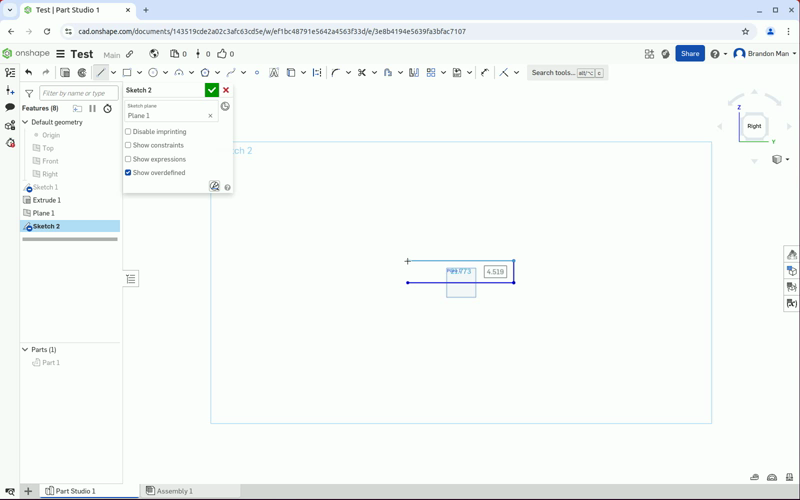
click(407, 260)
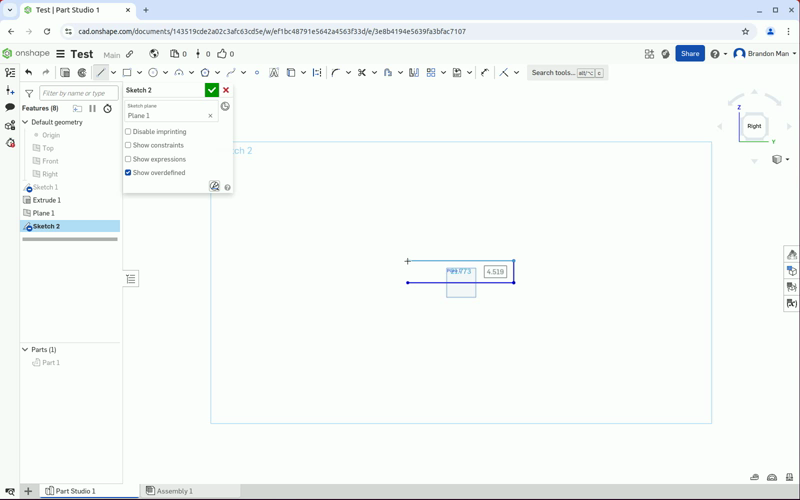
key_up(shift)
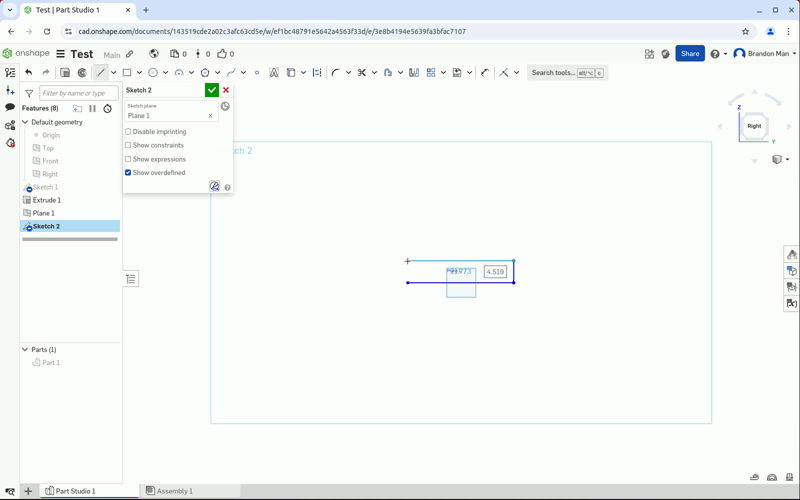
mouse_move(437, 260)
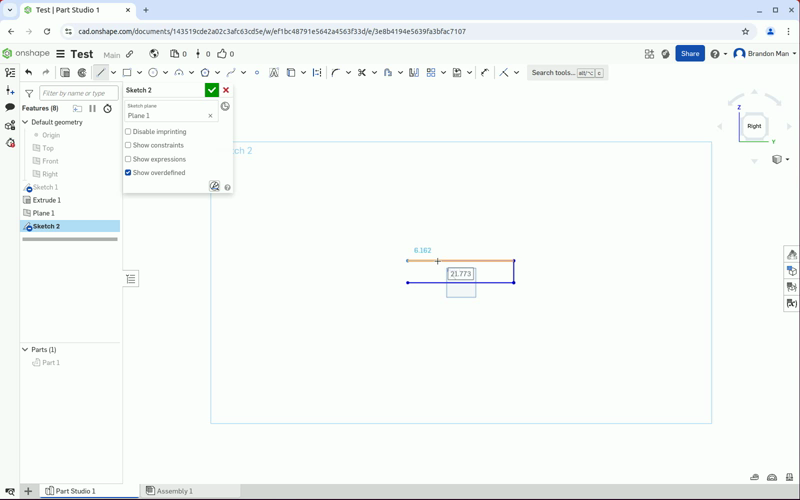
key_down(shift)
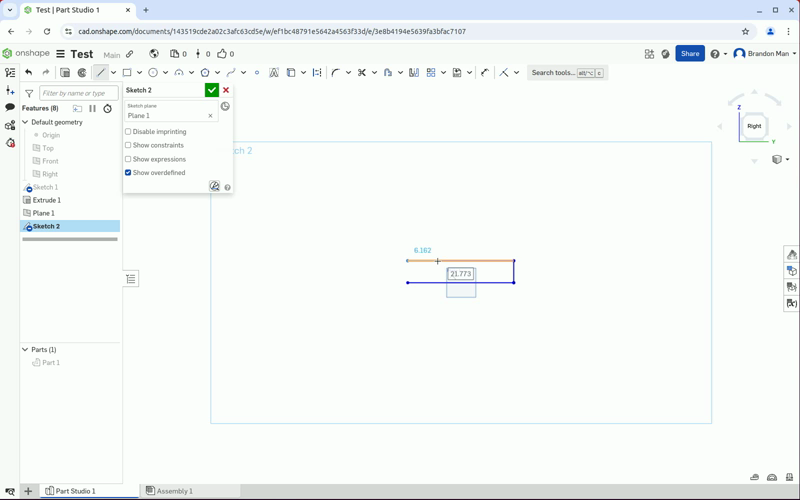
mouse_move(407, 282)
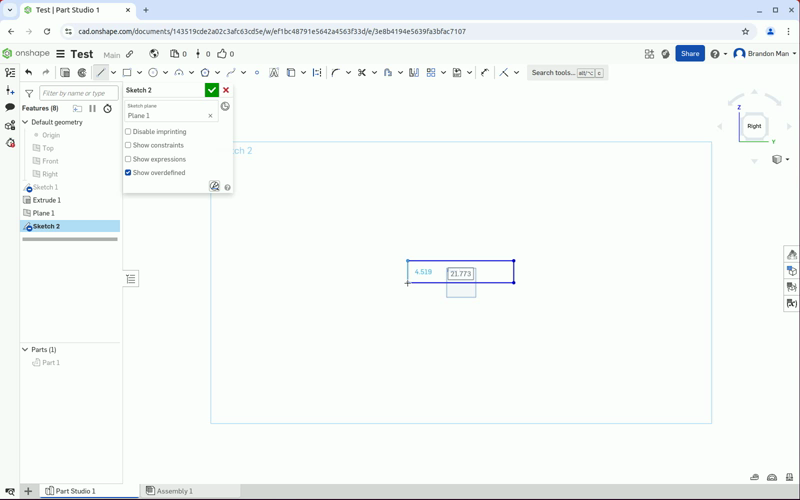
key_up(shift)
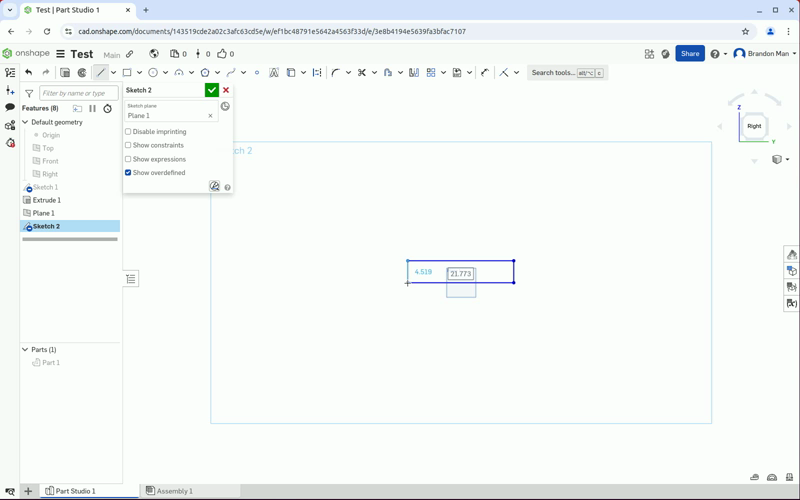
click(407, 282)
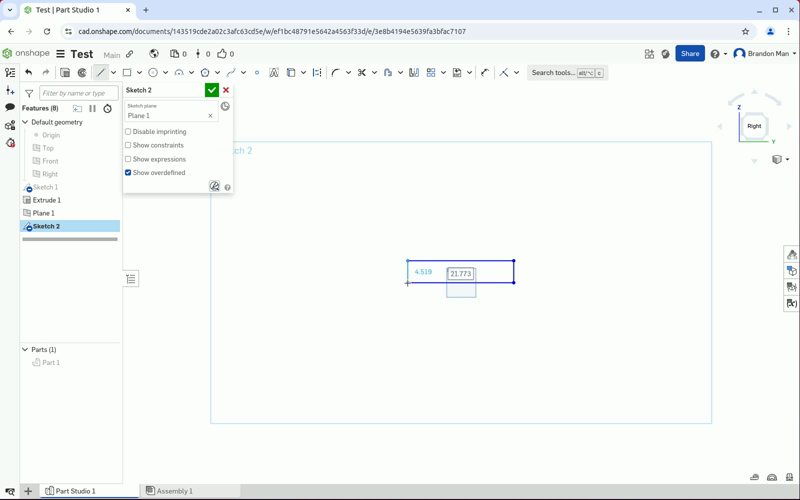
key(esc)
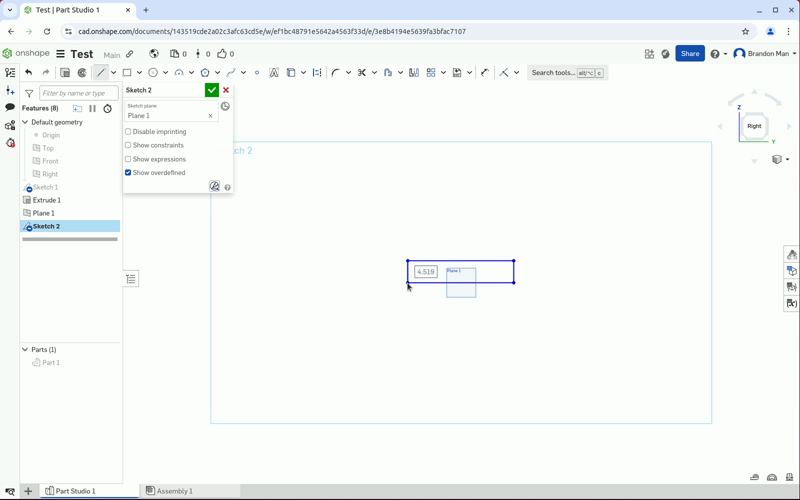
mouse_move(471, 271)
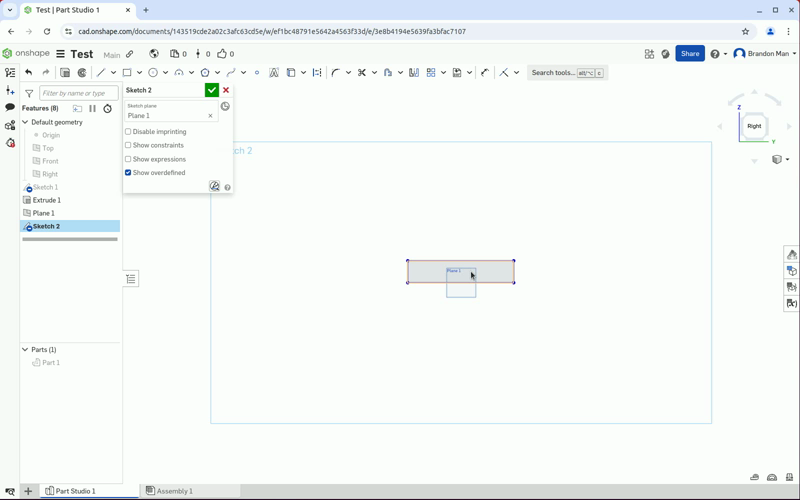
click(471, 271)
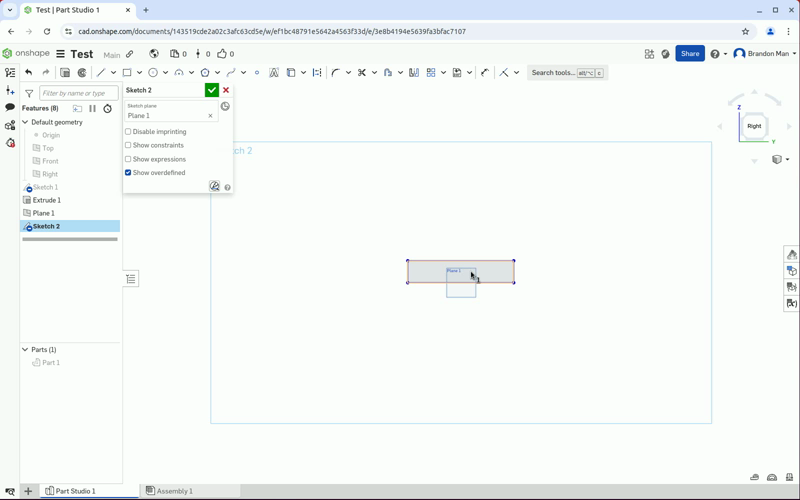
mouse_move(73, 352)
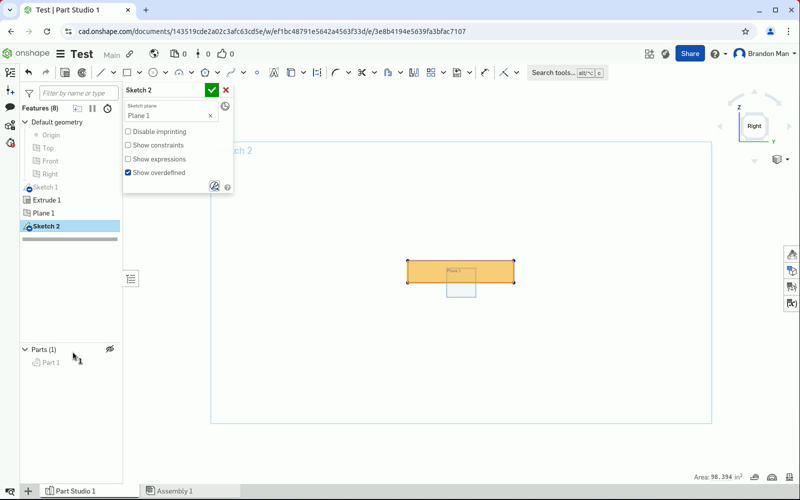
key(shift+y)
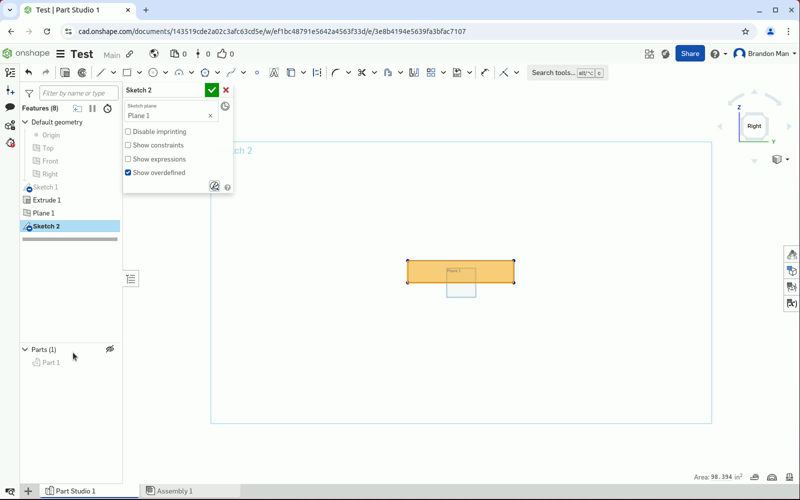
key(shift+e)
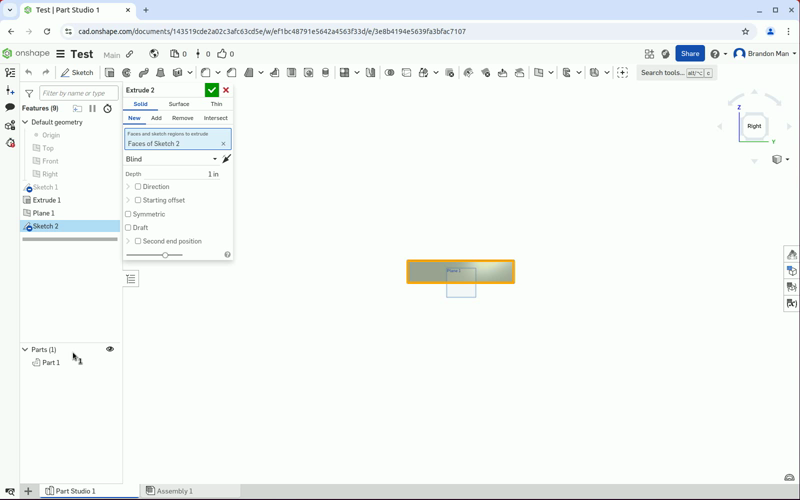
mouse_move(143, 106)
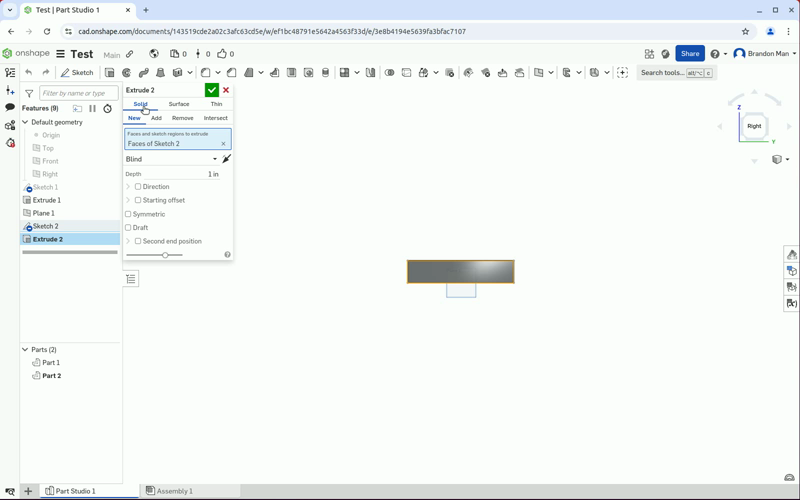
click(143, 106)
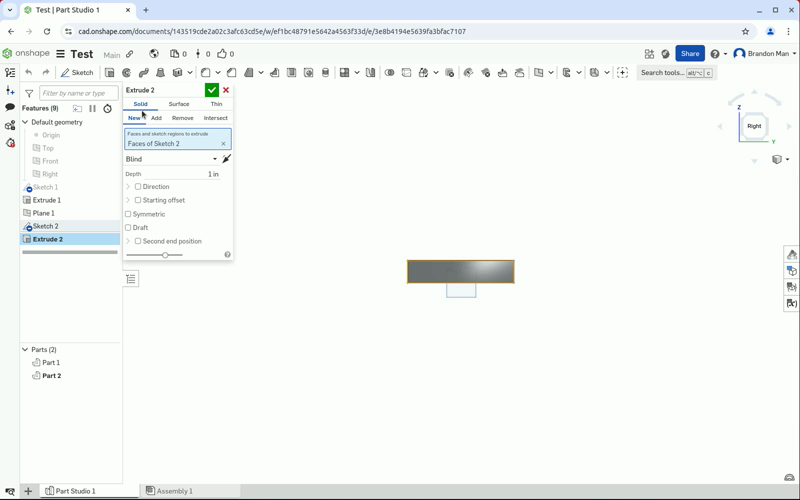
mouse_move(137, 120)
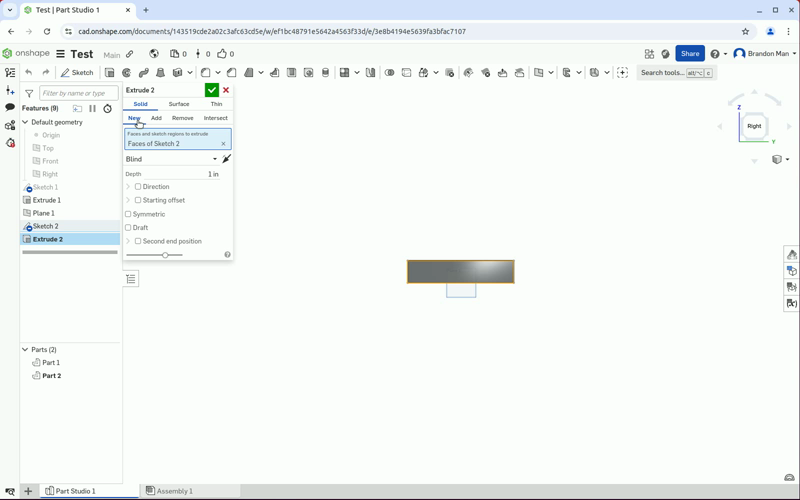
click(137, 120)
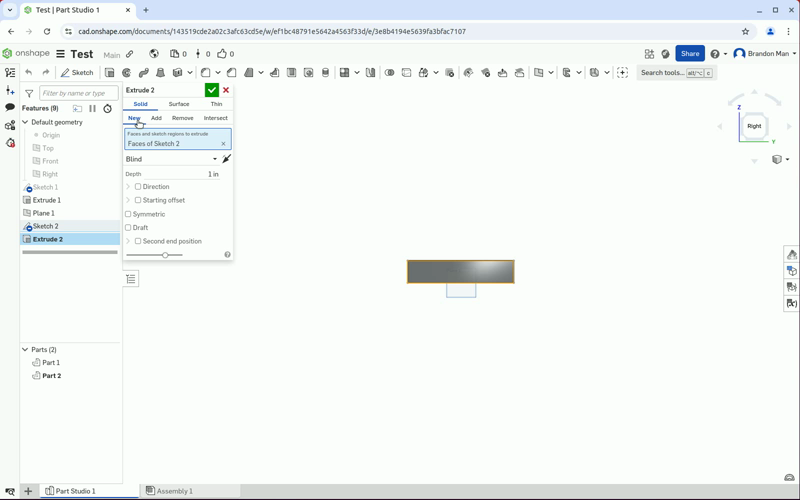
key(tab, 4)
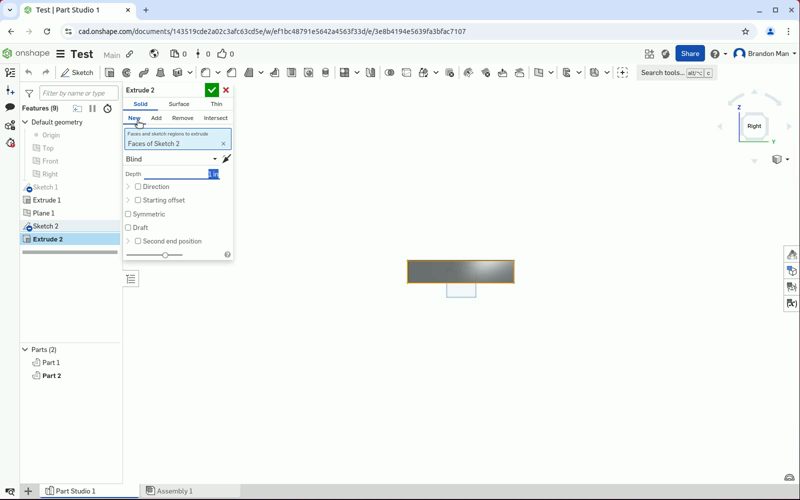
text(0.722)
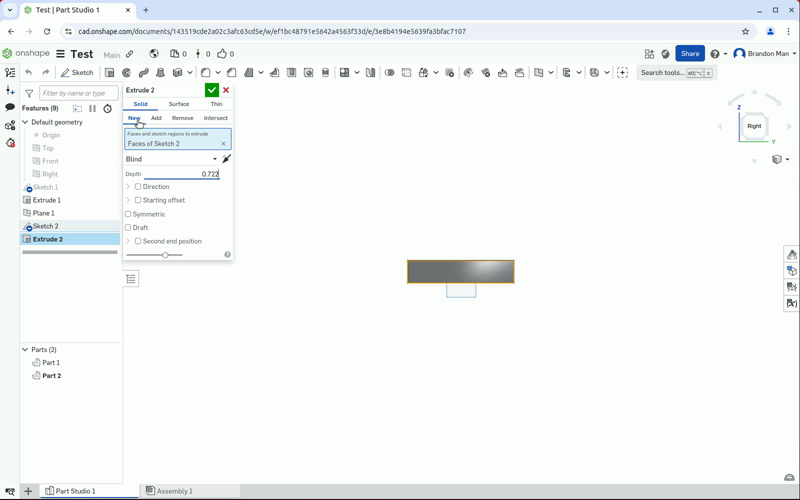
key(enter)
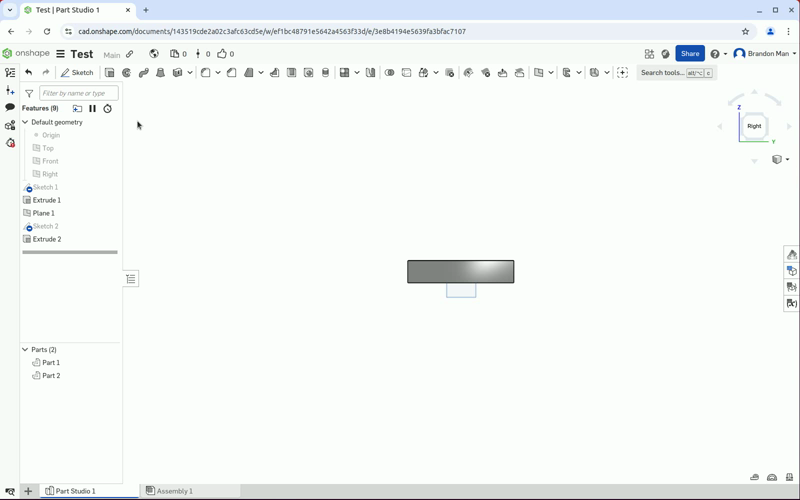
key(shift+h)
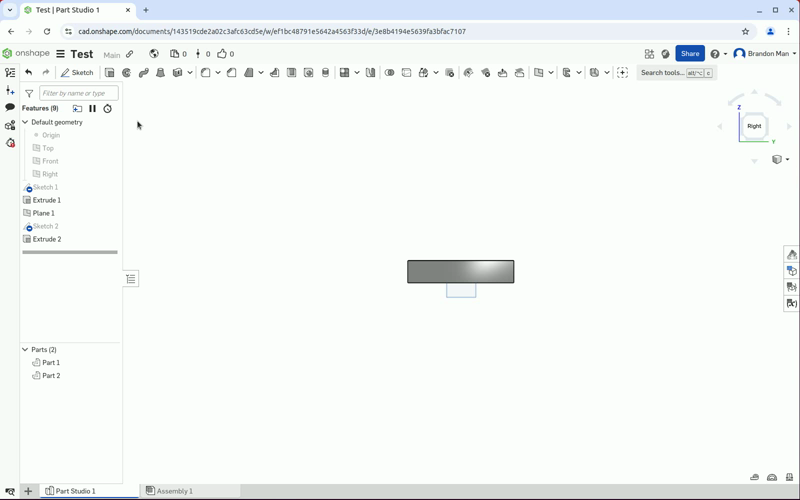
key(shift+h)
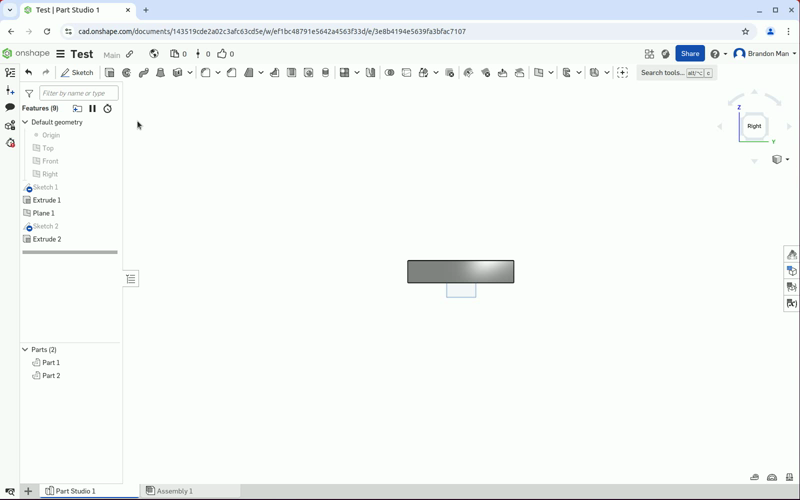
mouse_move(73, 189)
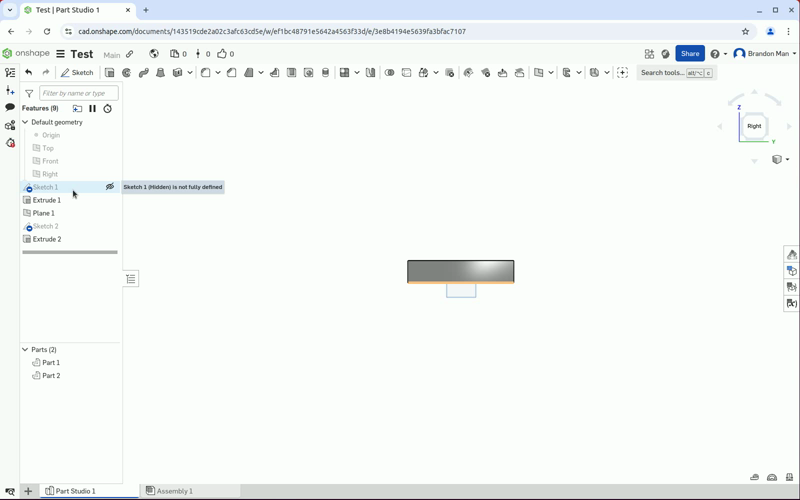
click(73, 189)
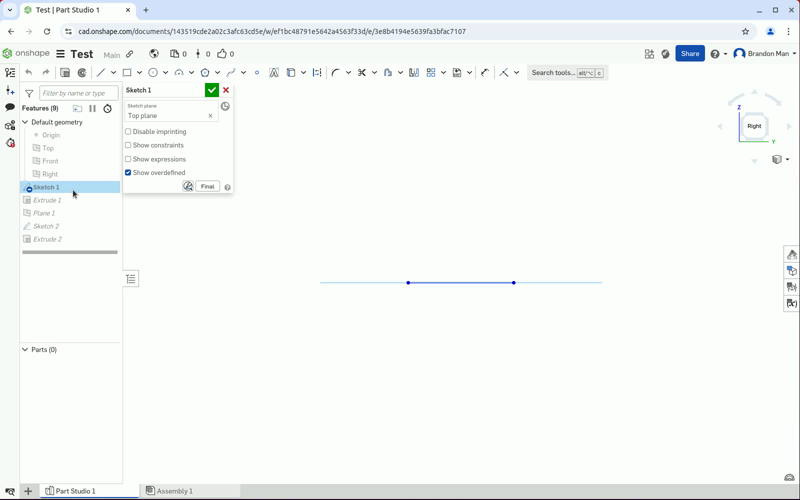
mouse_move(229, 92)
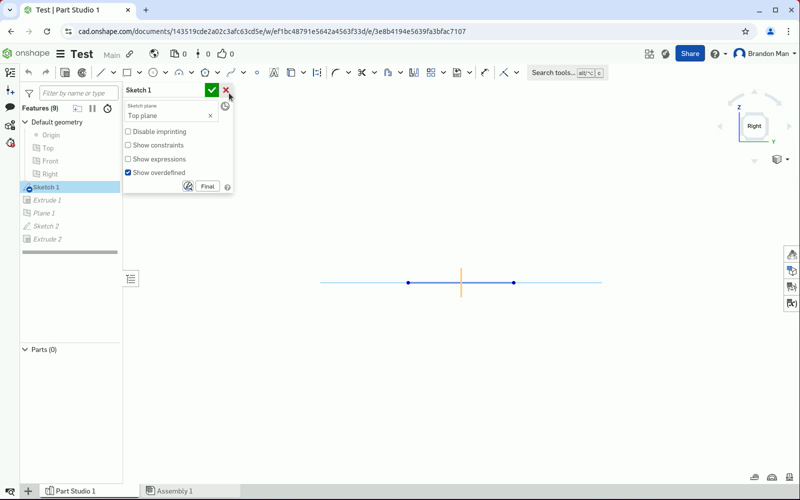
click(229, 92)
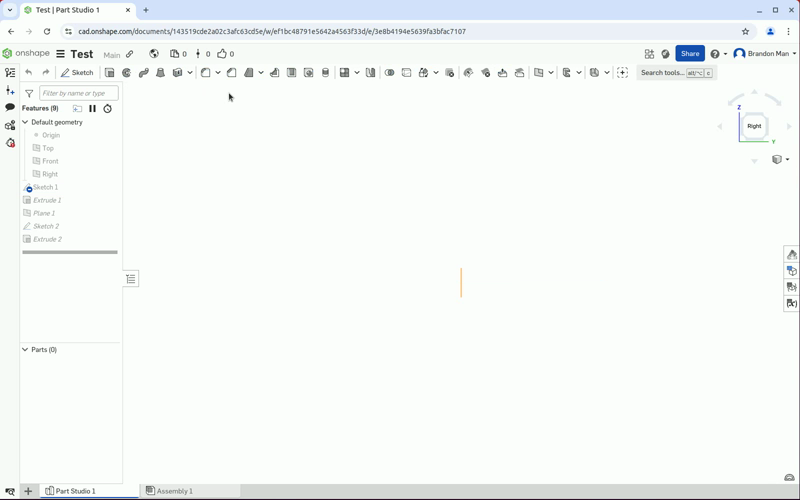
key(shift+s)
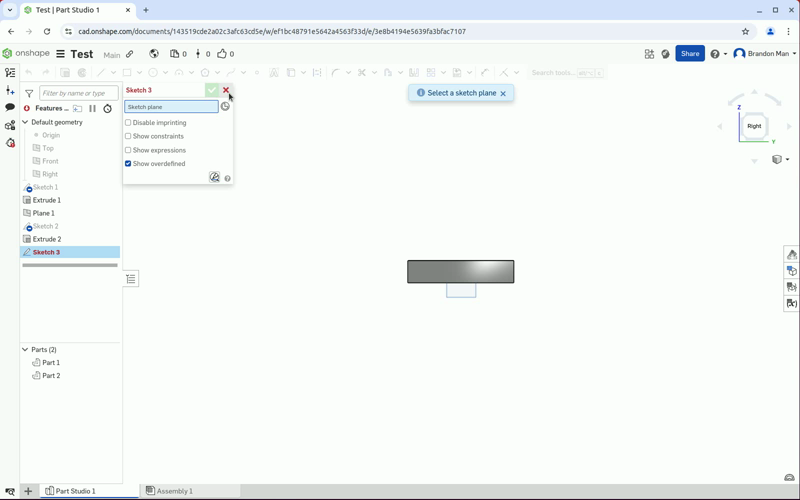
mouse_move(73, 215)
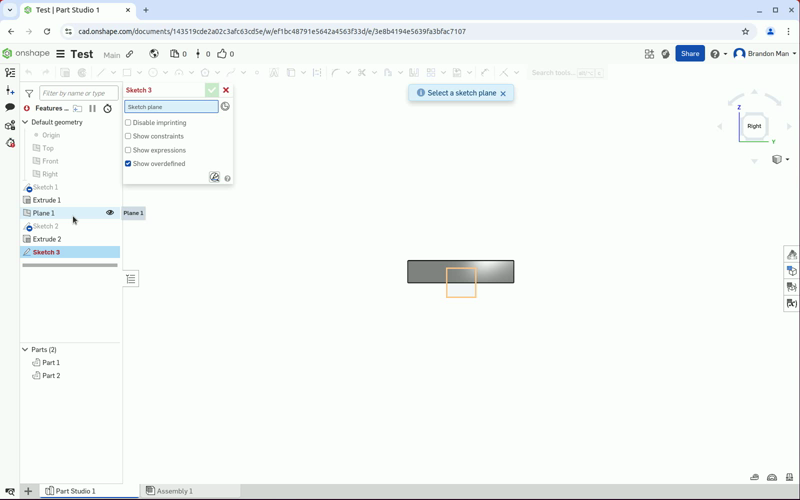
click(73, 215)
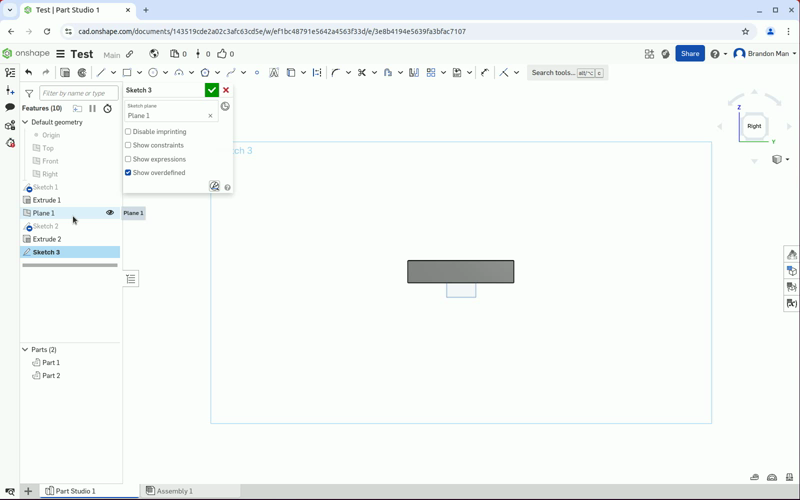
mouse_move(73, 352)
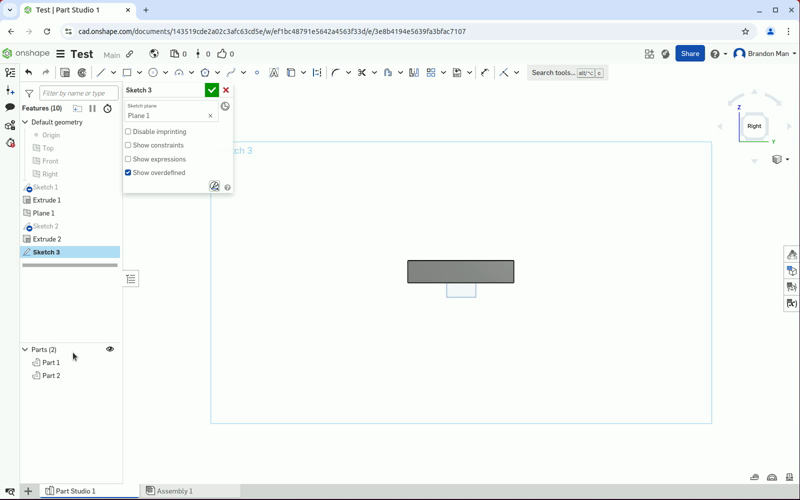
key(y)
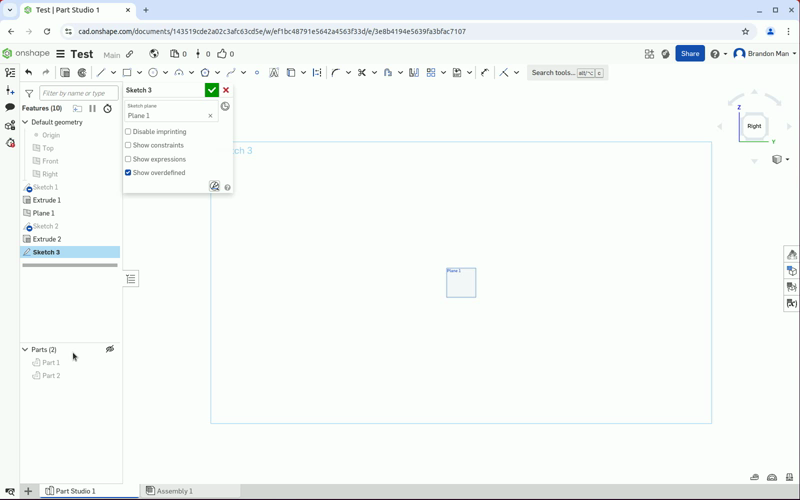
key(l)
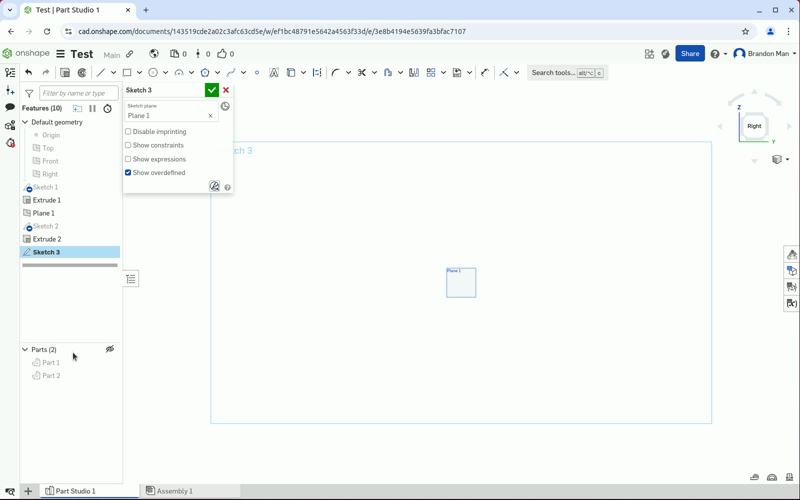
key_down(shift)
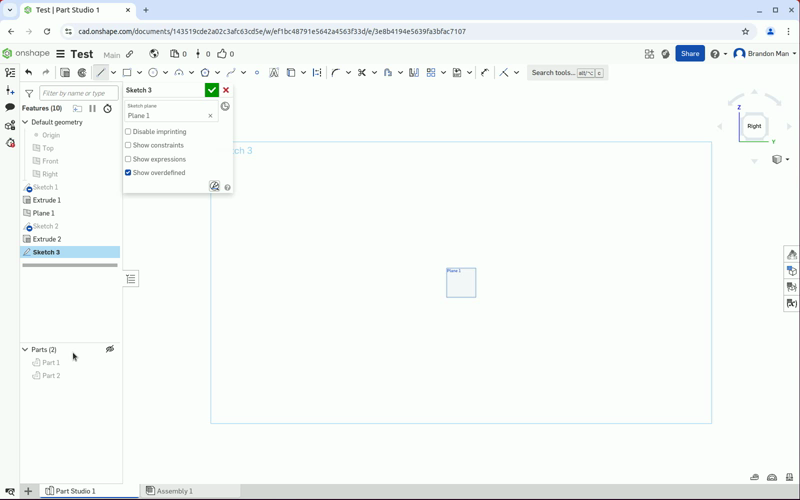
mouse_move(407, 260)
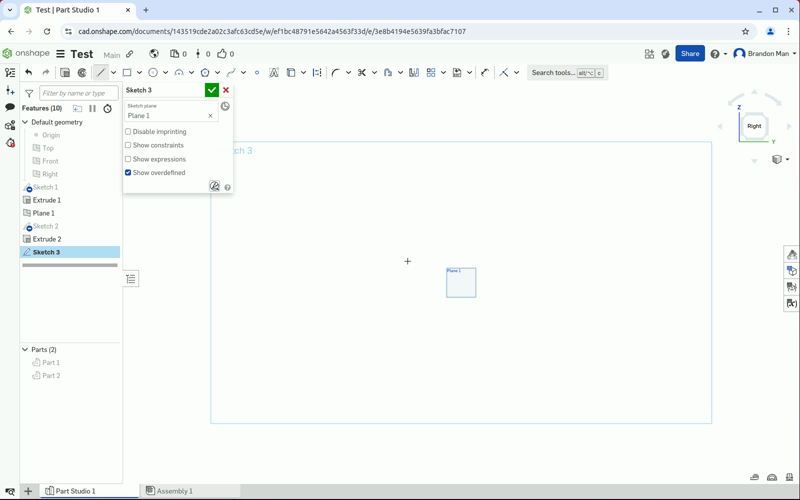
click(407, 260)
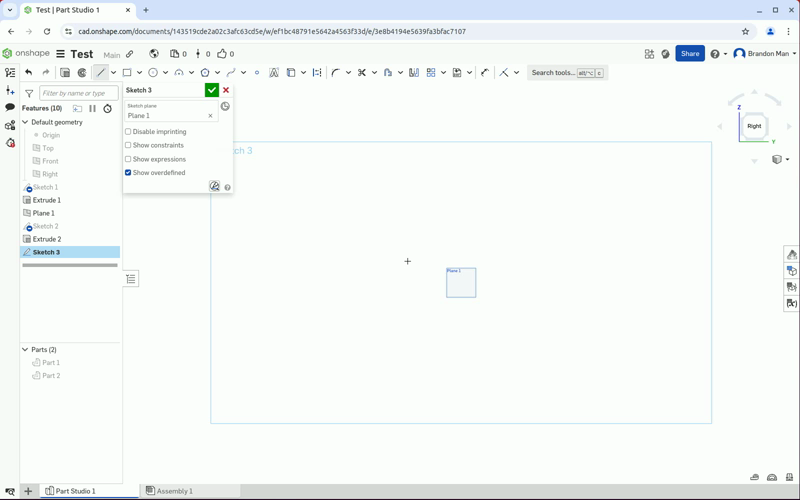
key_up(shift)
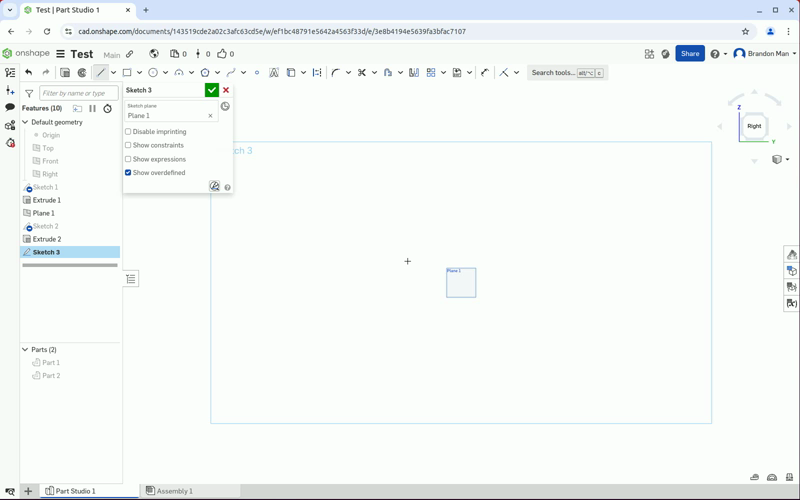
key_down(shift)
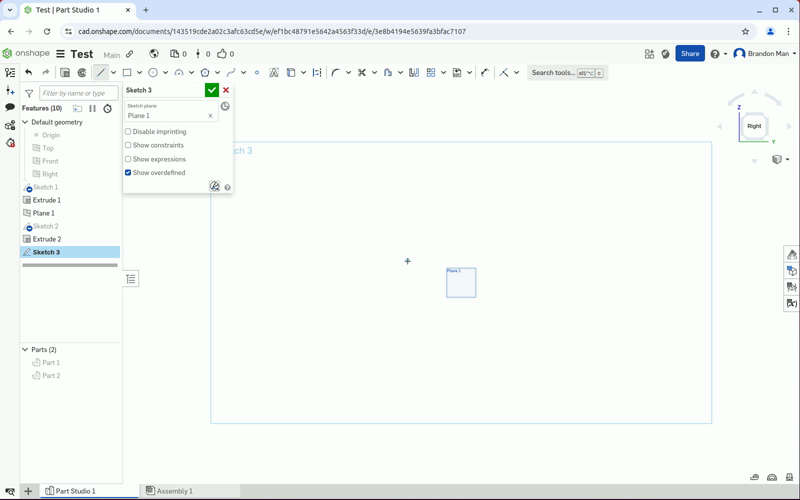
mouse_move(513, 260)
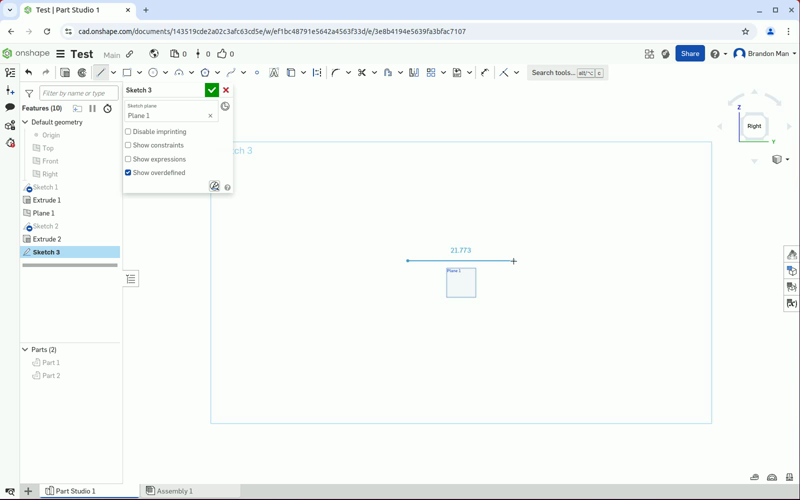
click(513, 260)
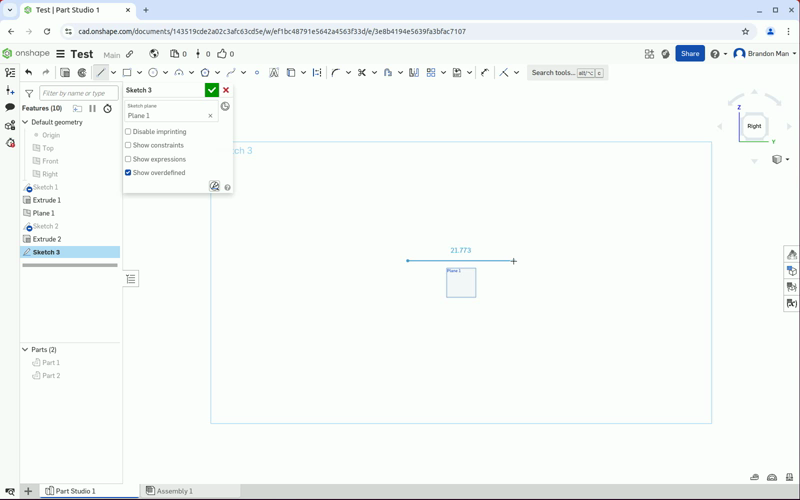
key_up(shift)
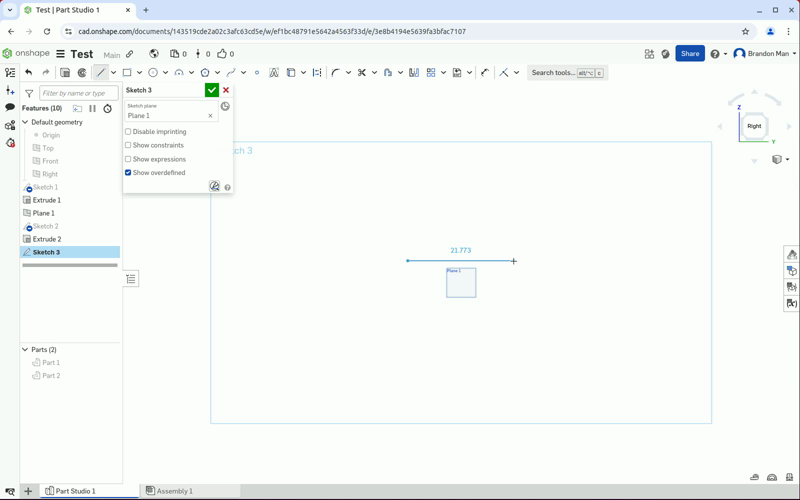
key_down(shift)
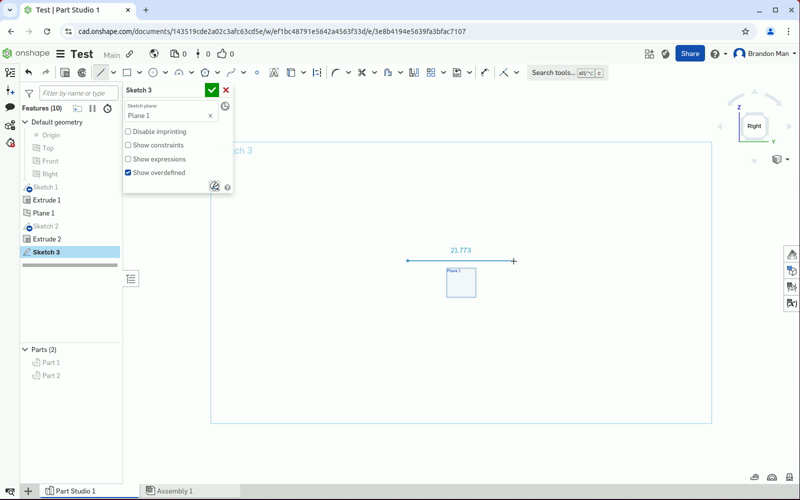
mouse_move(543, 260)
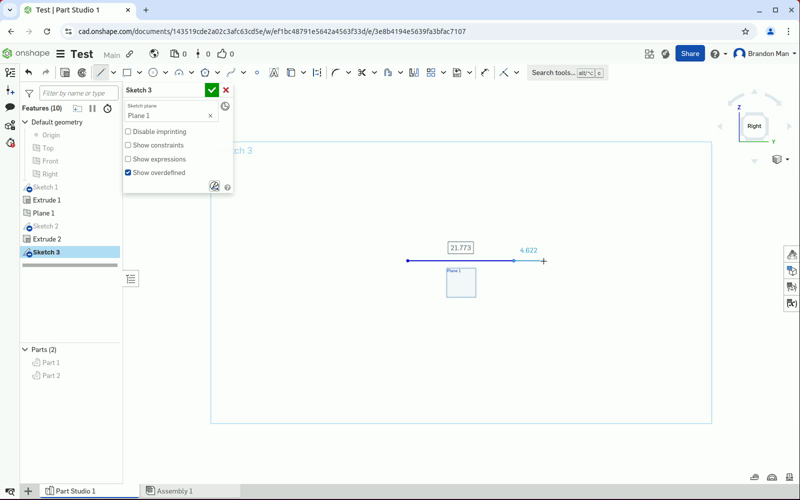
mouse_move(513, 257)
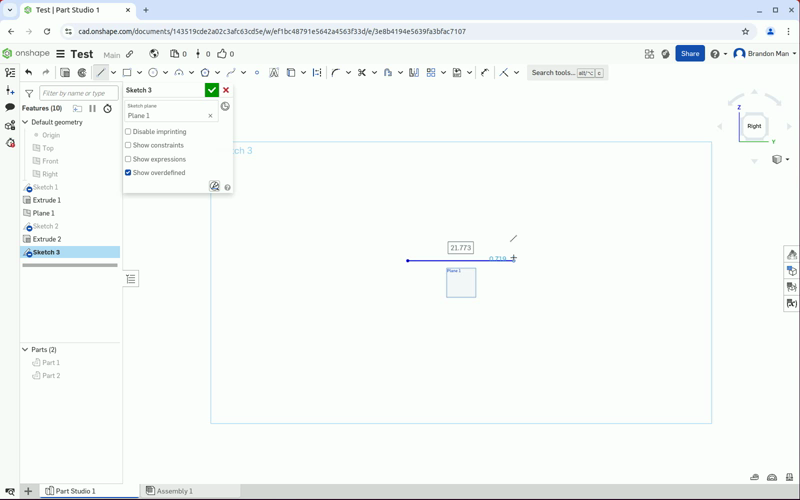
scroll(6)
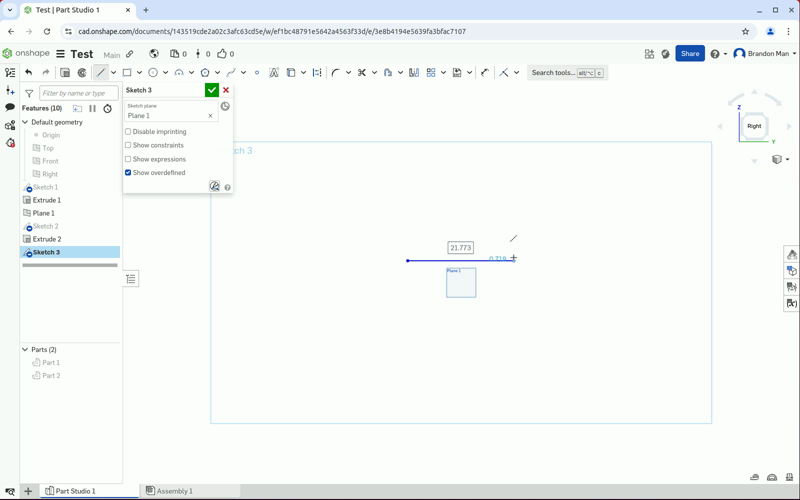
scroll(6)
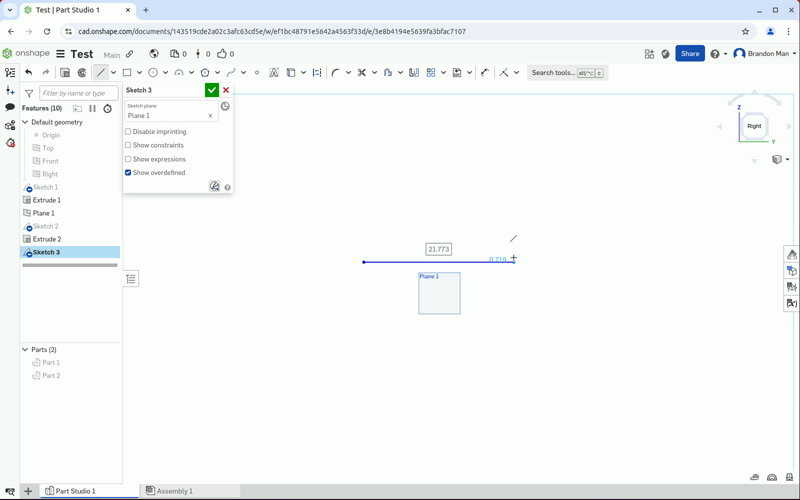
scroll(6)
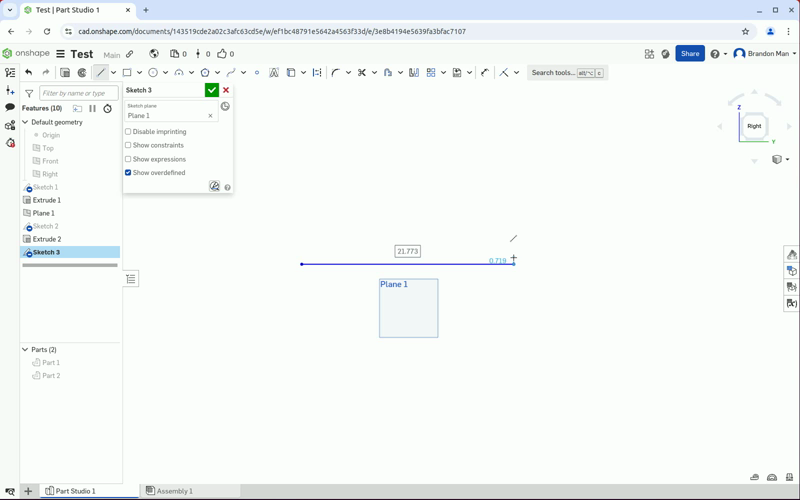
scroll(6)
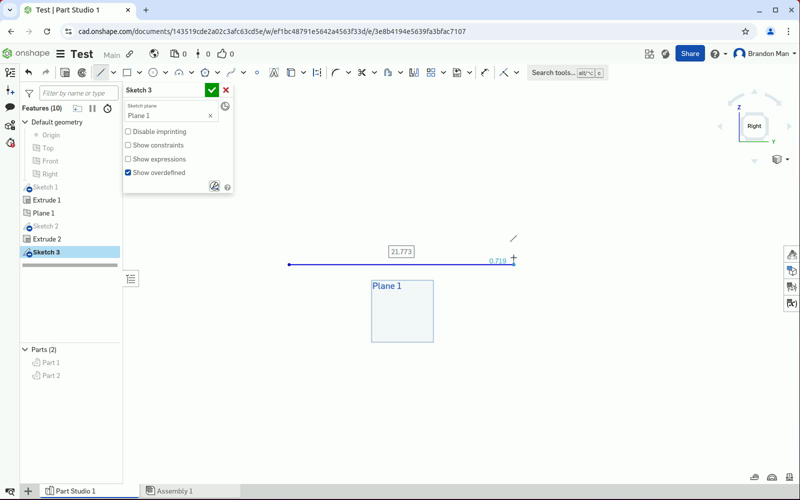
scroll(6)
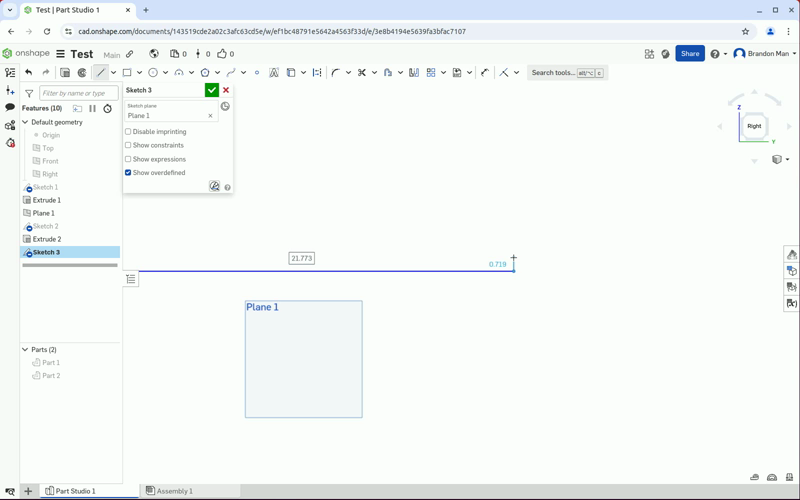
scroll(6)
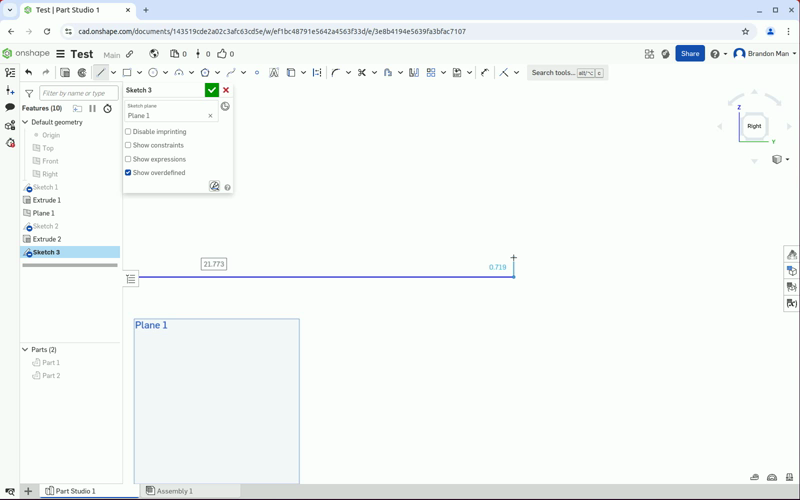
scroll(6)
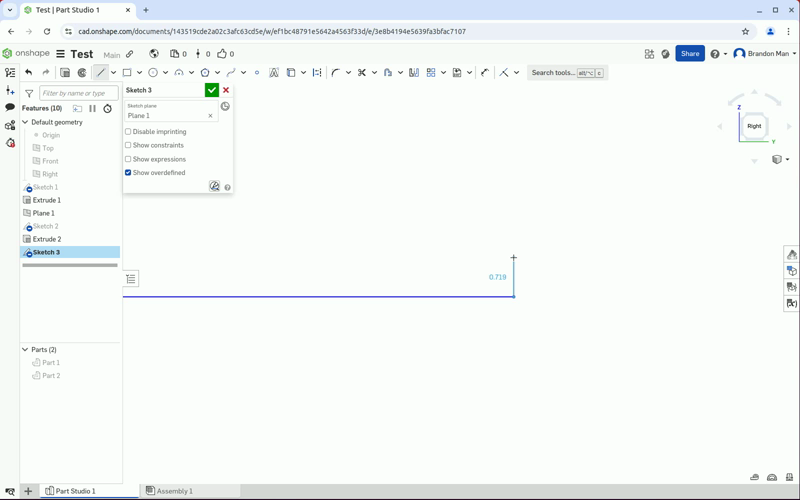
click(513, 257)
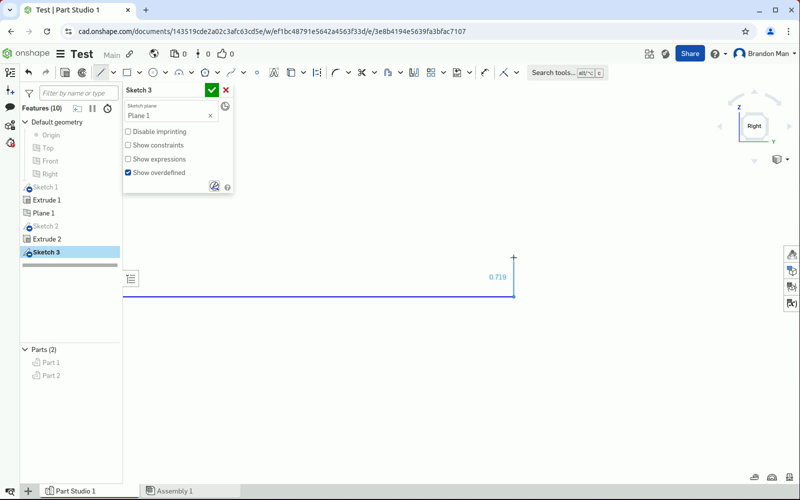
scroll(-6)
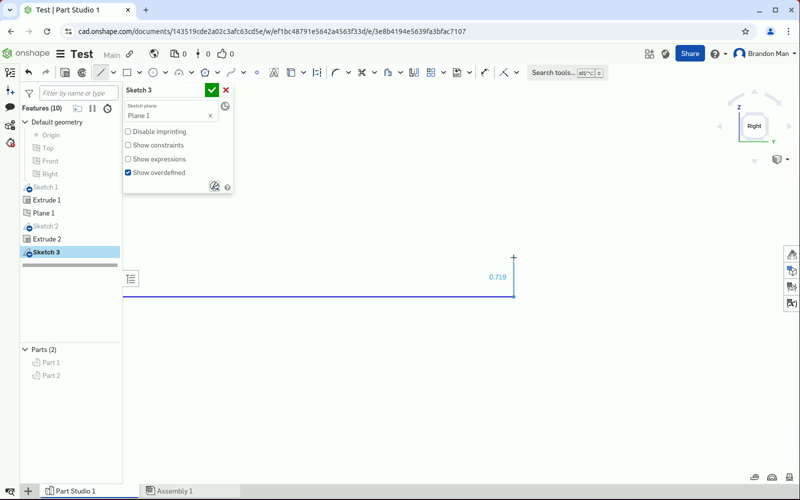
scroll(-6)
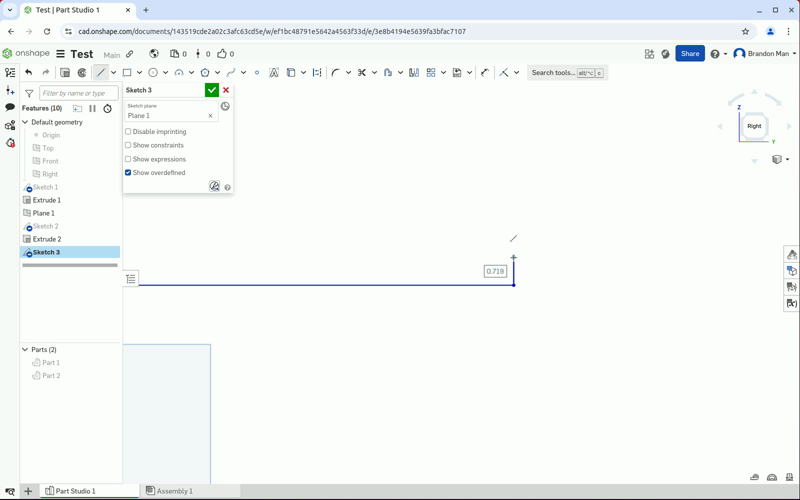
scroll(-6)
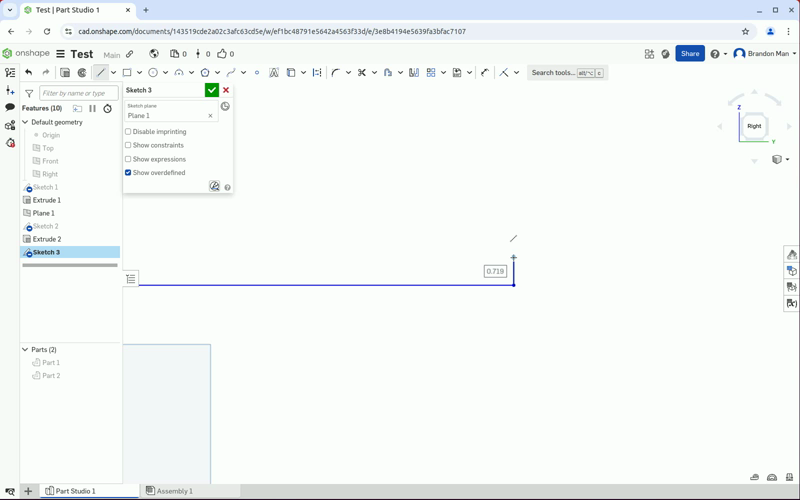
scroll(-6)
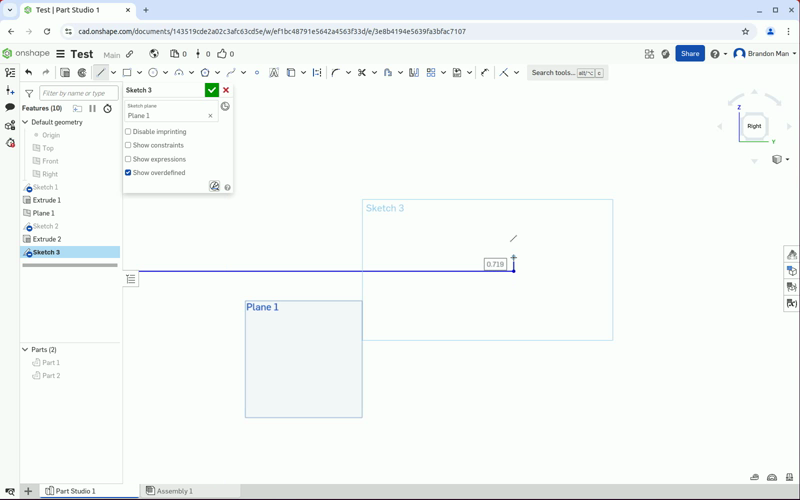
scroll(-6)
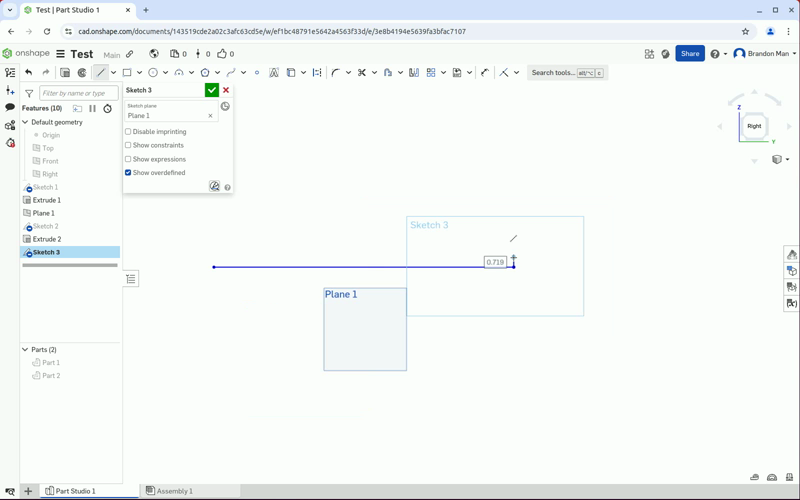
scroll(-6)
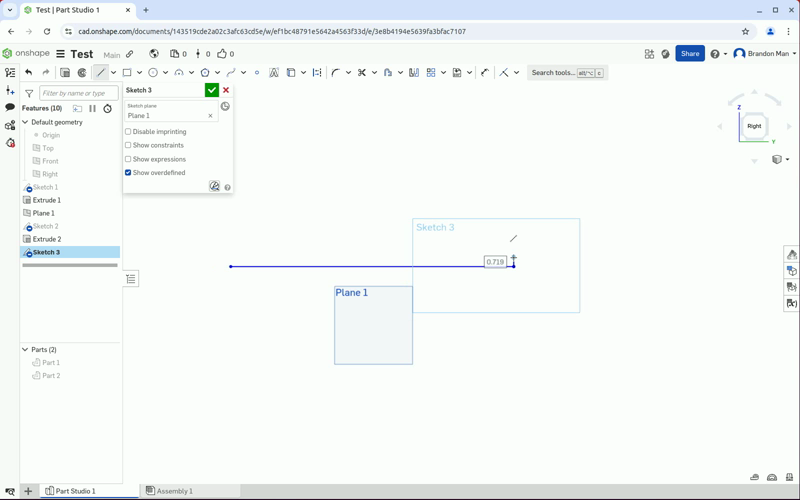
scroll(-6)
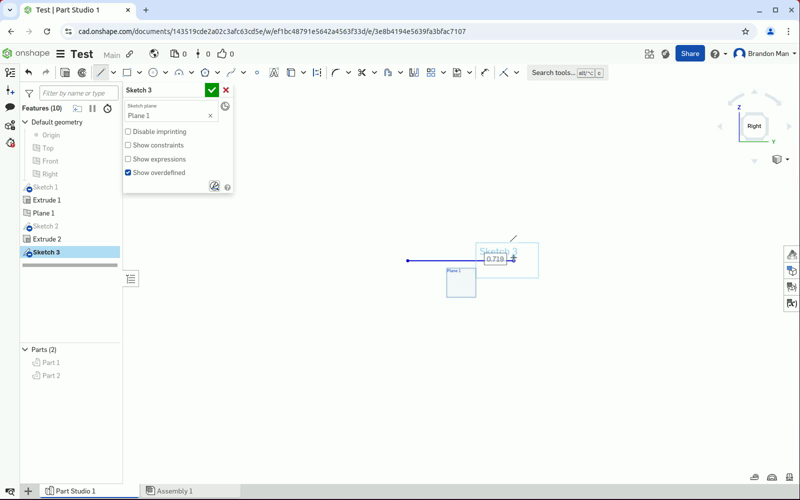
key_up(shift)
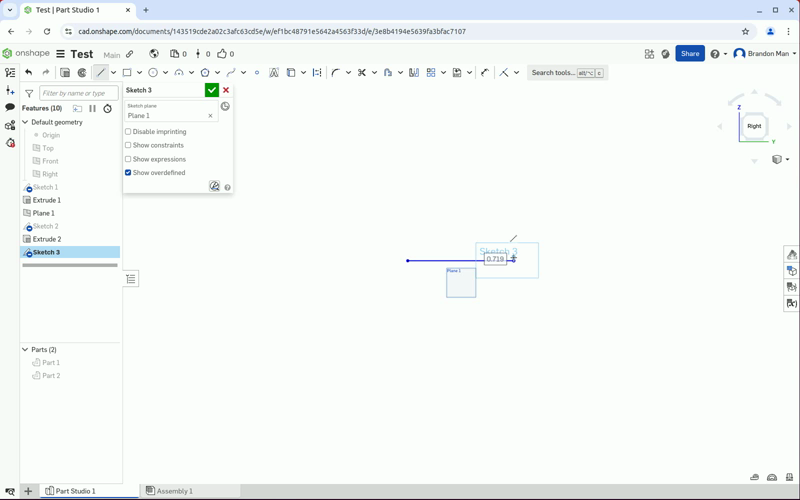
key_down(shift)
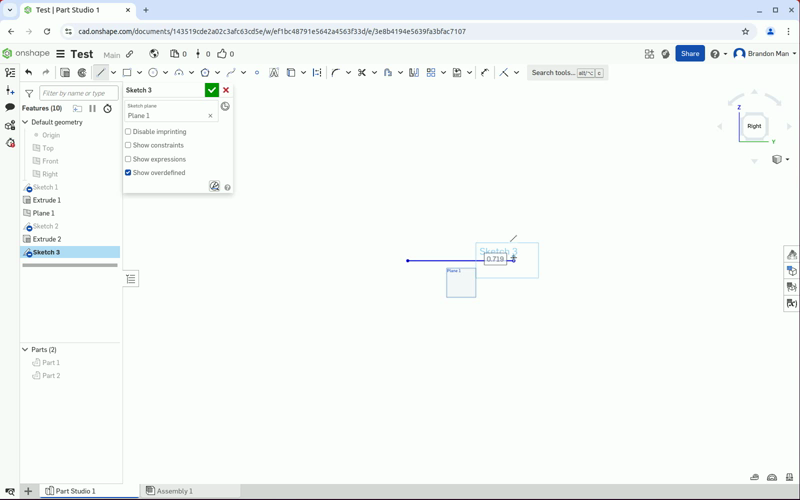
mouse_move(407, 257)
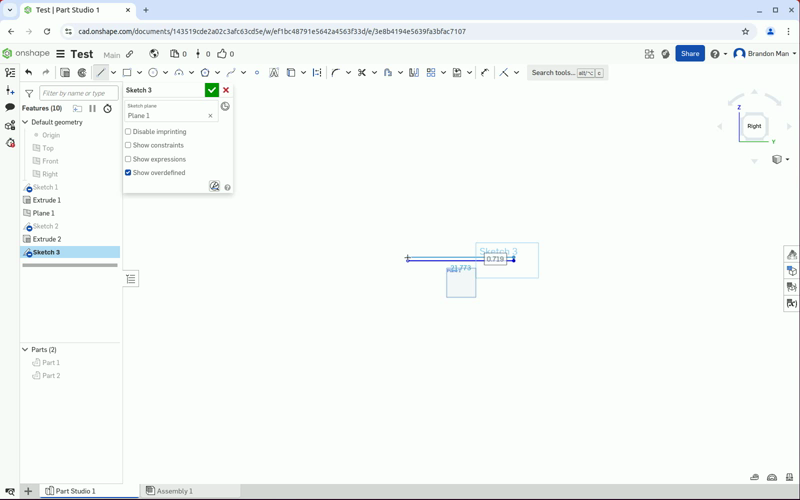
scroll(6)
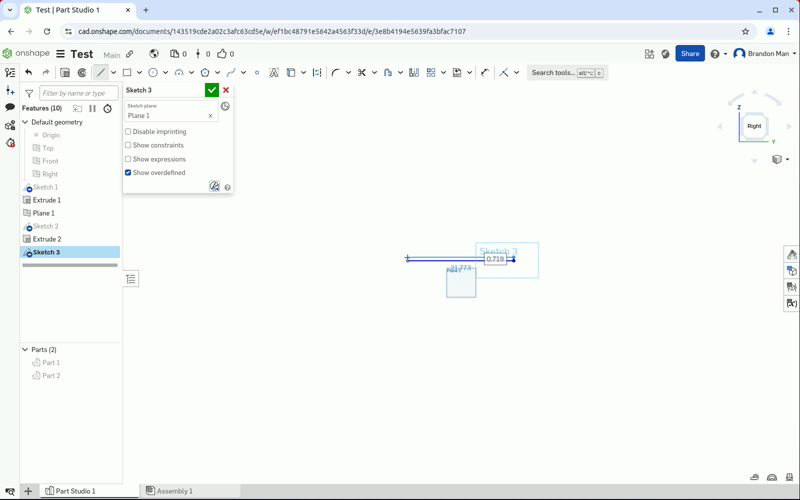
scroll(6)
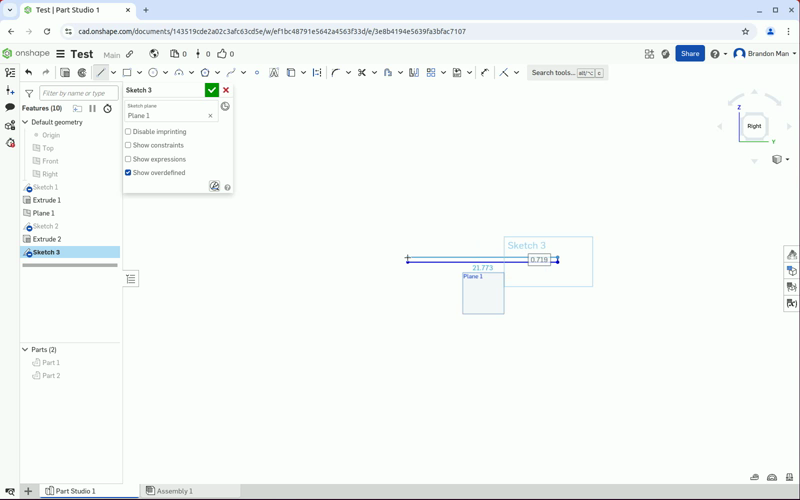
scroll(6)
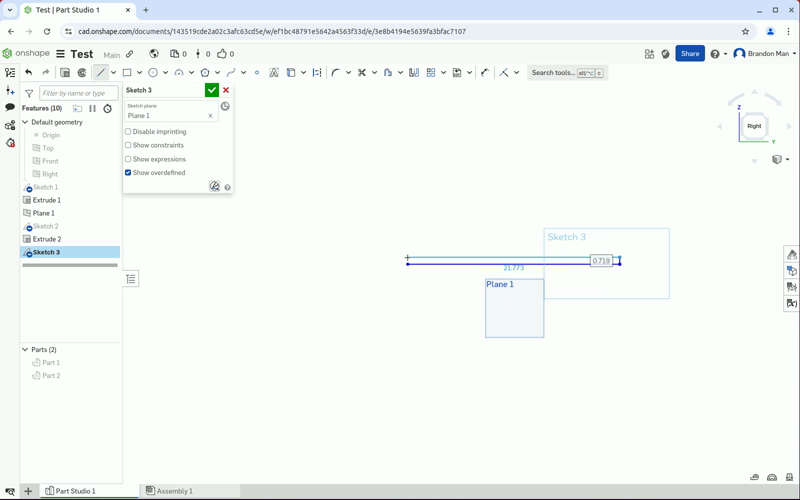
scroll(6)
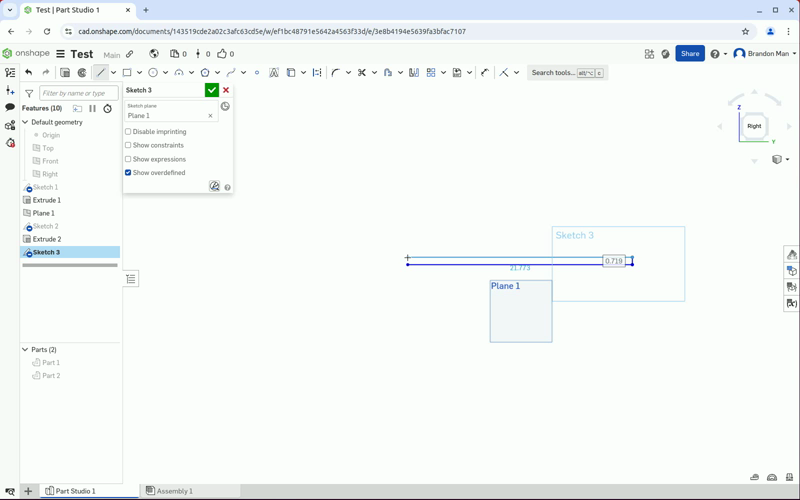
scroll(6)
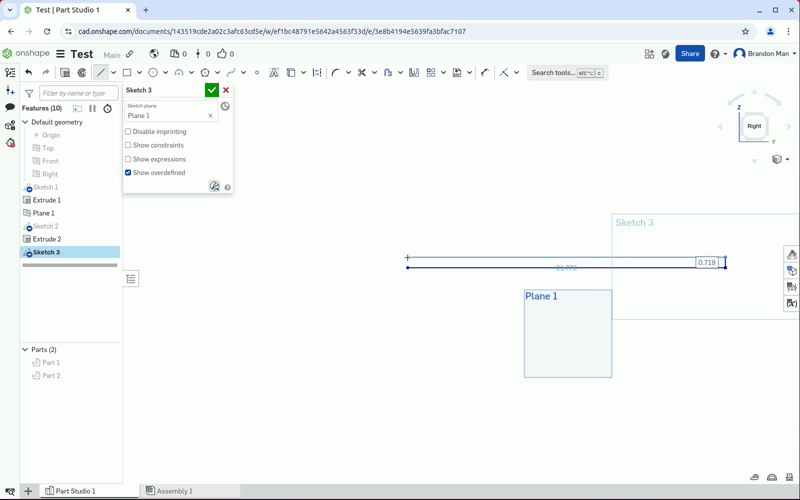
scroll(6)
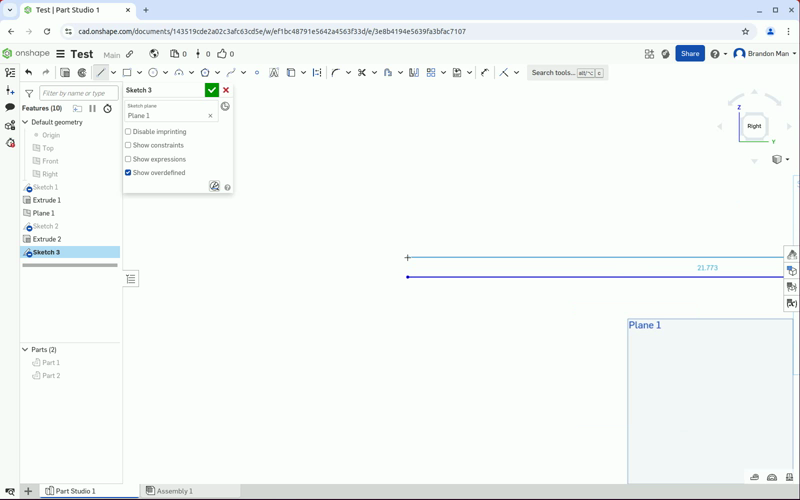
scroll(6)
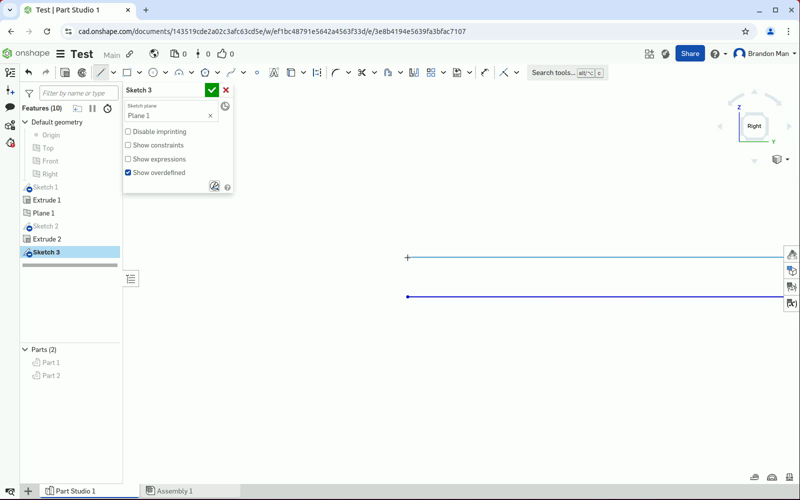
click(407, 257)
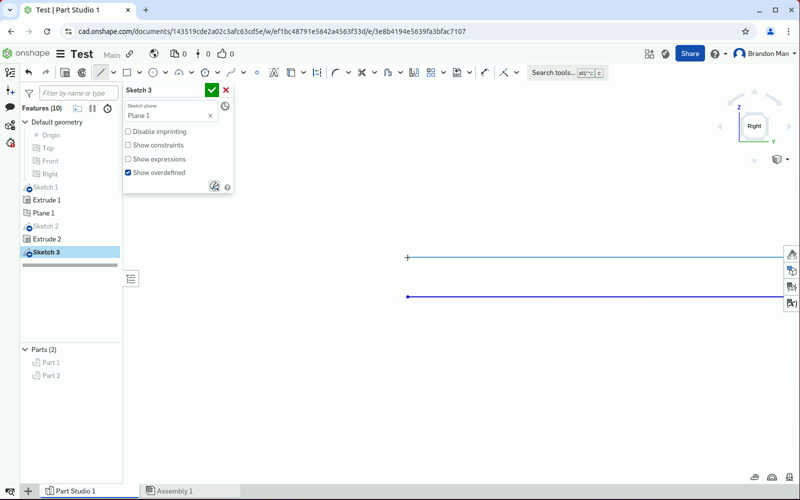
scroll(-6)
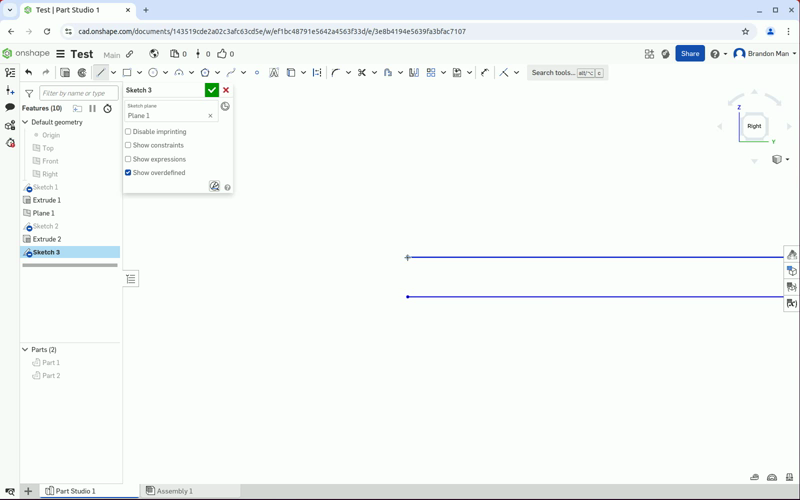
scroll(-6)
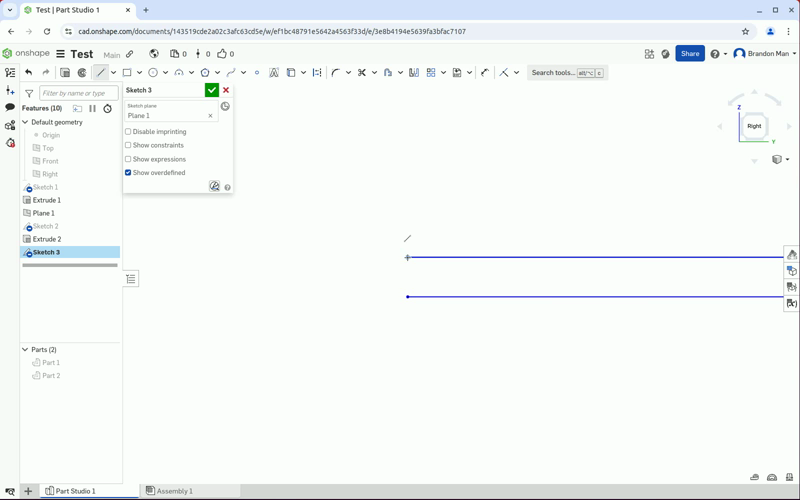
scroll(-6)
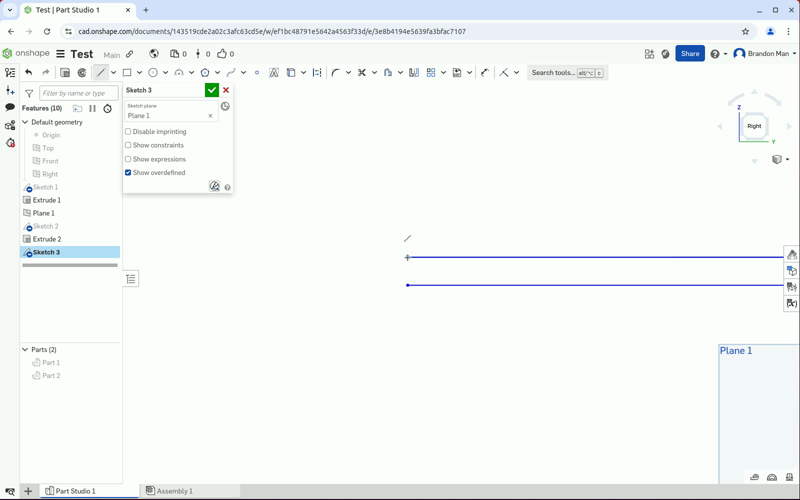
scroll(-6)
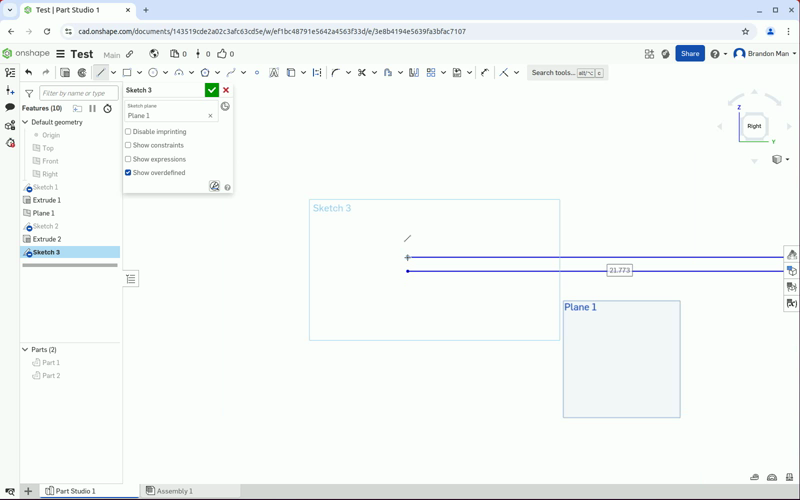
scroll(-6)
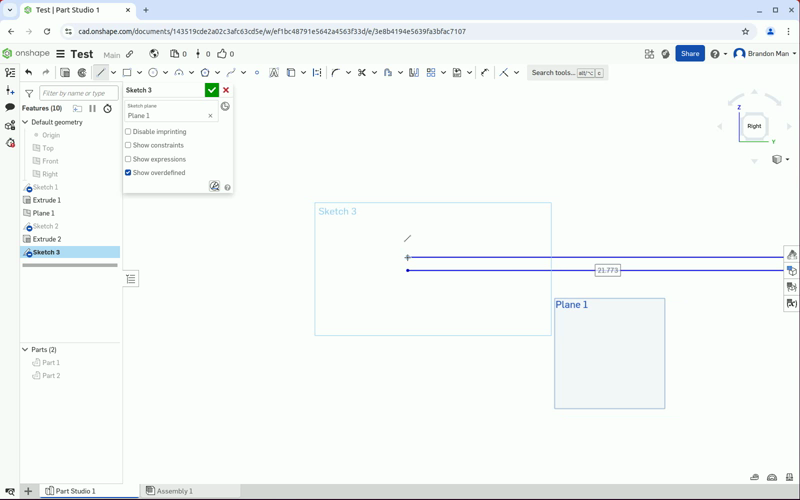
scroll(-6)
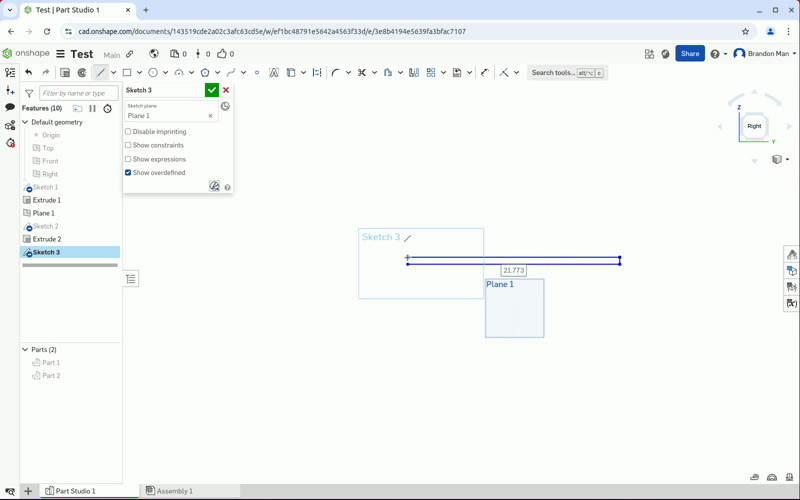
scroll(-6)
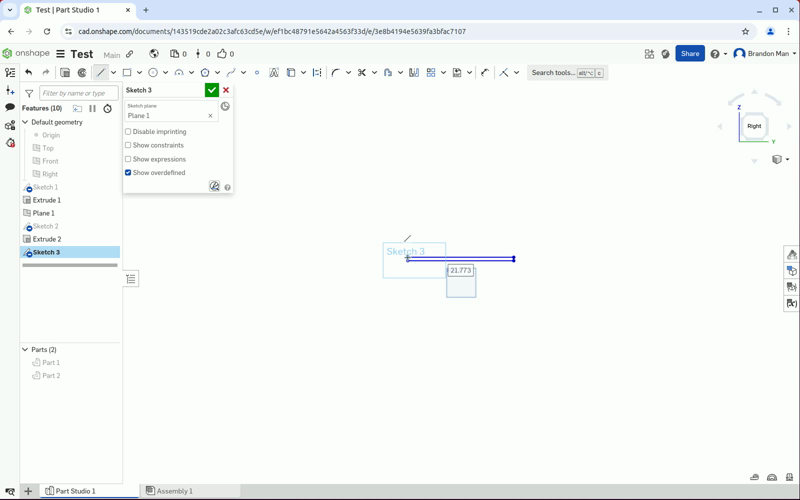
key_up(shift)
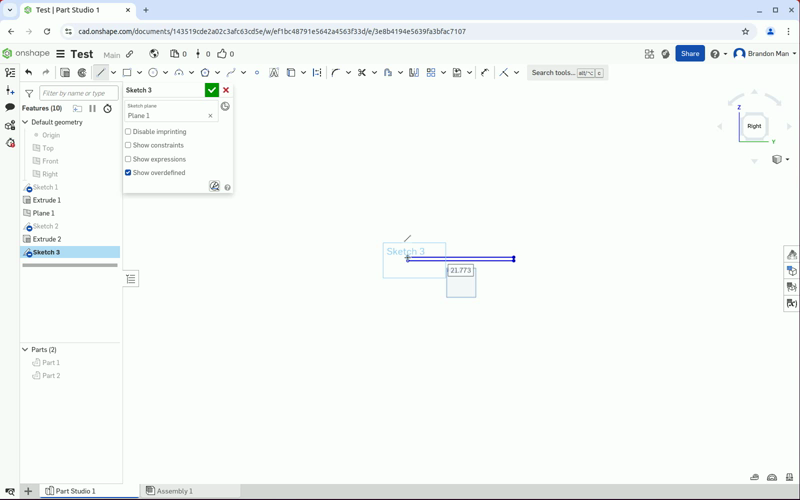
mouse_move(437, 257)
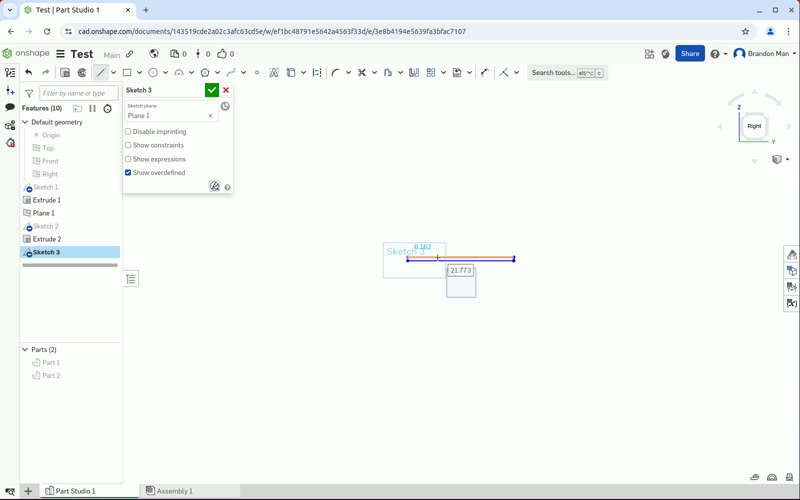
key_down(shift)
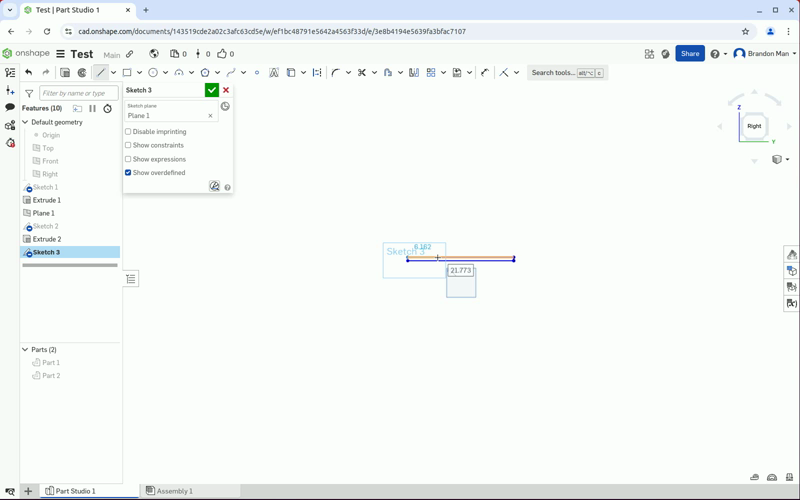
mouse_move(407, 260)
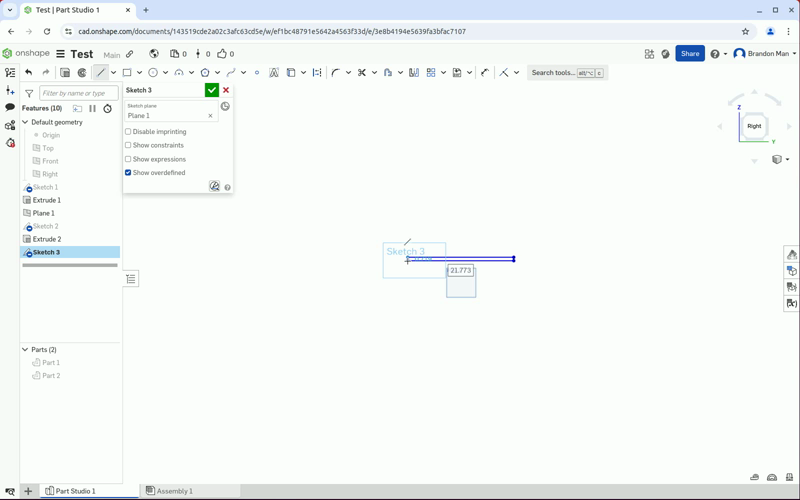
scroll(6)
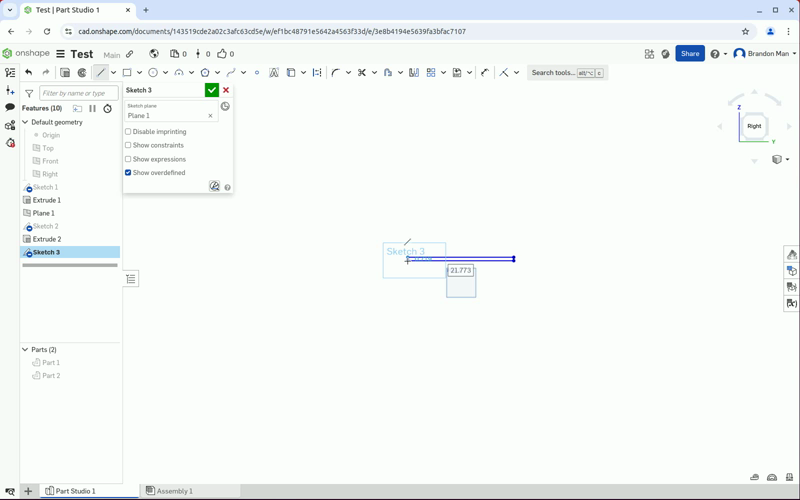
scroll(6)
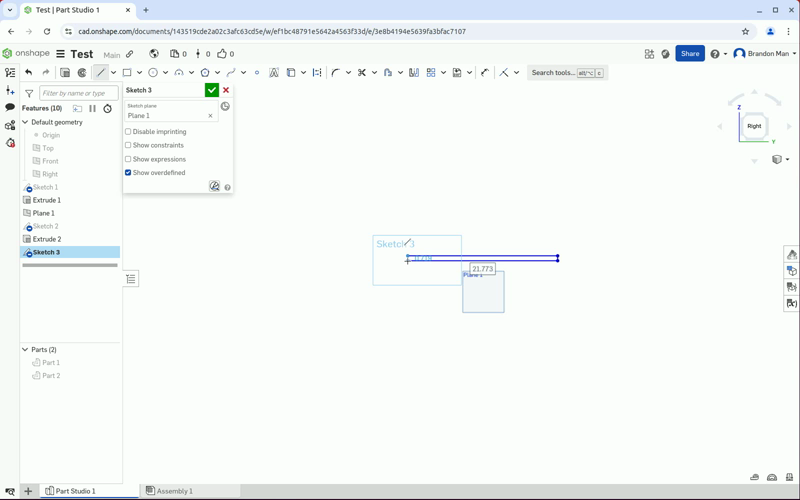
scroll(6)
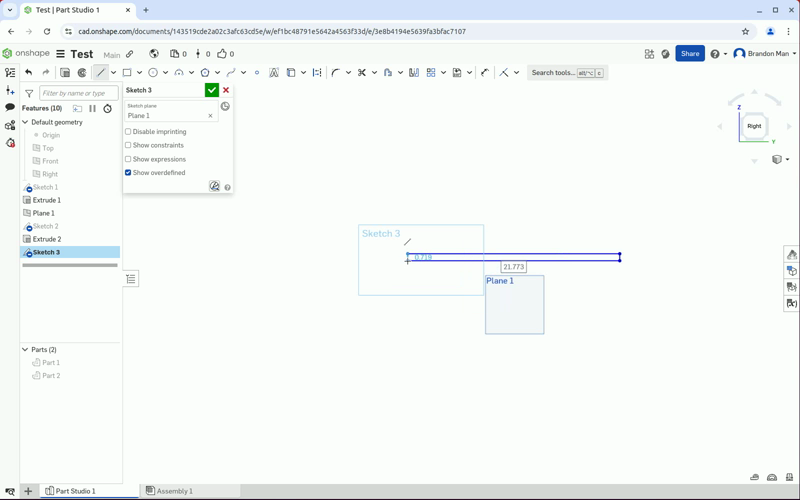
scroll(6)
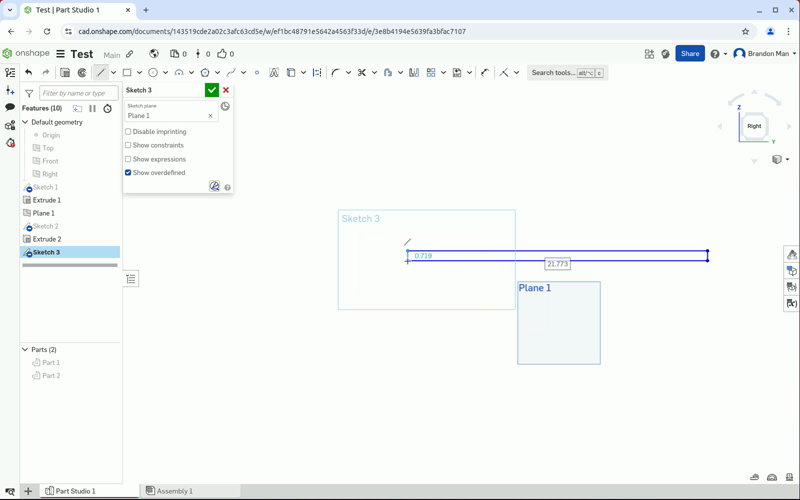
scroll(6)
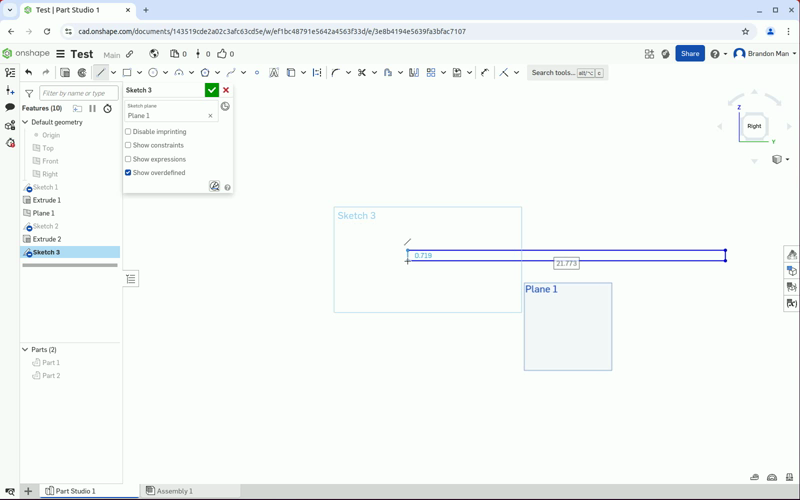
scroll(6)
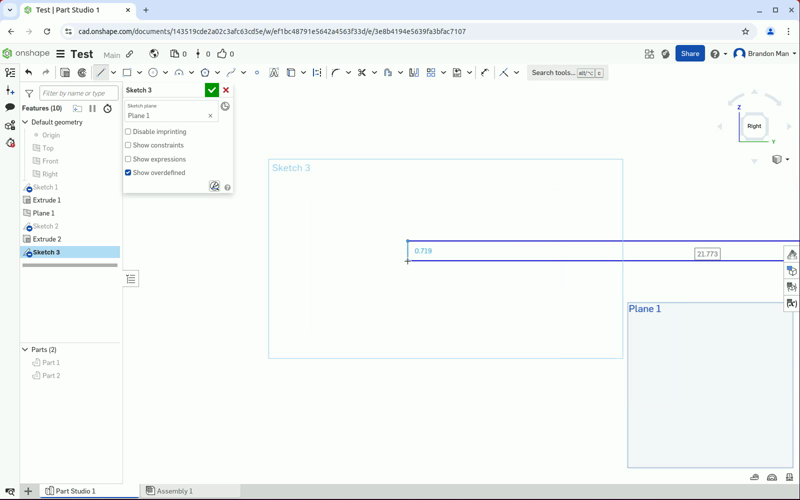
scroll(6)
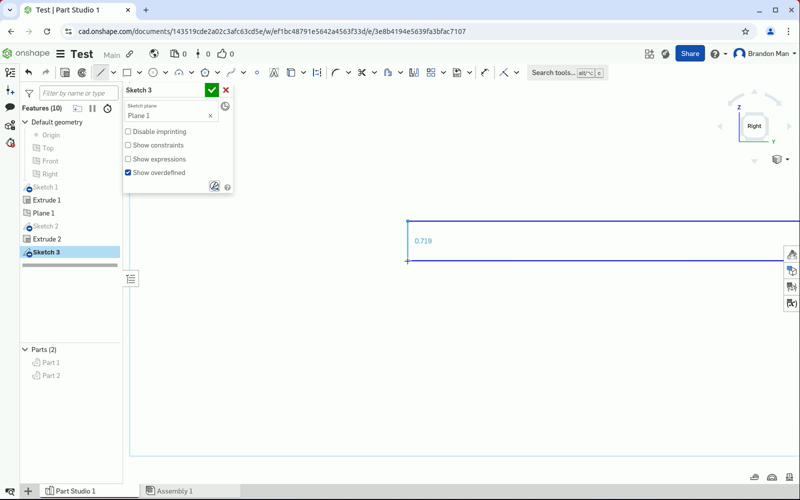
key_up(shift)
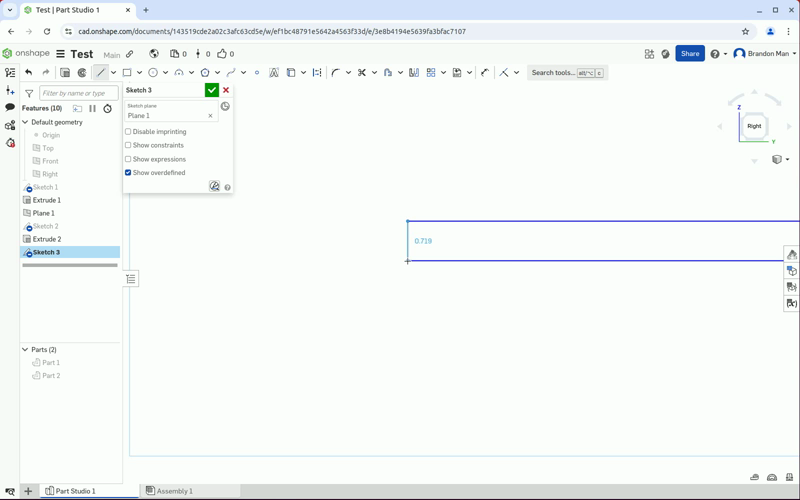
click(407, 260)
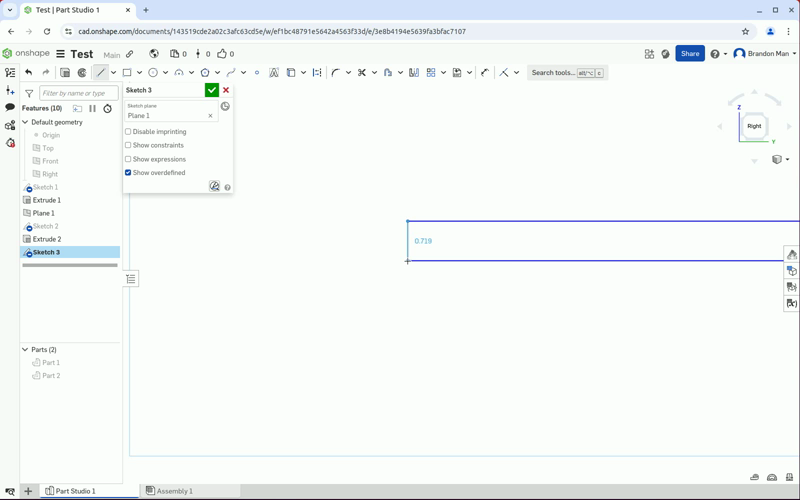
scroll(-6)
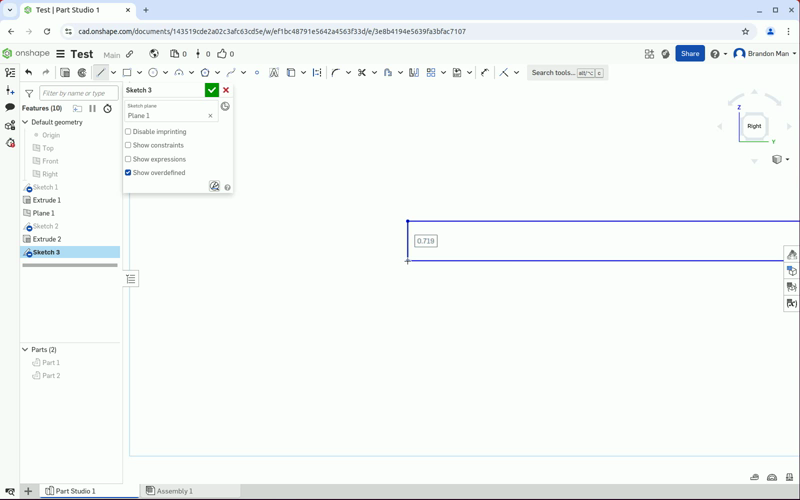
scroll(-6)
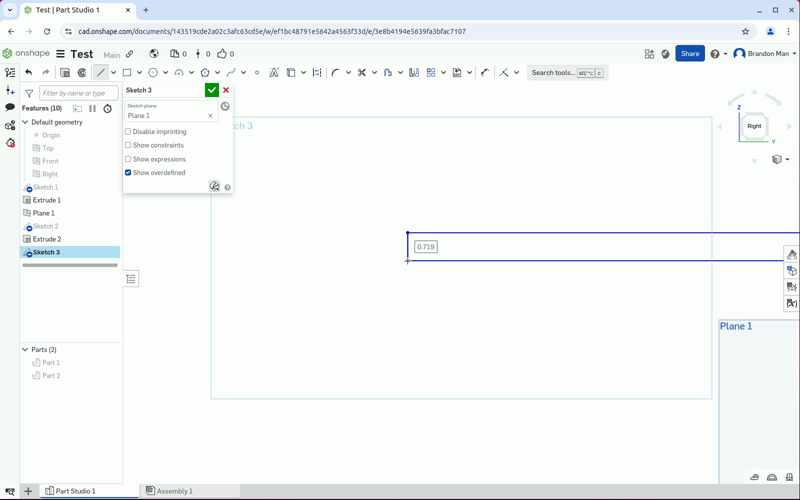
scroll(-6)
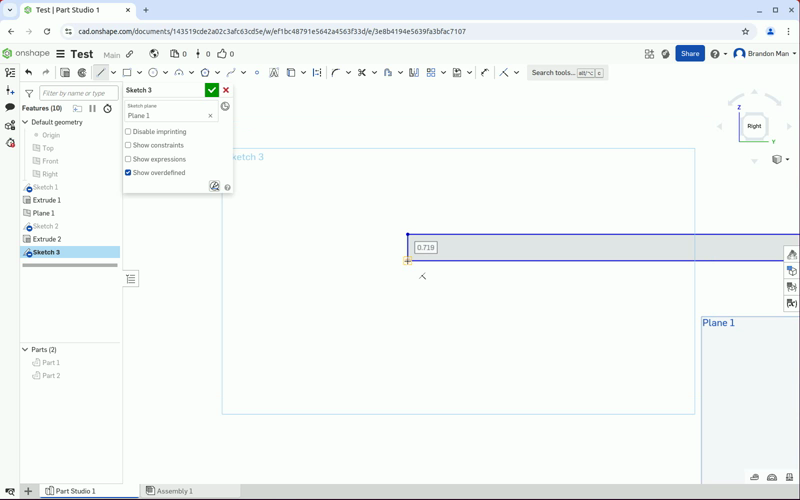
scroll(-6)
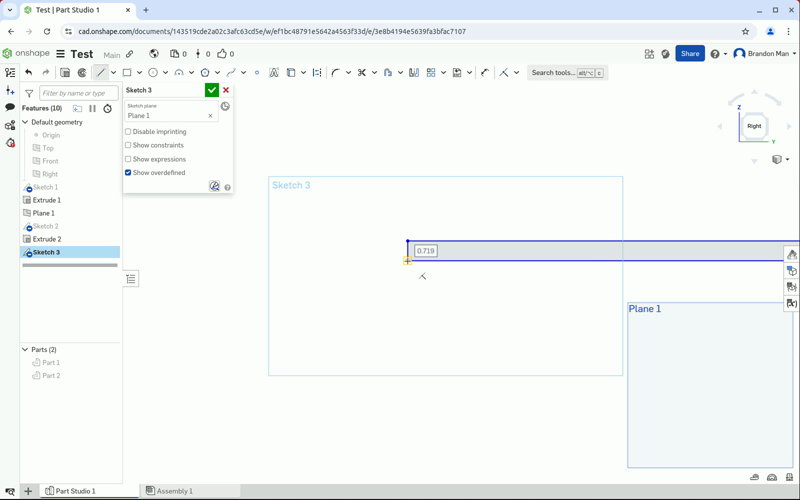
scroll(-6)
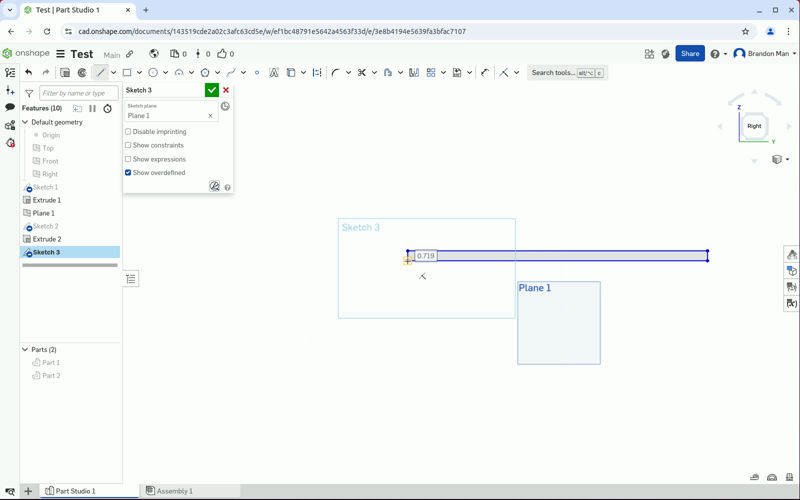
scroll(-6)
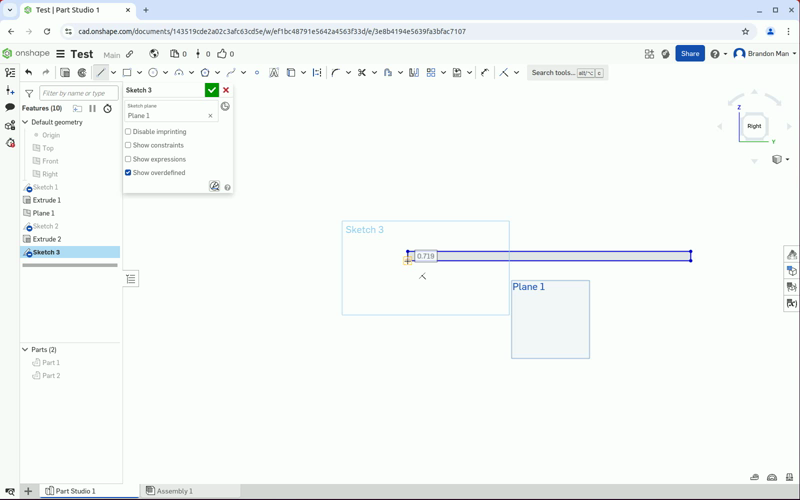
scroll(-6)
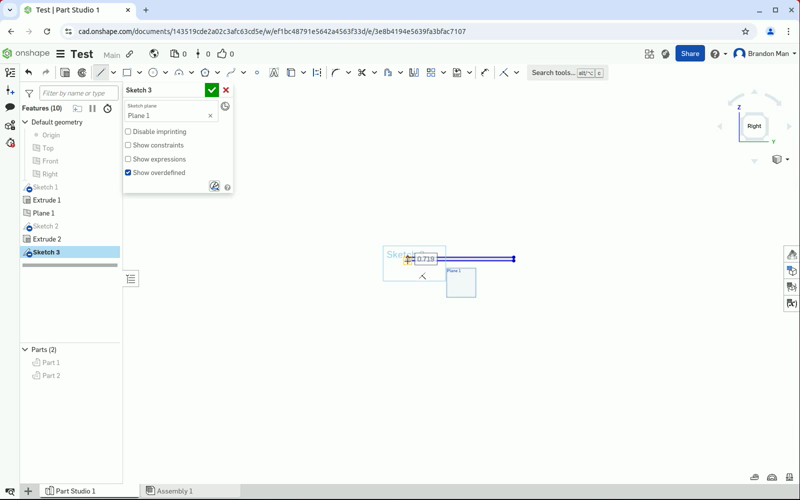
key(esc)
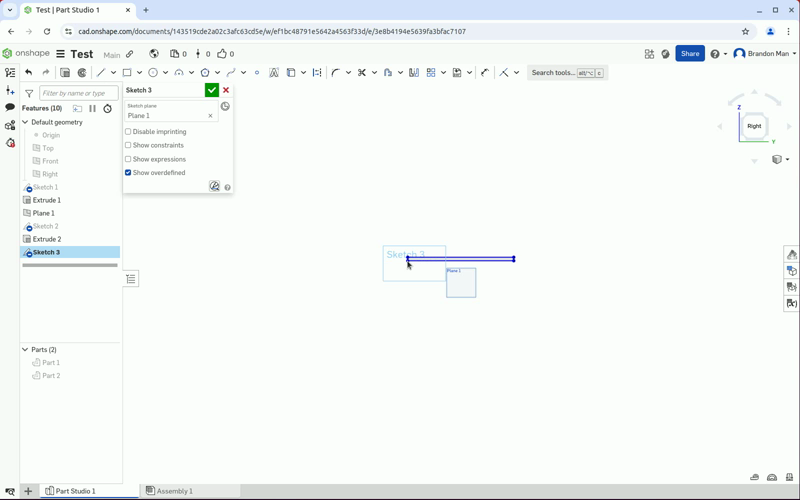
mouse_move(440, 258)
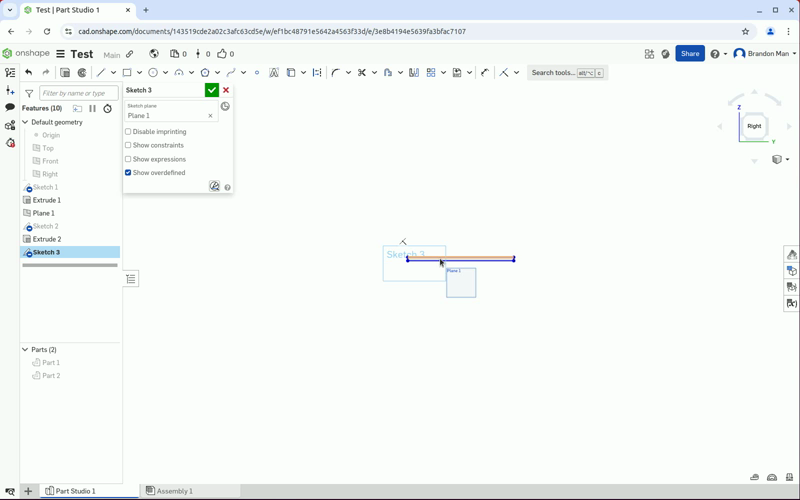
scroll(6)
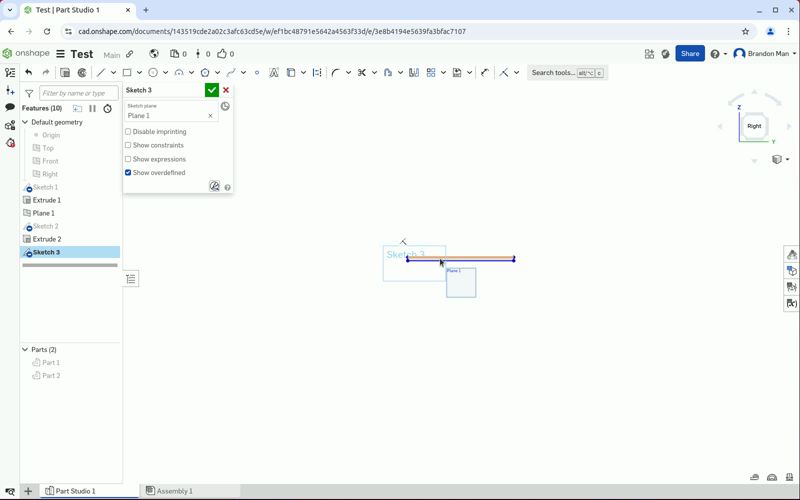
scroll(6)
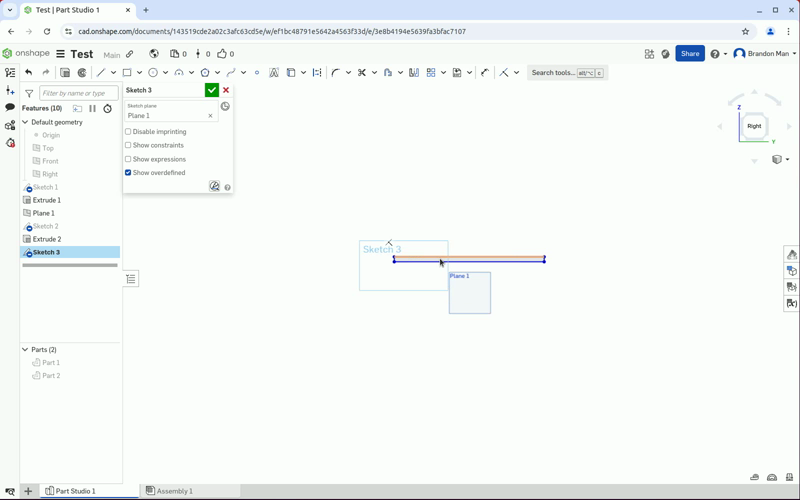
scroll(6)
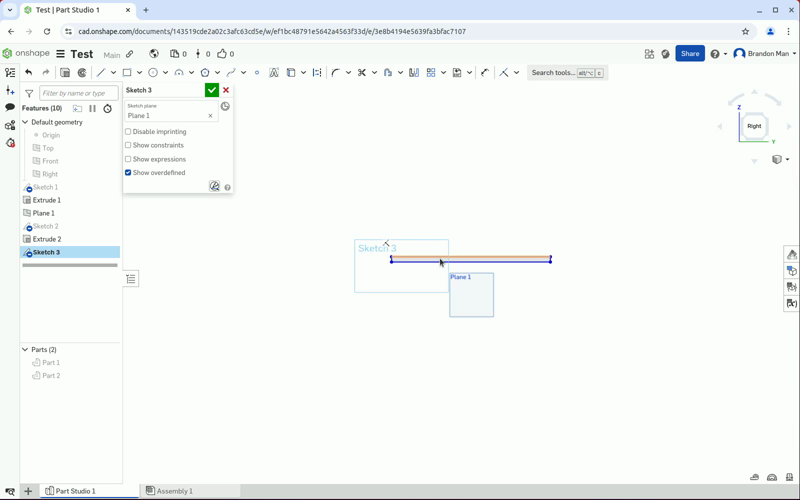
scroll(6)
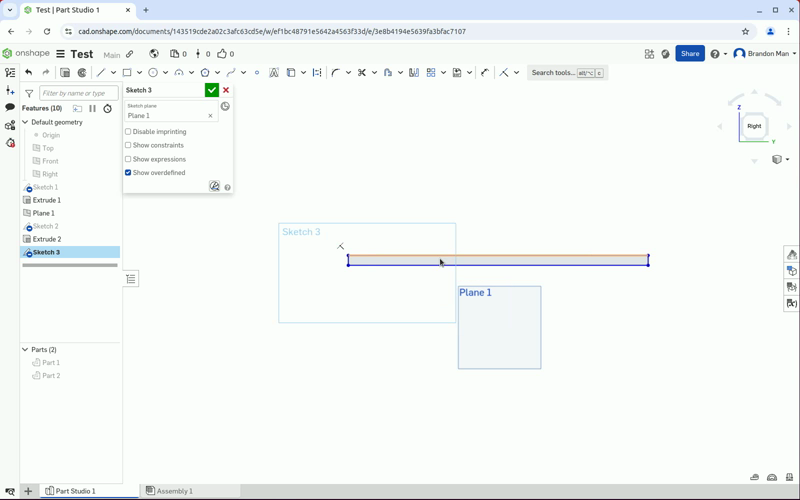
scroll(6)
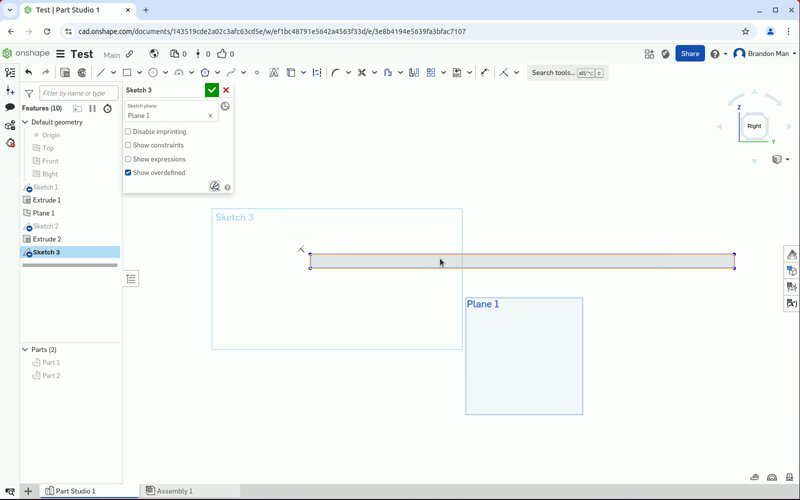
scroll(6)
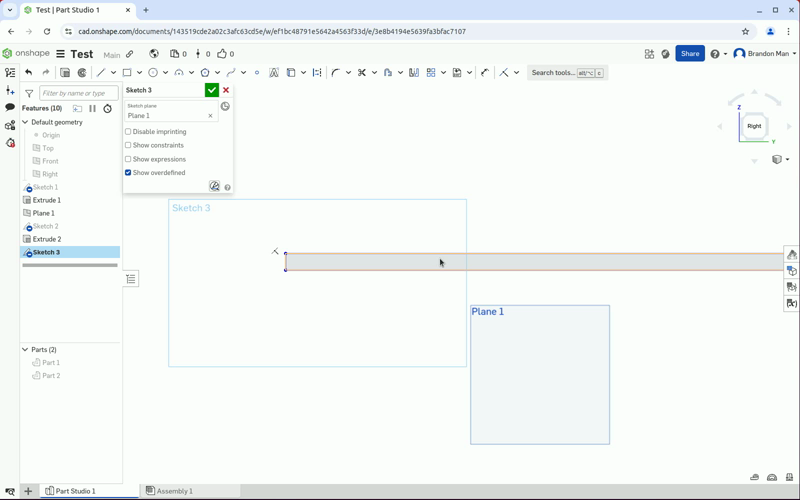
scroll(6)
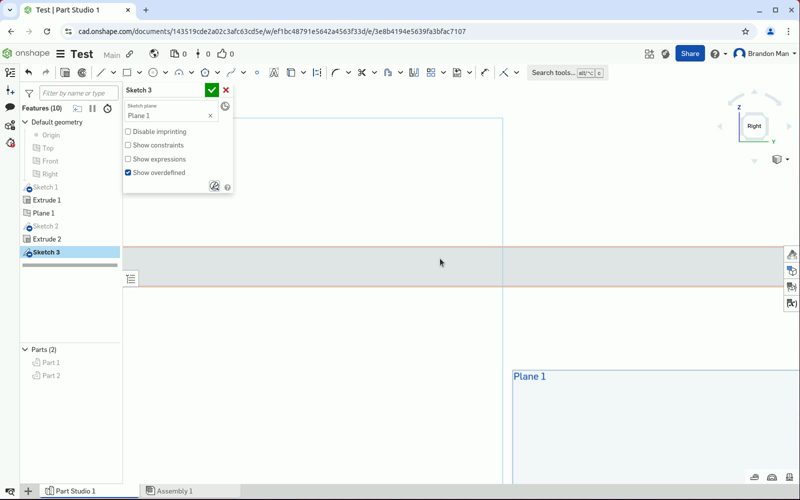
click(440, 258)
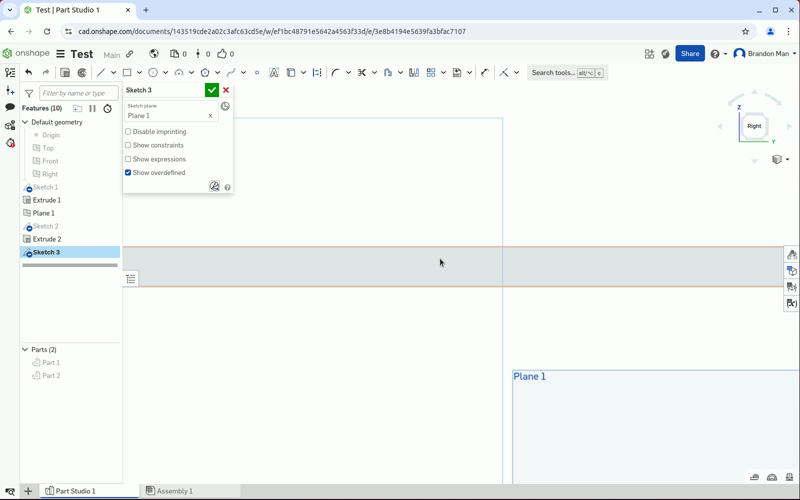
scroll(-6)
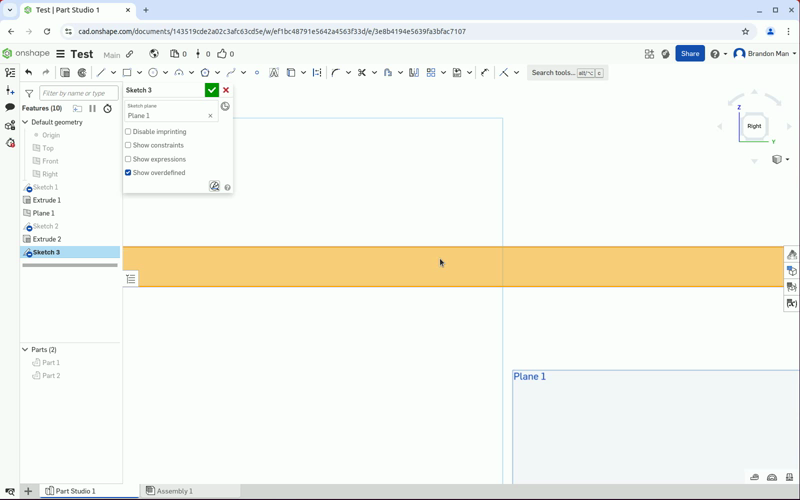
scroll(-6)
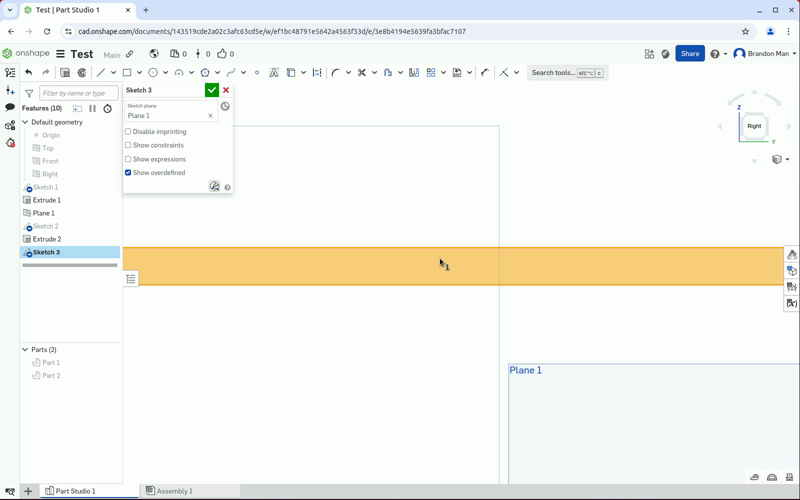
scroll(-6)
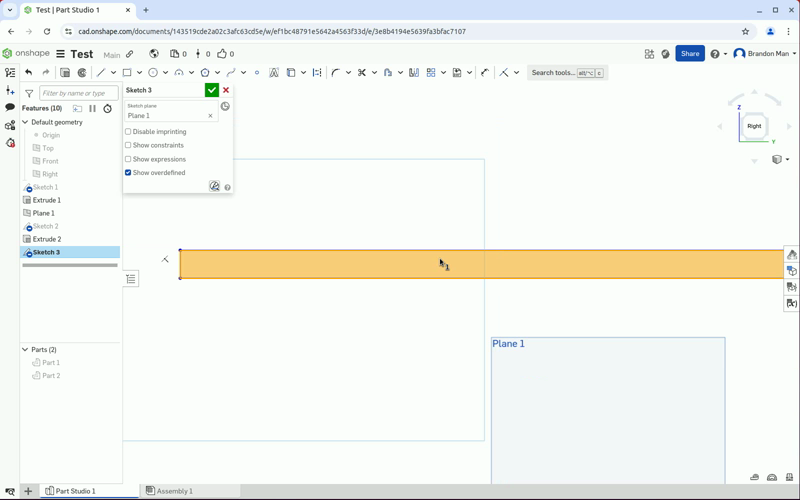
scroll(-6)
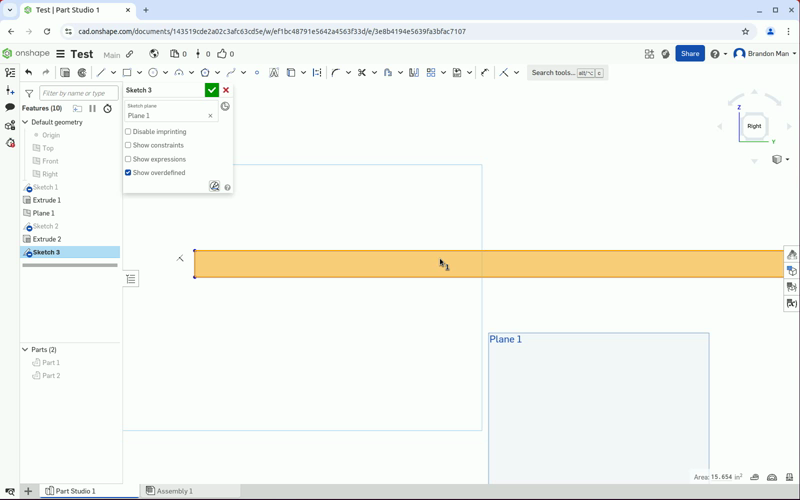
scroll(-6)
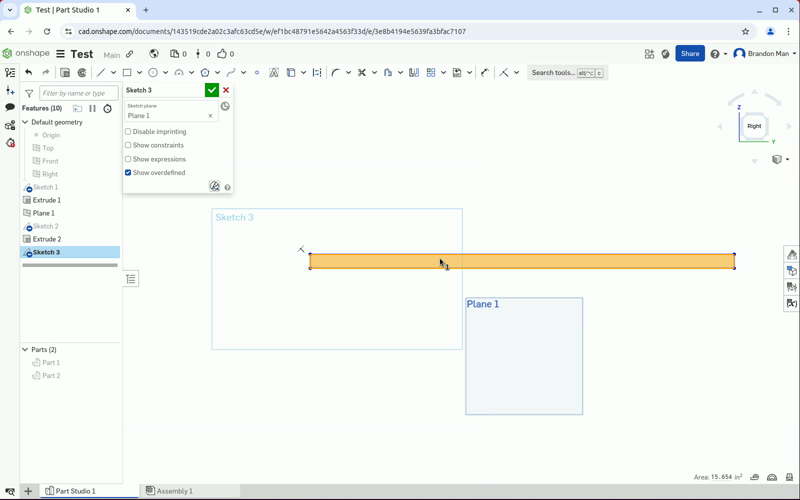
scroll(-6)
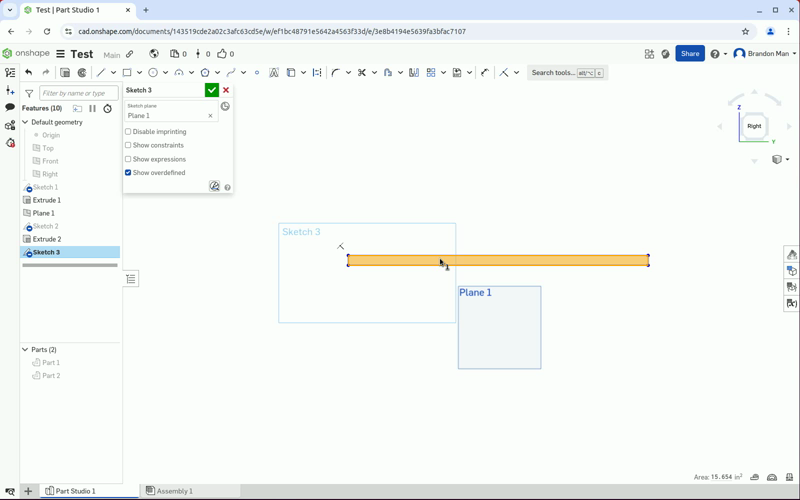
scroll(-6)
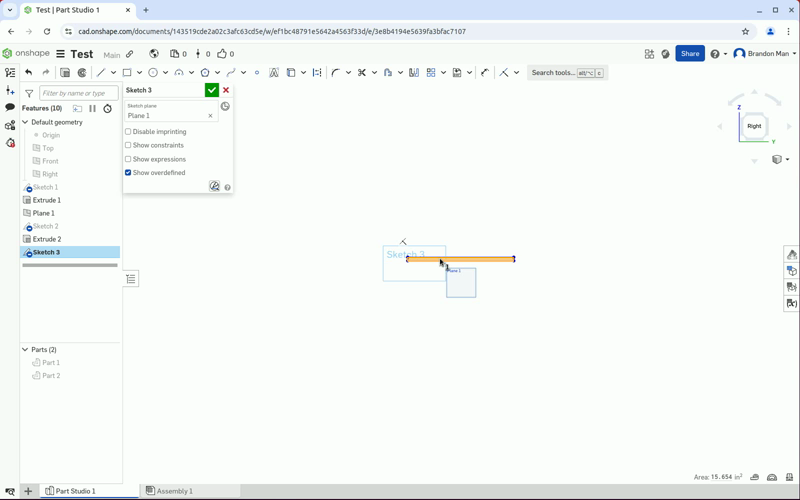
mouse_move(73, 352)
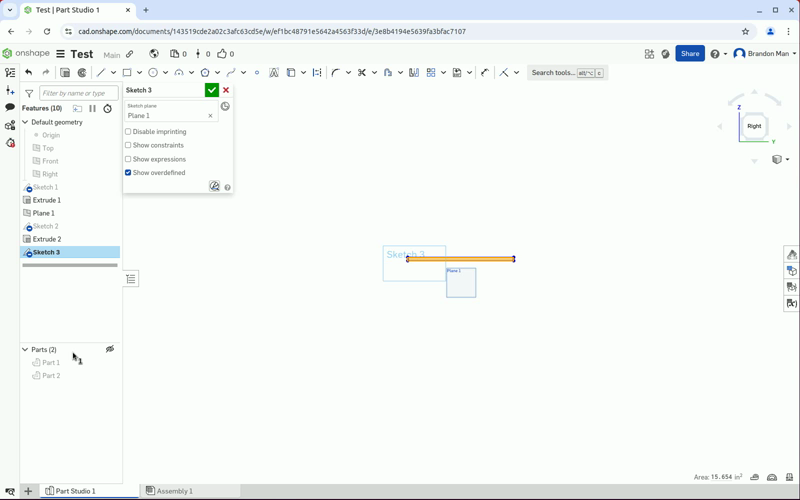
key(shift+y)
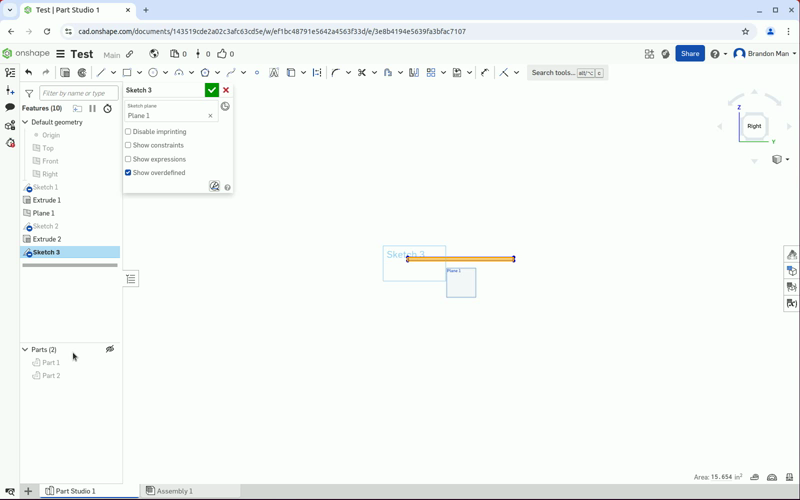
key(shift+e)
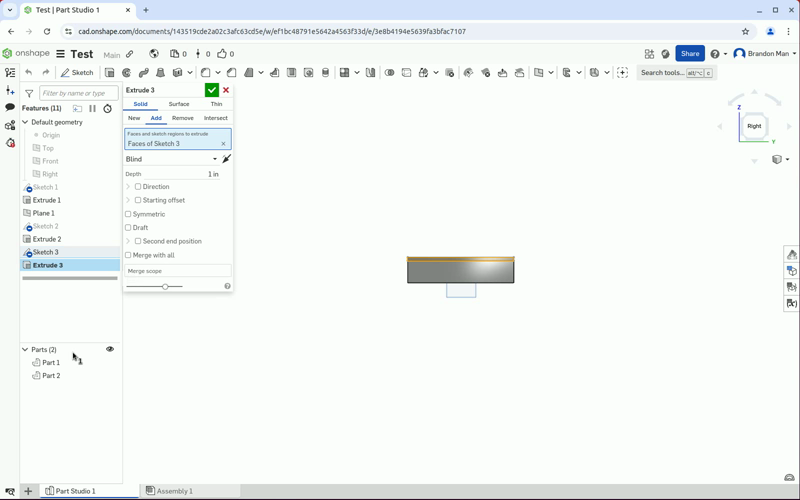
mouse_move(143, 106)
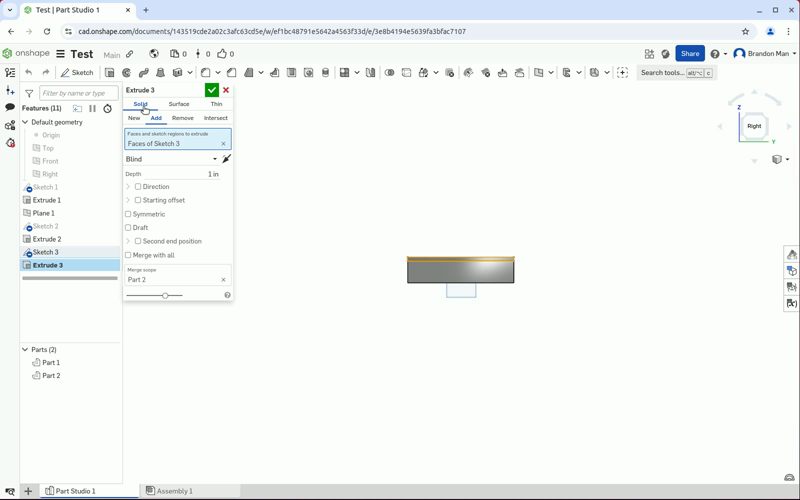
click(143, 106)
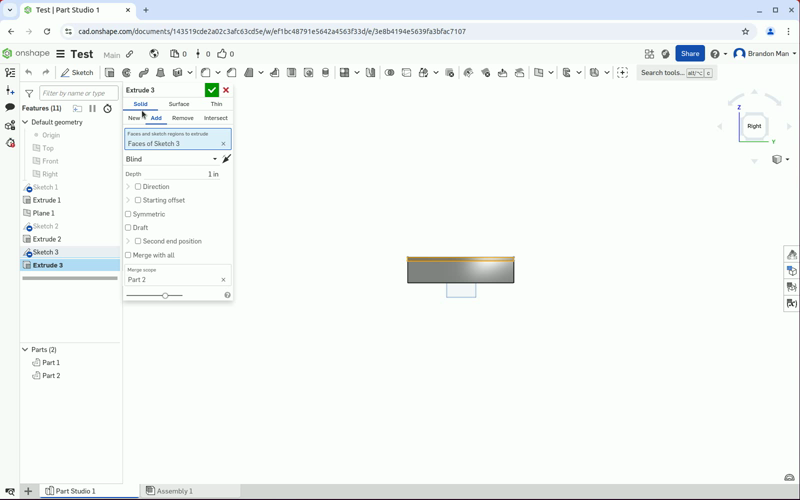
mouse_move(137, 120)
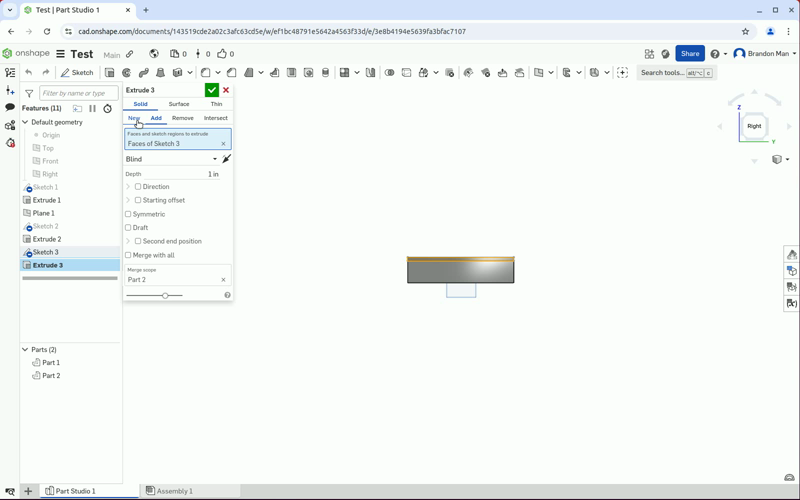
click(137, 120)
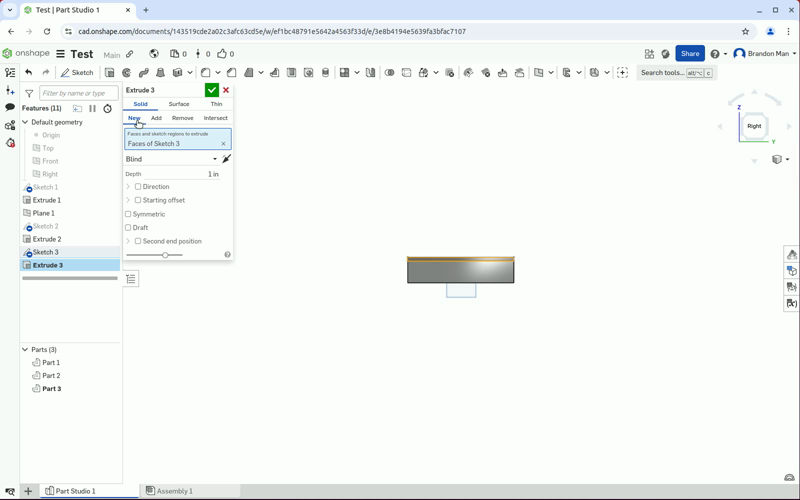
key(tab, 4)
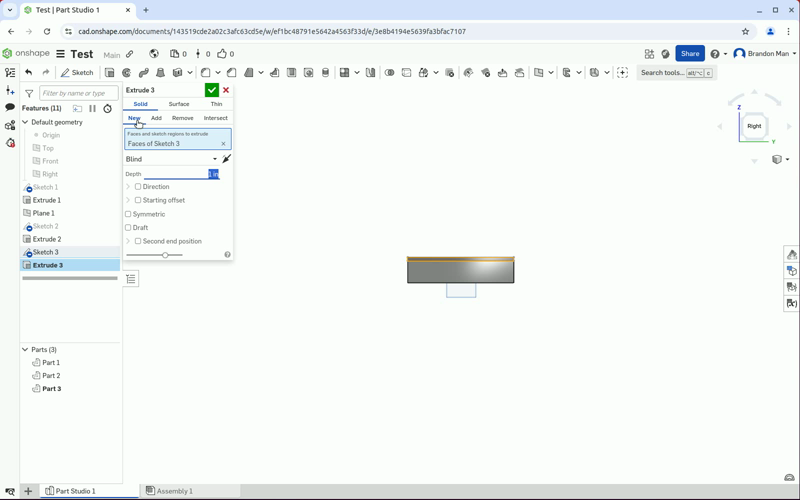
text(0.722)
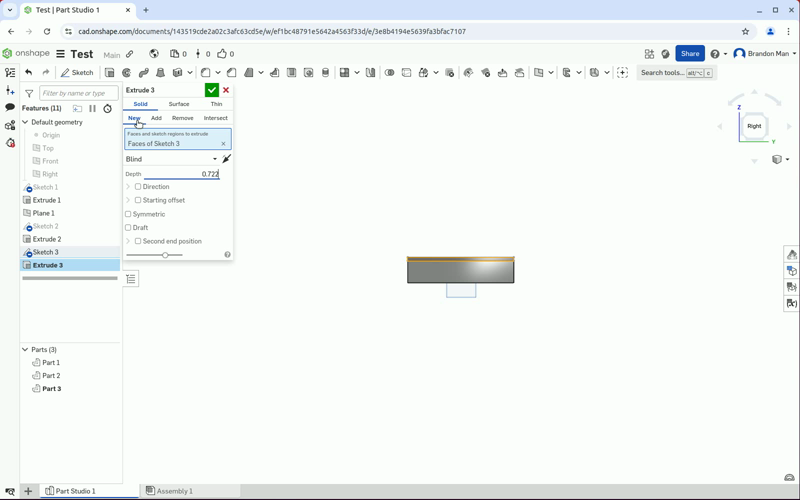
key(enter)
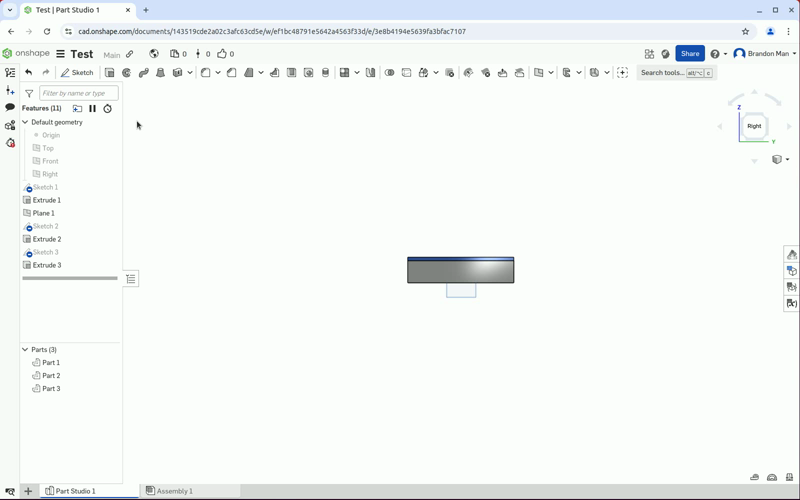
key(shift+h)
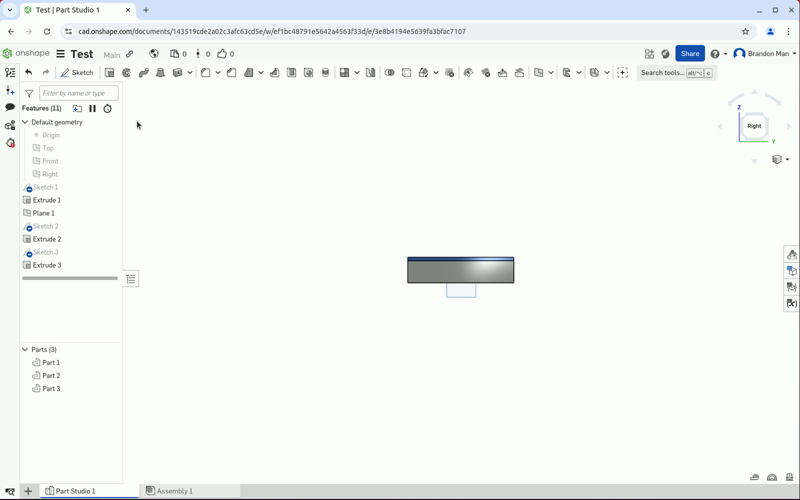
key(shift+h)
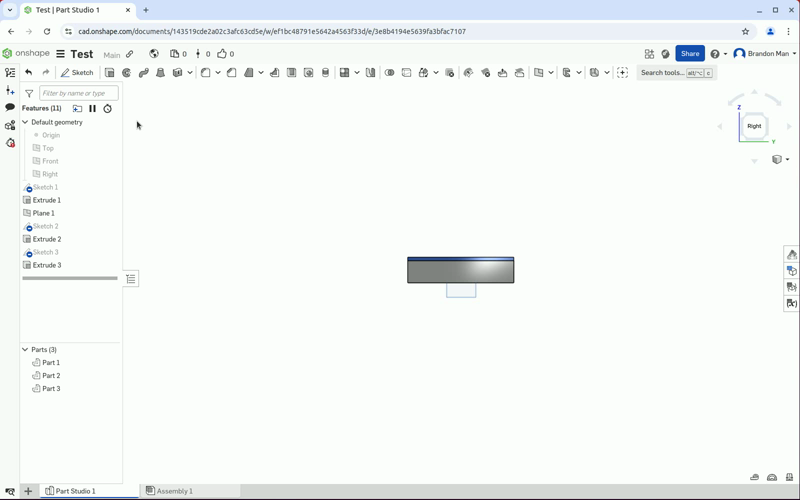
mouse_move(73, 189)
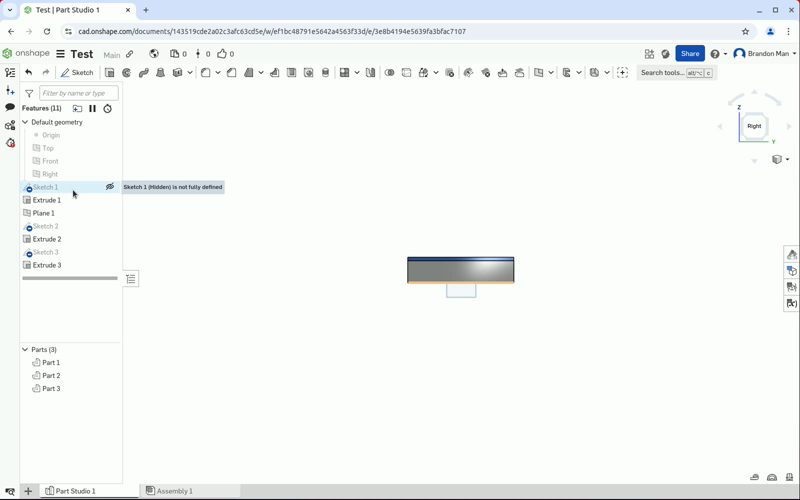
click(73, 189)
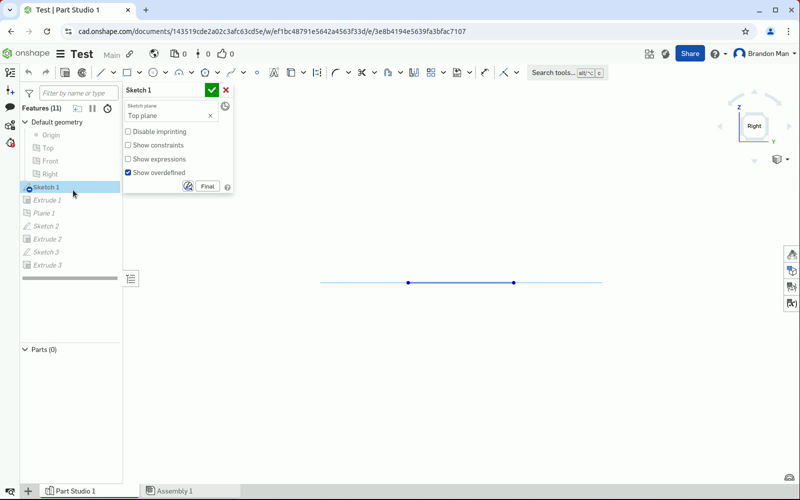
mouse_move(229, 92)
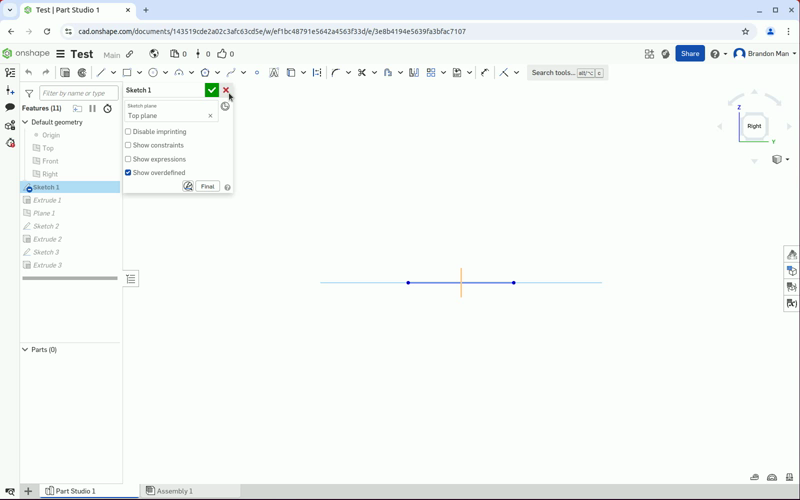
click(229, 92)
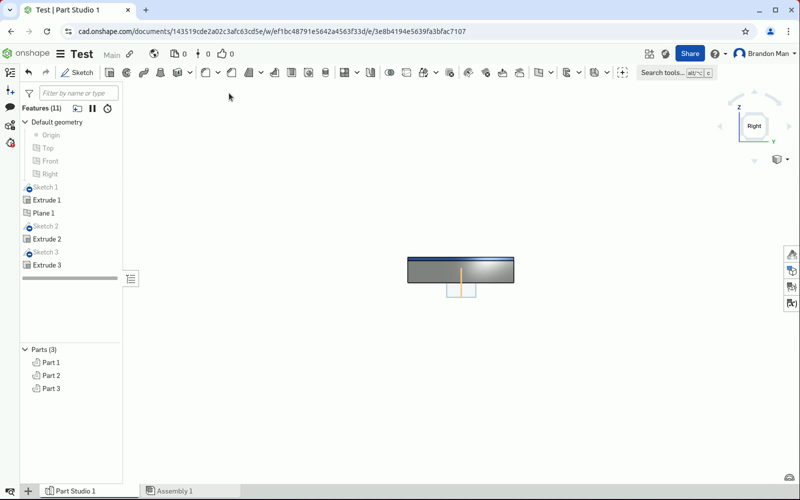
mouse_move(73, 352)
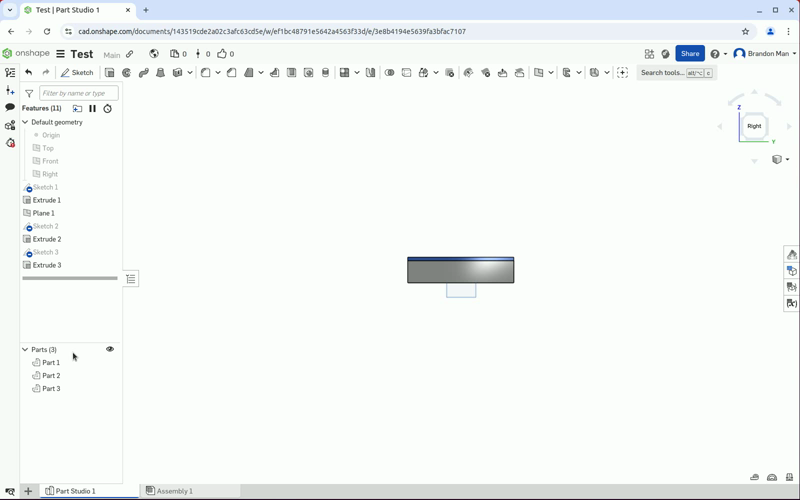
key(y)
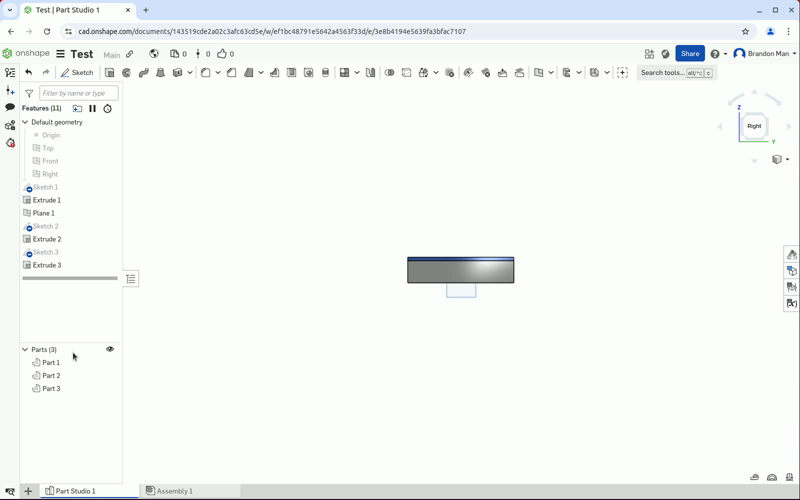
key(shift+p)
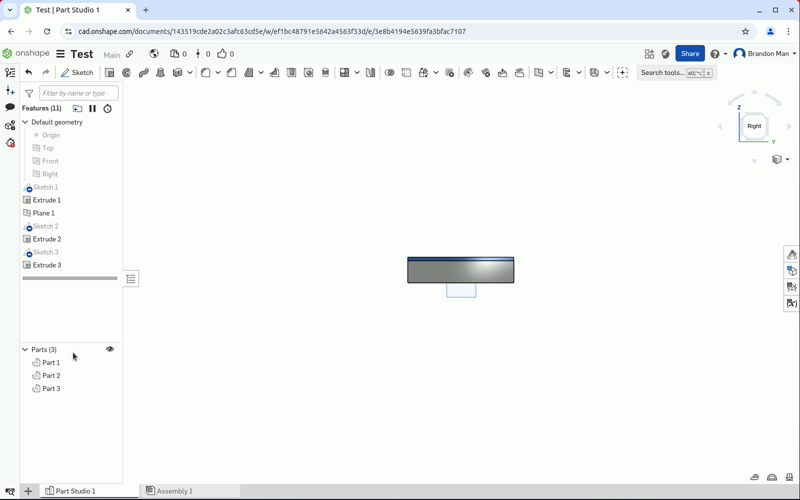
key(space)
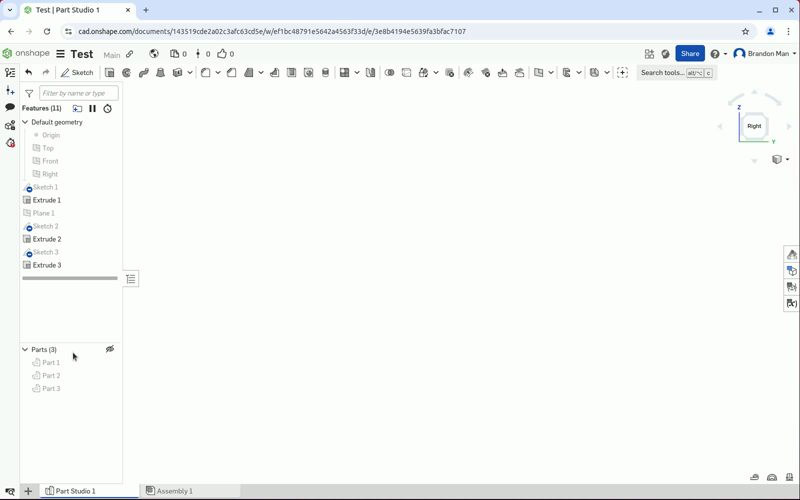
key_down(shift)
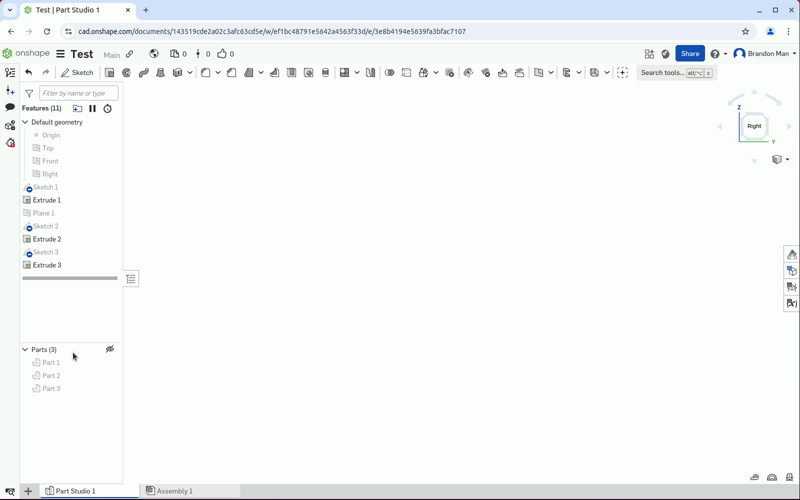
key(right)
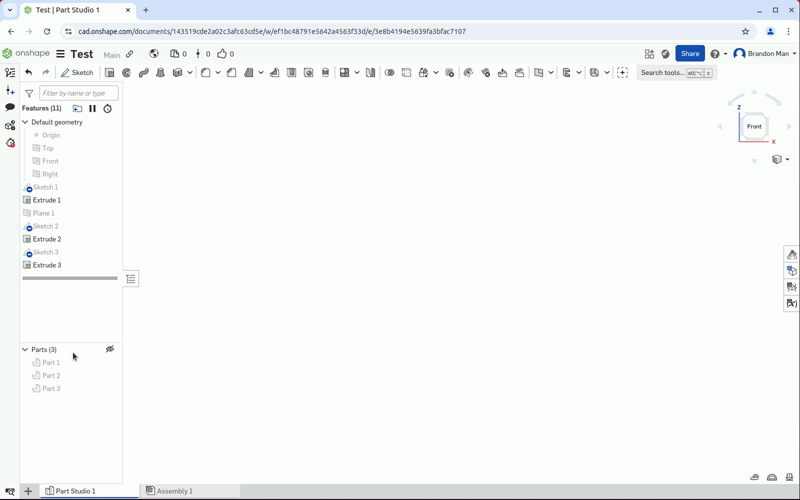
key_up(shift)
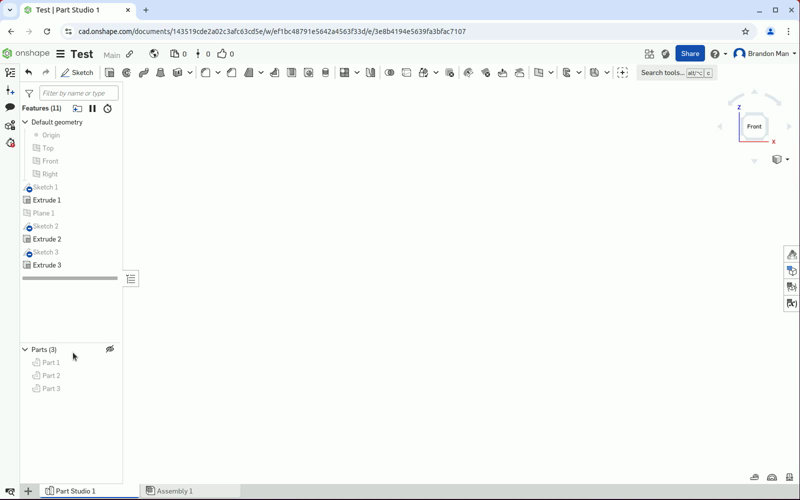
mouse_move(73, 352)
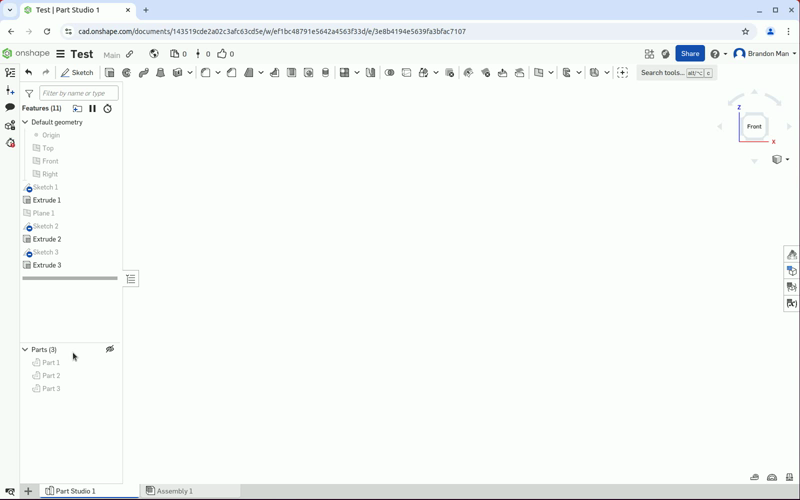
key(shift+y)
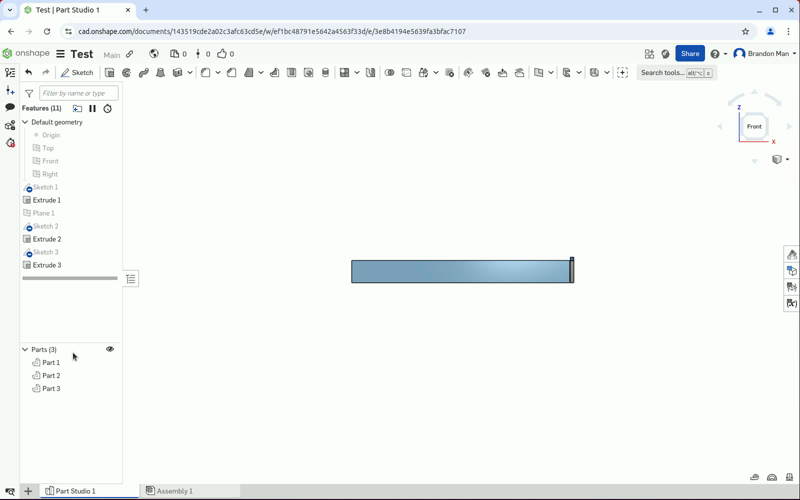
mouse_move(541, 75)
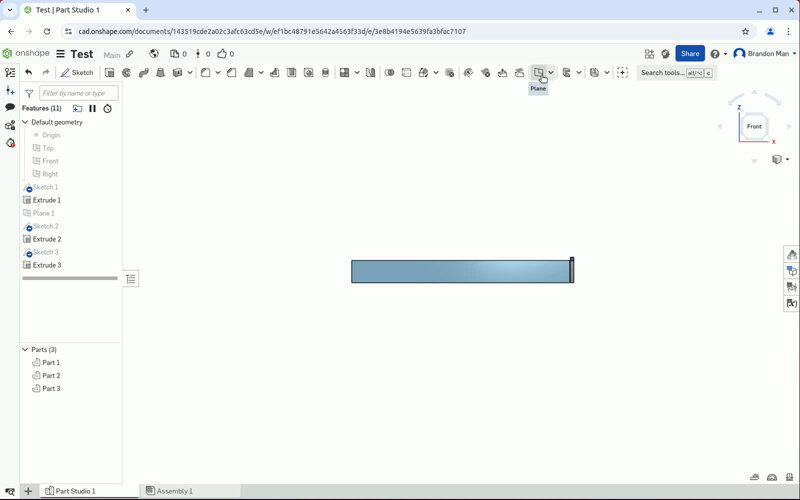
click(541, 75)
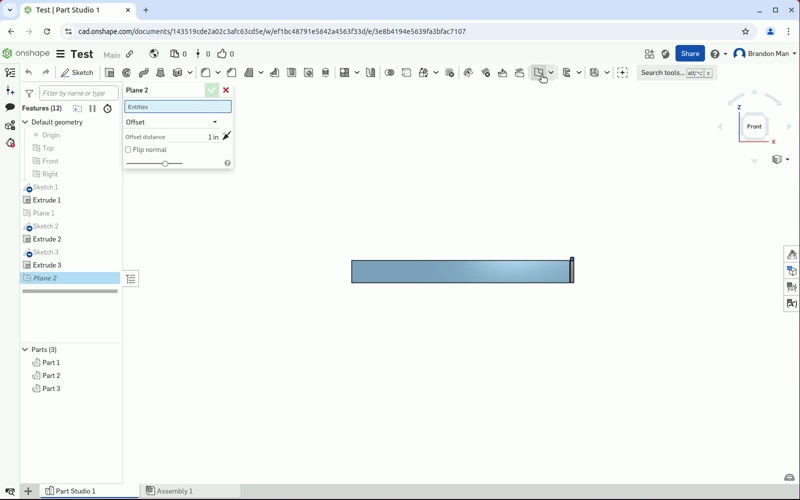
mouse_move(73, 163)
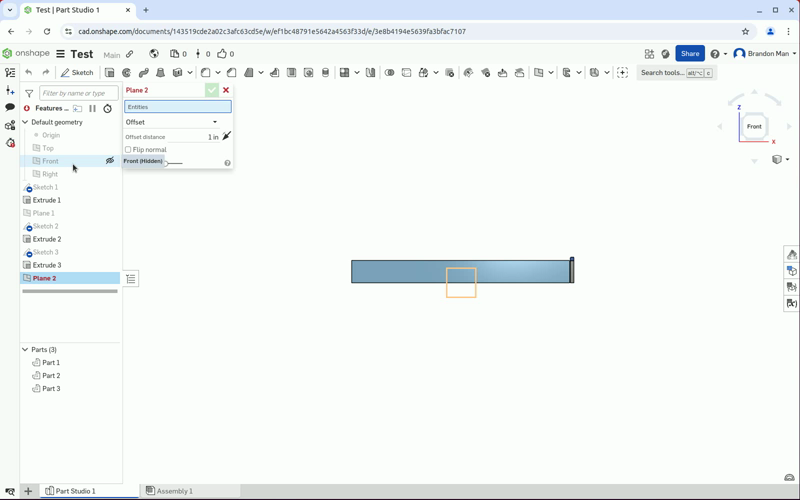
click(73, 163)
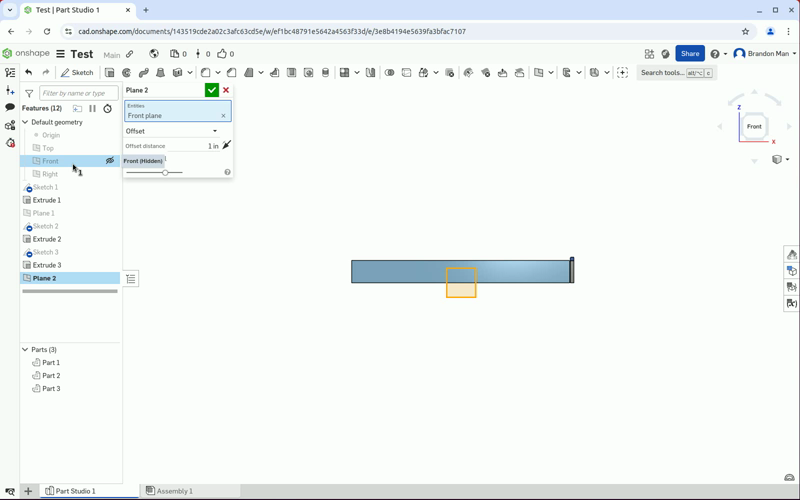
key(tab, 2)
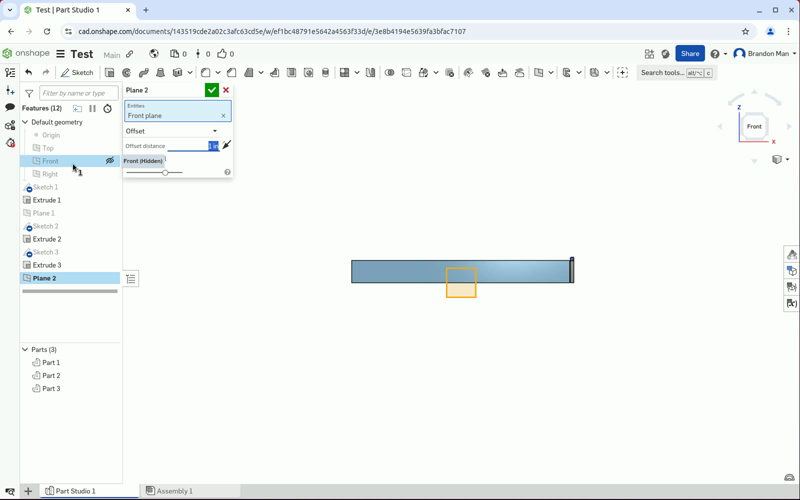
text(10.845)
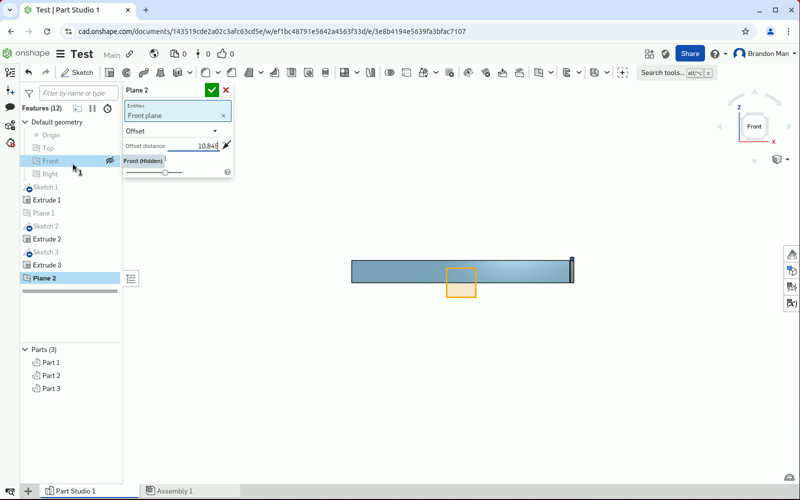
key(enter, 2)
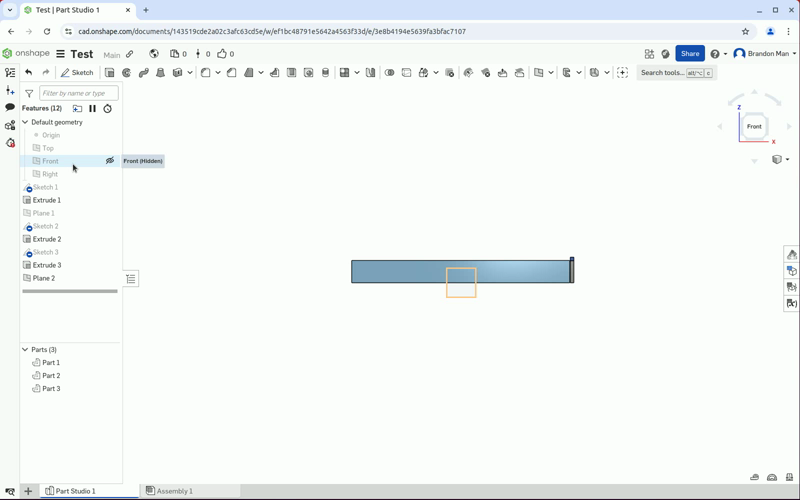
key(shift+s)
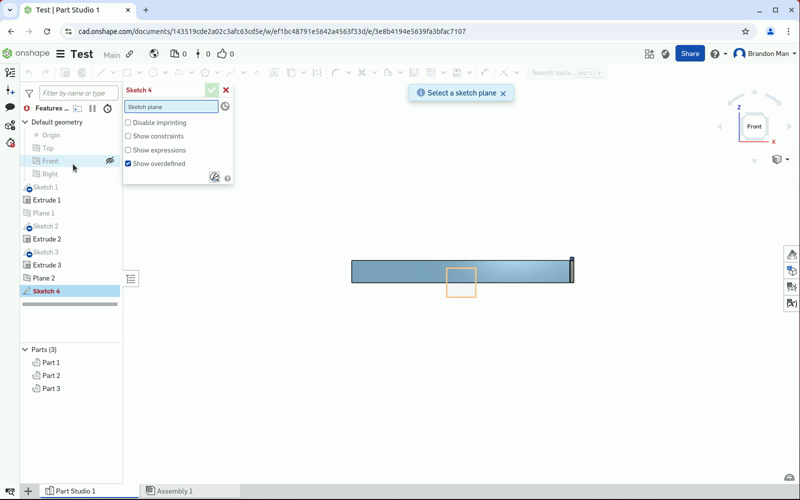
mouse_move(73, 280)
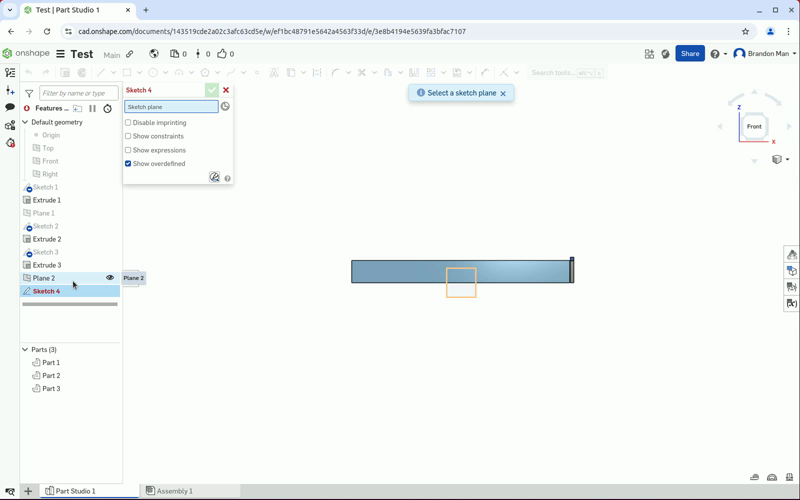
click(73, 280)
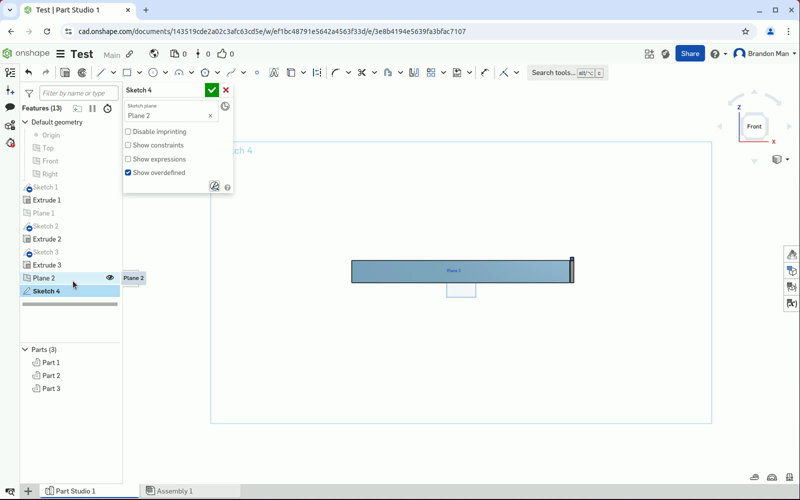
mouse_move(73, 352)
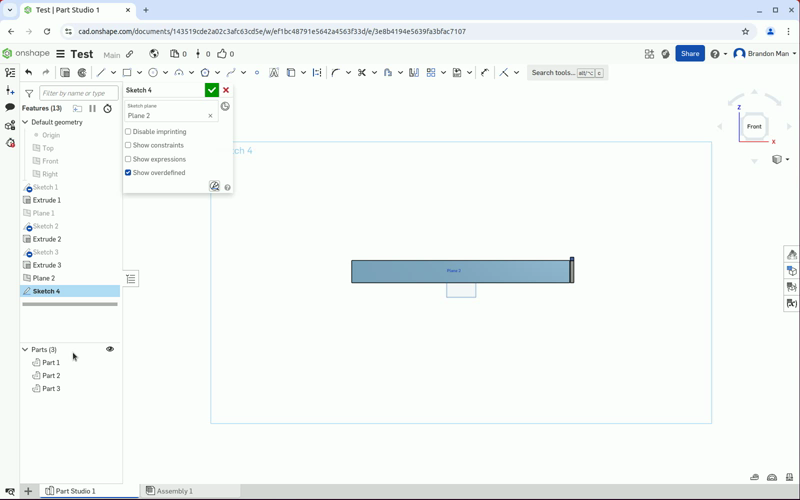
key(y)
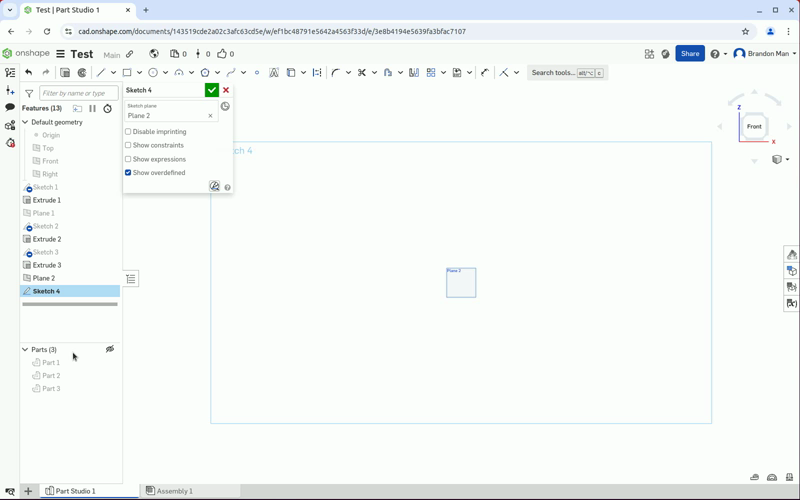
key(l)
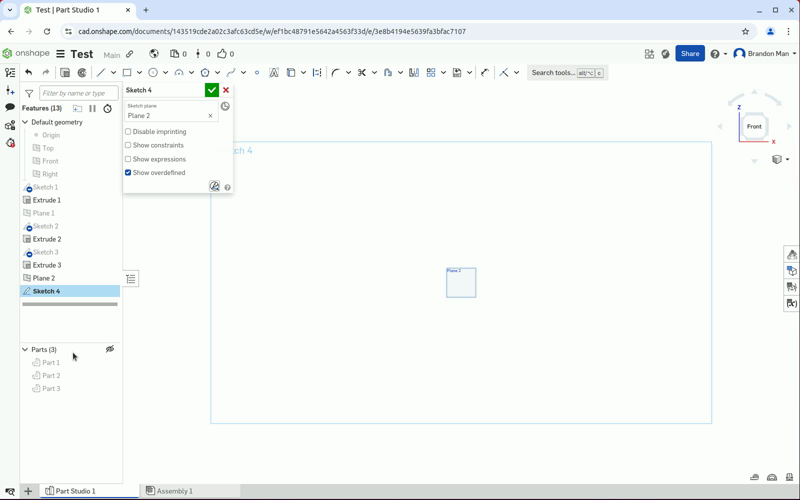
key_down(shift)
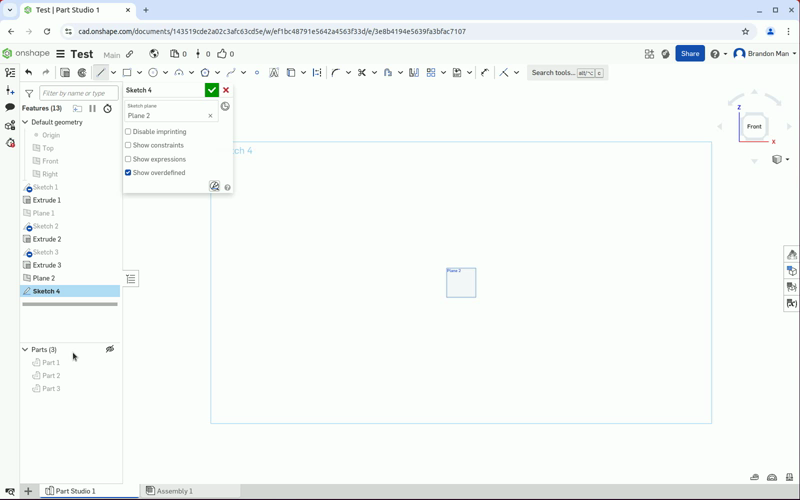
mouse_move(348, 282)
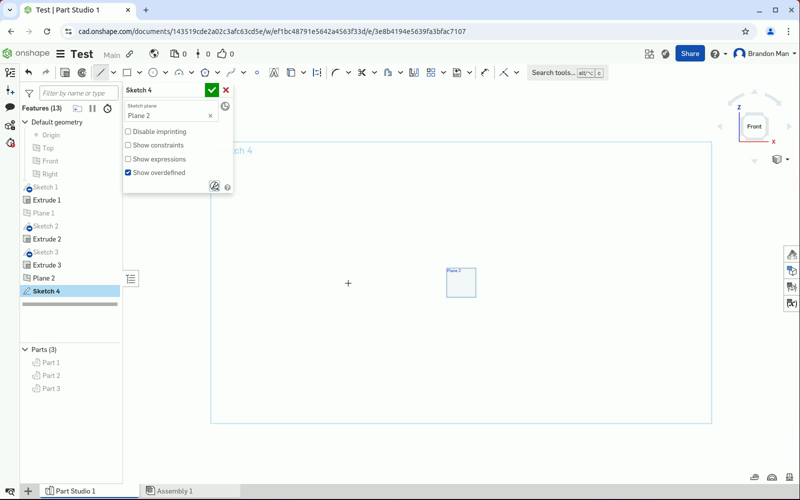
click(348, 282)
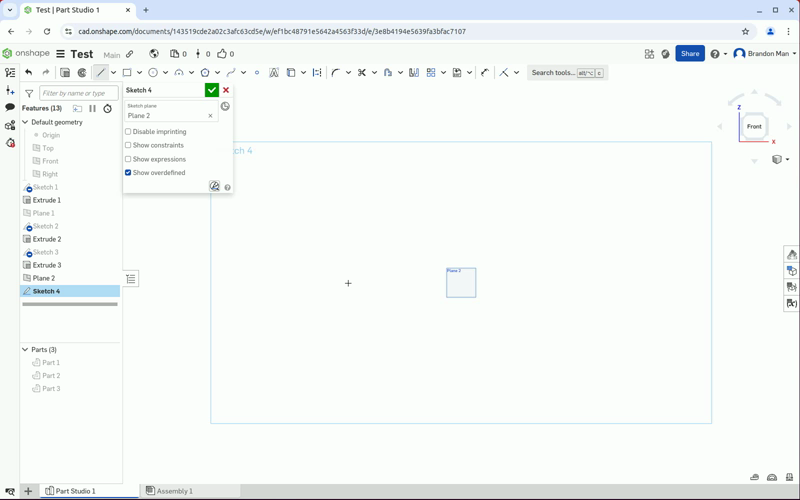
key_up(shift)
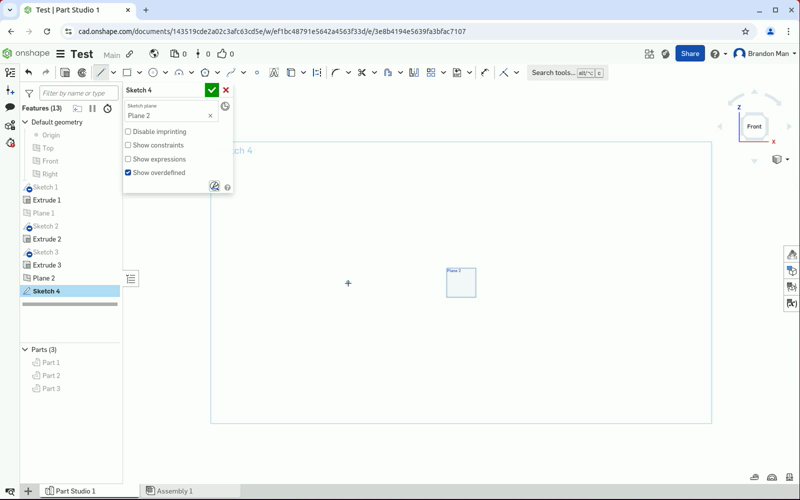
key_down(shift)
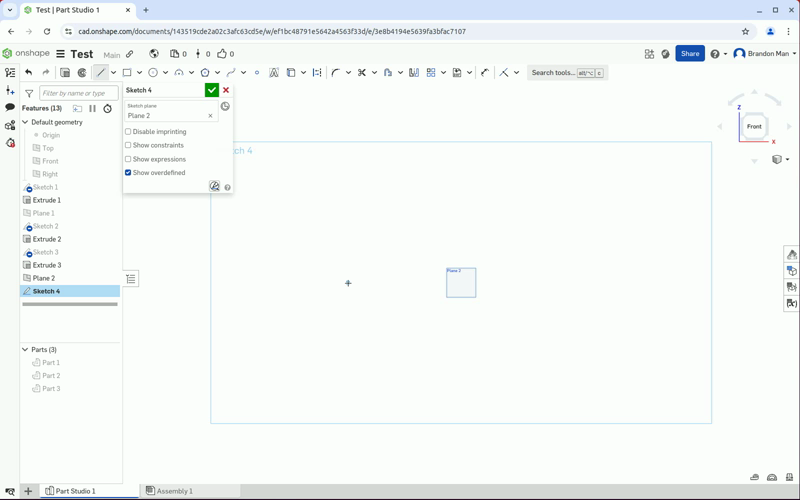
mouse_move(378, 282)
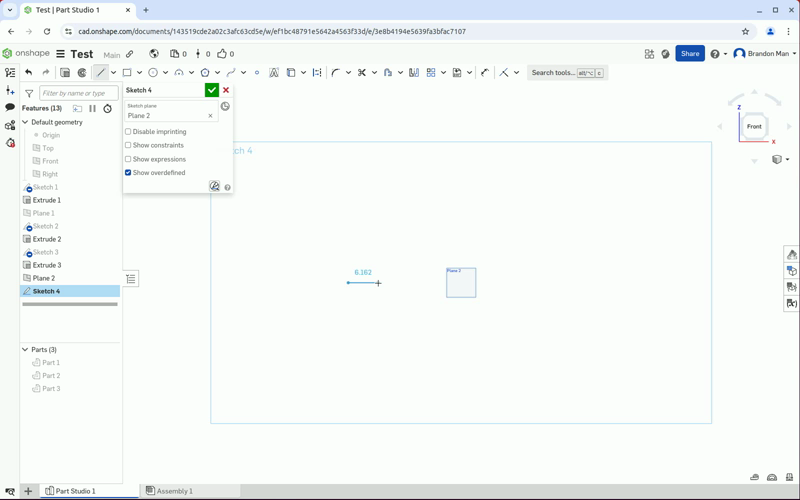
mouse_move(350, 282)
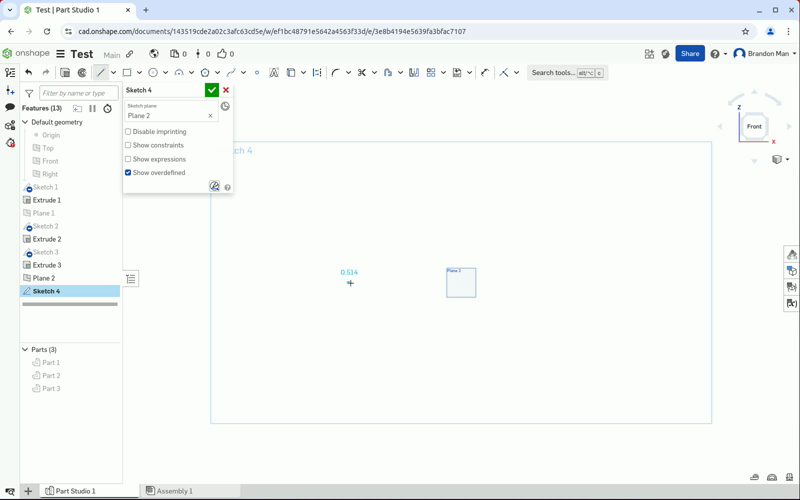
scroll(6)
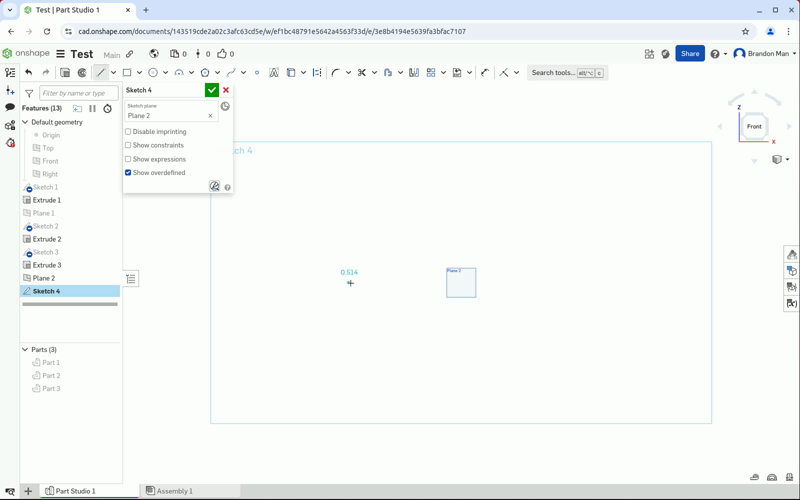
scroll(6)
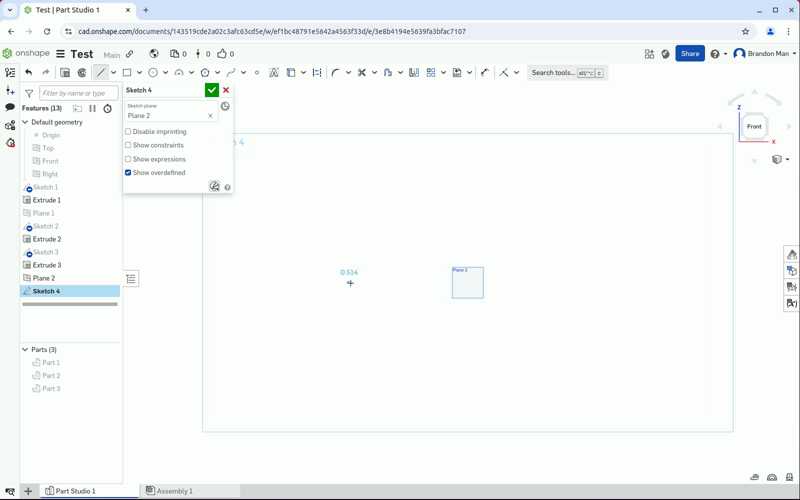
scroll(6)
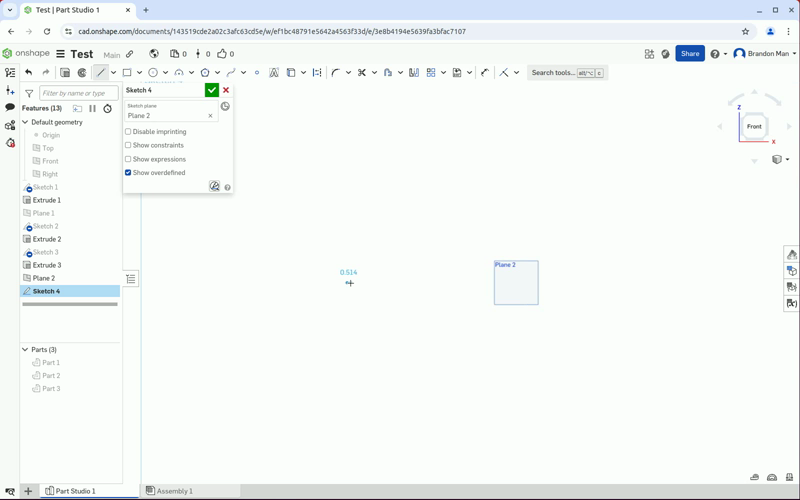
scroll(6)
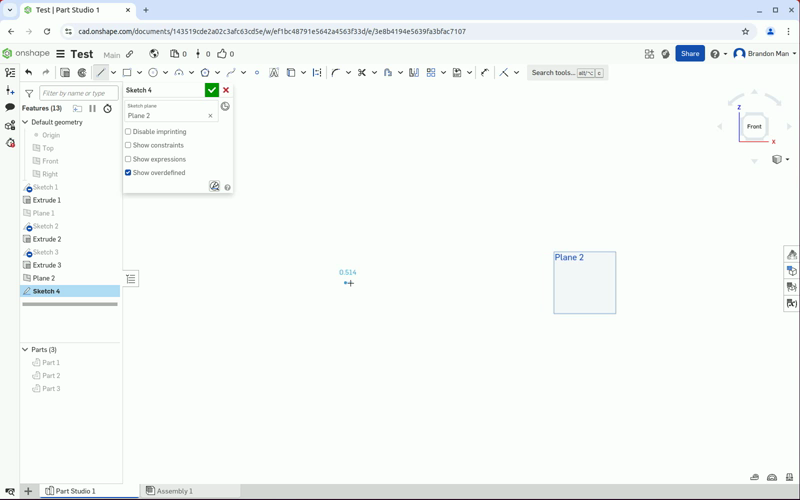
scroll(6)
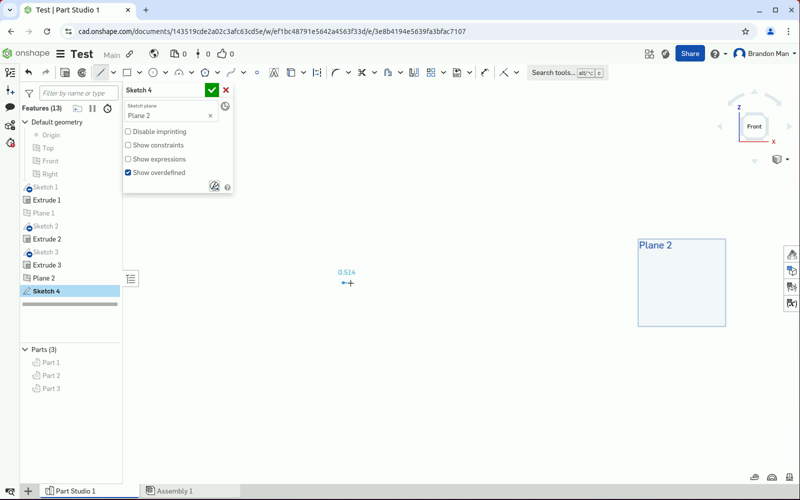
scroll(6)
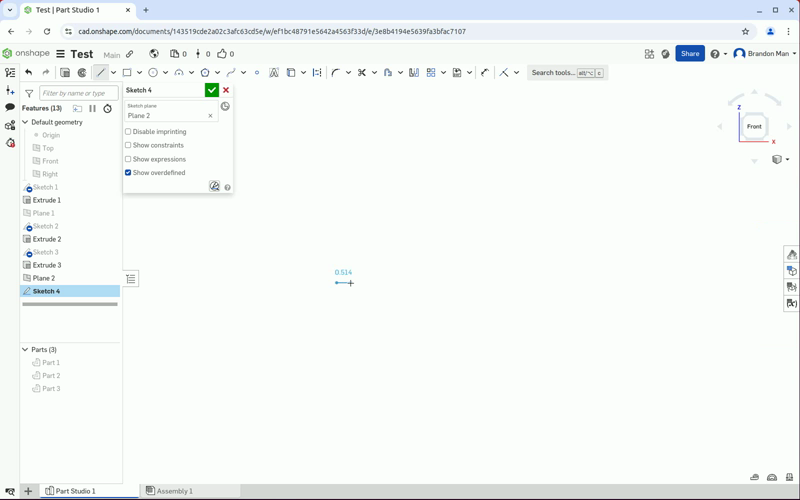
scroll(6)
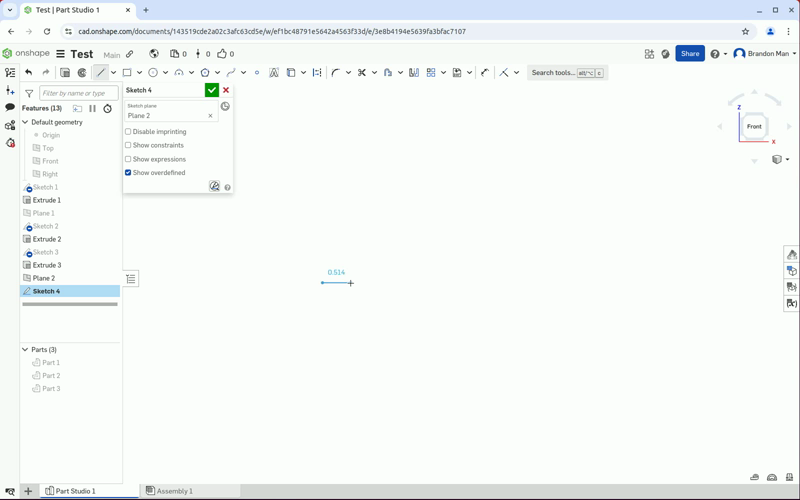
click(350, 282)
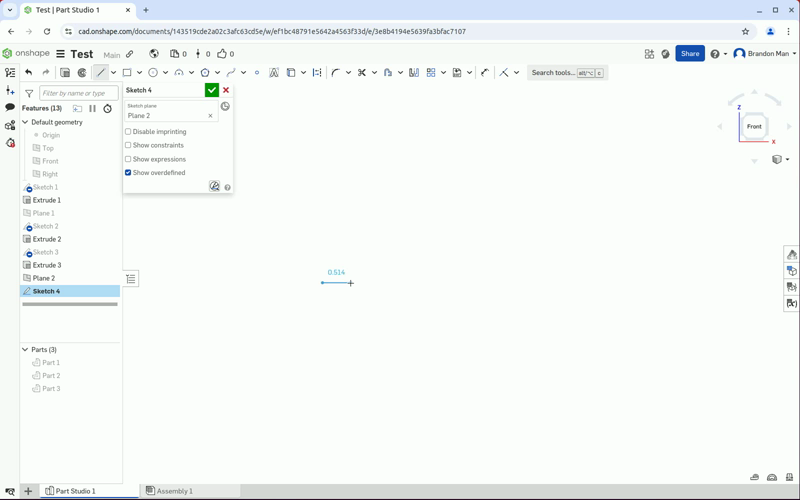
scroll(-6)
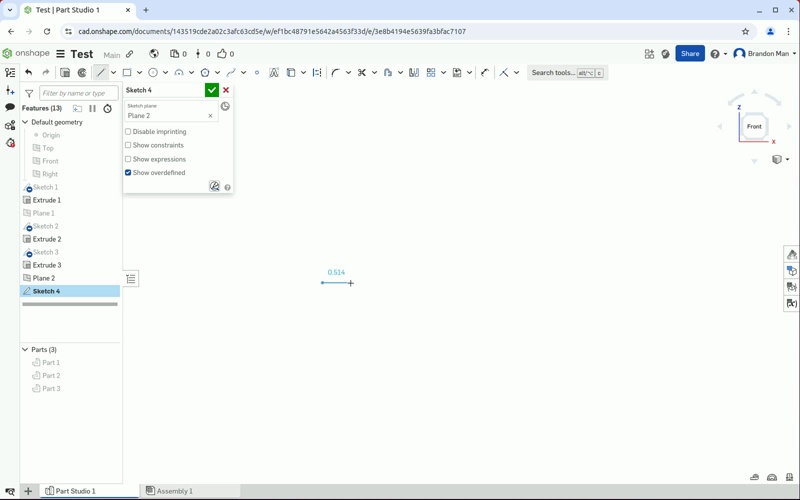
scroll(-6)
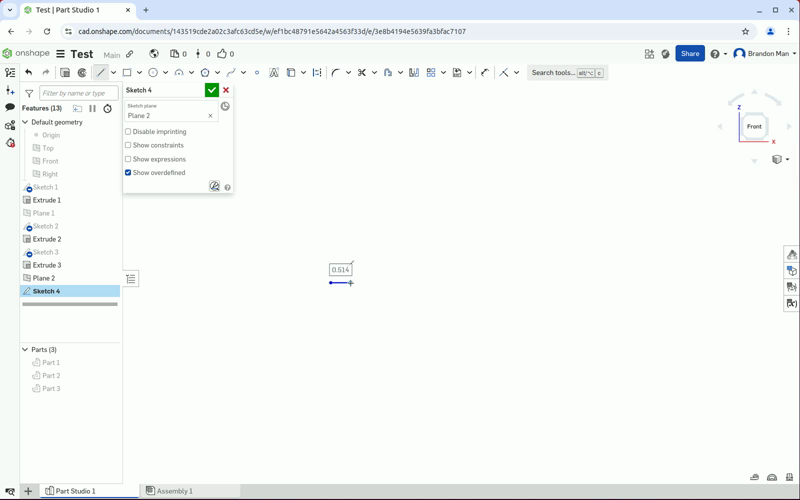
scroll(-6)
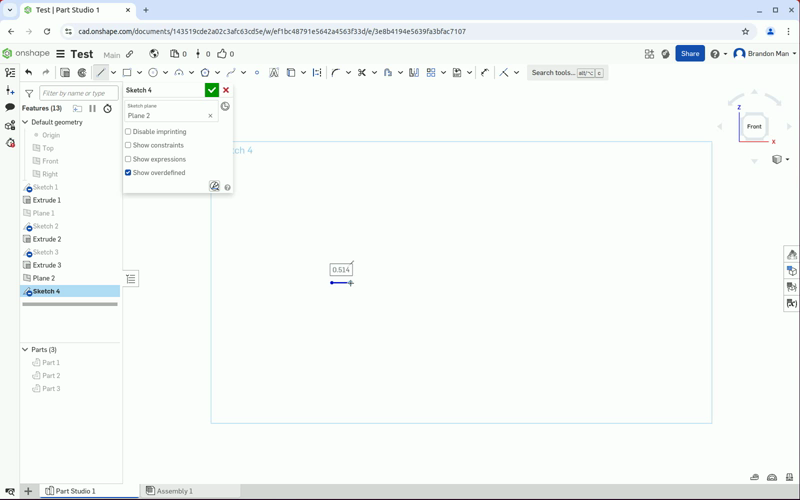
scroll(-6)
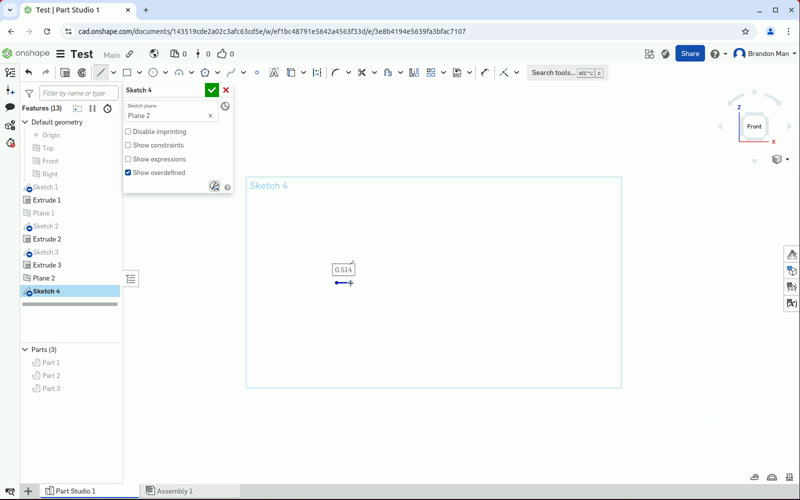
scroll(-6)
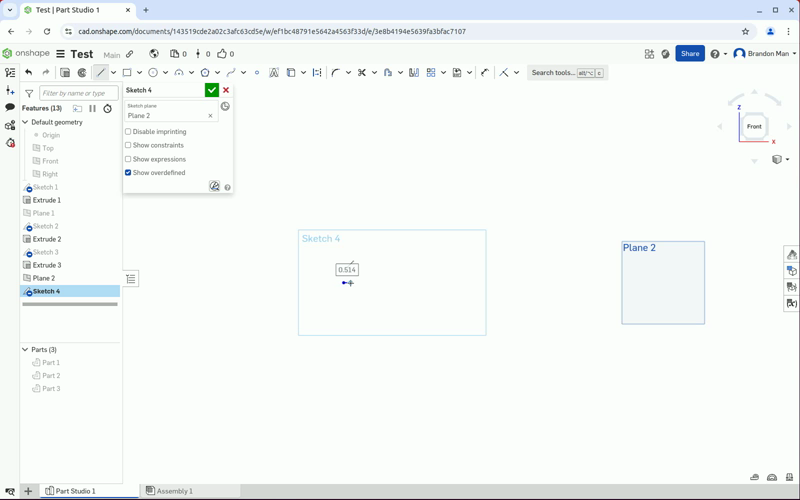
scroll(-6)
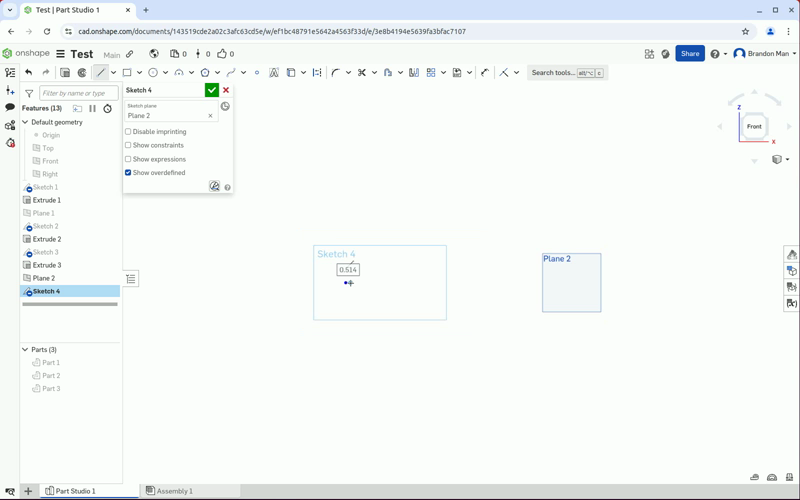
scroll(-6)
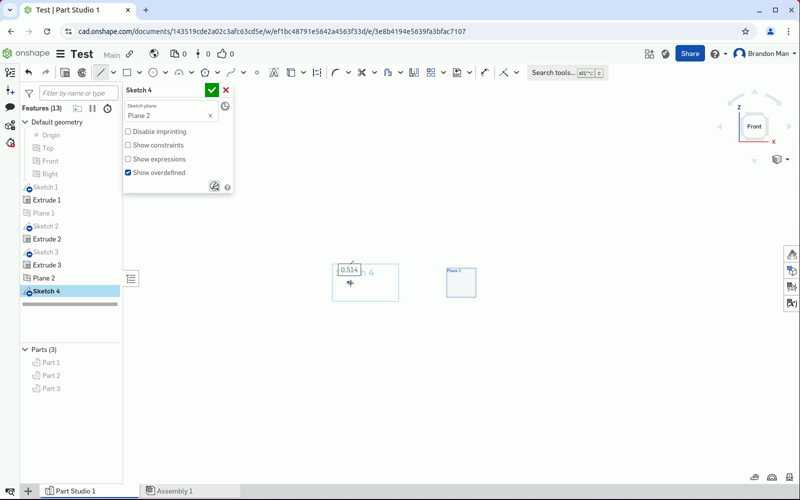
key_up(shift)
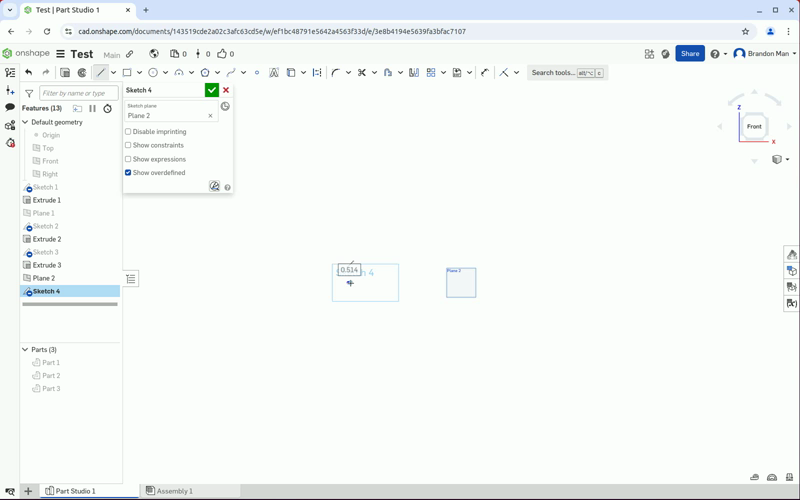
key_down(shift)
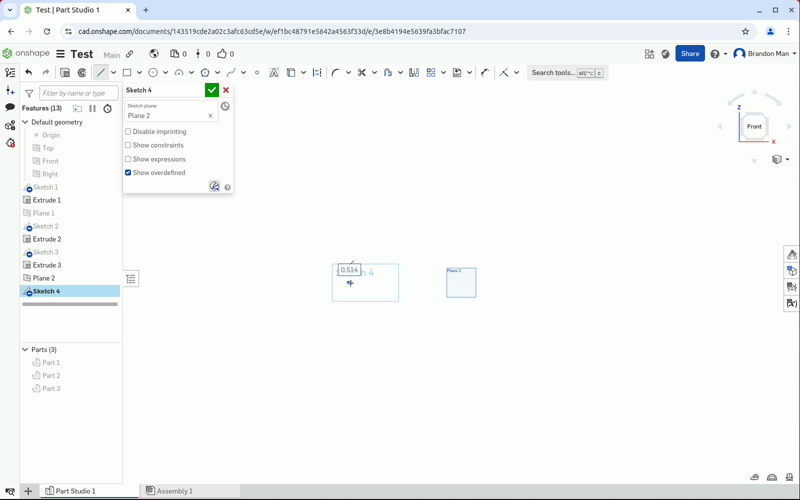
mouse_move(380, 282)
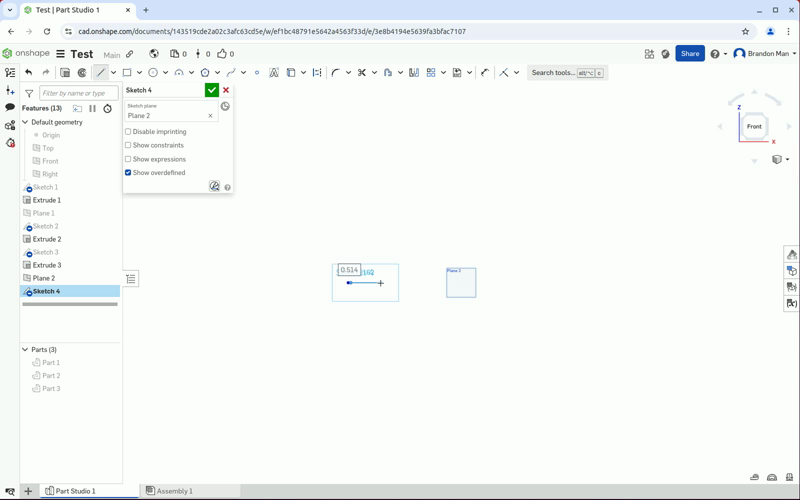
mouse_move(350, 259)
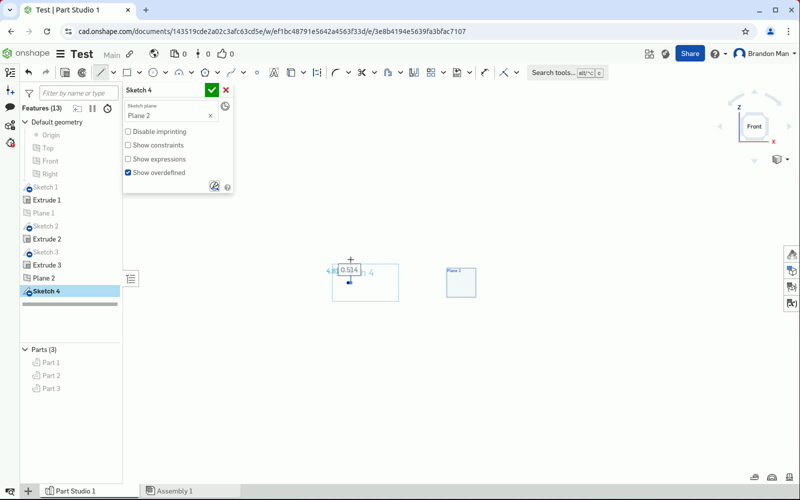
click(350, 259)
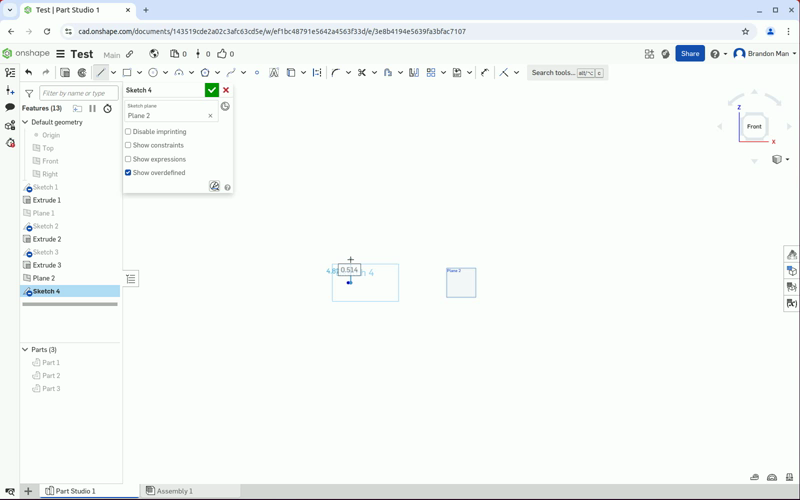
key_up(shift)
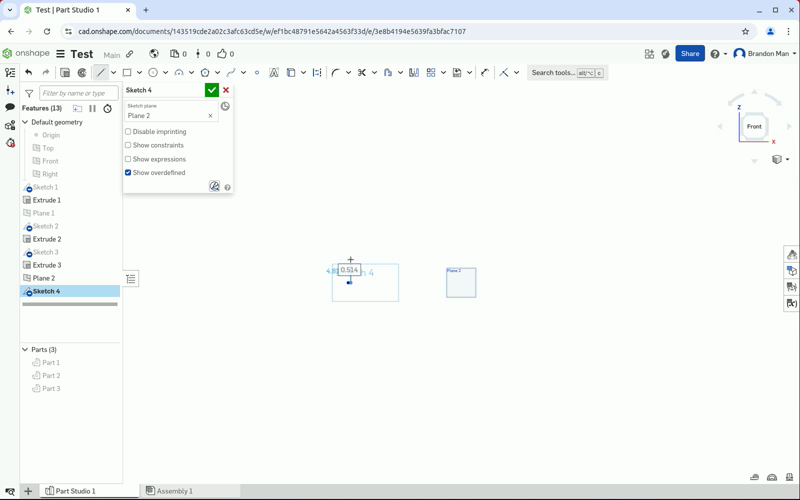
key_down(shift)
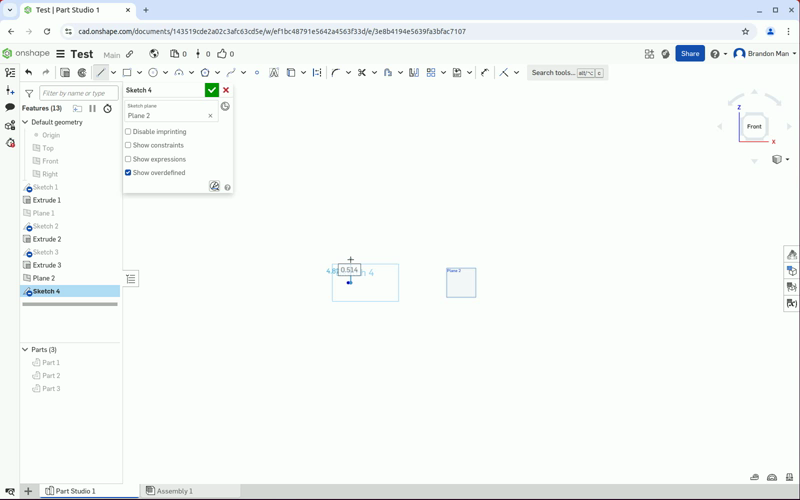
mouse_move(569, 259)
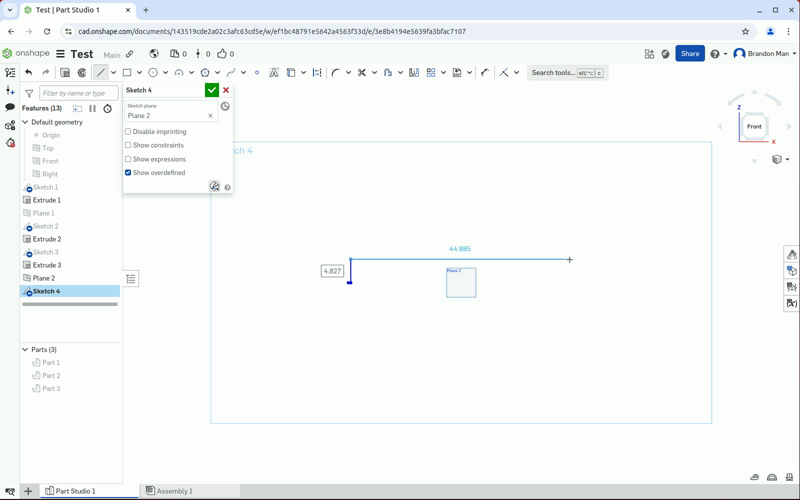
click(569, 259)
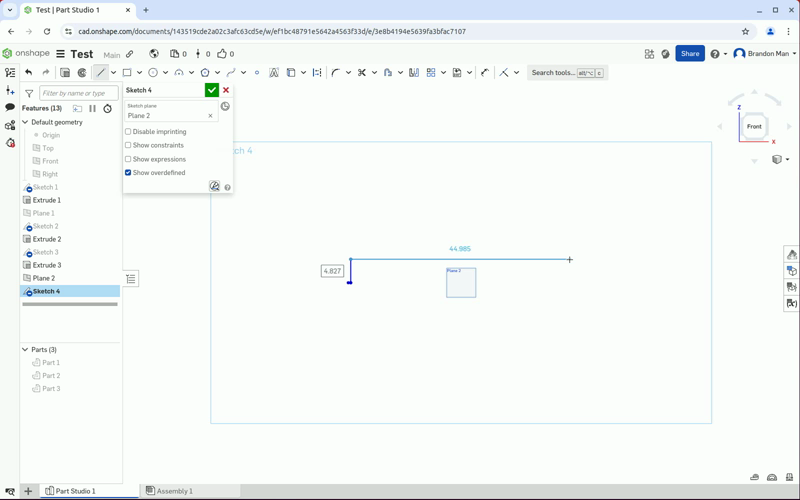
key_up(shift)
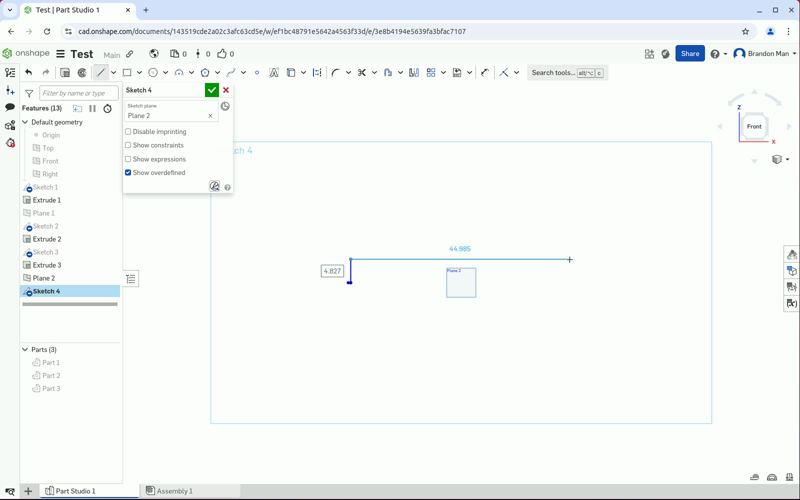
key_down(shift)
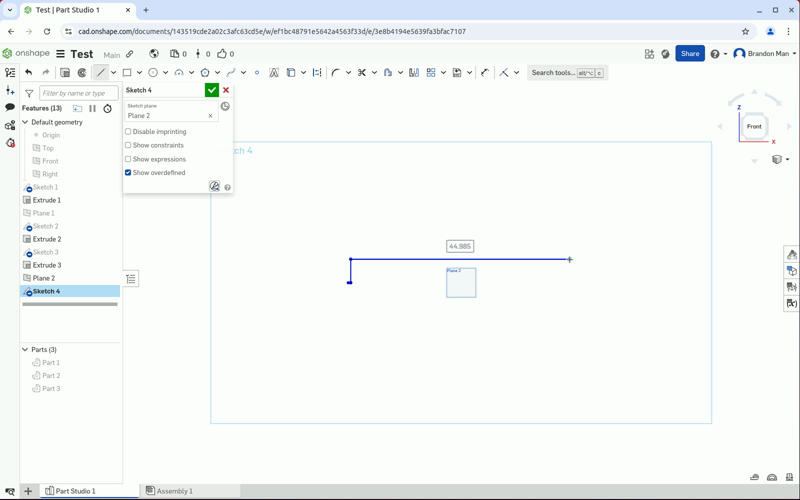
mouse_move(589, 259)
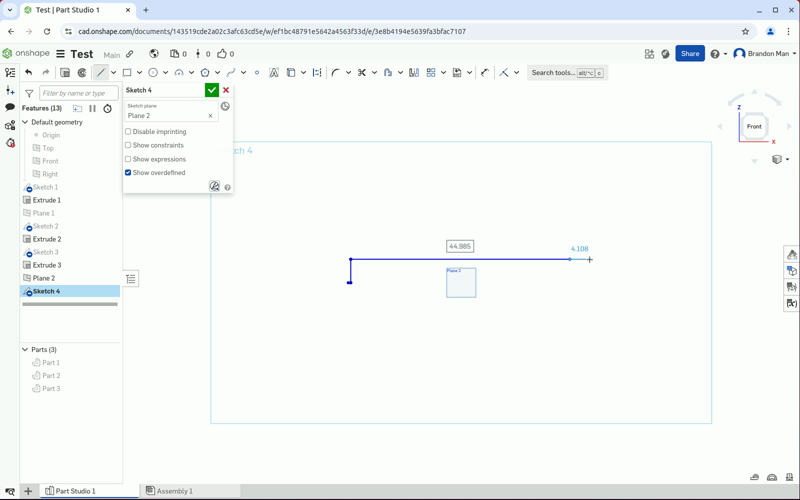
mouse_move(569, 282)
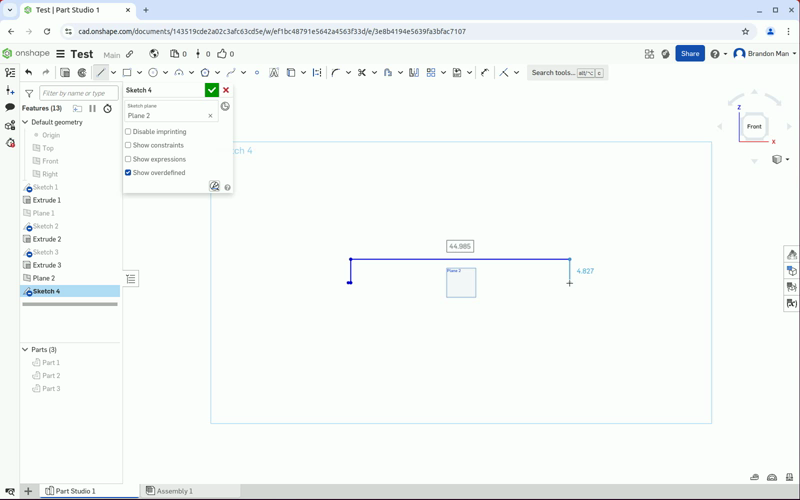
click(569, 282)
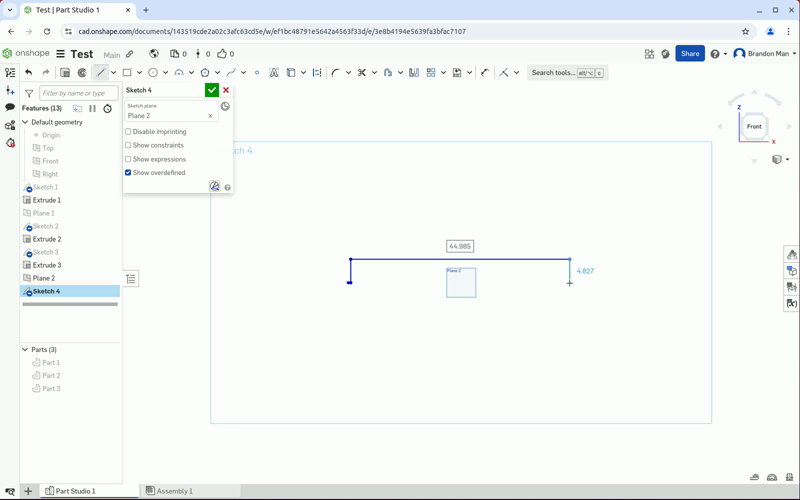
key_up(shift)
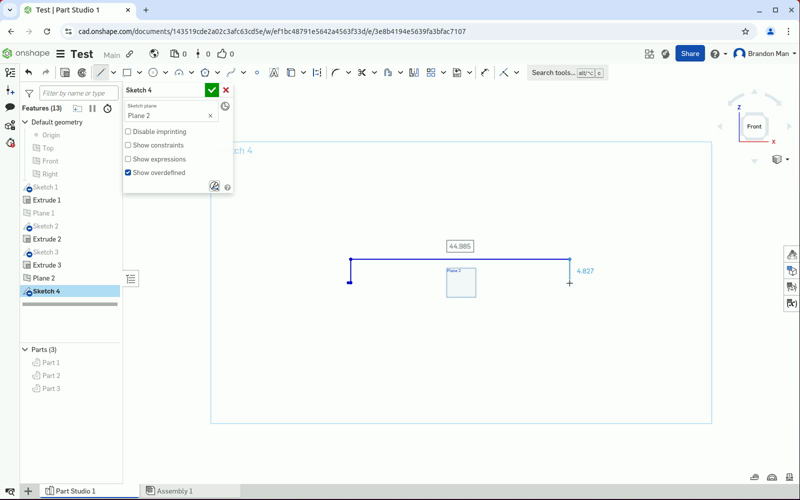
key_down(shift)
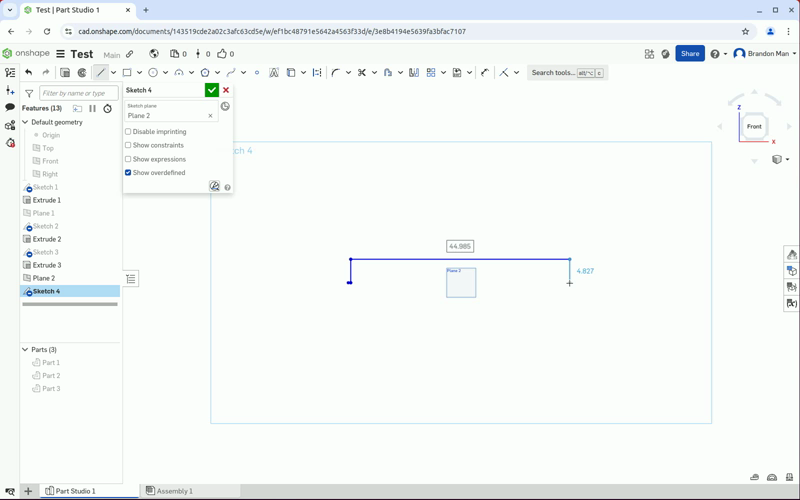
mouse_move(589, 282)
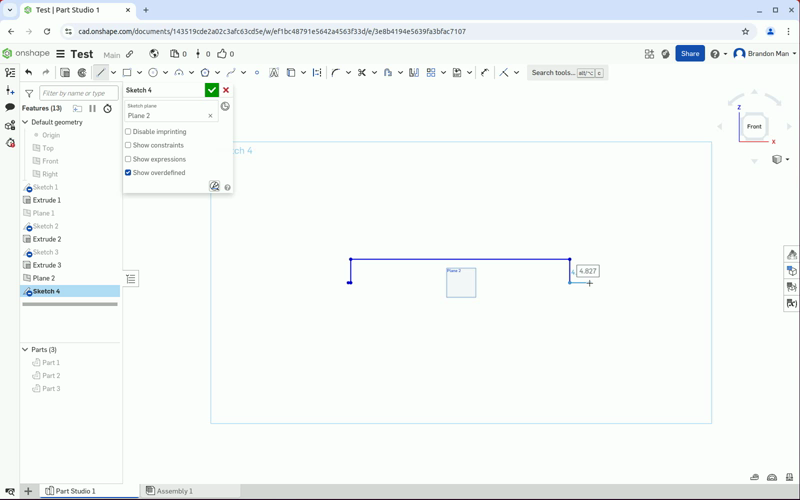
mouse_move(572, 282)
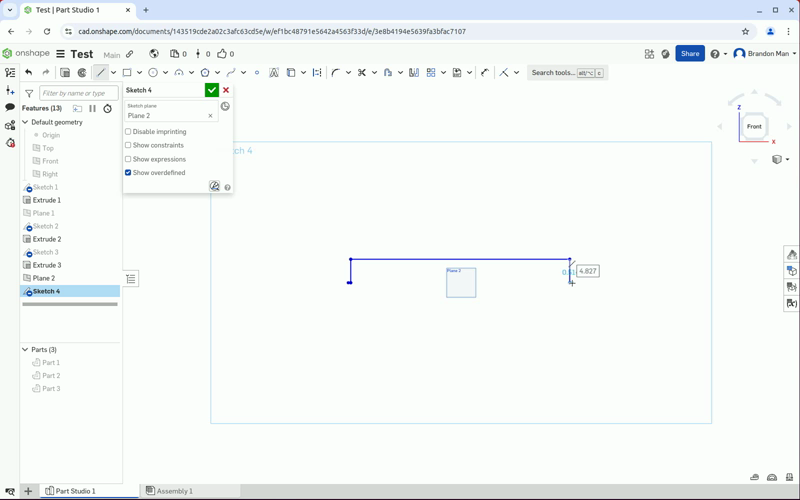
scroll(6)
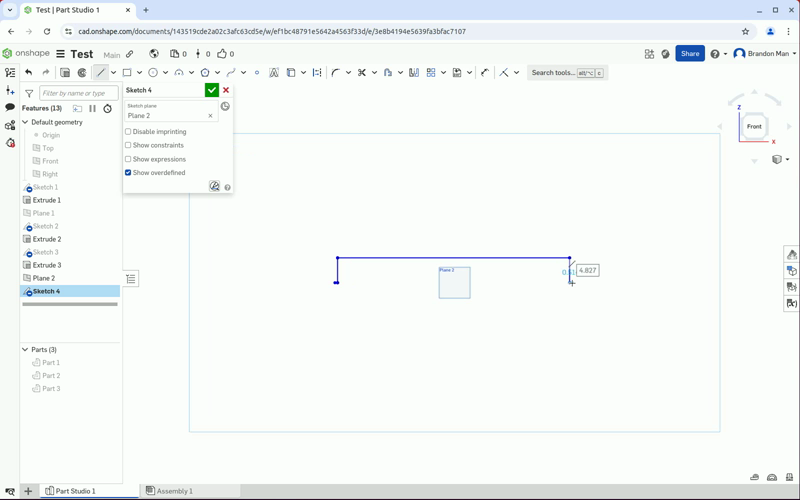
scroll(6)
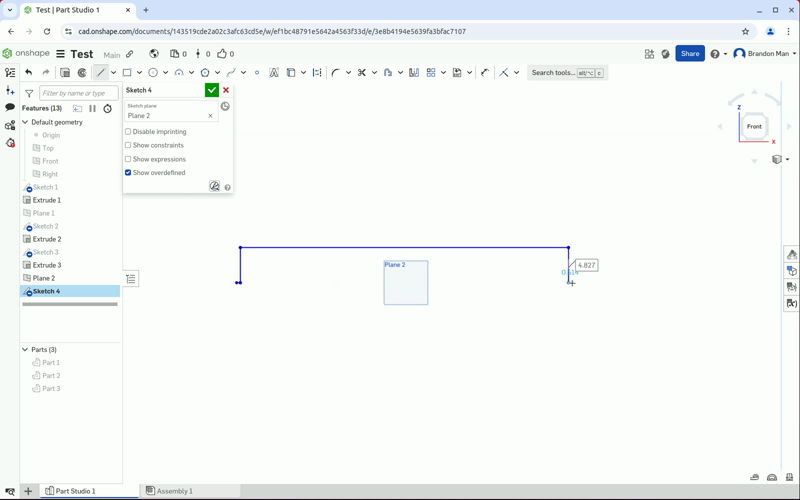
scroll(6)
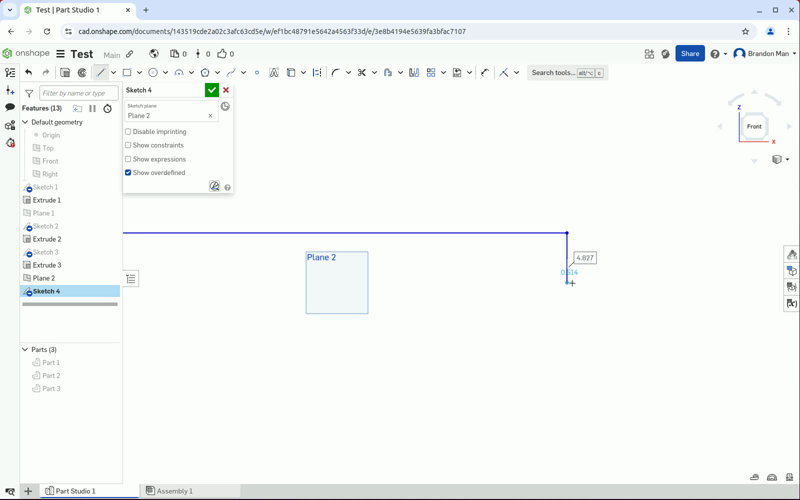
scroll(6)
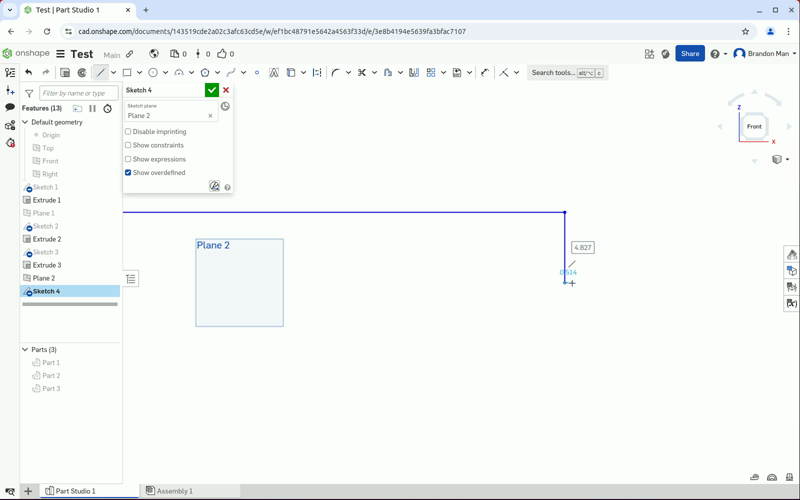
scroll(6)
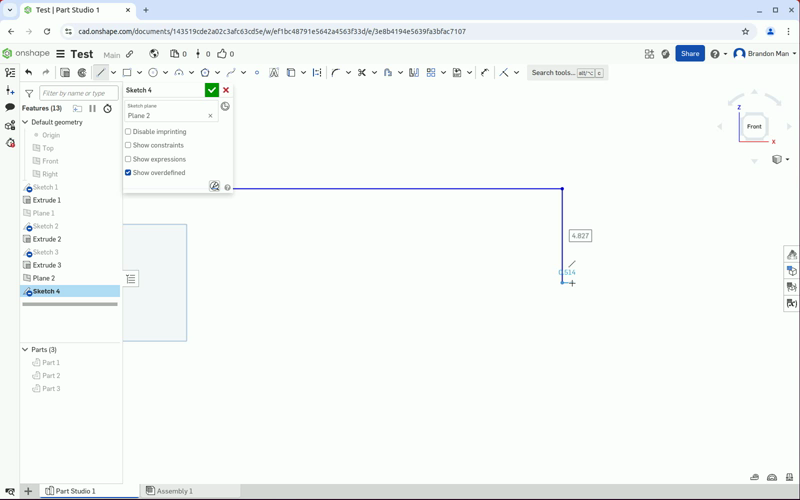
scroll(6)
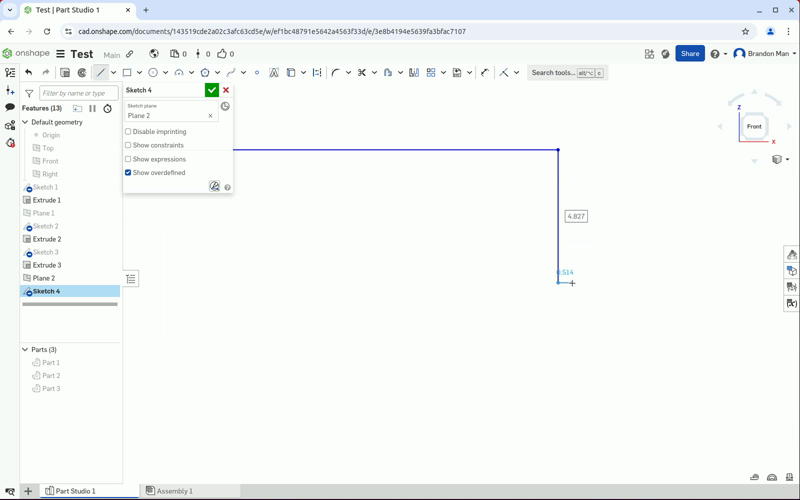
scroll(6)
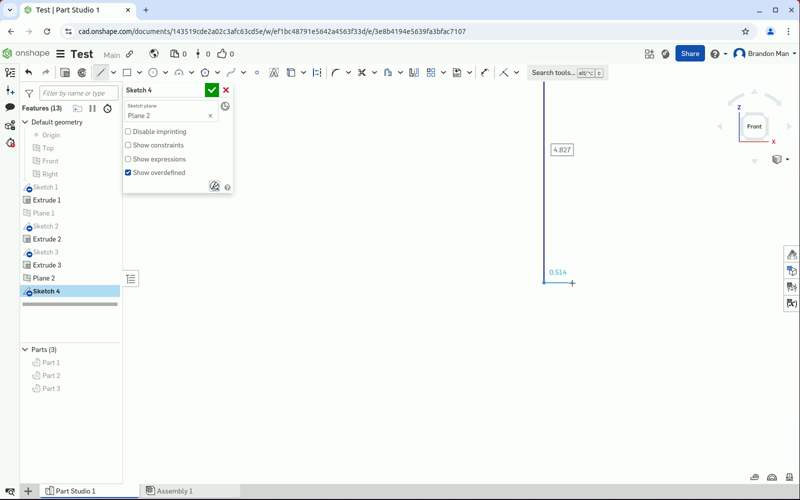
click(572, 282)
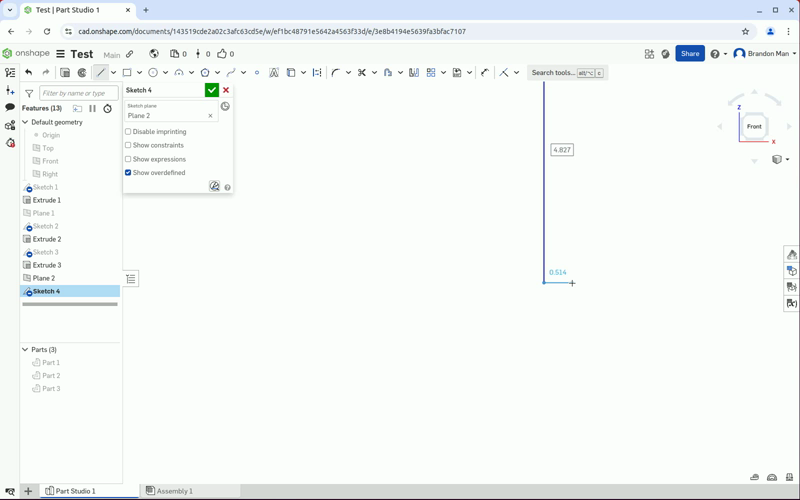
scroll(-6)
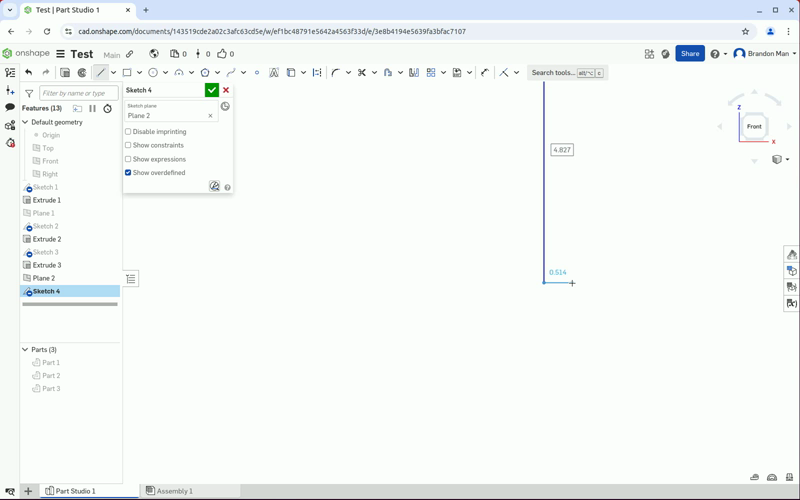
scroll(-6)
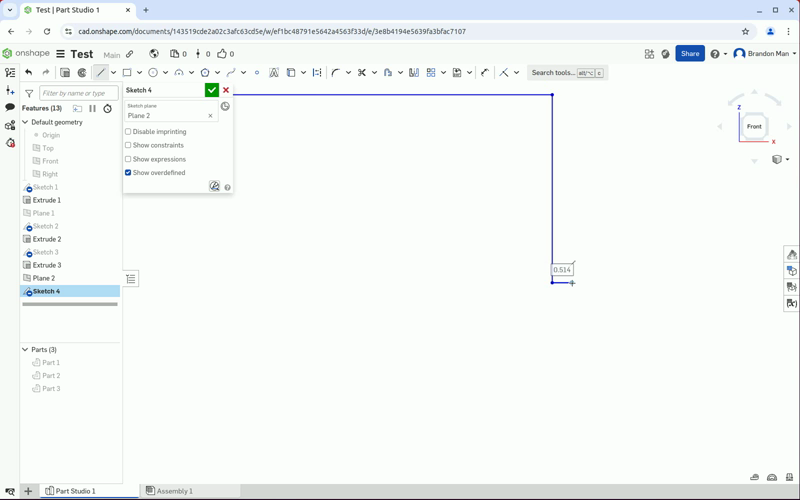
scroll(-6)
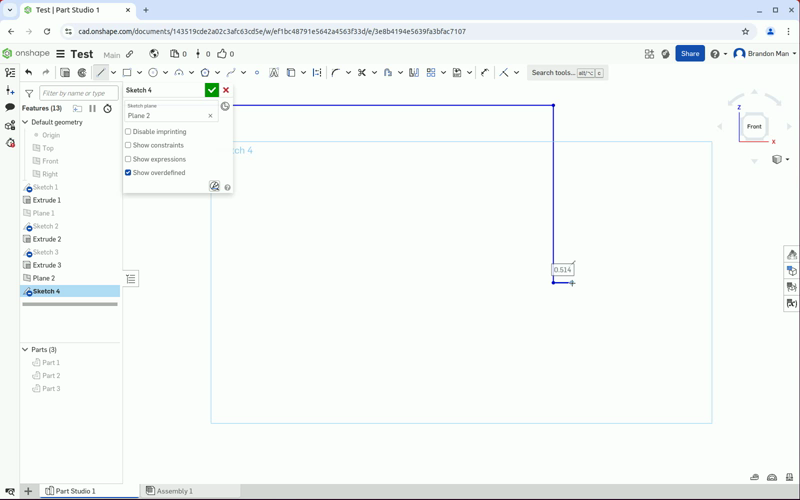
scroll(-6)
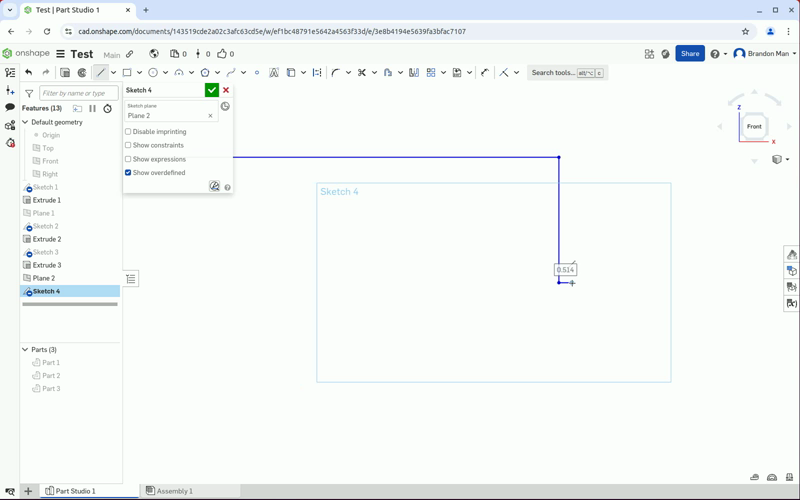
scroll(-6)
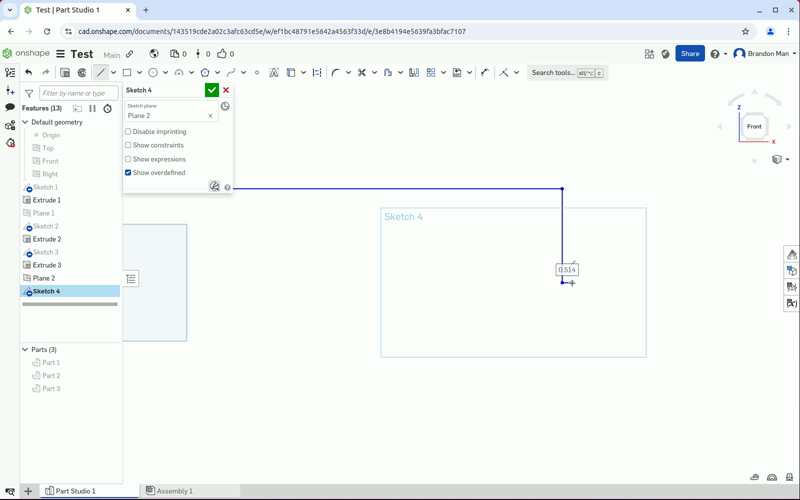
scroll(-6)
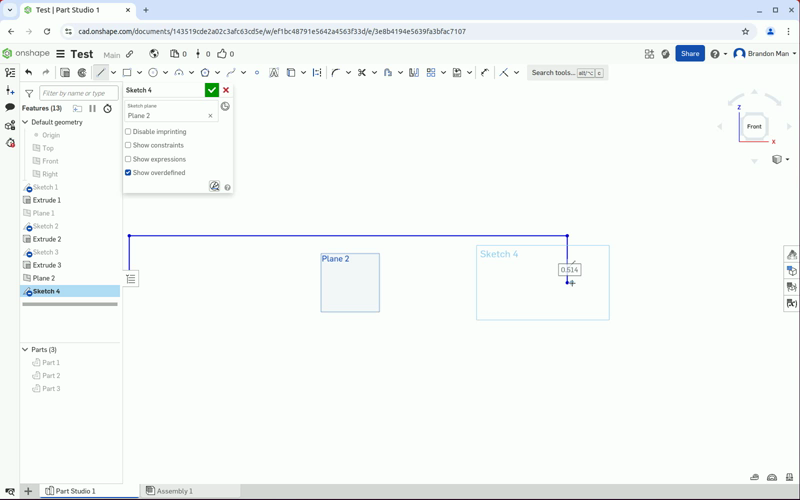
scroll(-6)
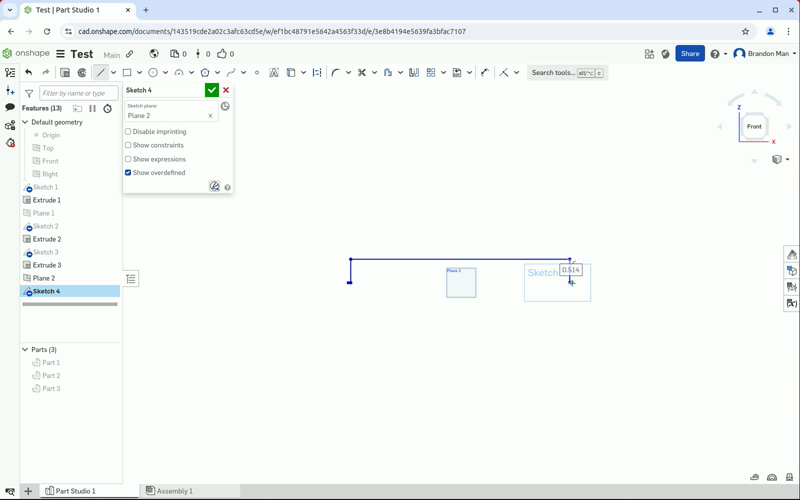
key_up(shift)
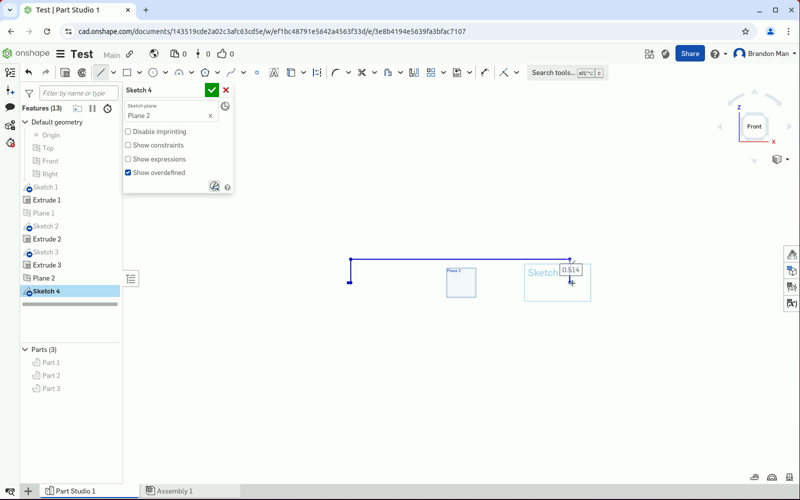
key_down(shift)
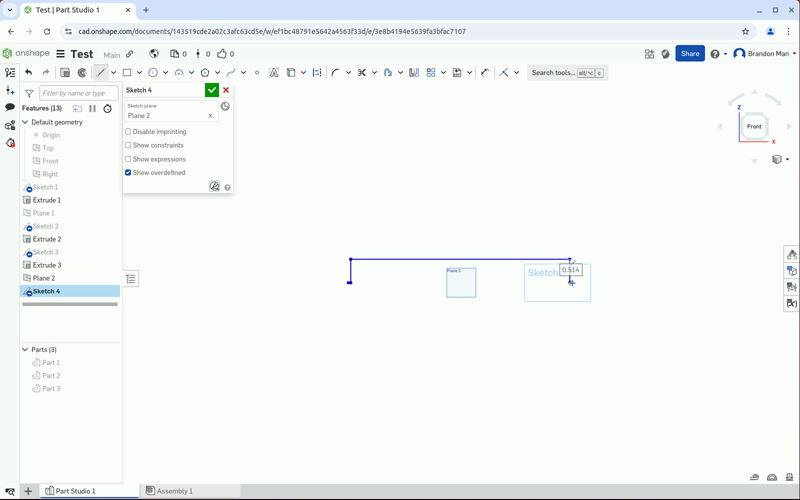
mouse_move(589, 282)
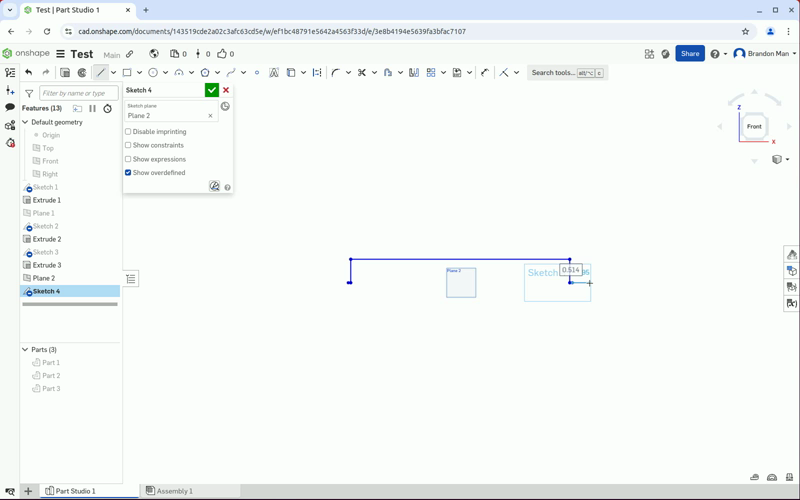
mouse_move(572, 257)
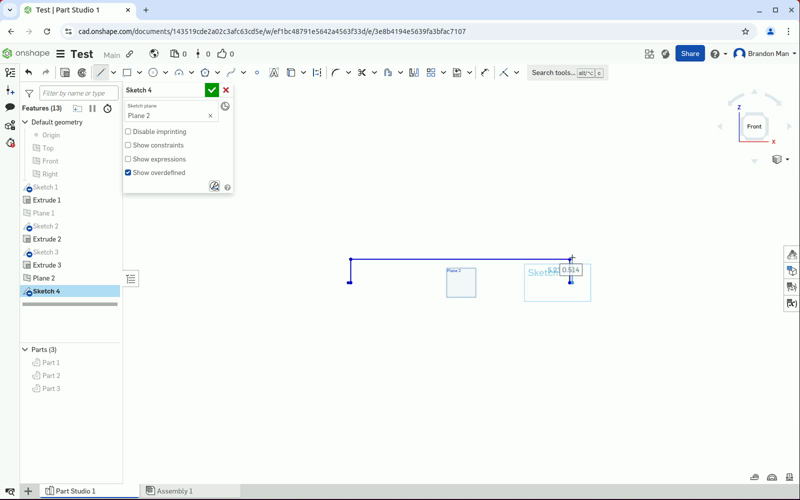
scroll(6)
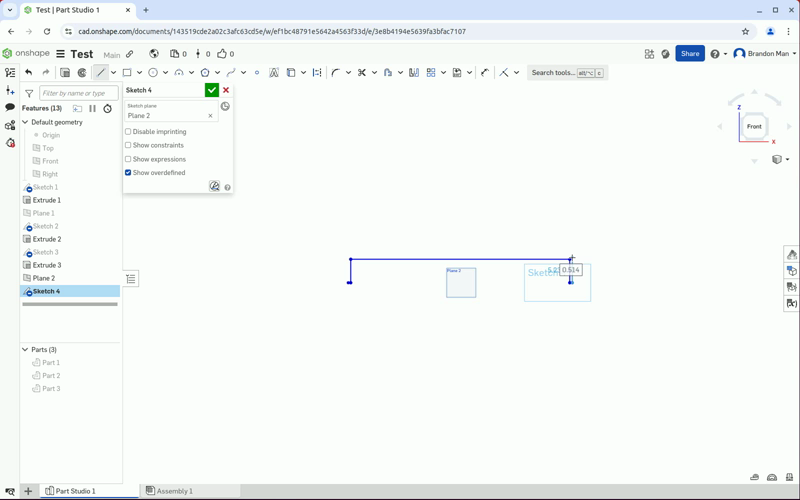
scroll(6)
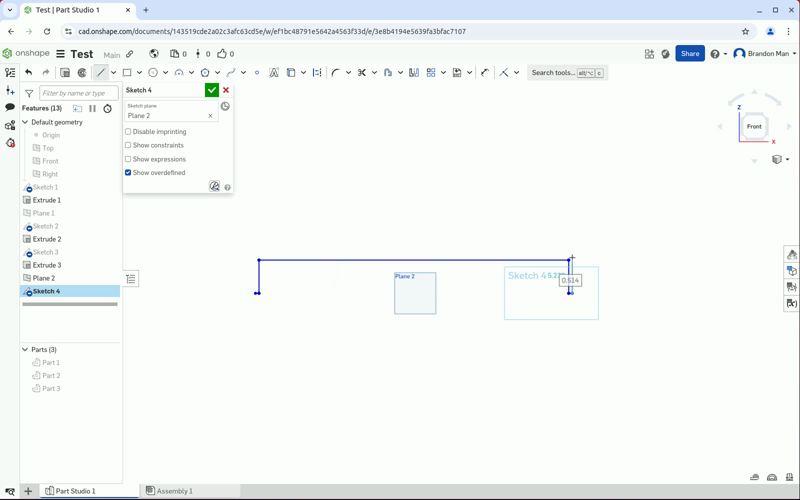
scroll(6)
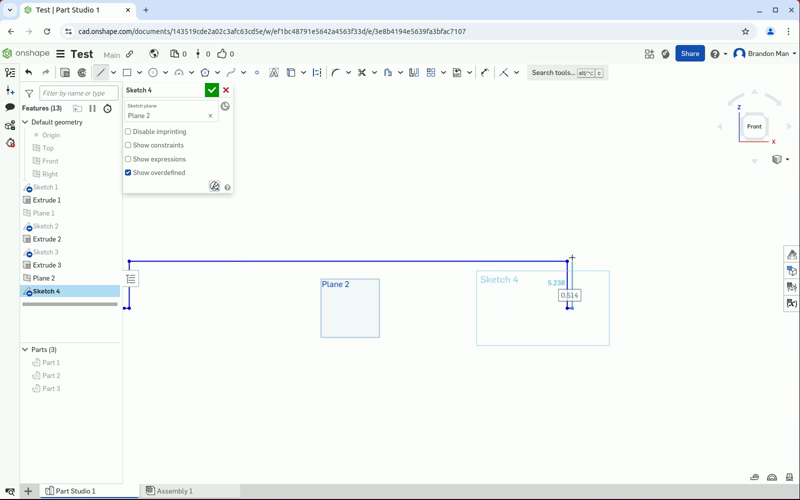
scroll(6)
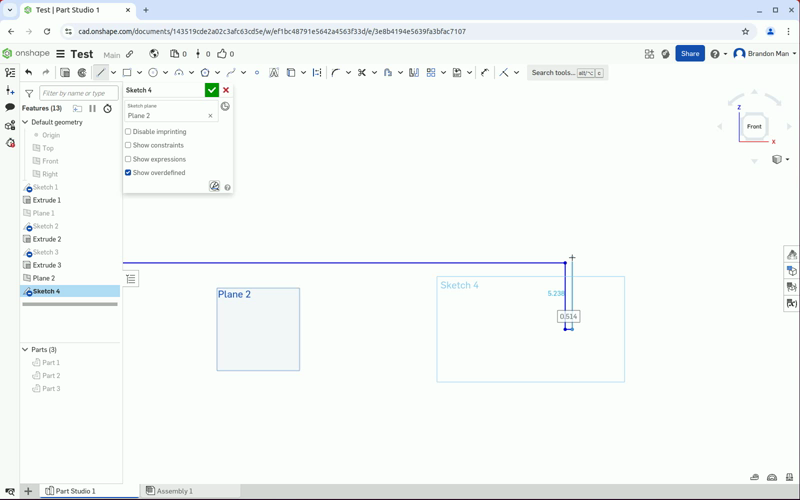
scroll(6)
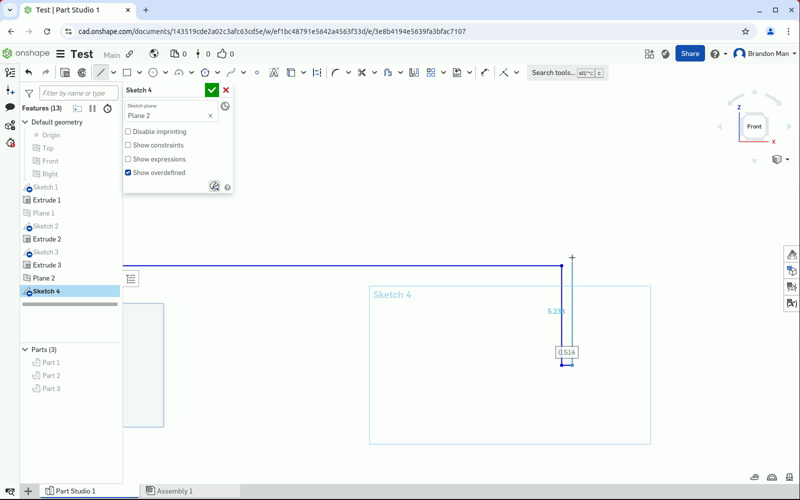
scroll(6)
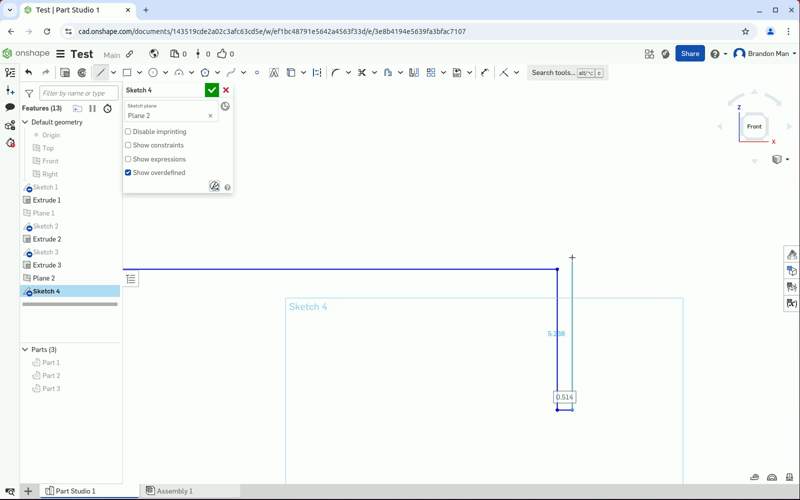
scroll(6)
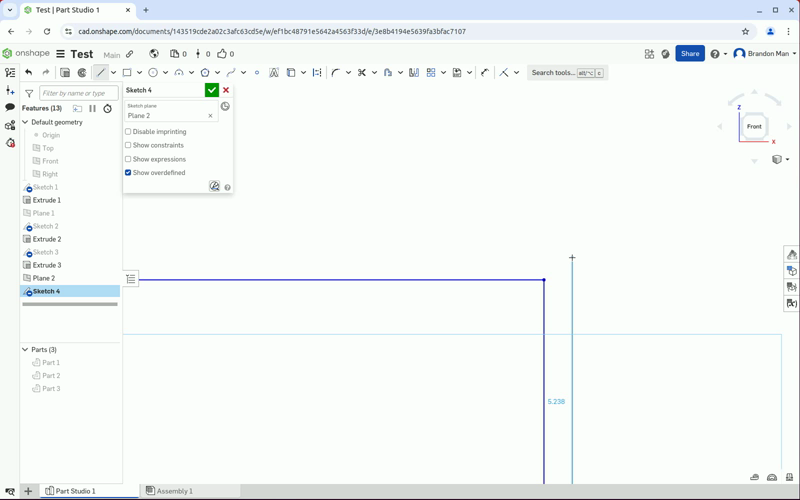
click(572, 257)
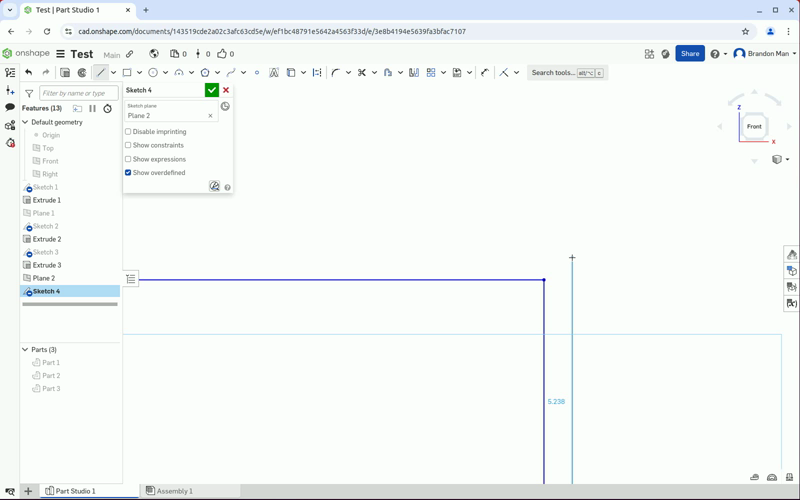
scroll(-6)
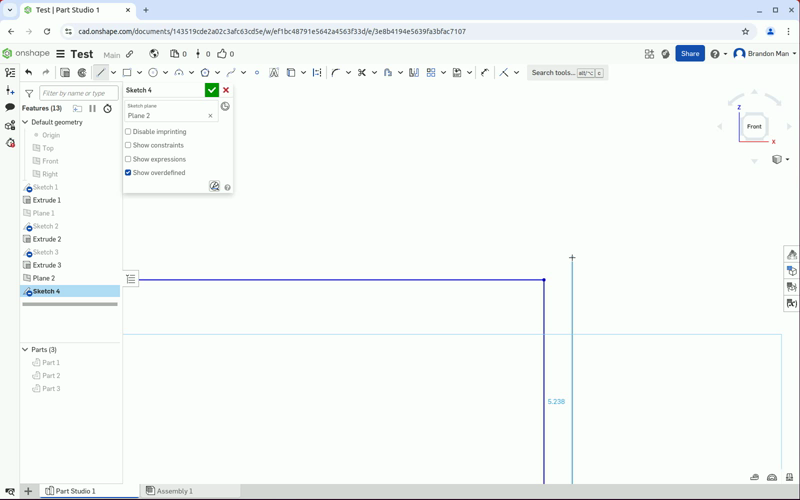
scroll(-6)
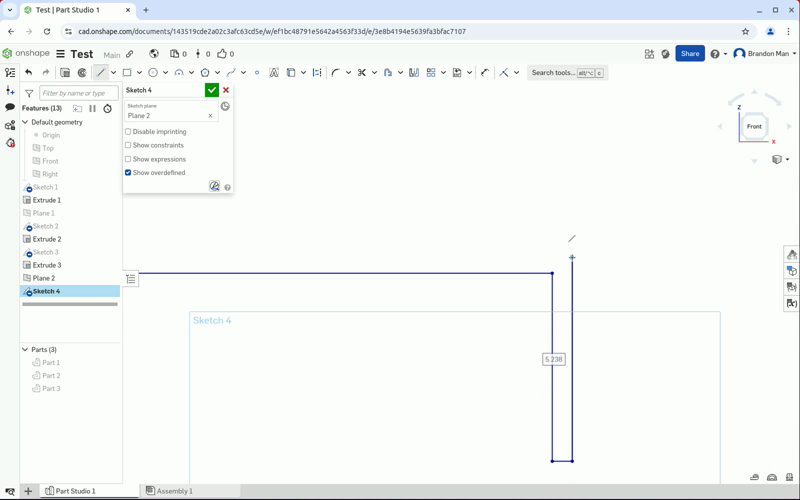
scroll(-6)
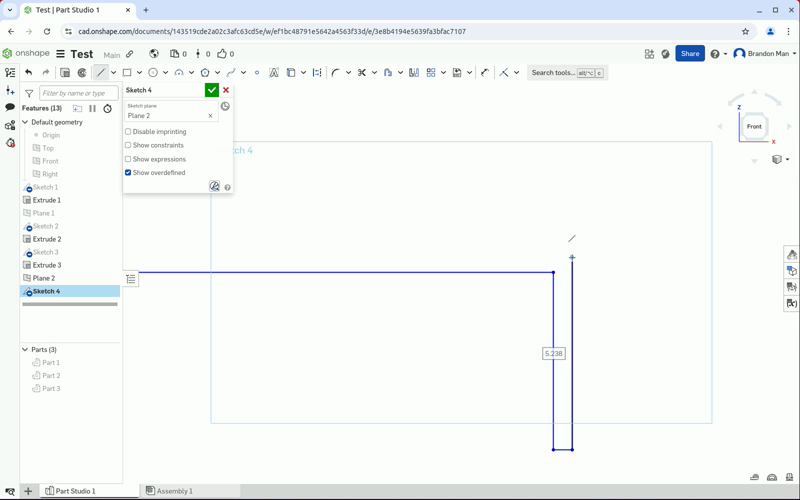
scroll(-6)
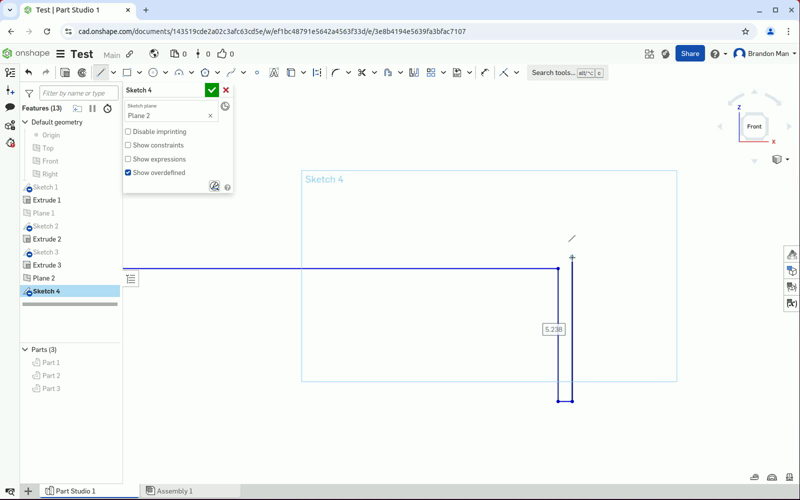
scroll(-6)
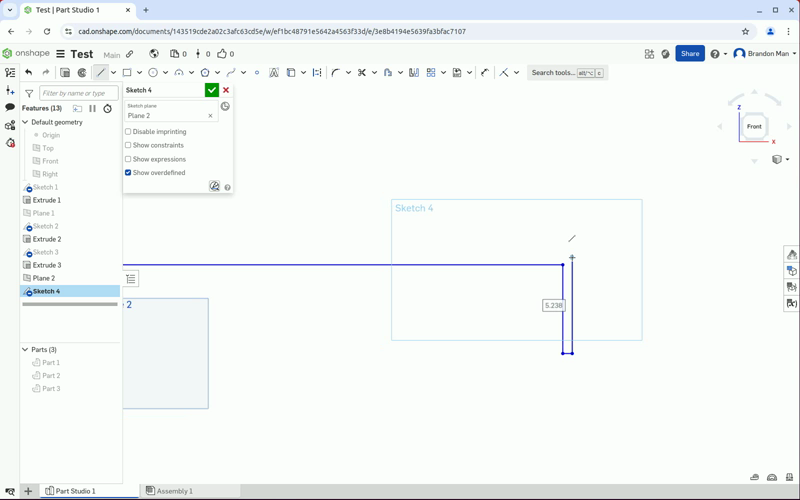
scroll(-6)
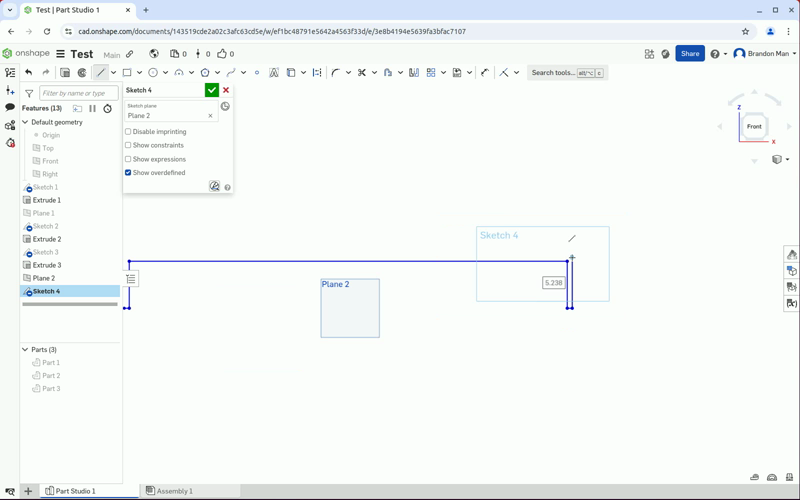
scroll(-6)
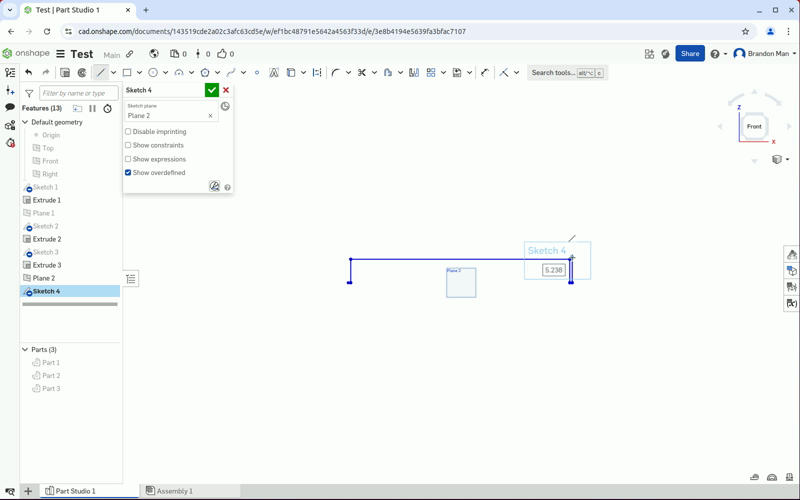
key_up(shift)
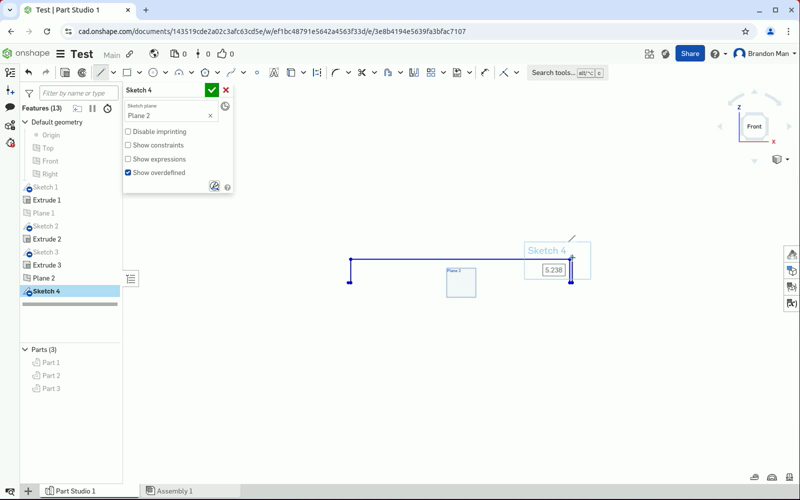
key_down(shift)
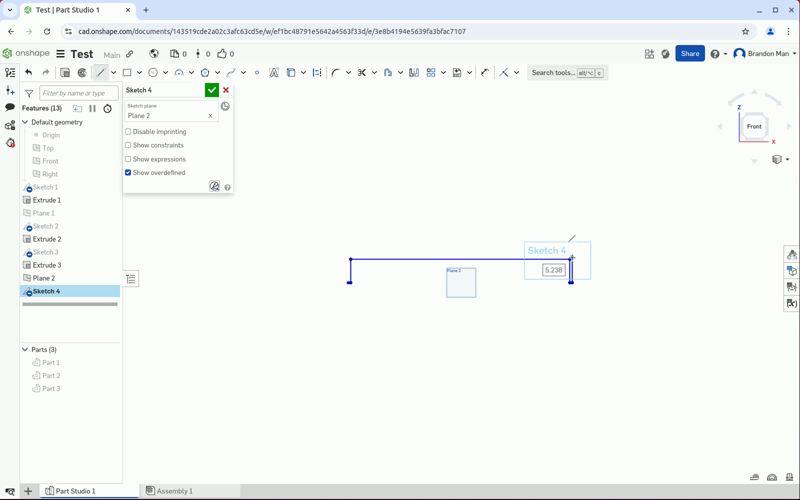
mouse_move(348, 257)
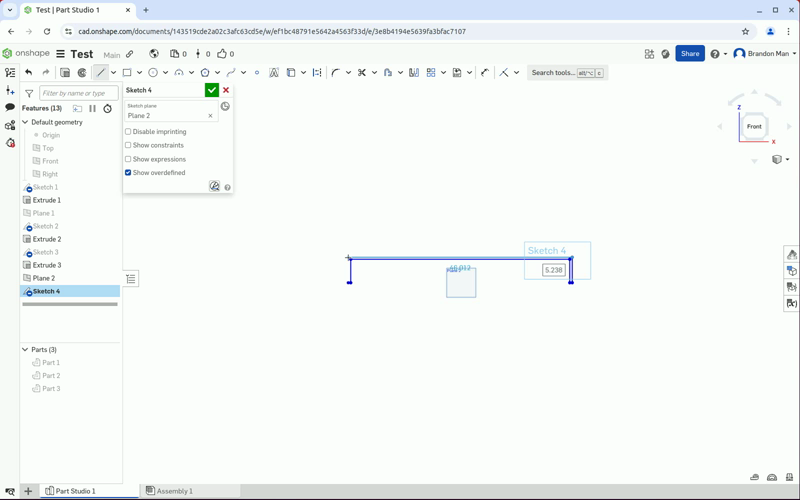
scroll(6)
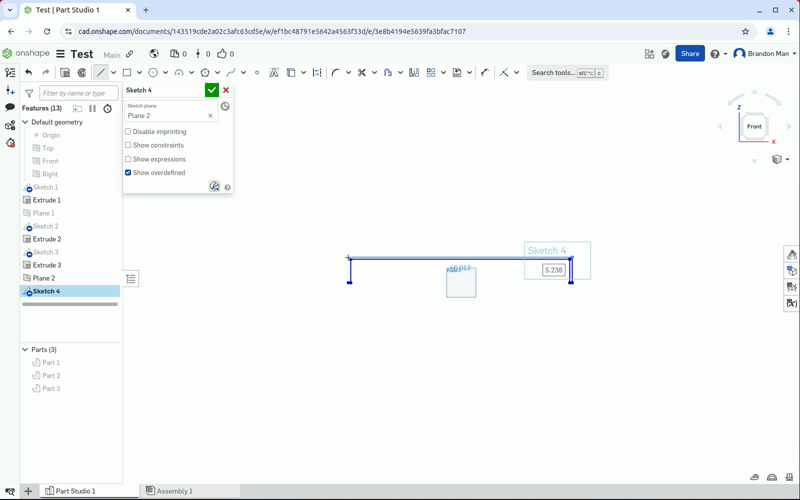
scroll(6)
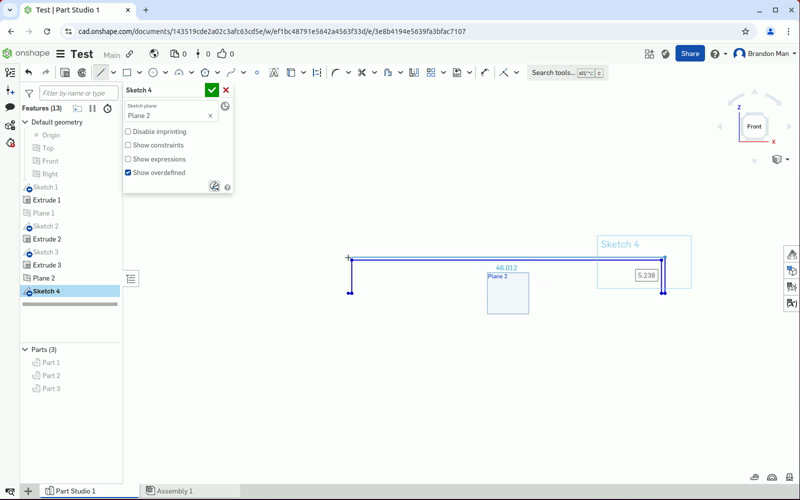
scroll(6)
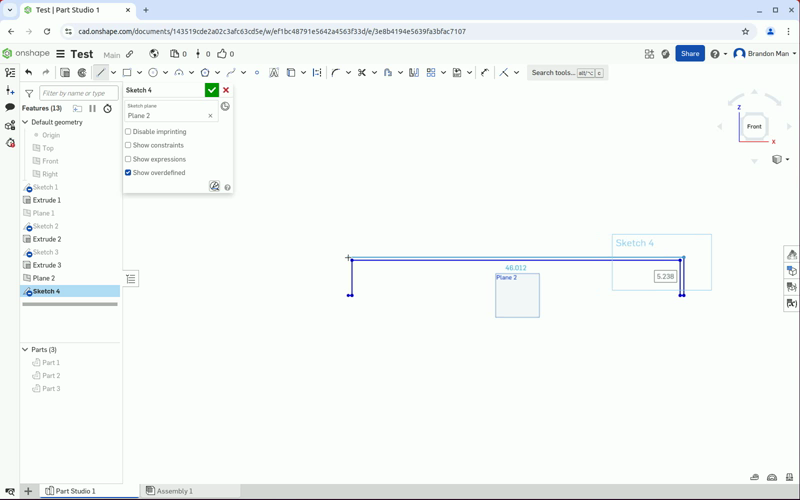
scroll(6)
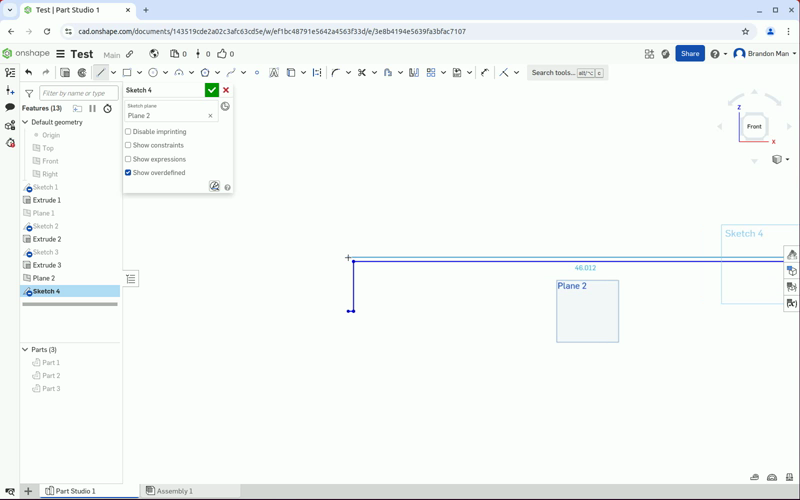
scroll(6)
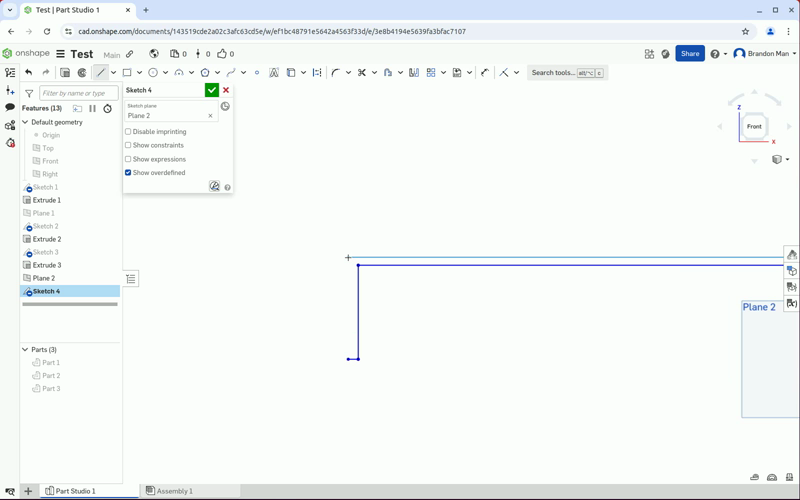
scroll(6)
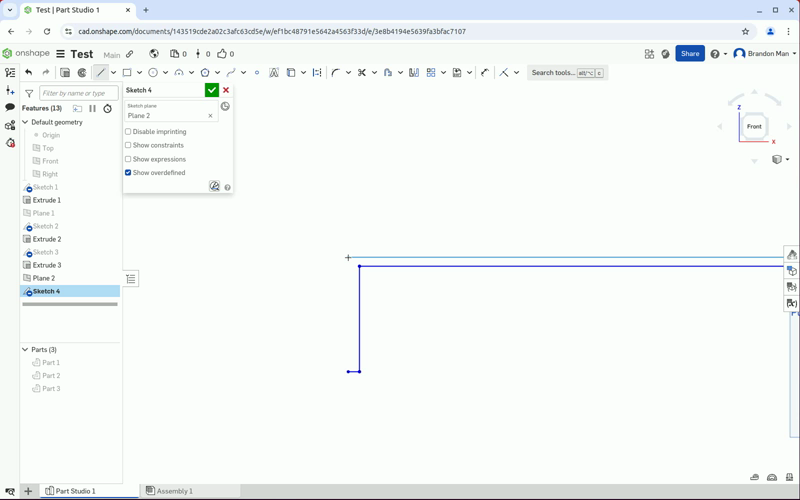
scroll(6)
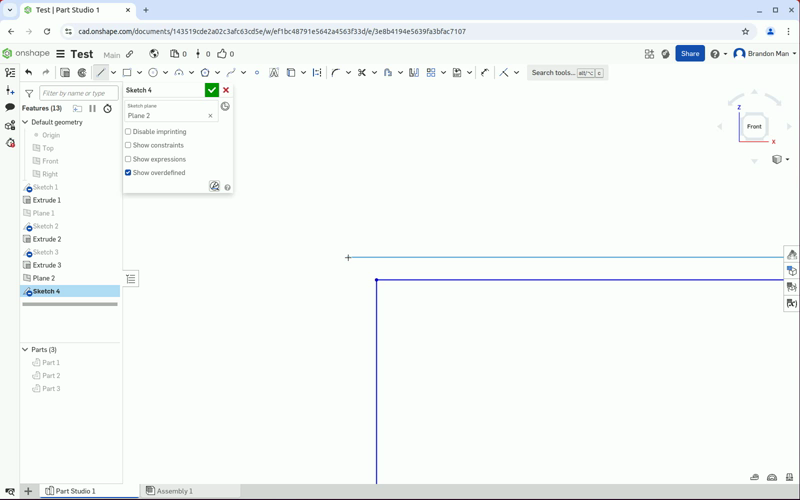
click(348, 257)
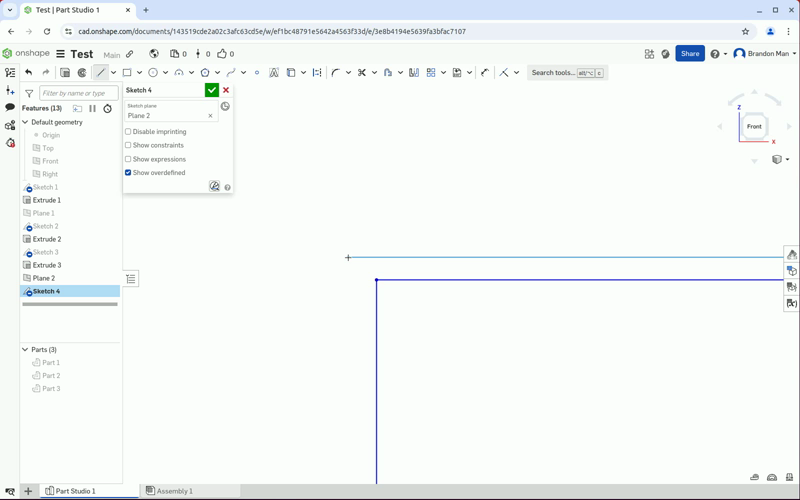
scroll(-6)
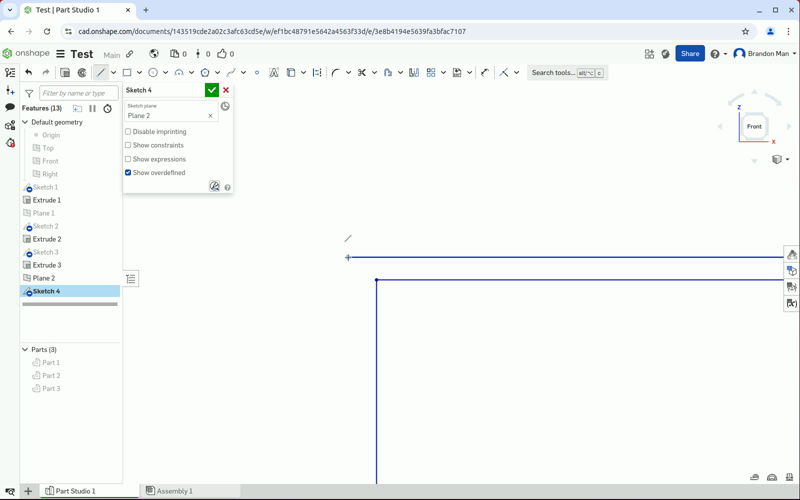
scroll(-6)
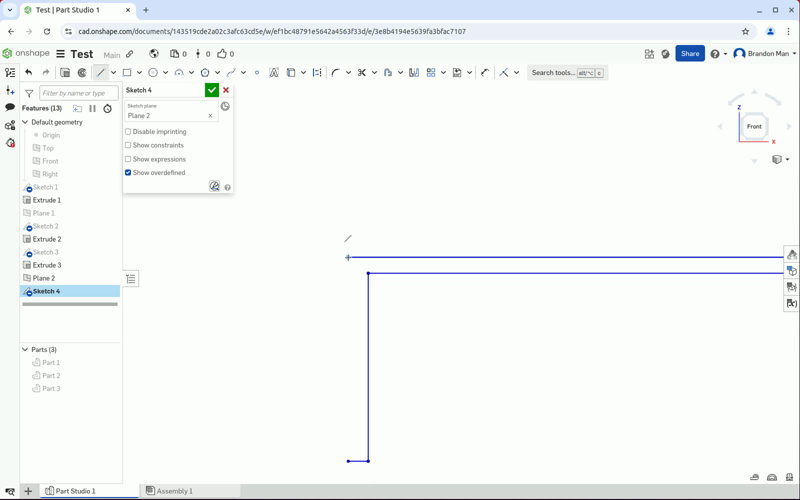
scroll(-6)
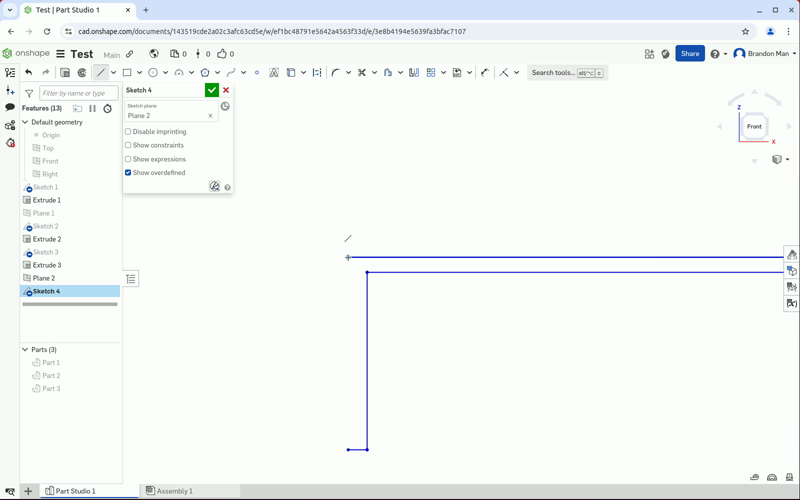
scroll(-6)
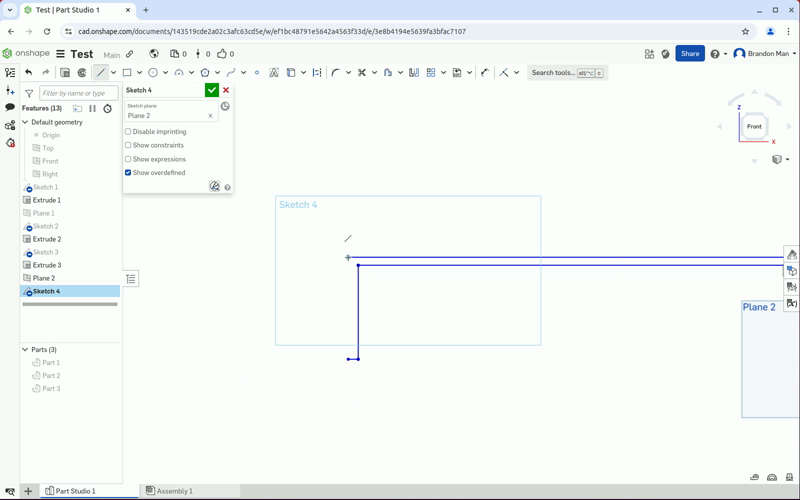
scroll(-6)
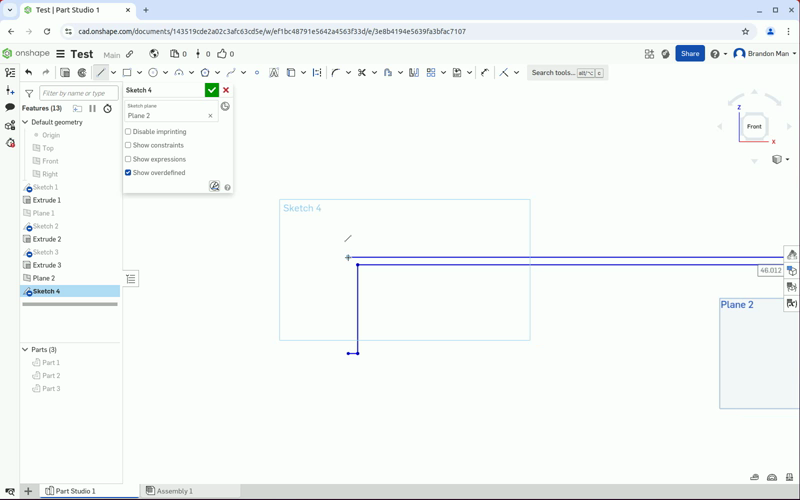
scroll(-6)
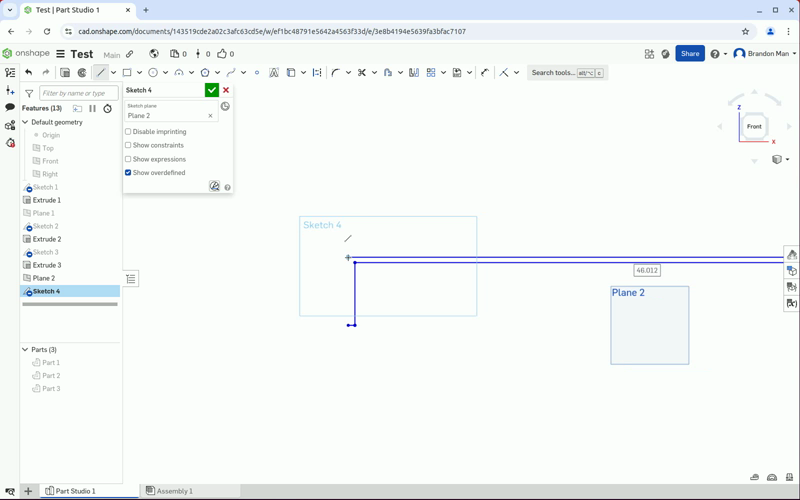
scroll(-6)
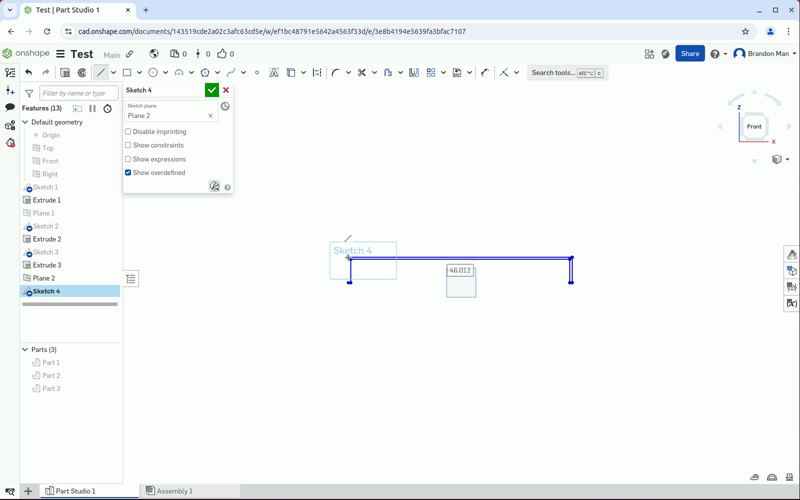
key_up(shift)
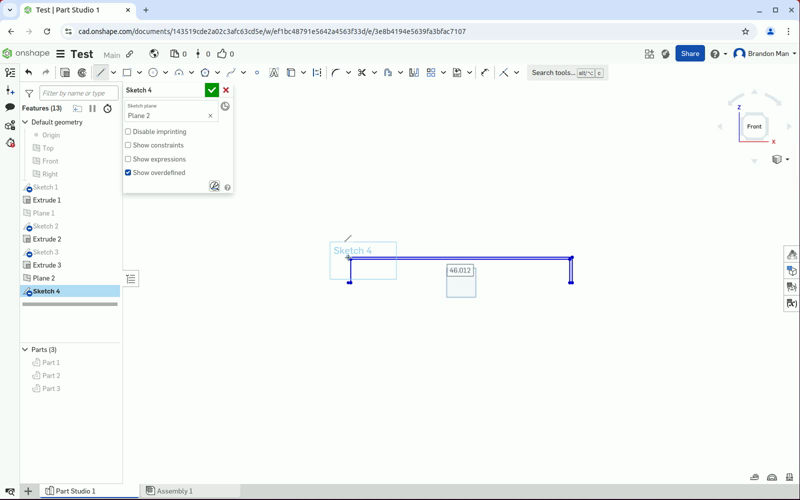
mouse_move(378, 257)
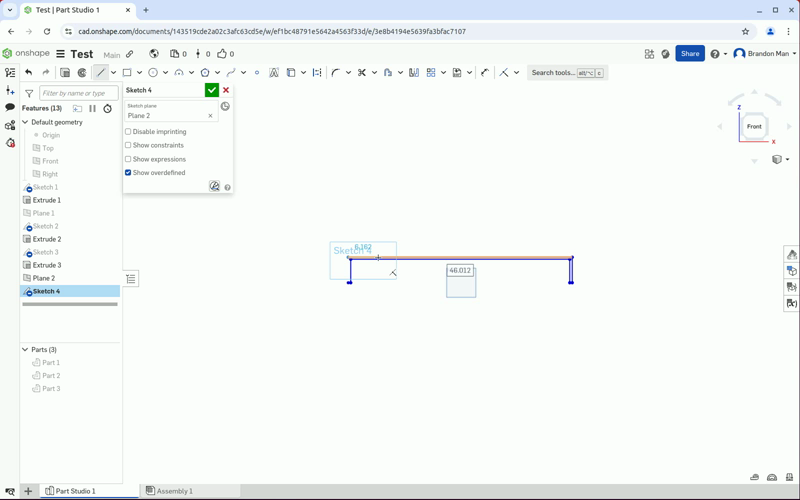
key_down(shift)
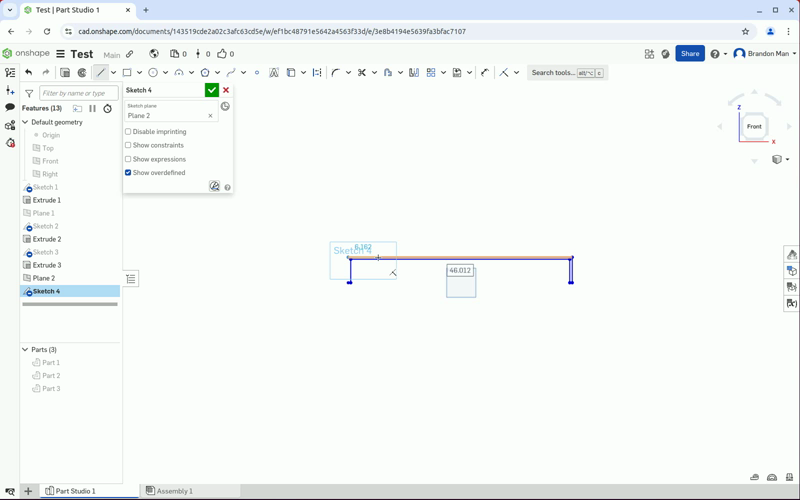
mouse_move(348, 282)
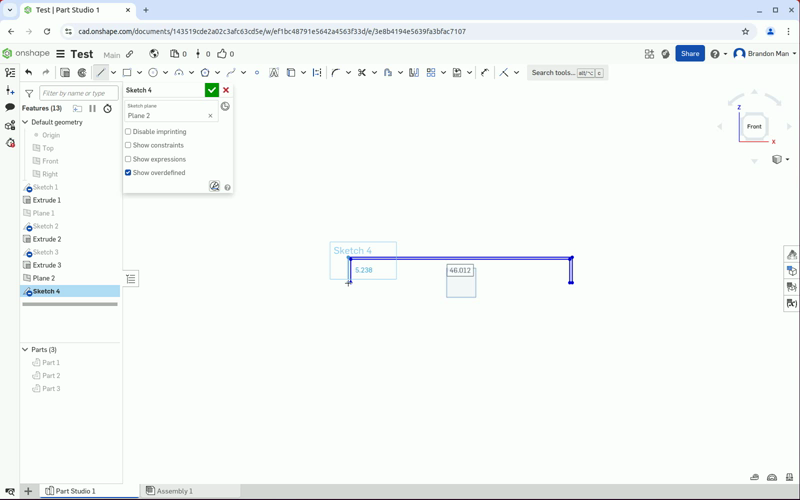
scroll(6)
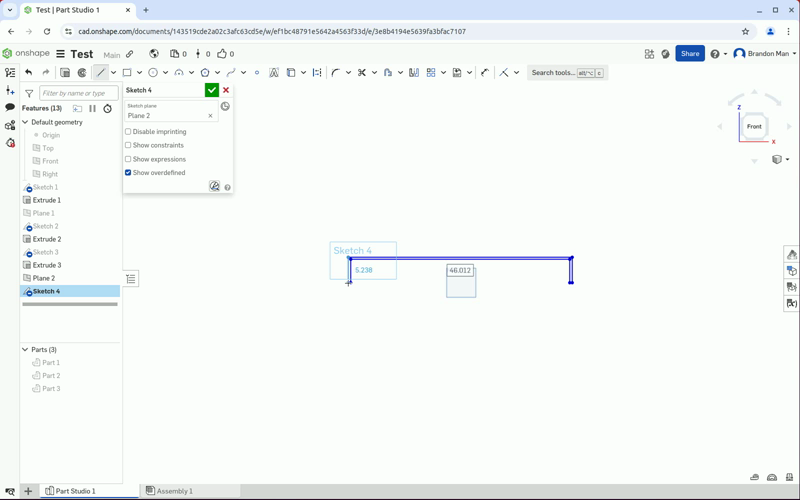
scroll(6)
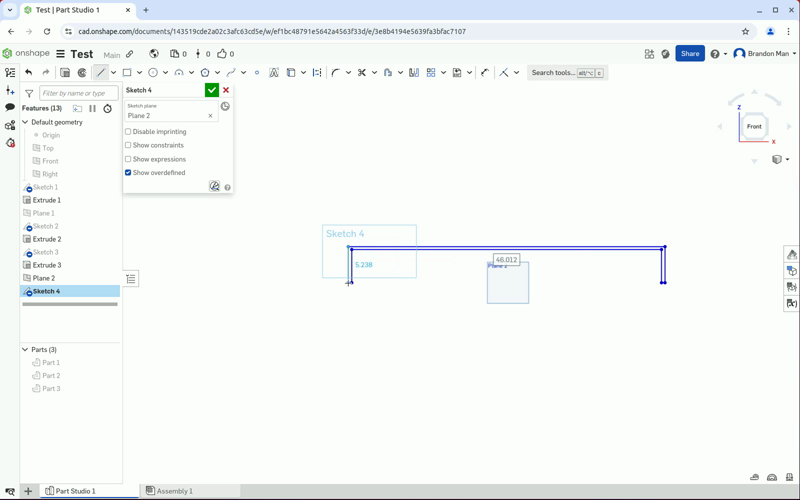
scroll(6)
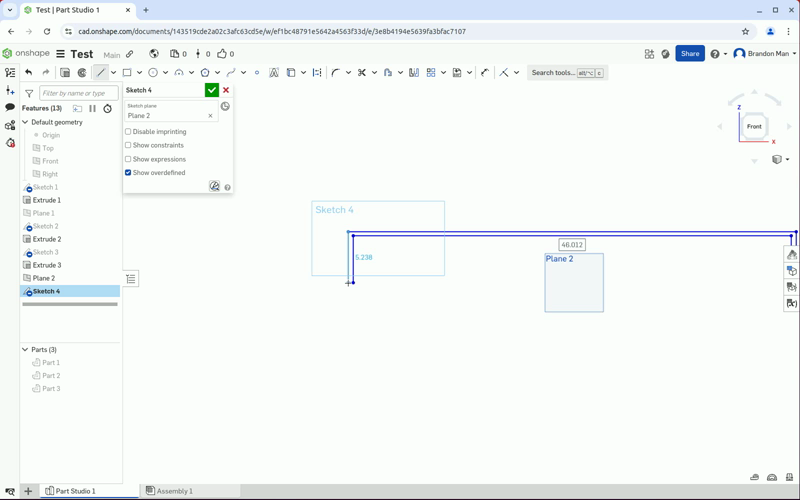
scroll(6)
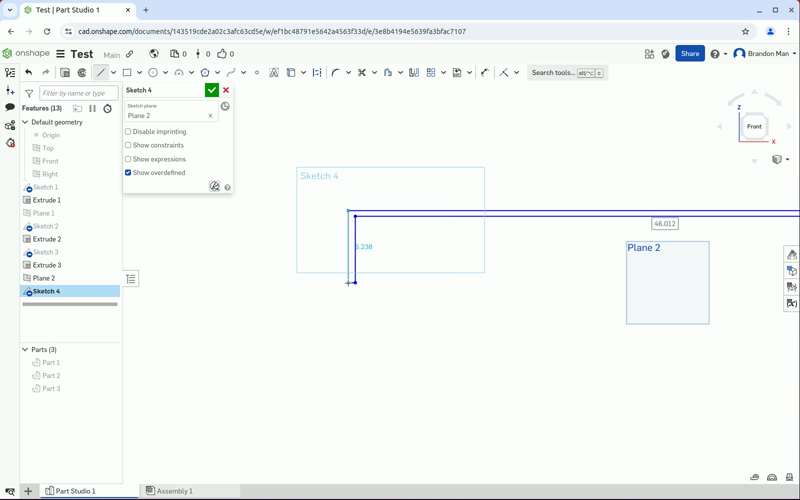
scroll(6)
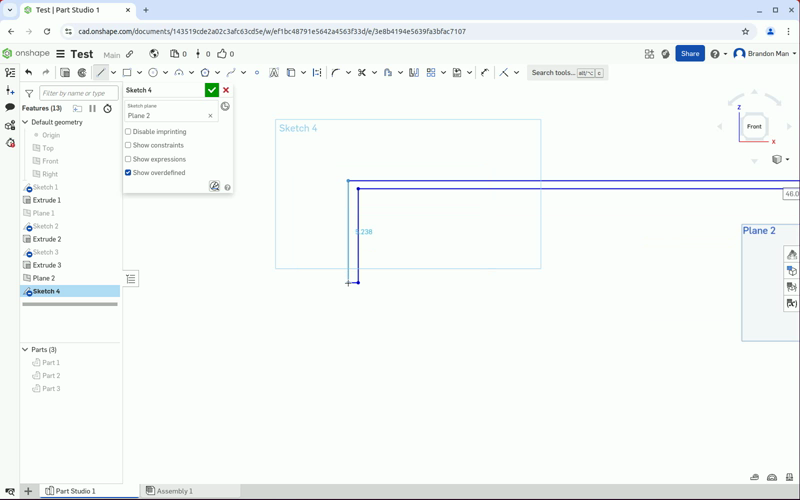
scroll(6)
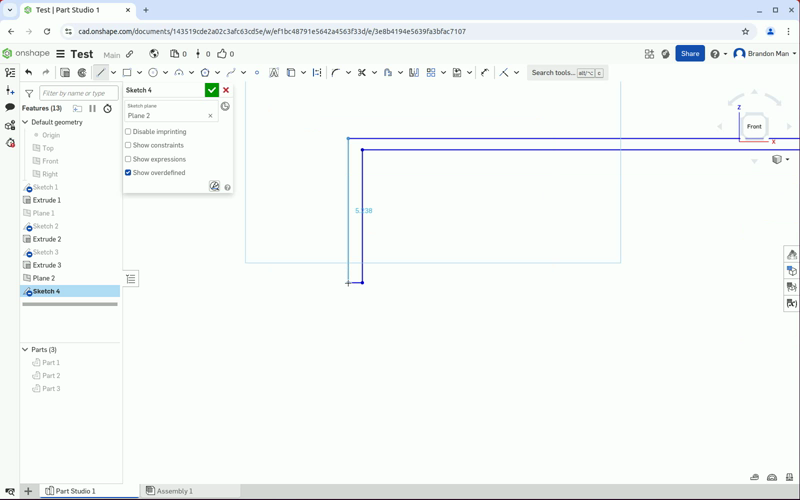
scroll(6)
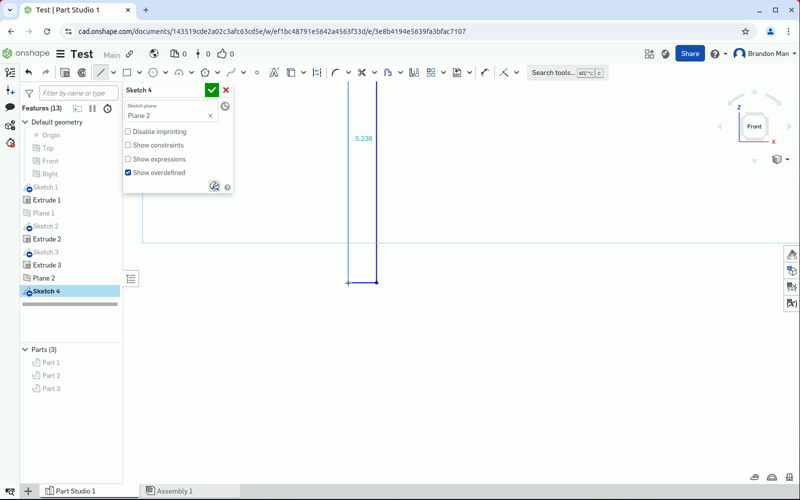
key_up(shift)
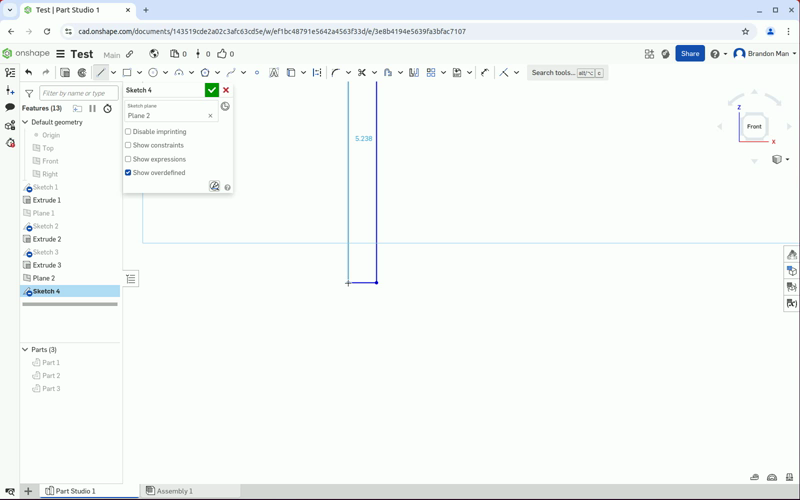
click(348, 282)
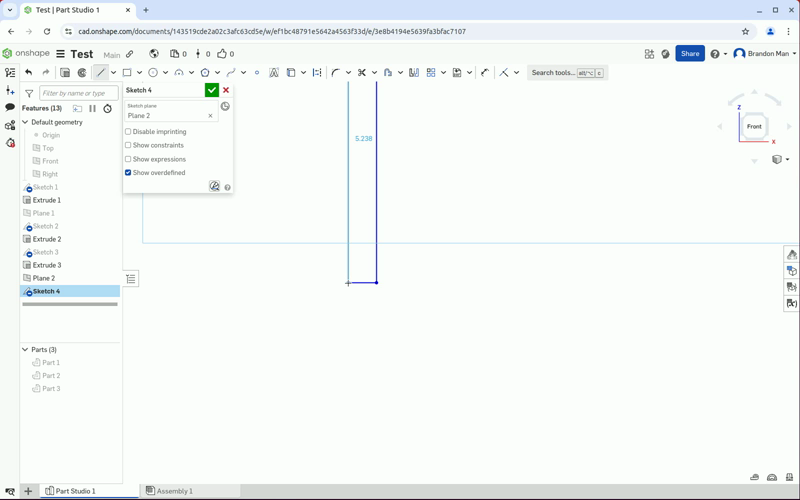
scroll(-6)
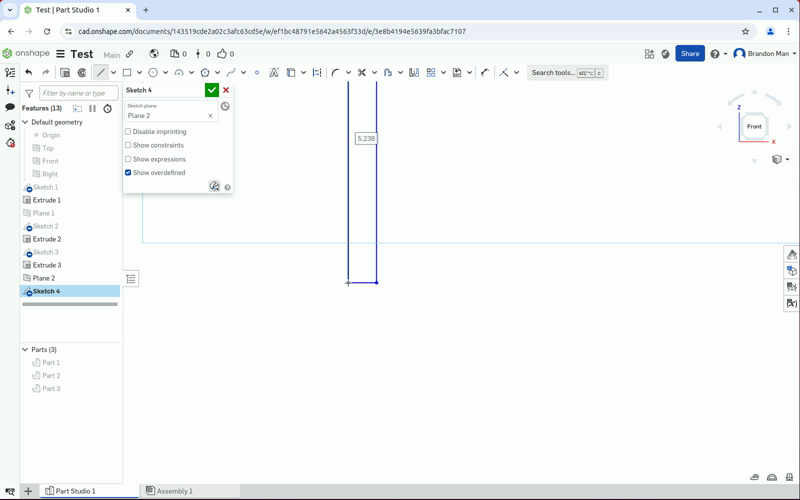
scroll(-6)
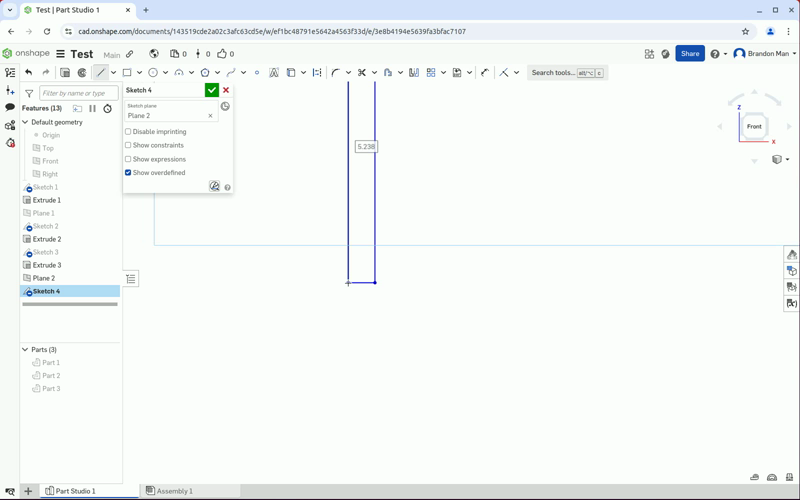
scroll(-6)
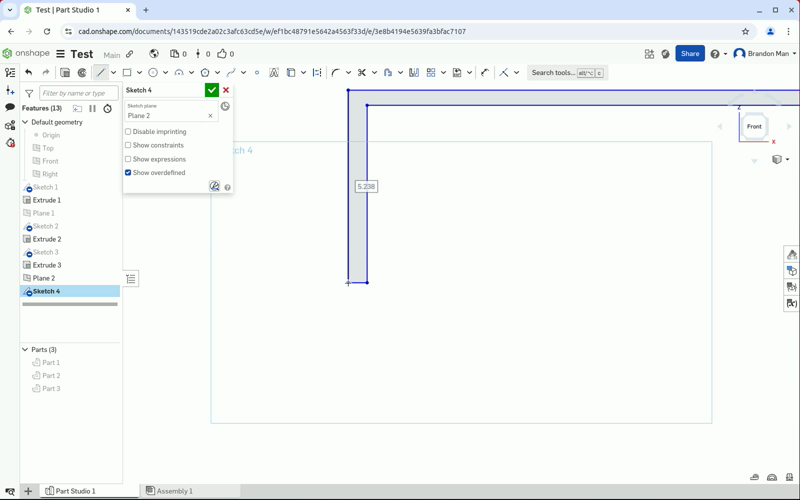
scroll(-6)
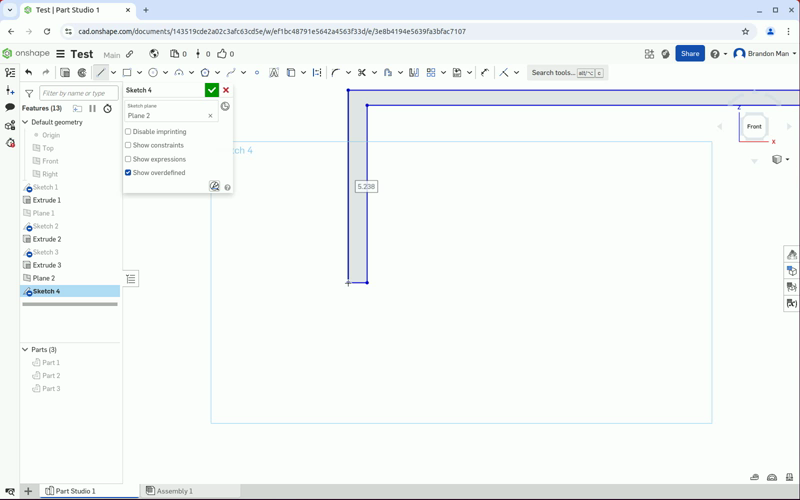
scroll(-6)
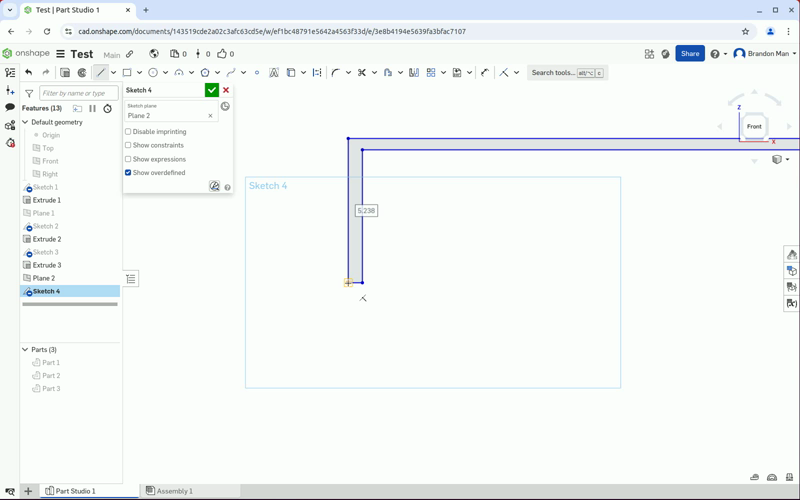
scroll(-6)
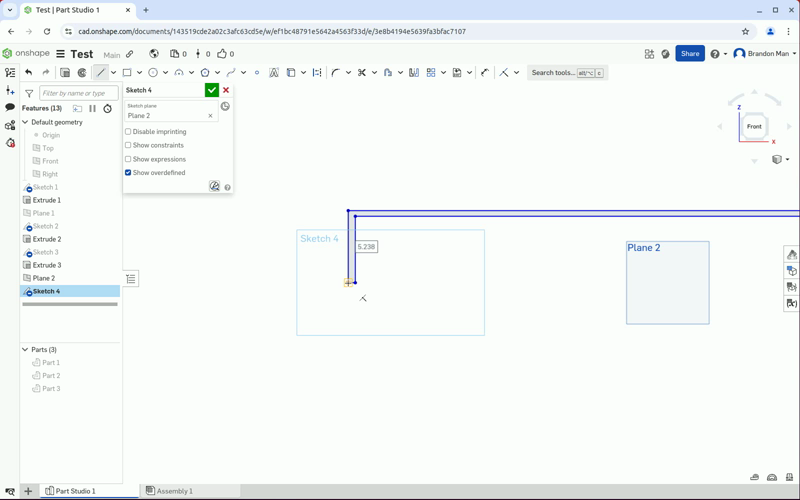
scroll(-6)
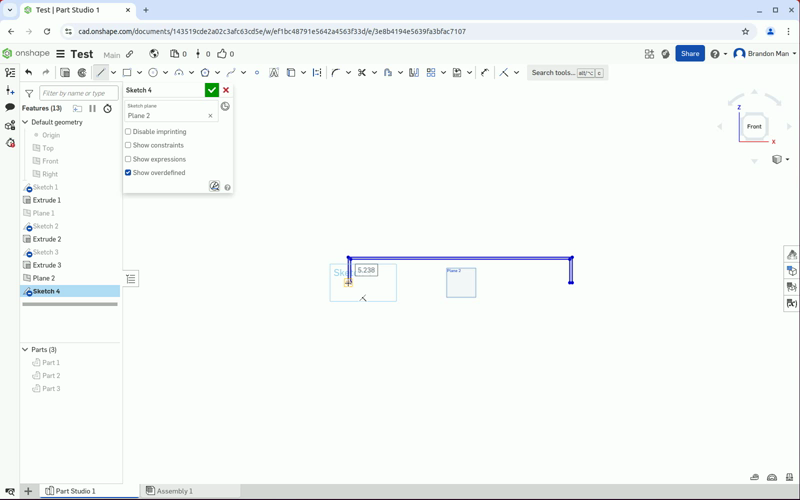
key(esc)
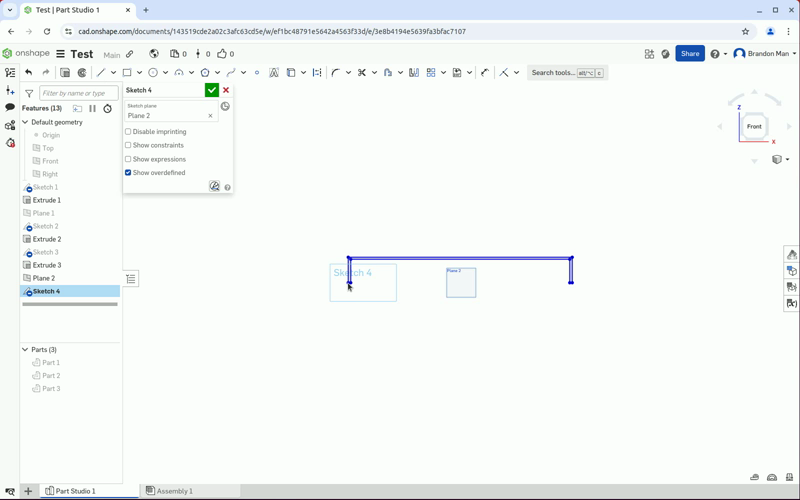
mouse_move(522, 257)
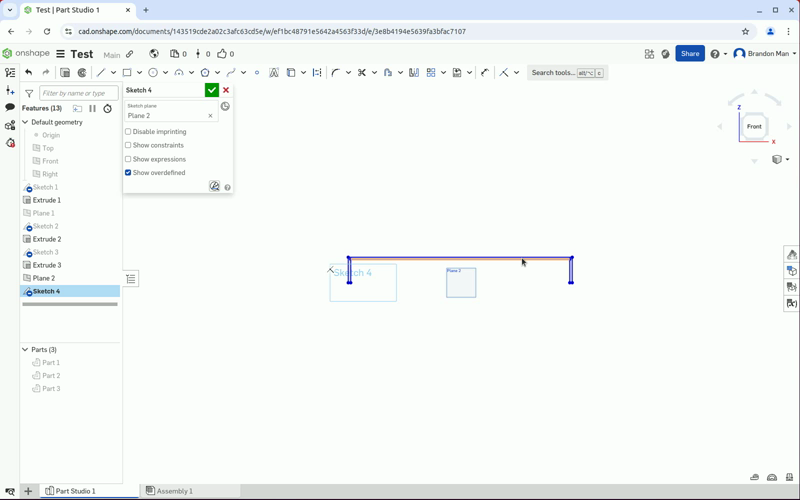
scroll(6)
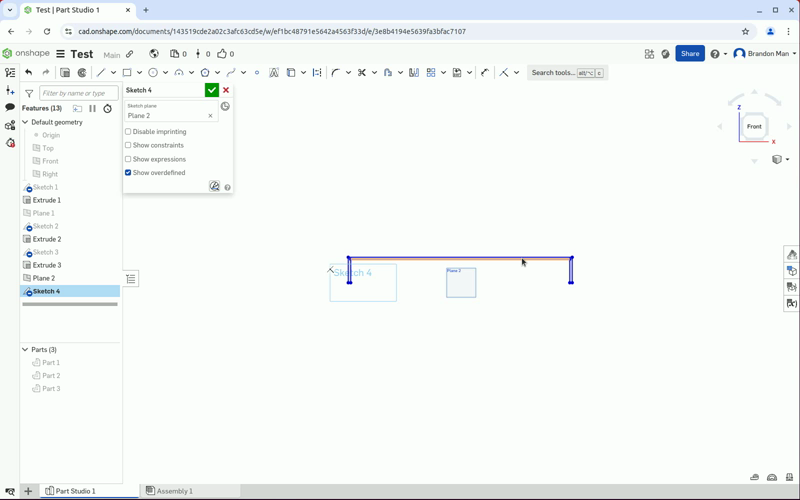
scroll(6)
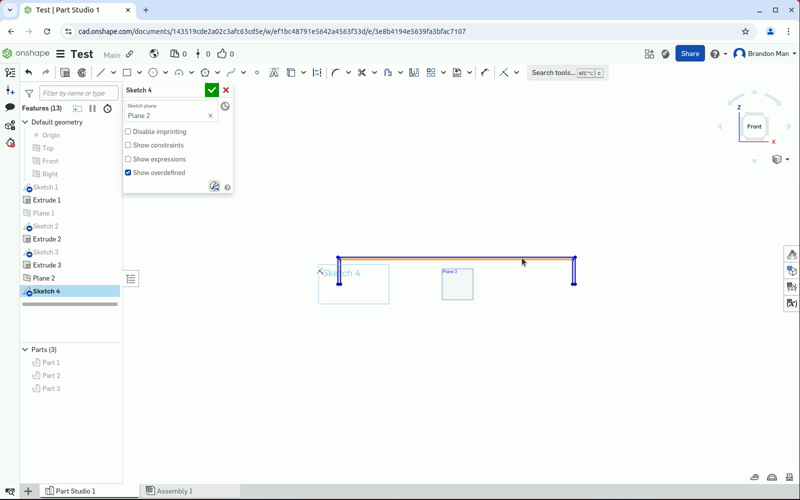
scroll(6)
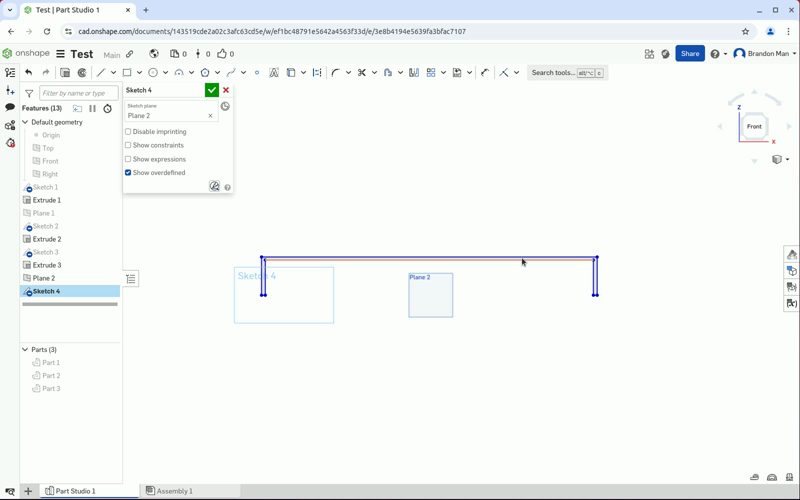
scroll(6)
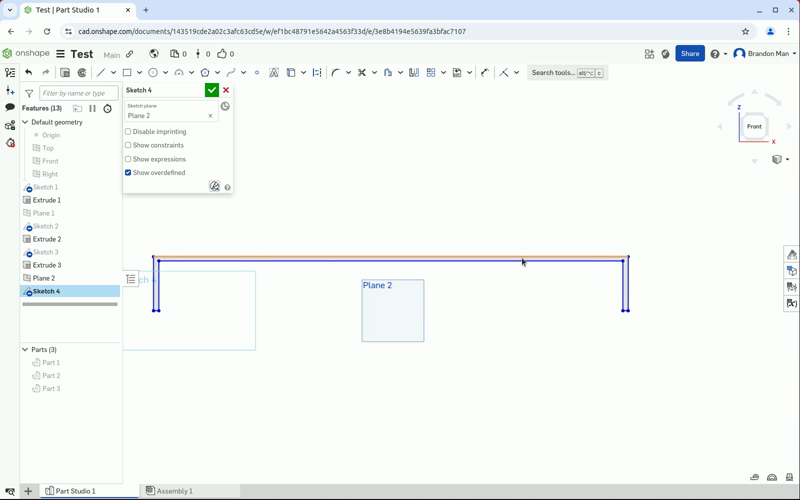
scroll(6)
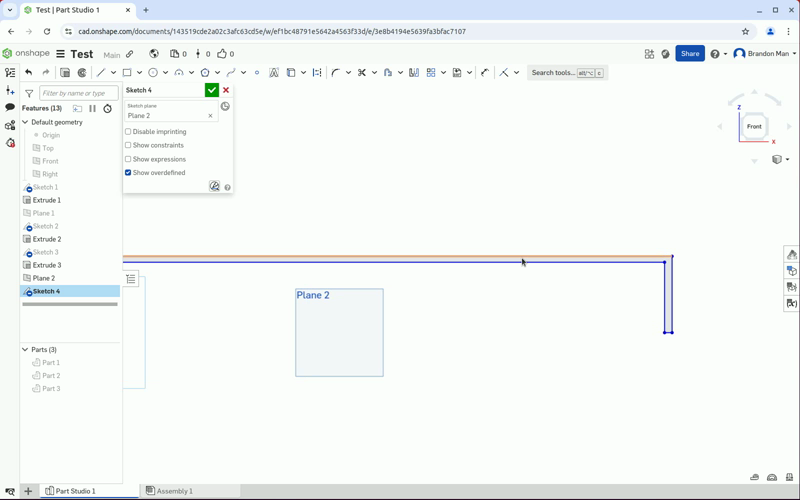
scroll(6)
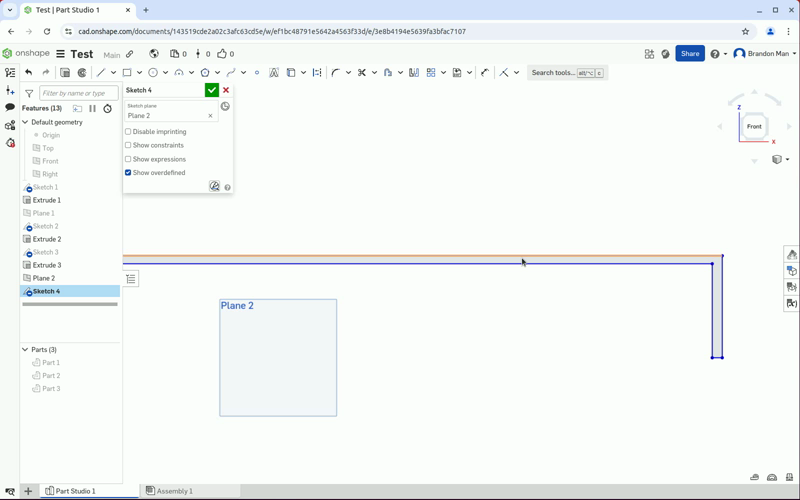
scroll(6)
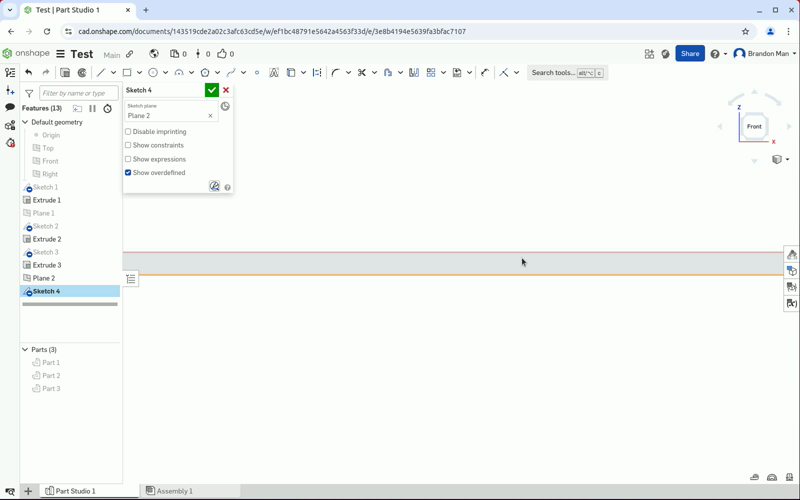
click(522, 257)
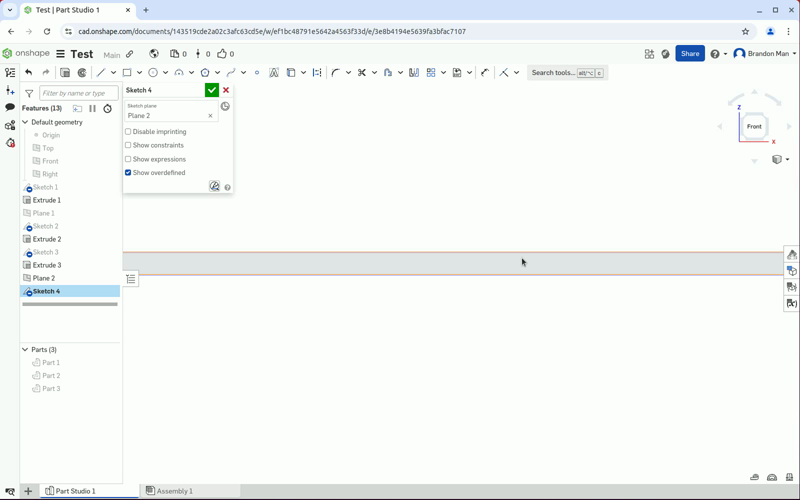
scroll(-6)
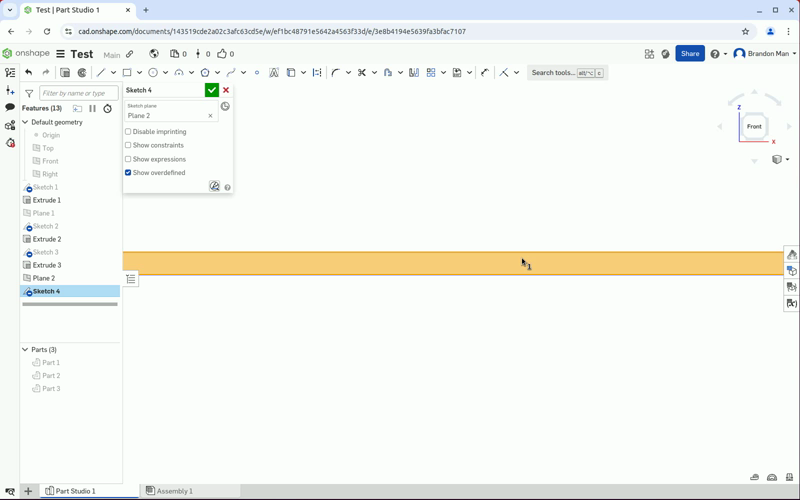
scroll(-6)
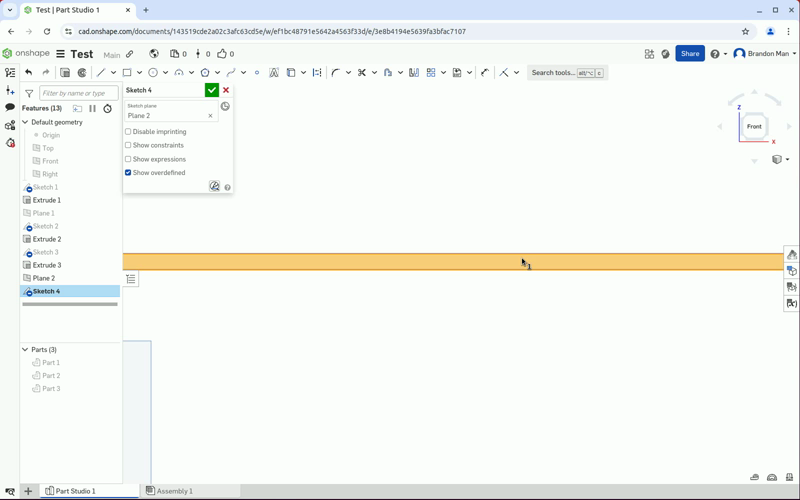
scroll(-6)
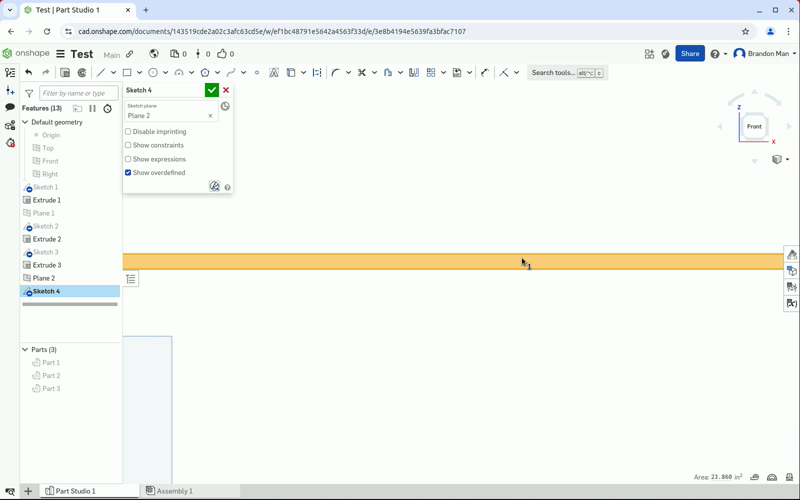
scroll(-6)
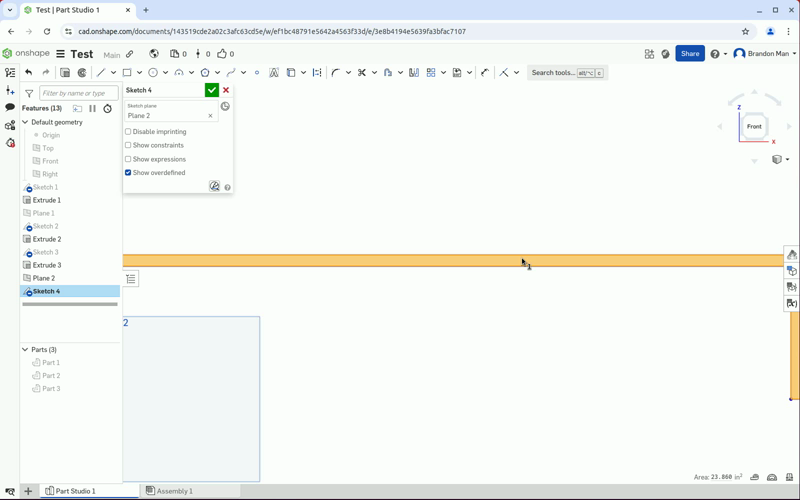
scroll(-6)
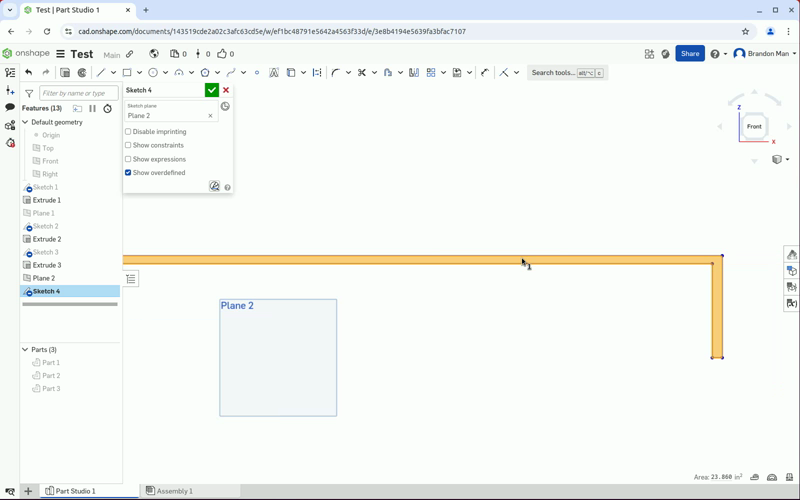
scroll(-6)
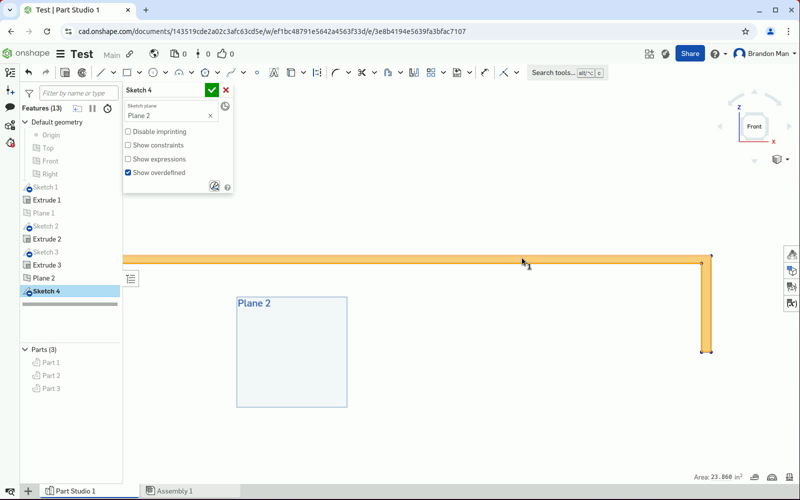
scroll(-6)
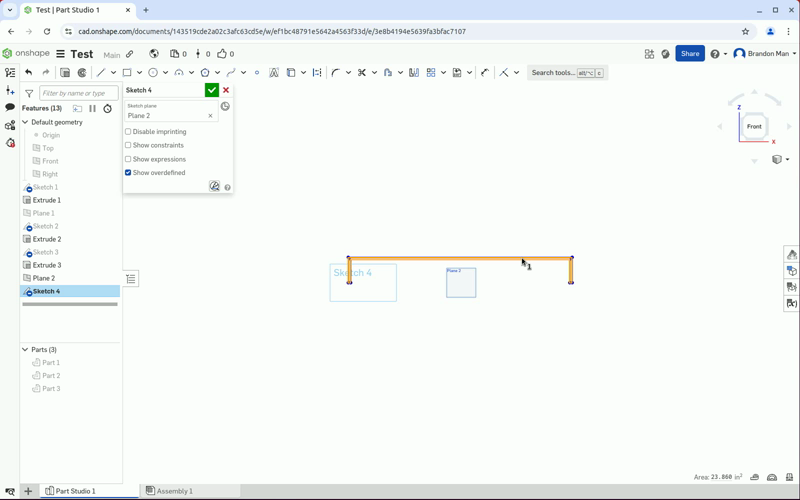
mouse_move(73, 352)
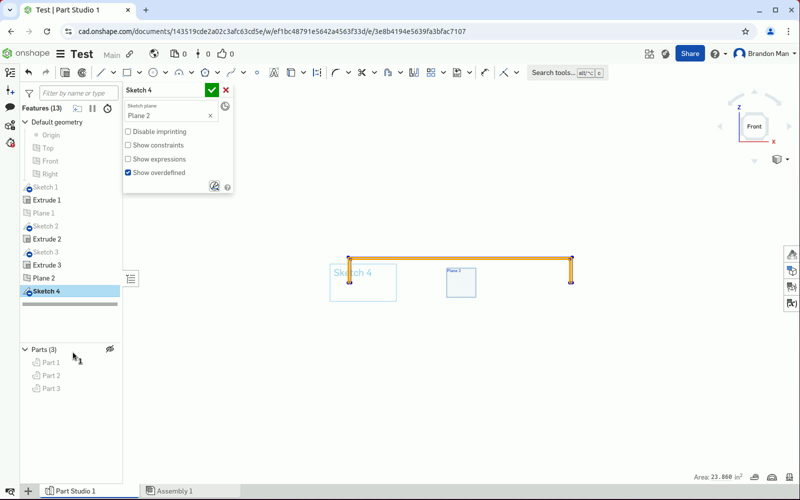
key(shift+y)
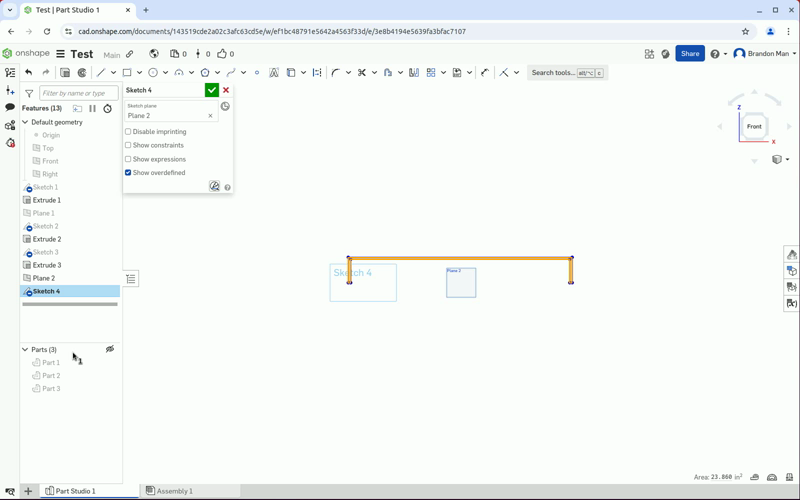
key(shift+e)
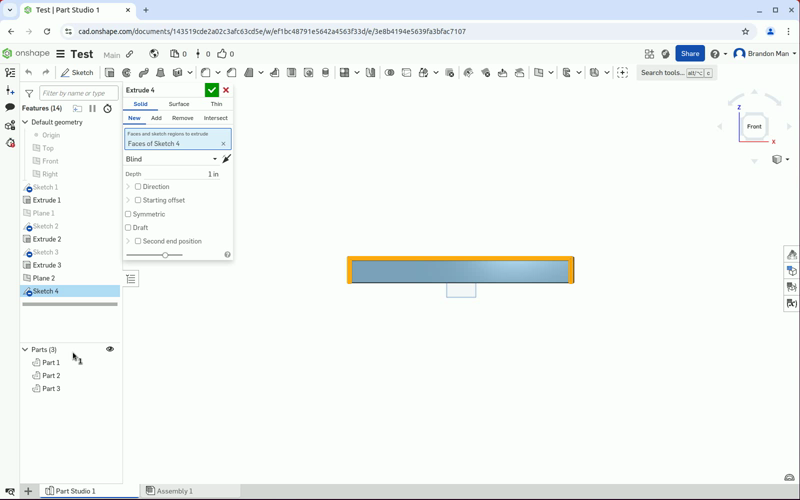
mouse_move(143, 106)
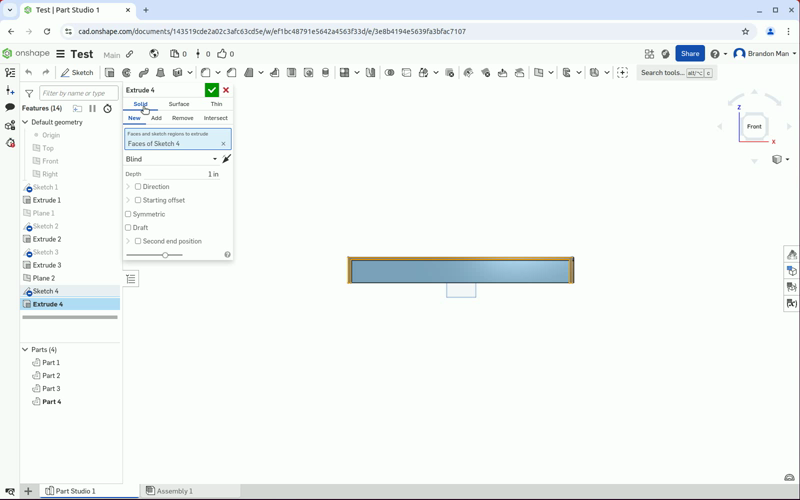
click(143, 106)
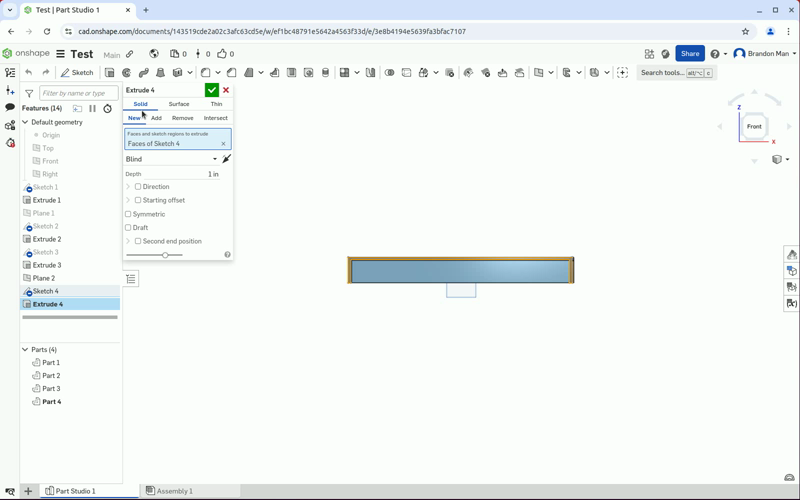
mouse_move(137, 120)
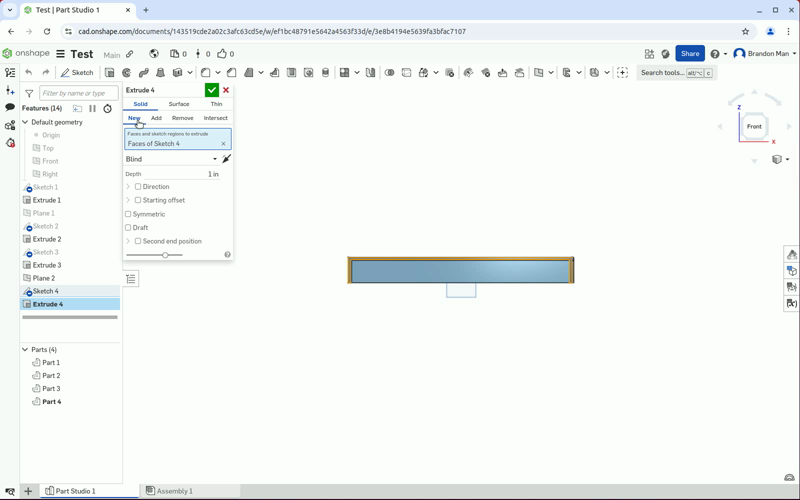
click(137, 120)
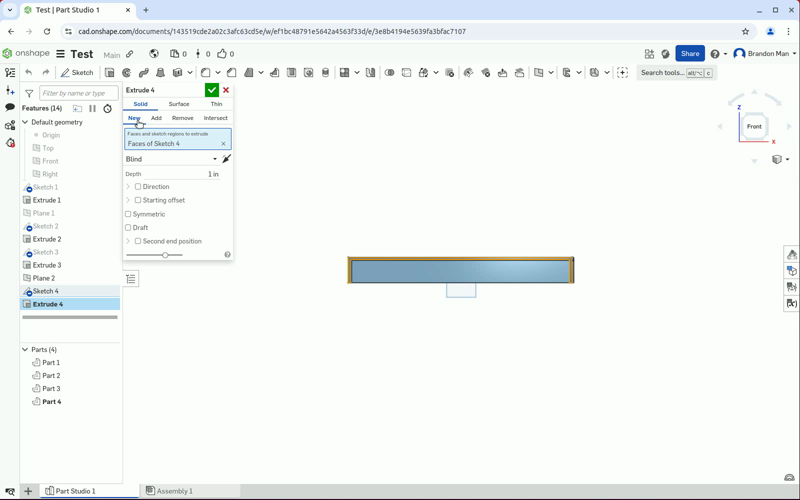
key(tab, 4)
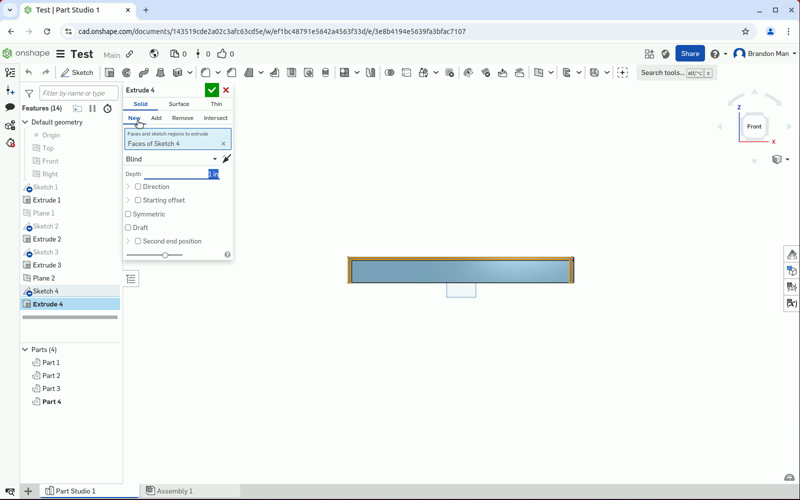
text(0.722)
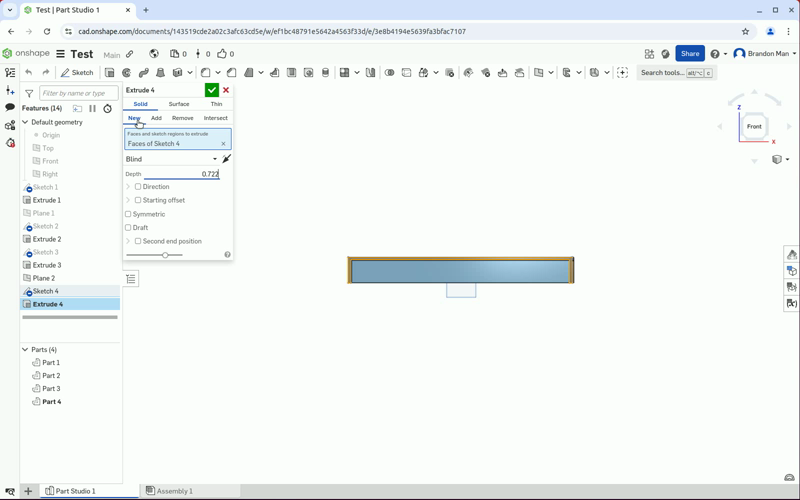
key(enter)
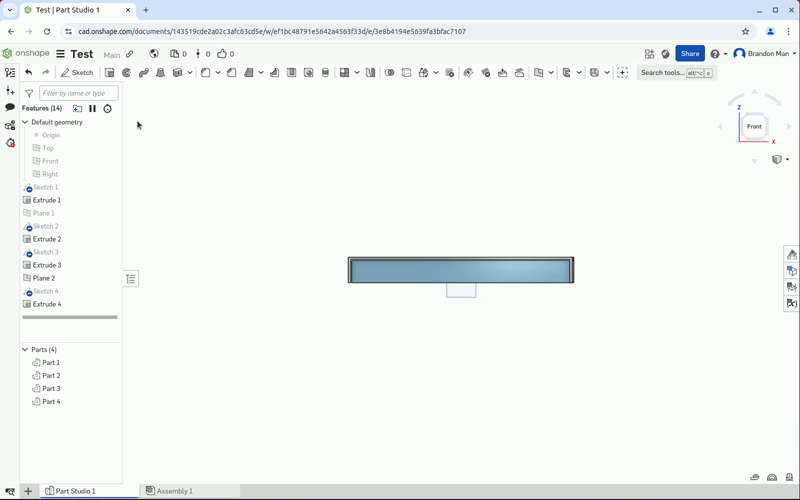
key(shift+h)
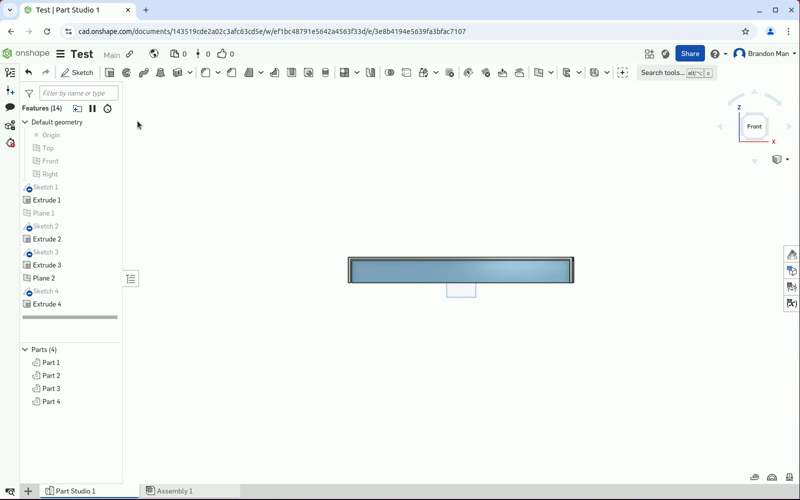
key(shift+h)
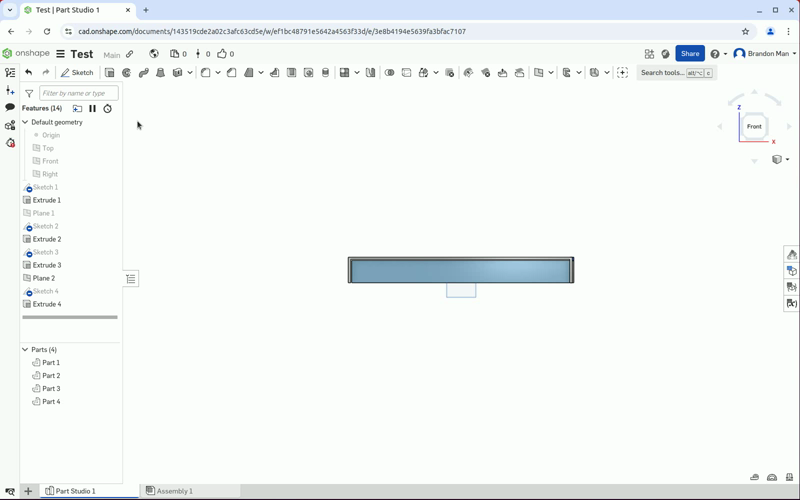
mouse_move(73, 189)
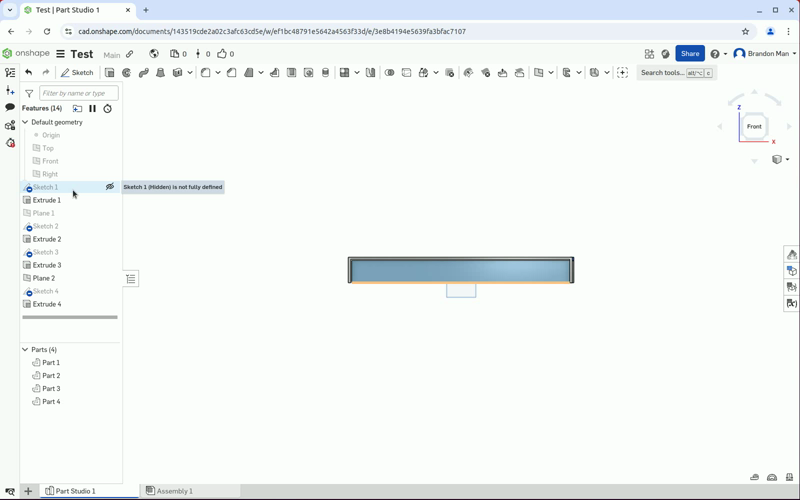
click(73, 189)
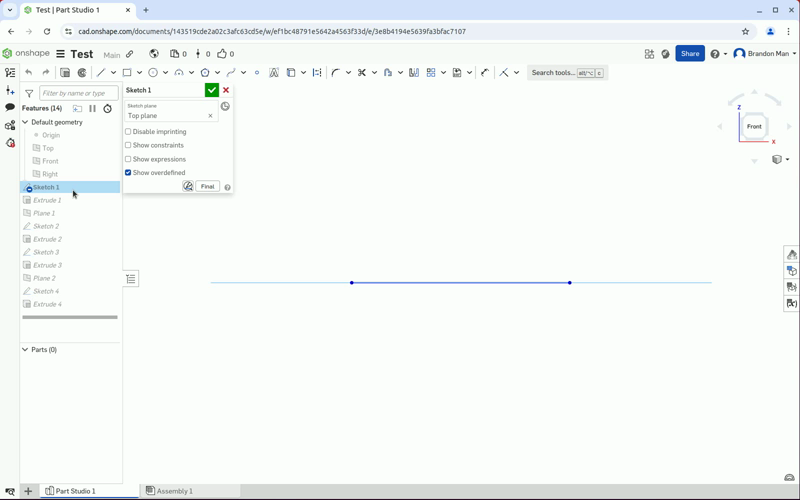
mouse_move(229, 92)
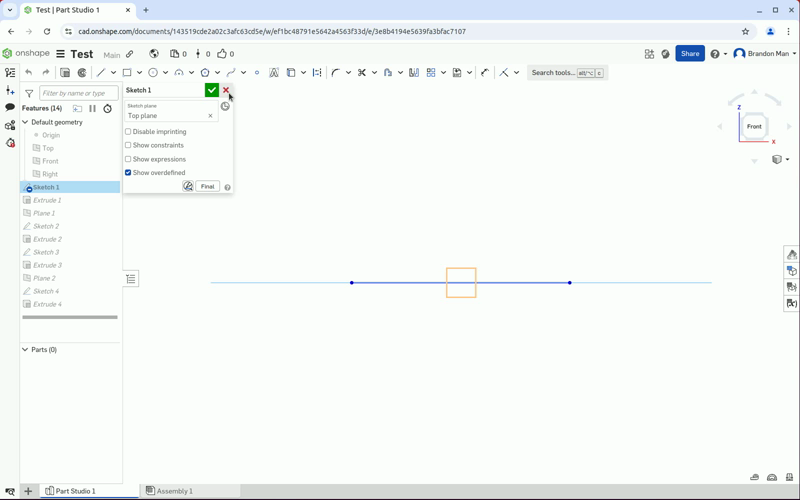
click(229, 92)
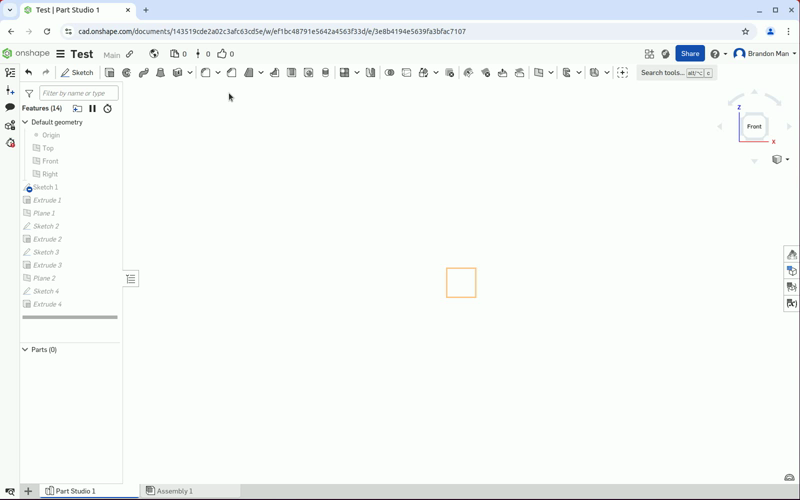
key(shift+s)
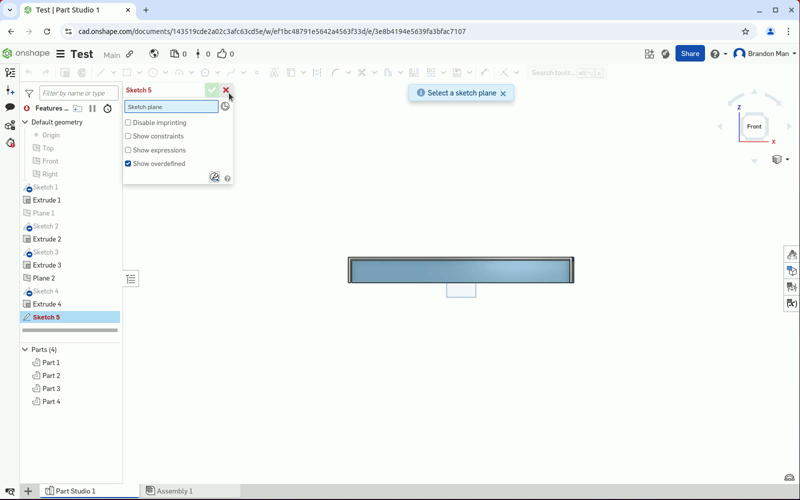
mouse_move(73, 280)
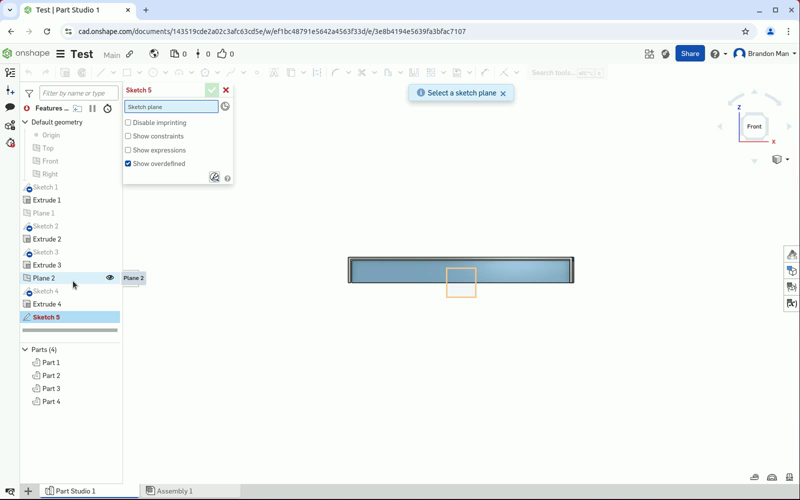
click(73, 280)
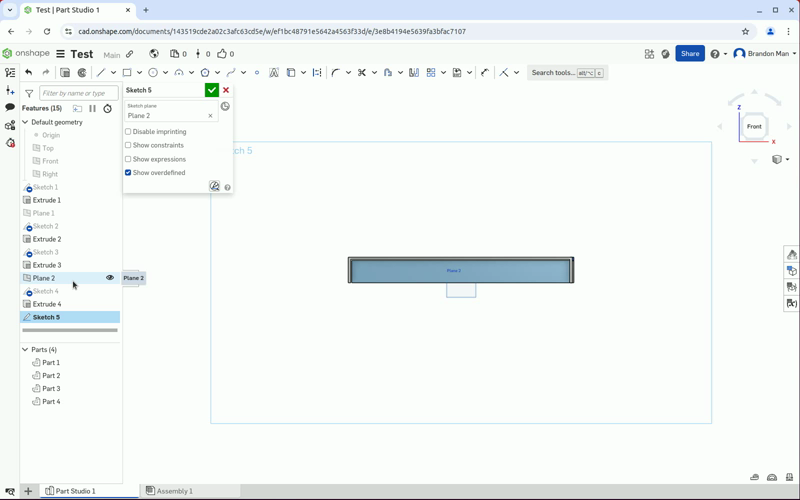
mouse_move(73, 352)
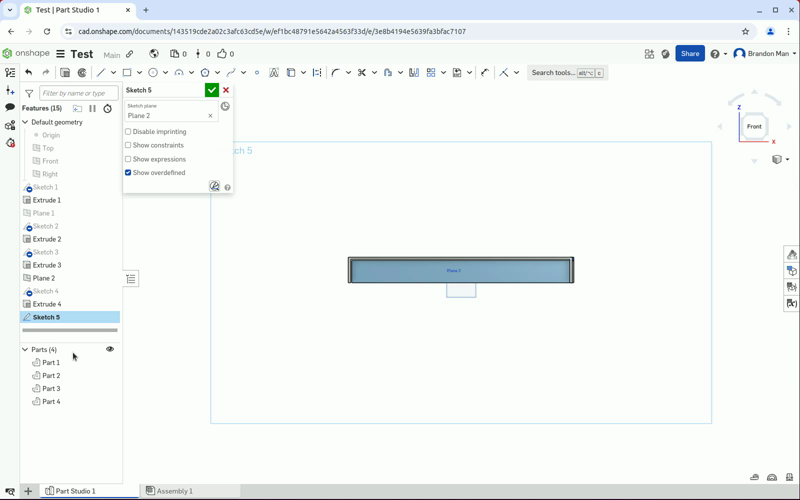
key(y)
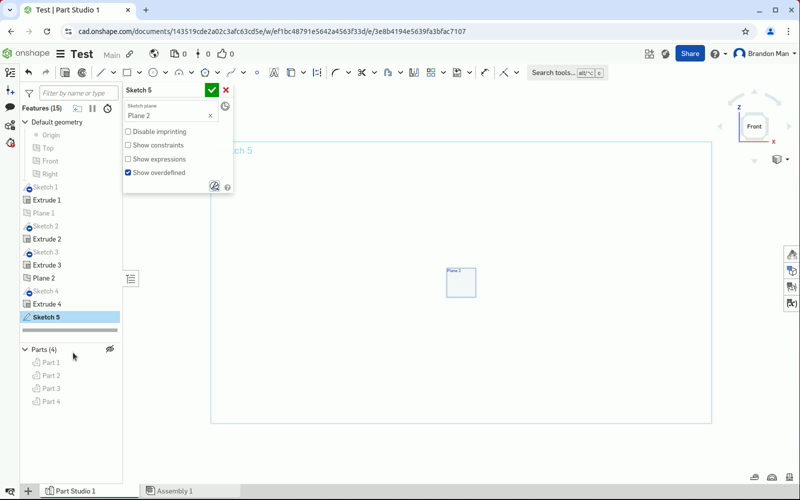
key(l)
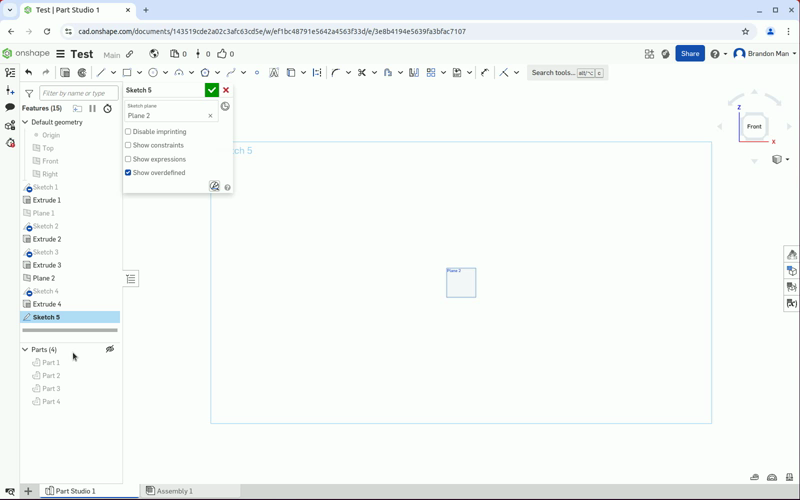
key_down(shift)
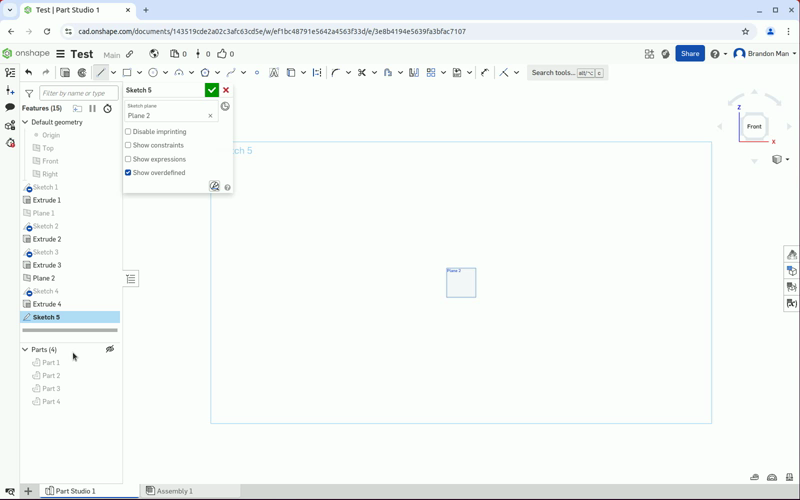
mouse_move(351, 282)
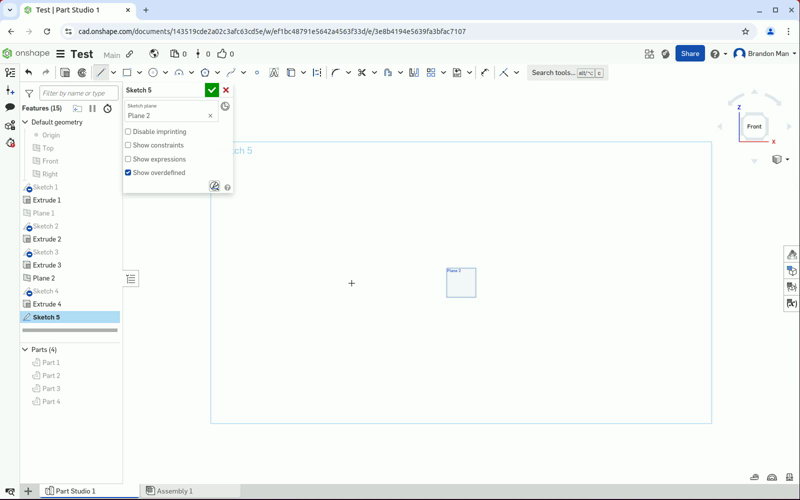
click(351, 282)
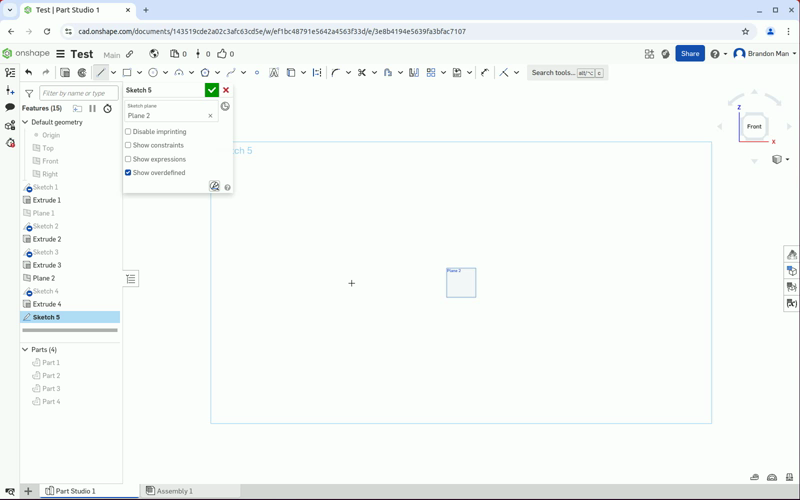
key_up(shift)
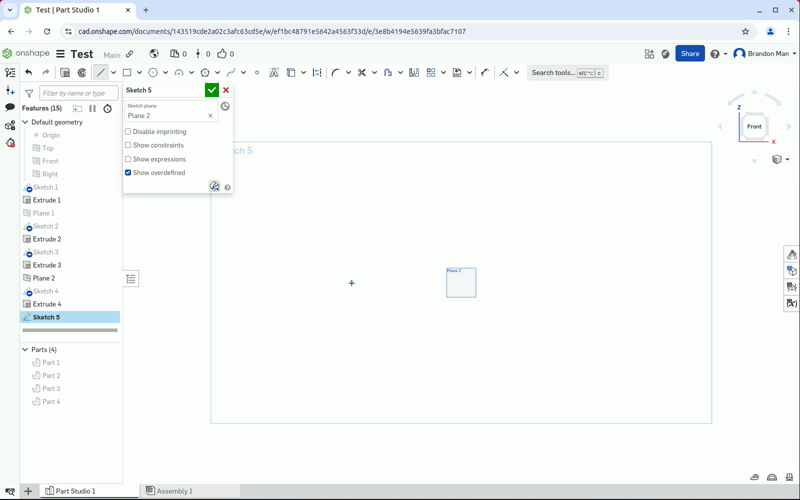
key_down(shift)
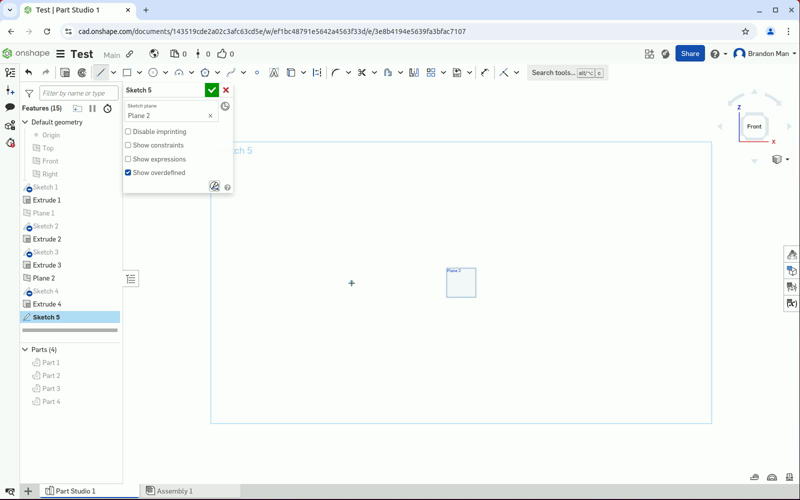
mouse_move(569, 282)
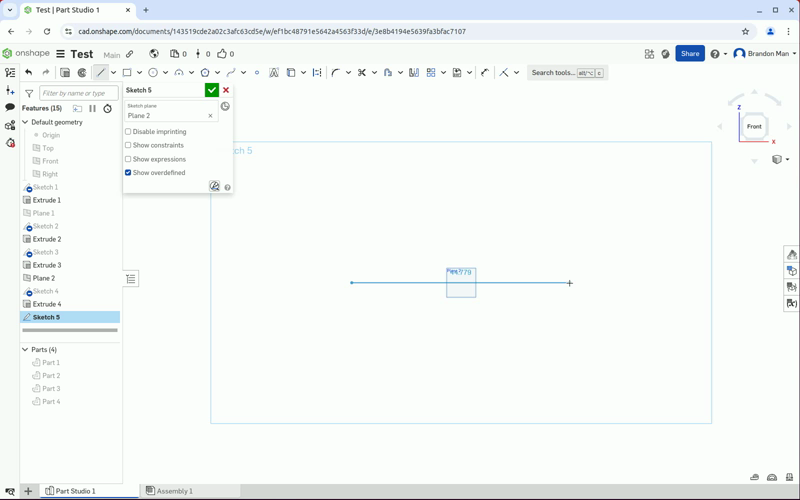
click(569, 282)
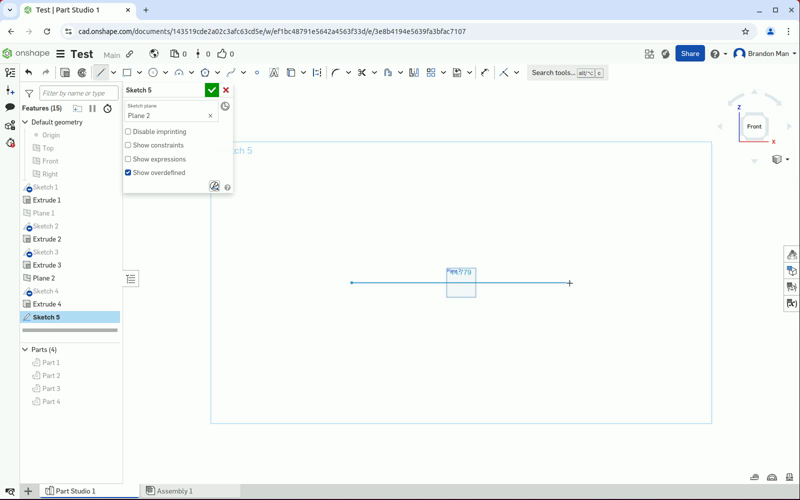
key_up(shift)
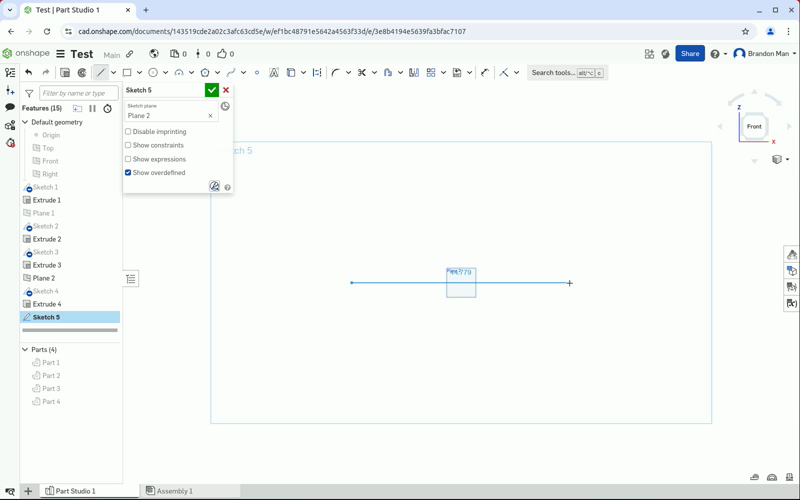
key_down(shift)
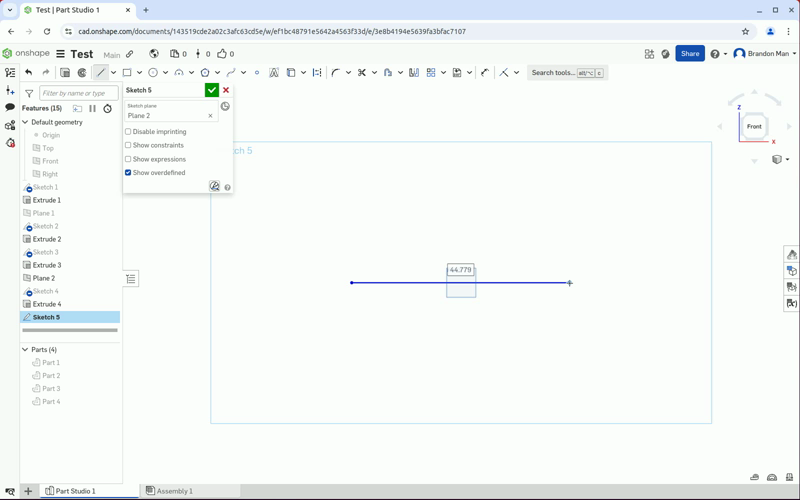
mouse_move(589, 282)
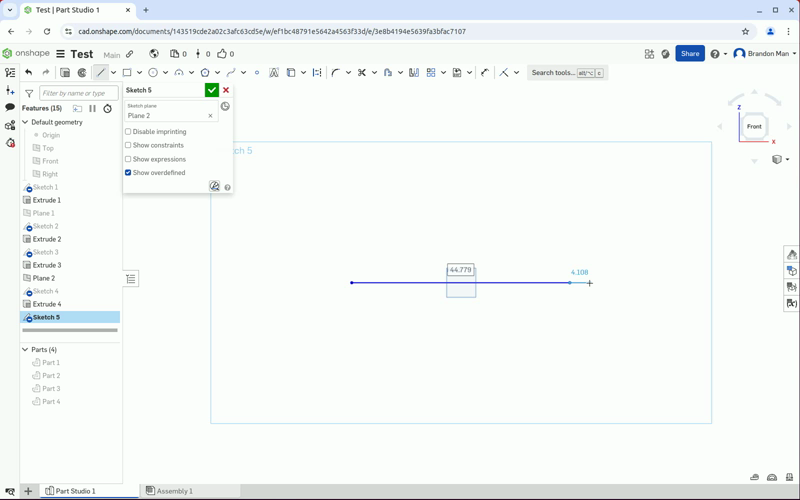
mouse_move(569, 260)
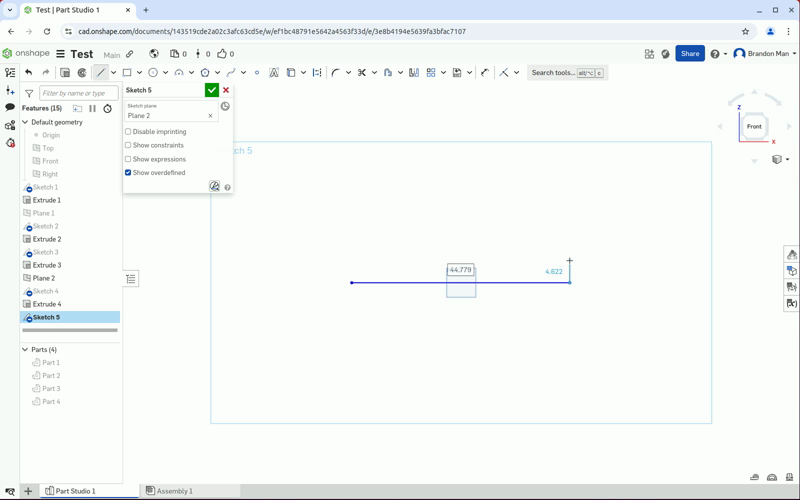
click(569, 260)
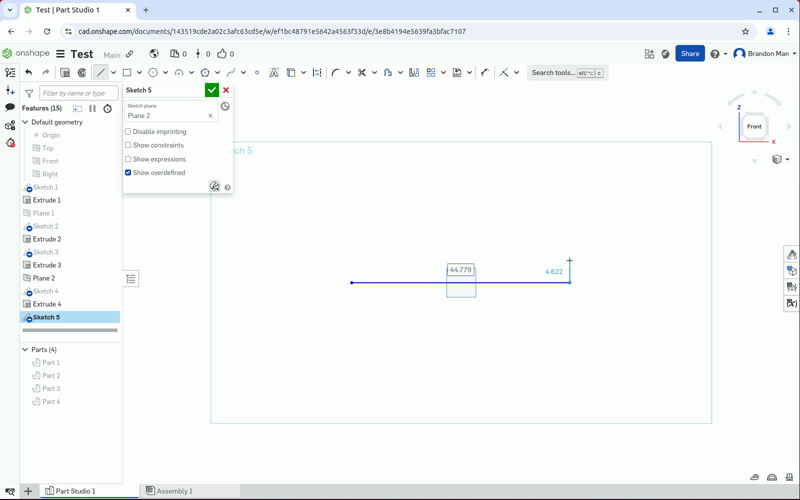
key_up(shift)
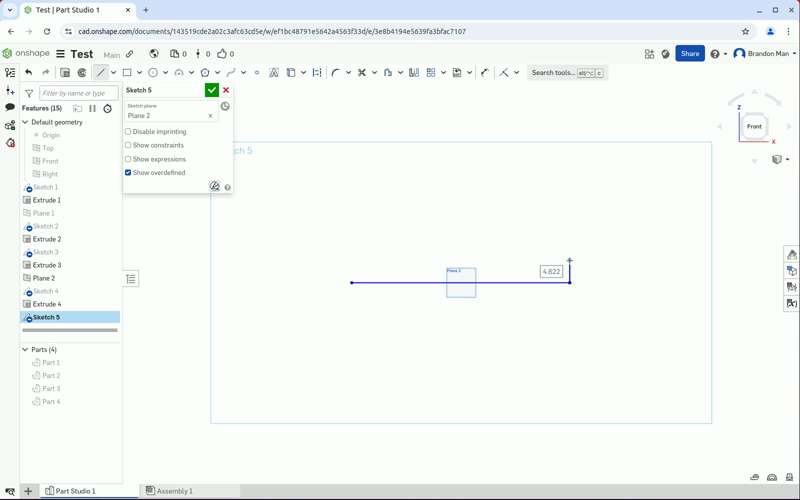
key_down(shift)
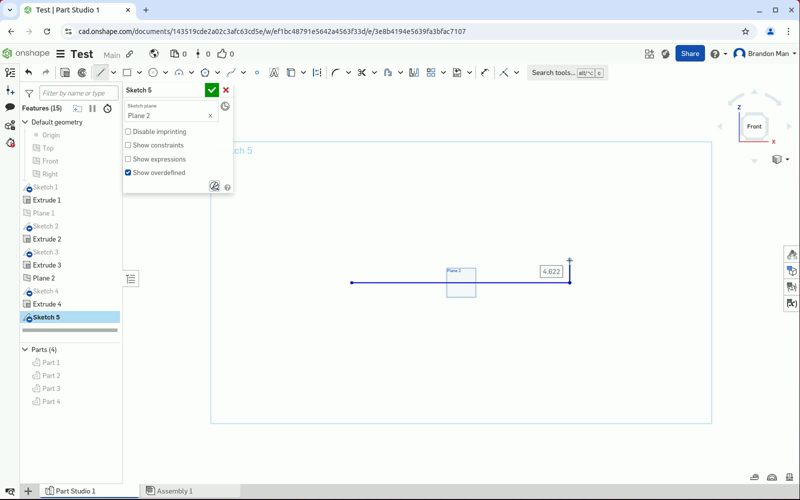
mouse_move(351, 260)
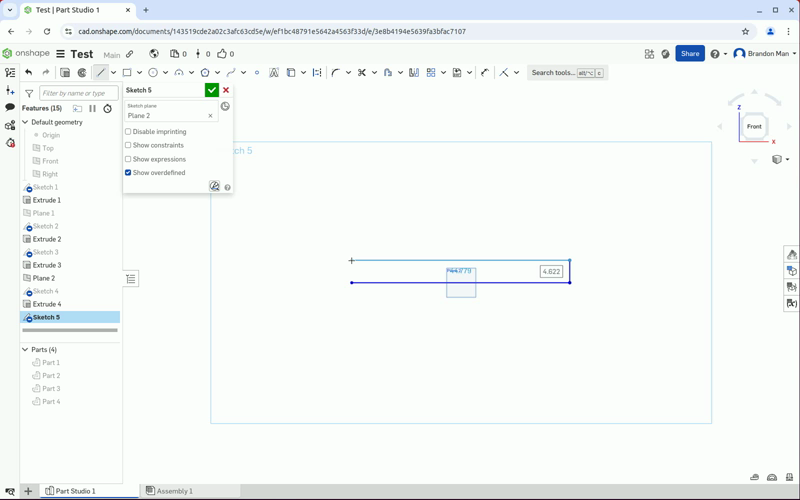
click(351, 260)
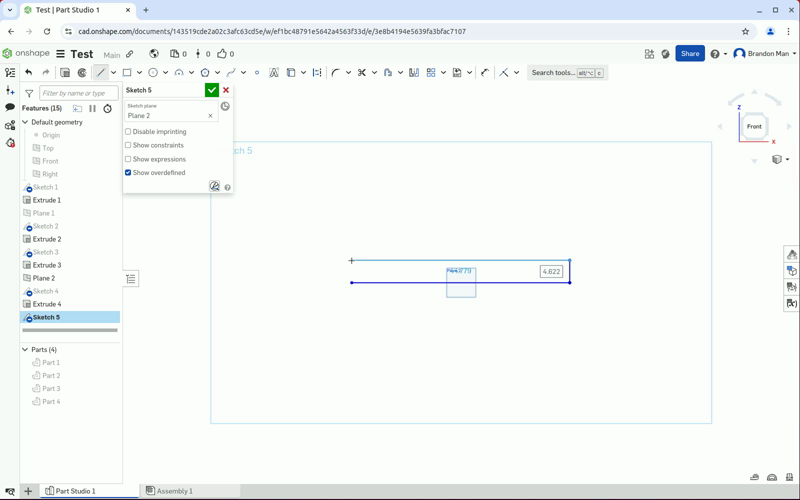
key_up(shift)
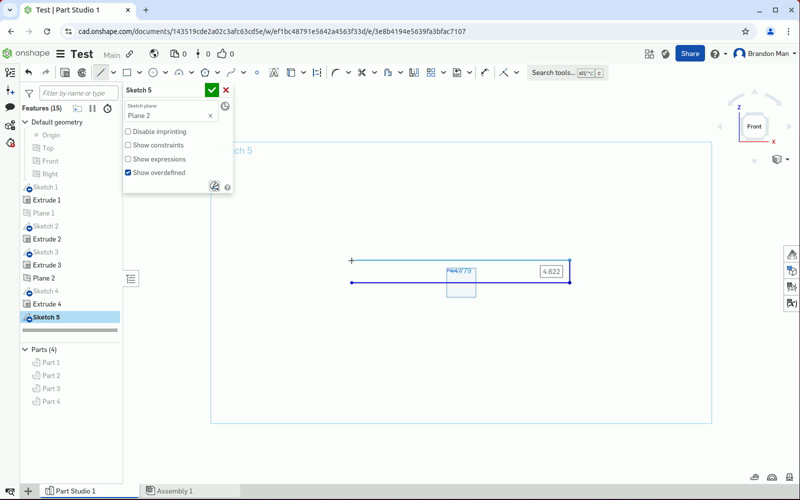
mouse_move(381, 260)
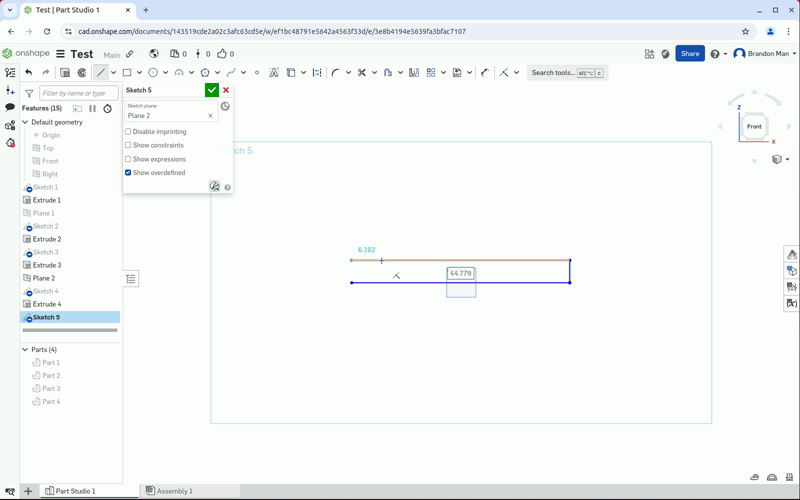
key_down(shift)
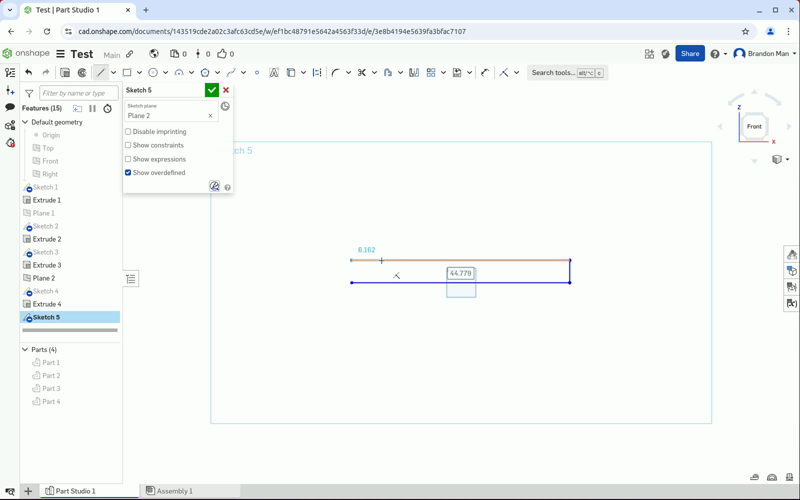
mouse_move(351, 282)
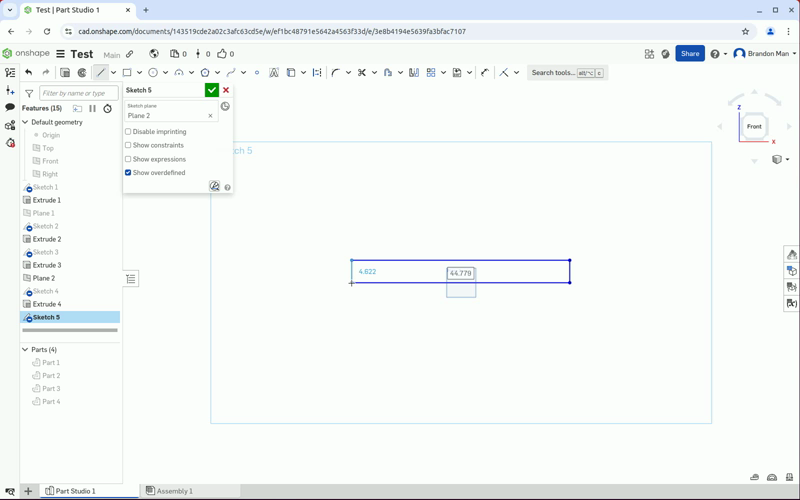
key_up(shift)
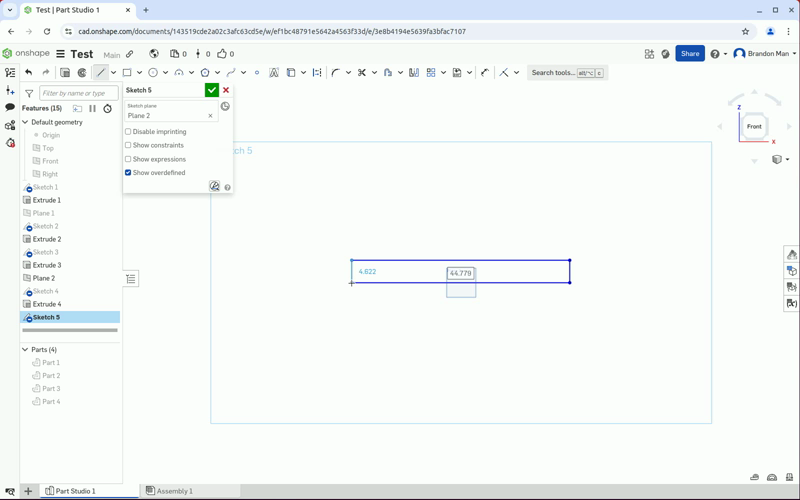
click(351, 282)
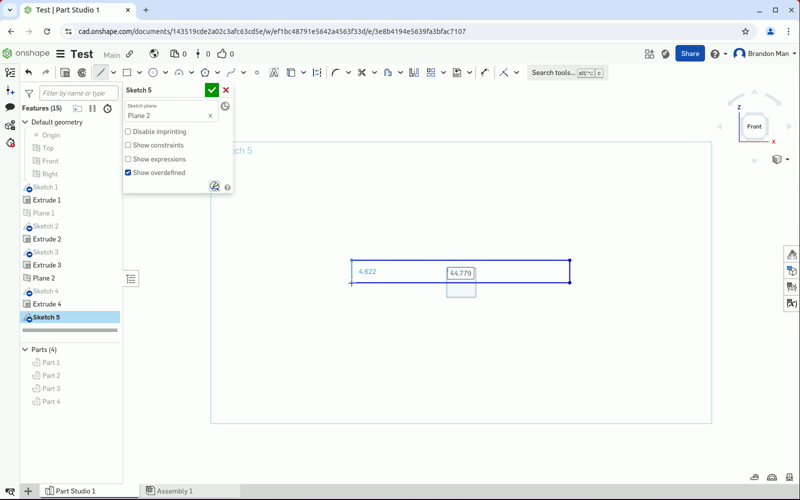
key(esc)
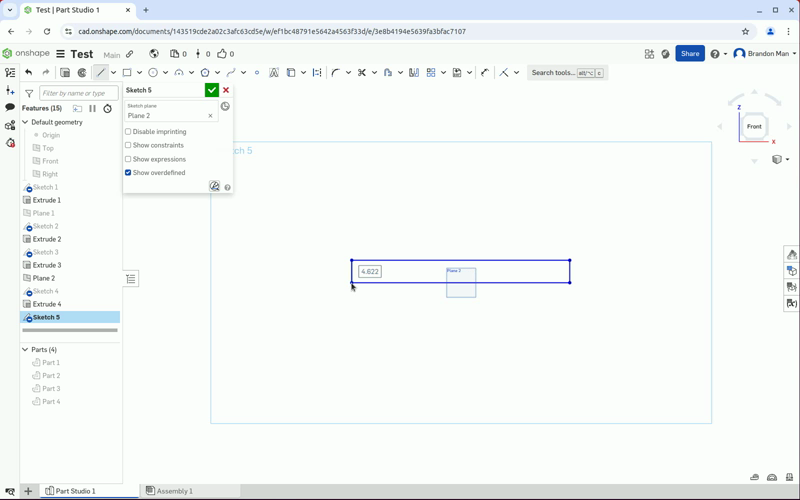
mouse_move(417, 275)
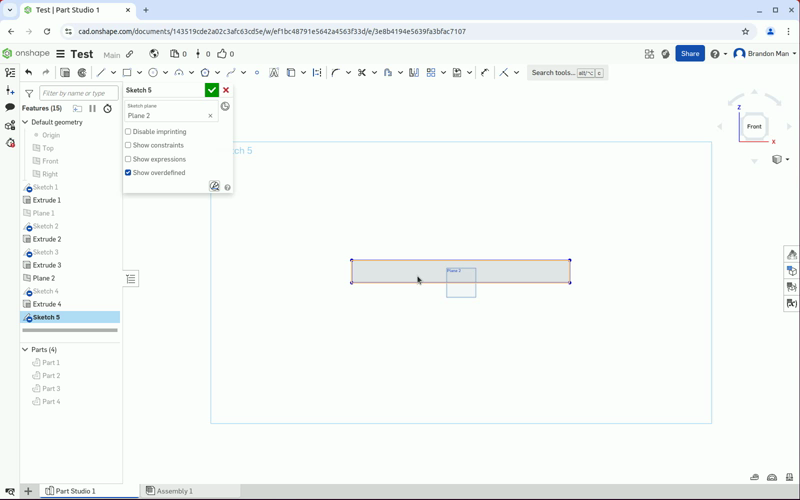
click(417, 275)
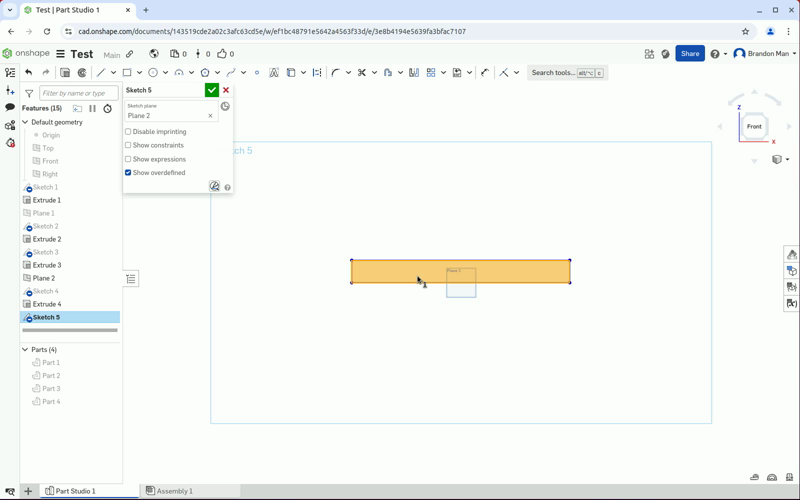
mouse_move(73, 352)
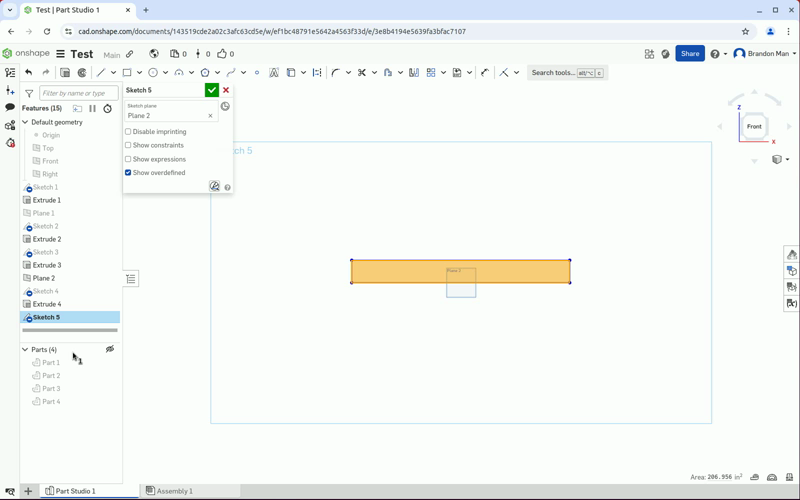
key(shift+y)
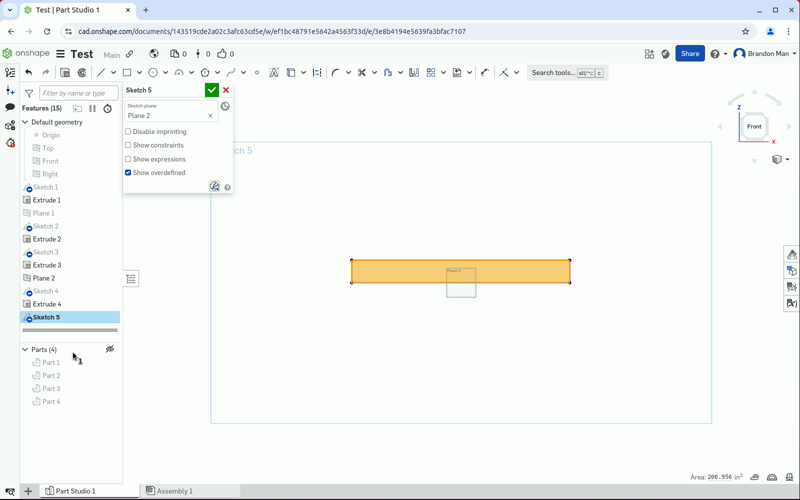
key(shift+e)
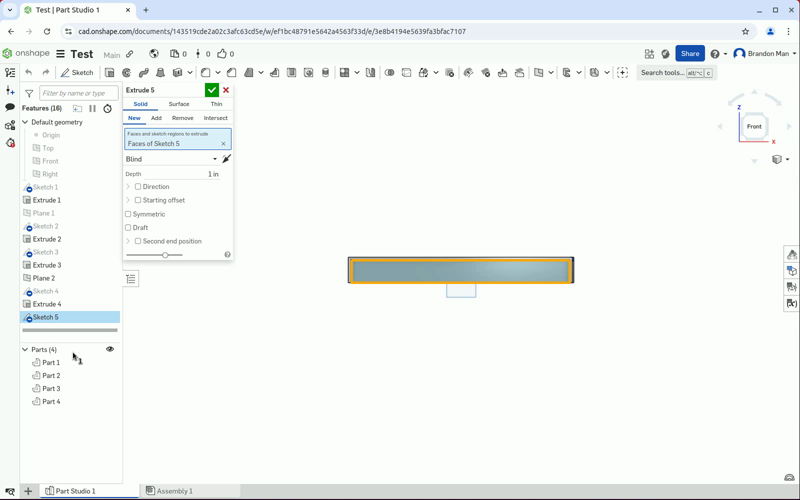
mouse_move(143, 106)
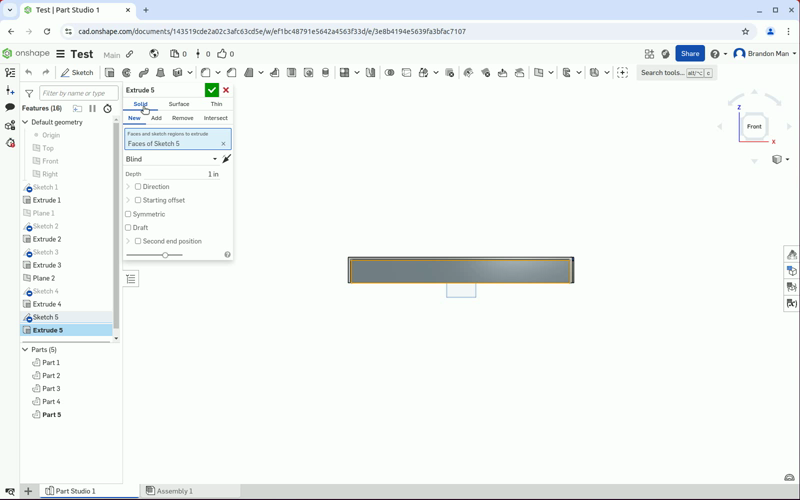
click(143, 106)
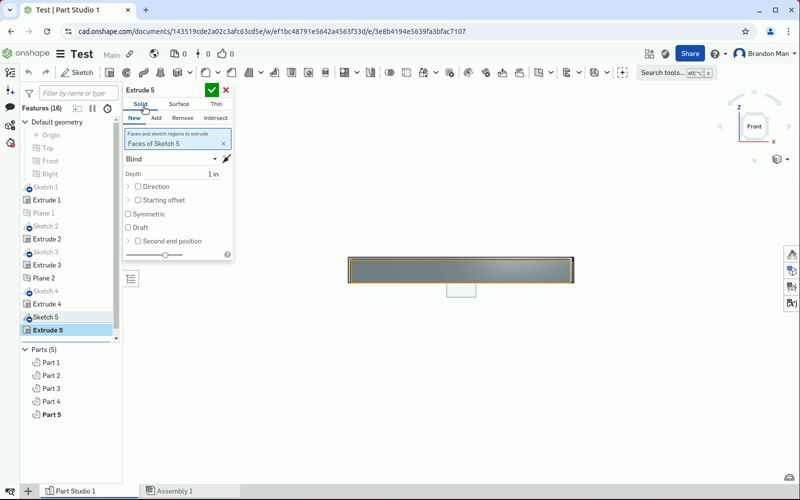
mouse_move(137, 120)
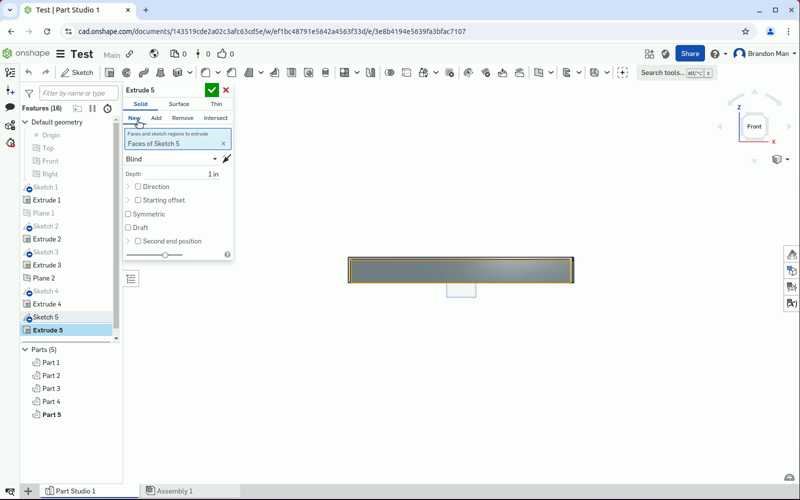
click(137, 120)
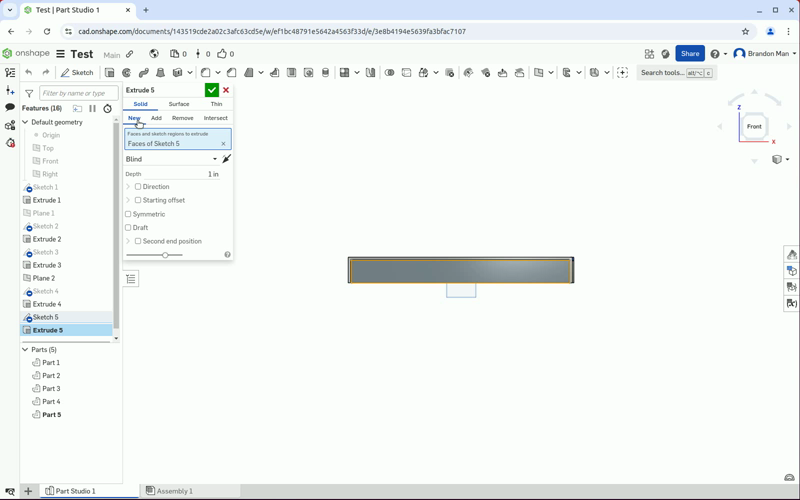
key(tab, 4)
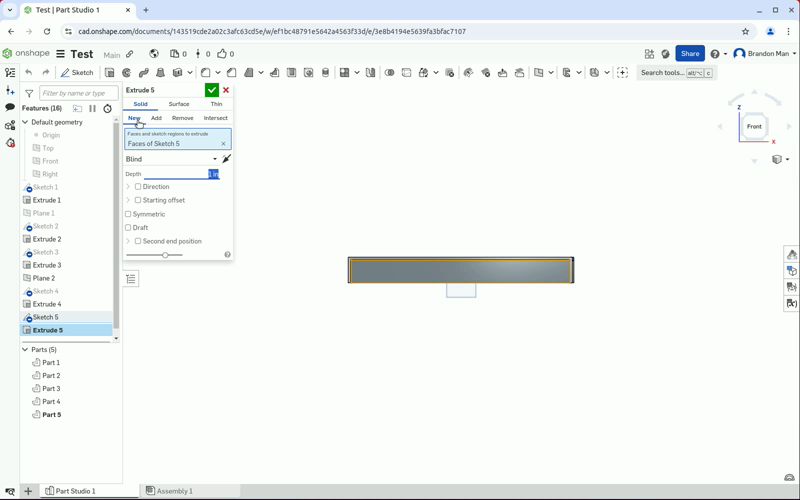
text(0.722)
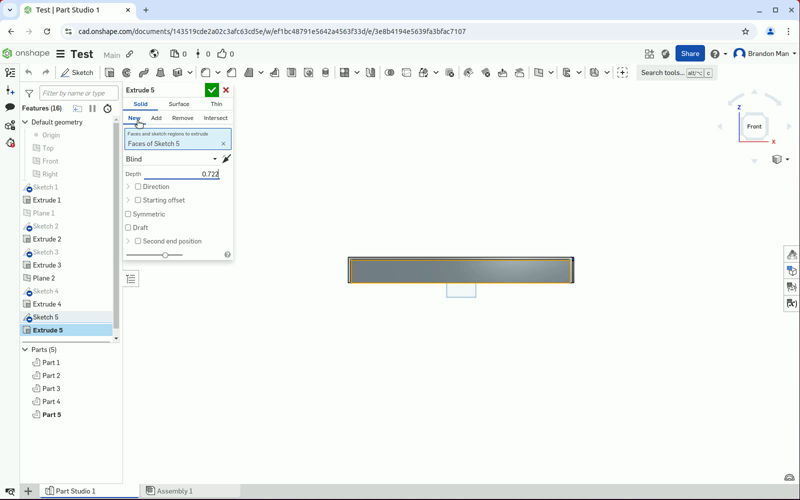
key(enter)
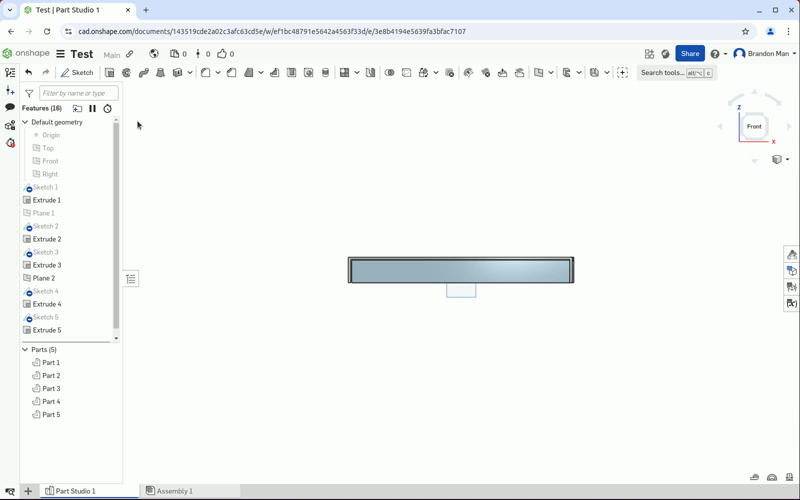
key(shift+h)
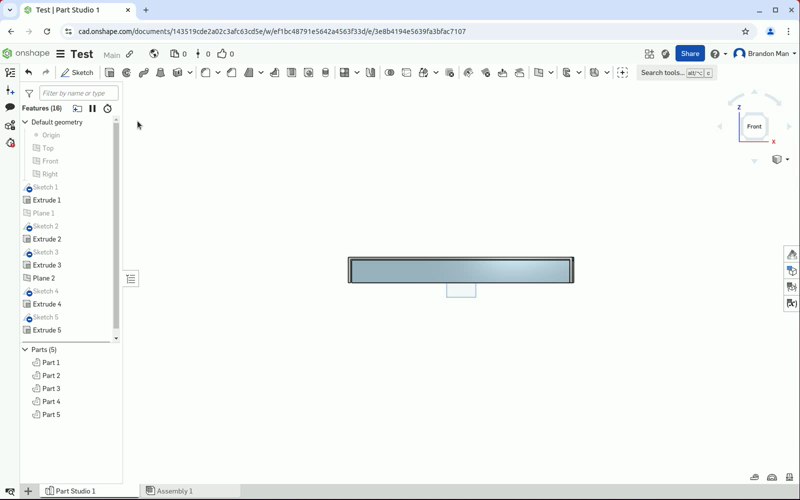
key(shift+h)
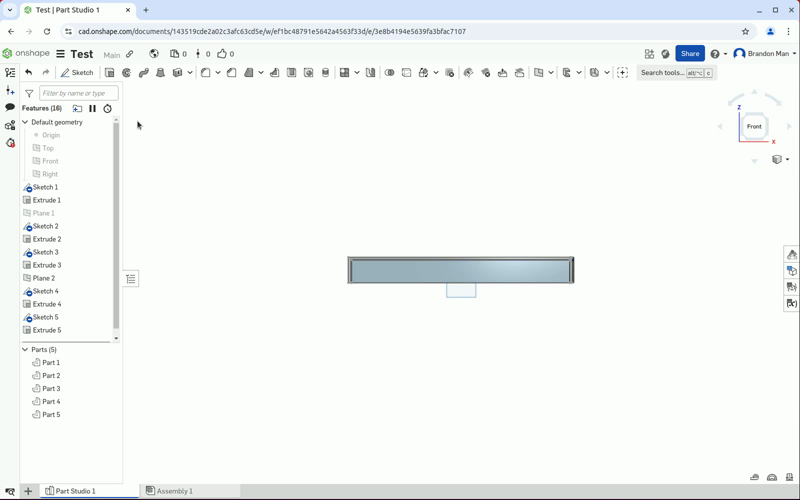
key(shift+7)
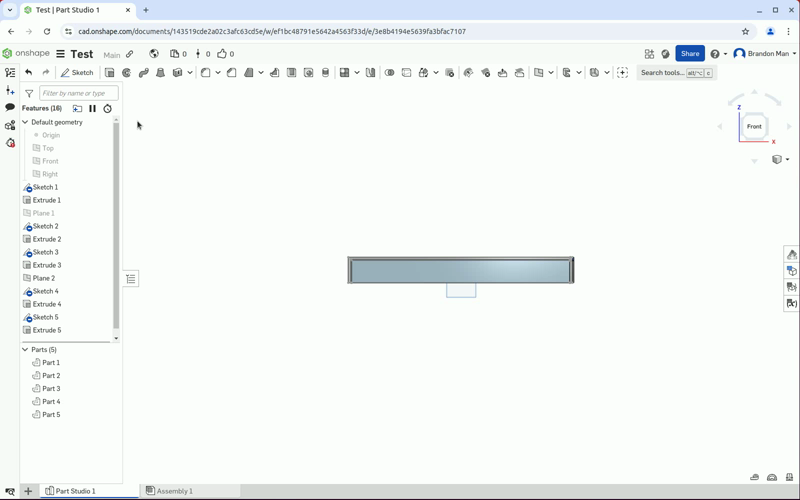
key(left, 2)
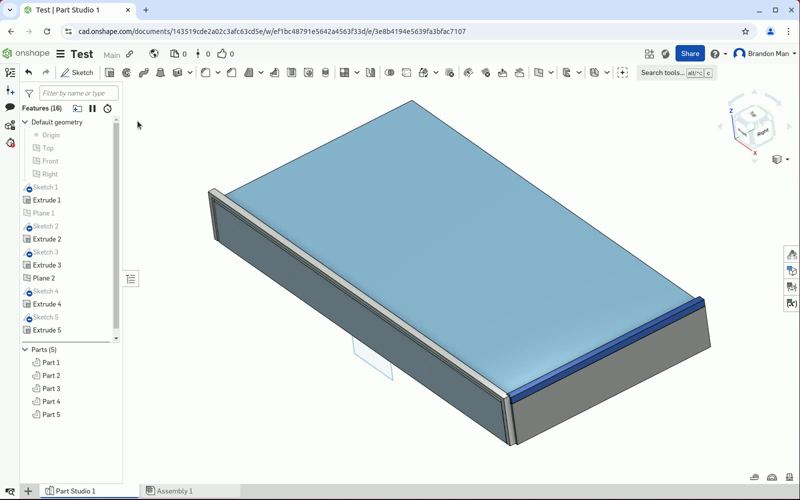
key(down, 2)
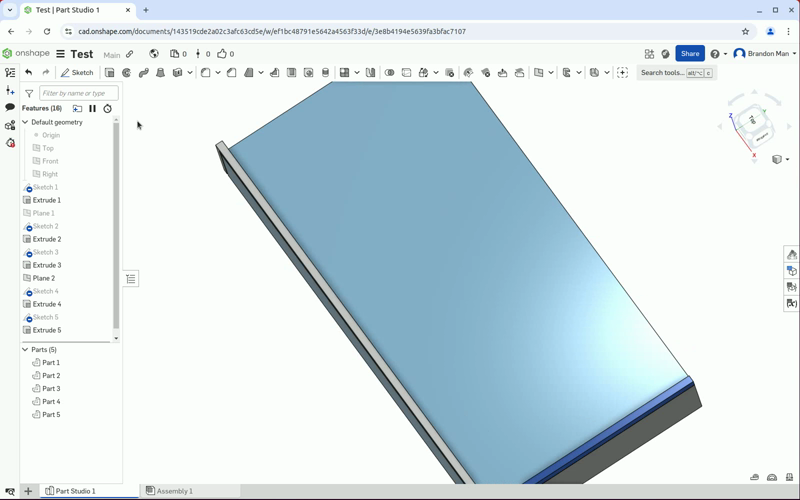
key(up, 2)
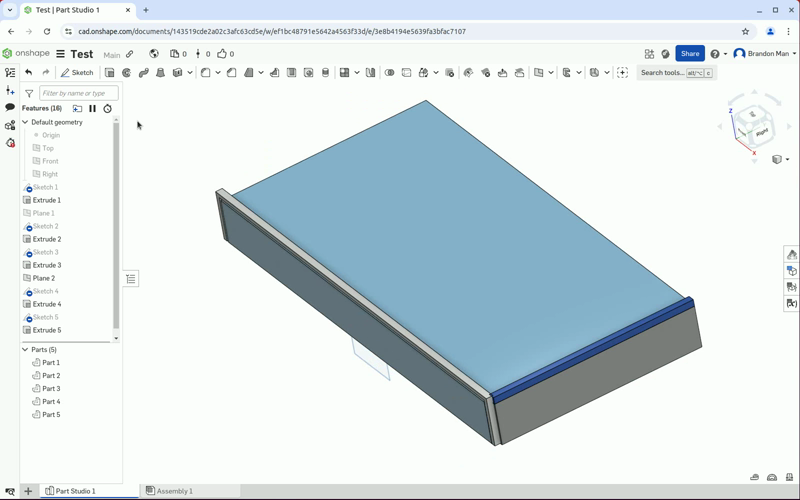
key(right, 2)
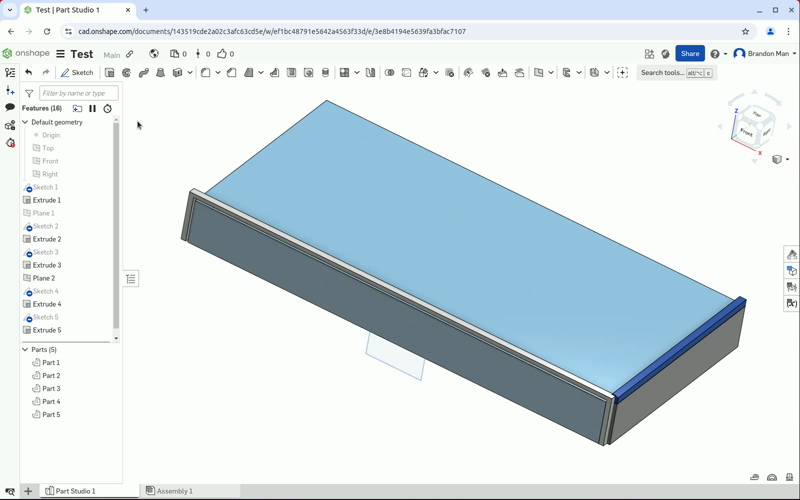
mouse_move(69, 189)
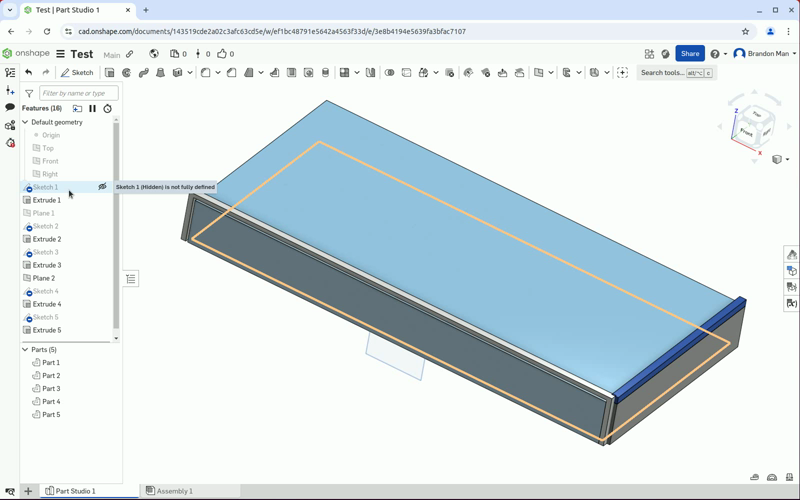
click(69, 189)